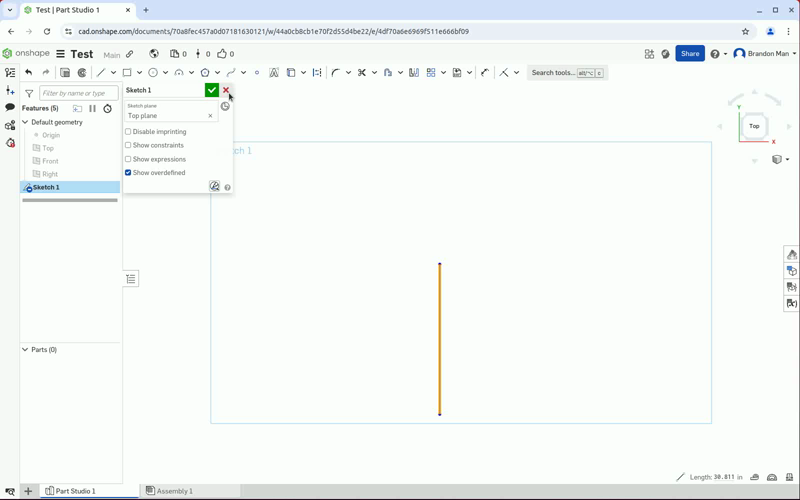
key(shift+h)
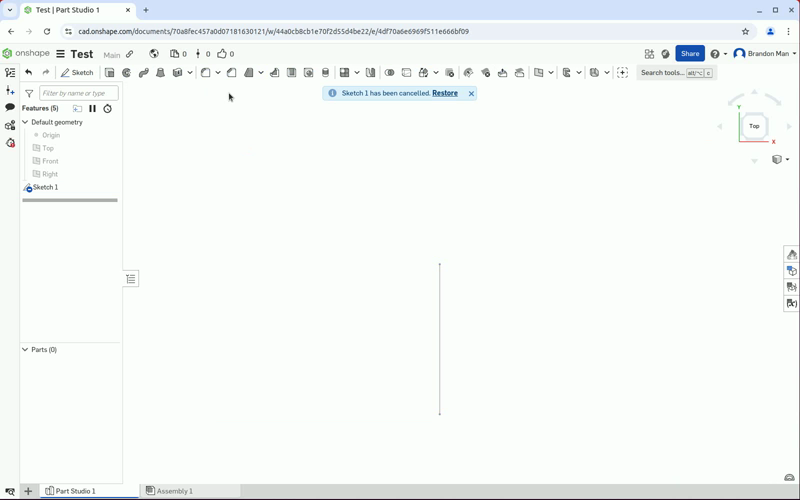
key(shift+s)
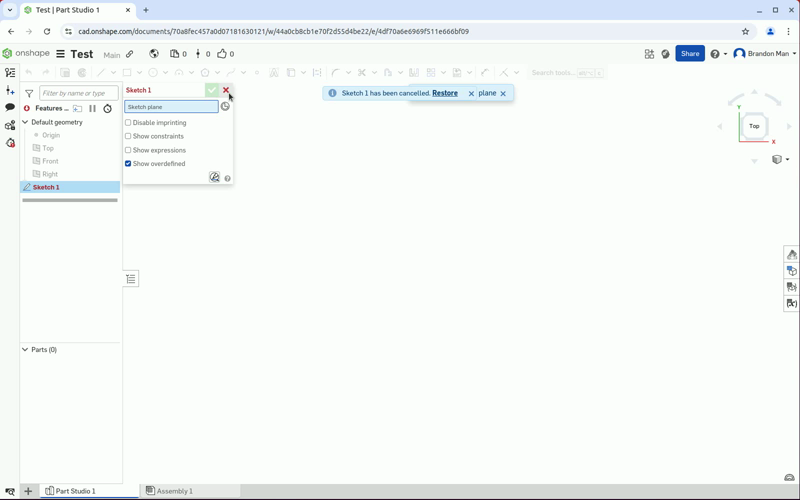
mouse_move(73, 150)
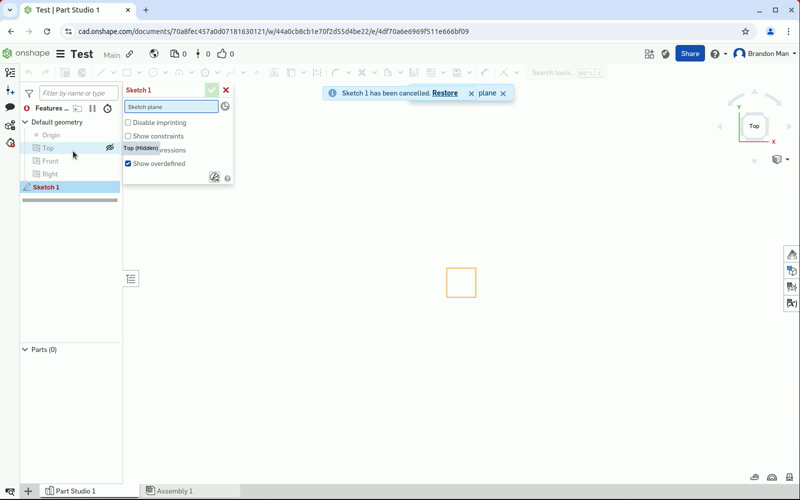
click(73, 150)
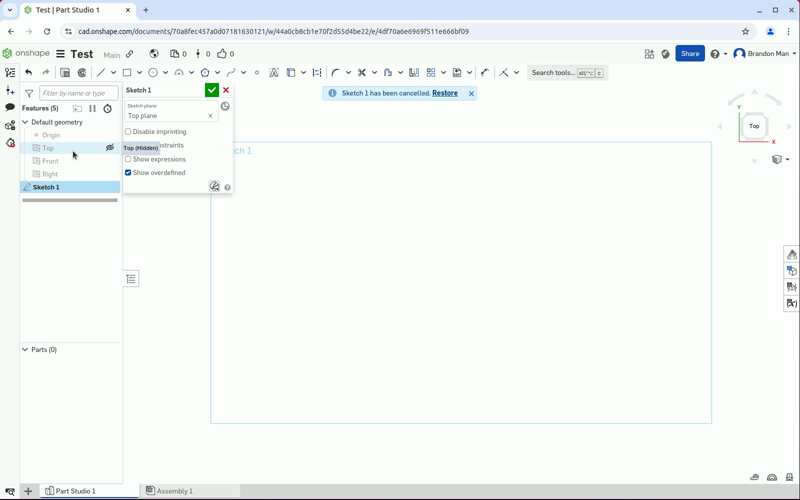
mouse_move(73, 352)
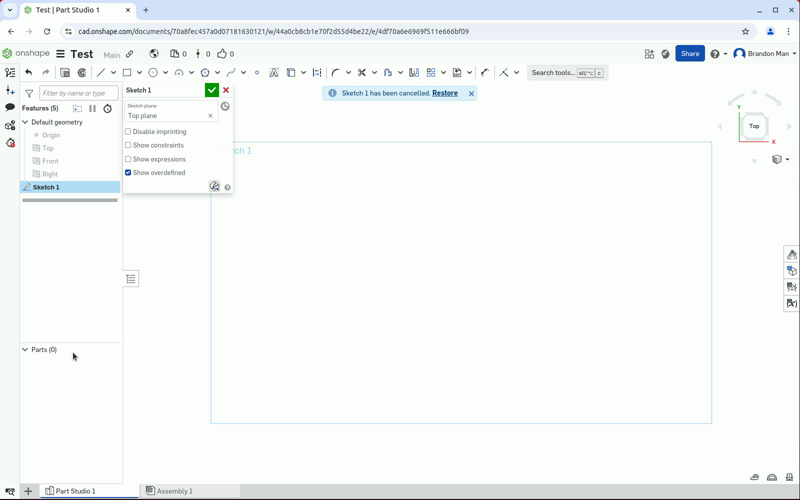
key(y)
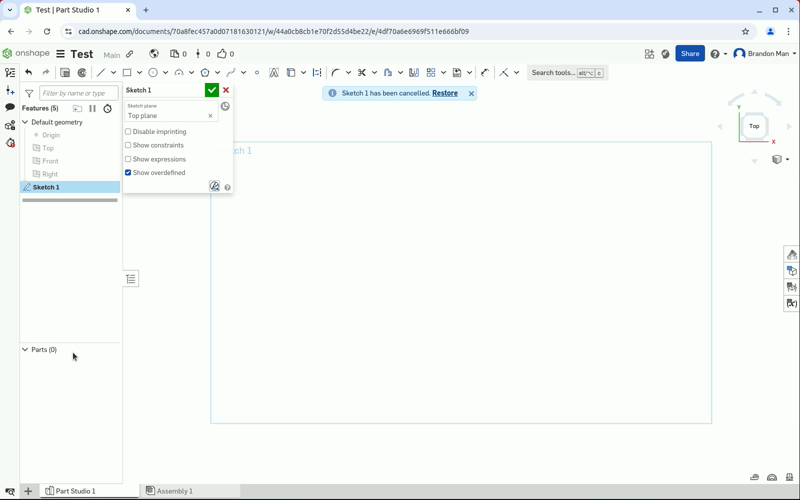
key(l)
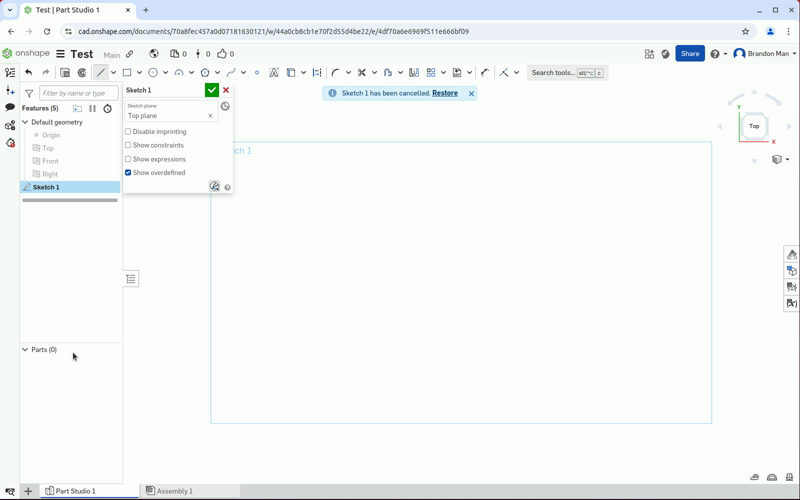
key_down(shift)
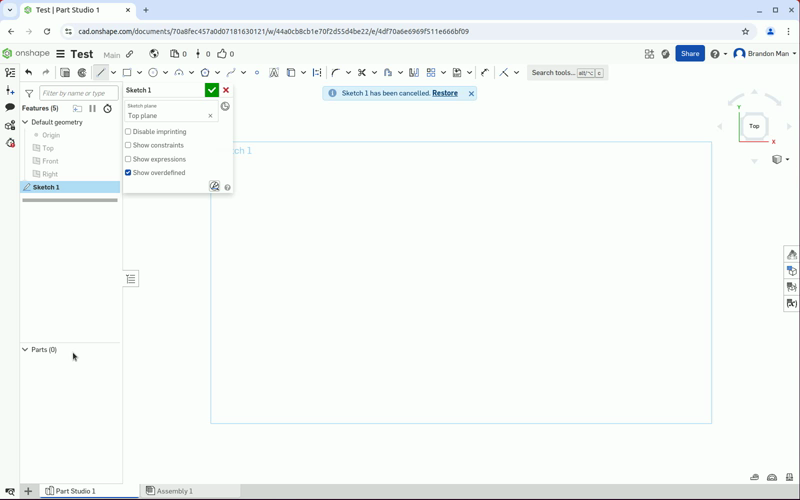
mouse_move(348, 352)
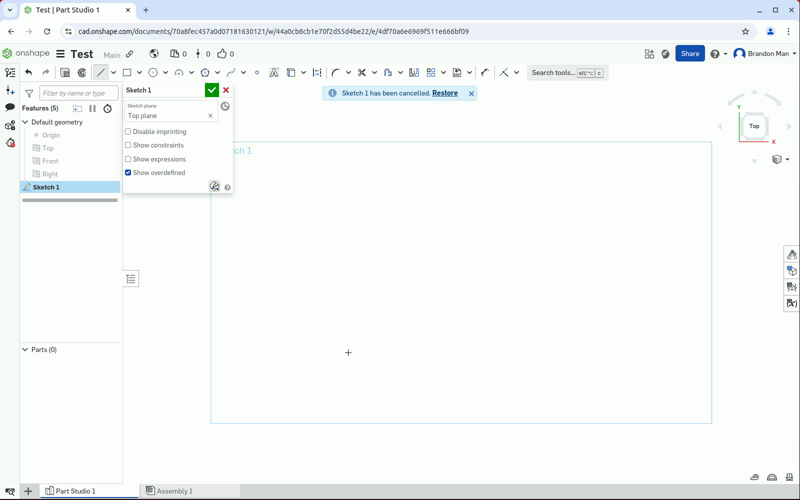
click(348, 352)
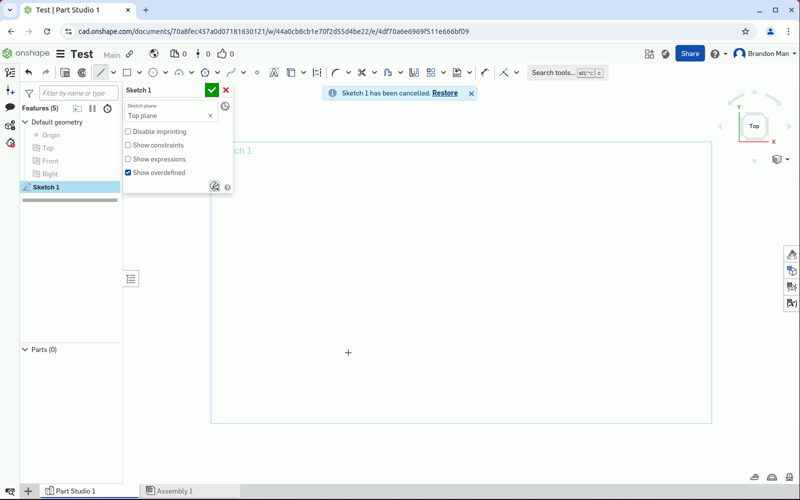
key_up(shift)
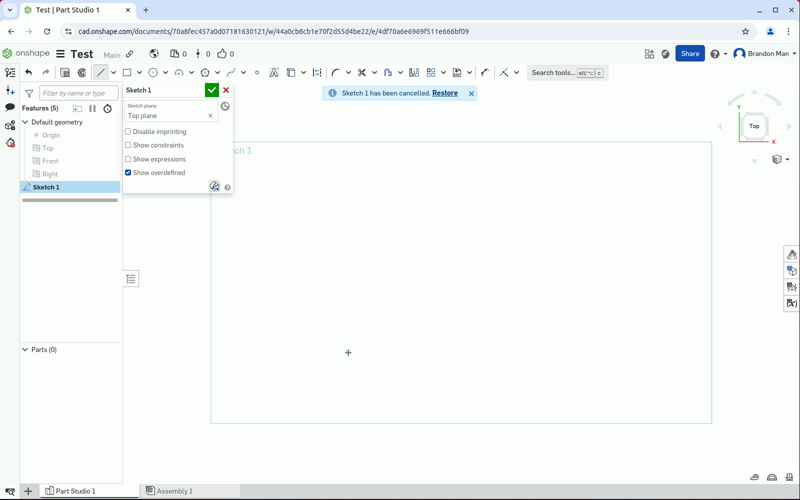
key_down(shift)
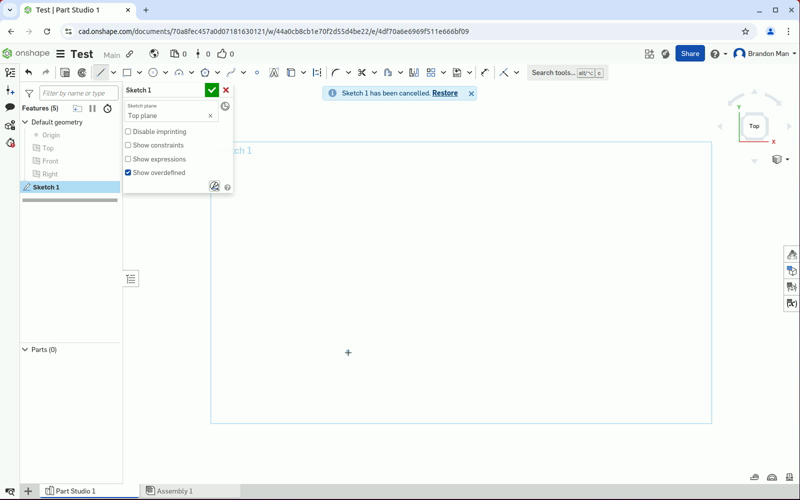
mouse_move(523, 352)
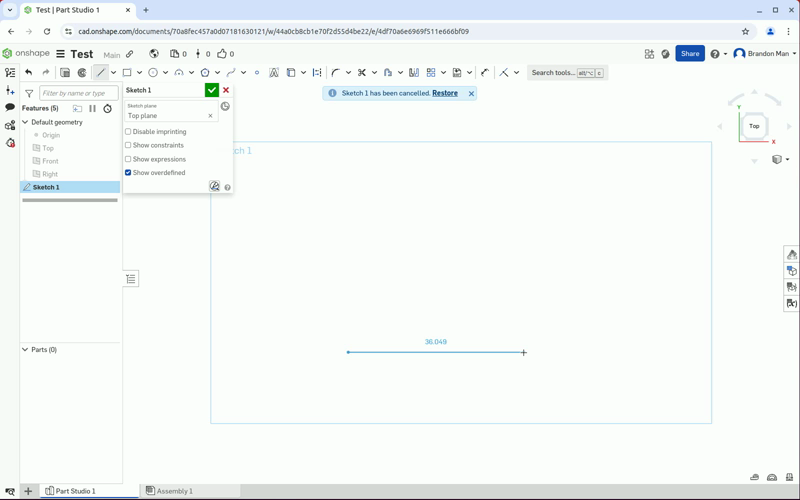
click(523, 352)
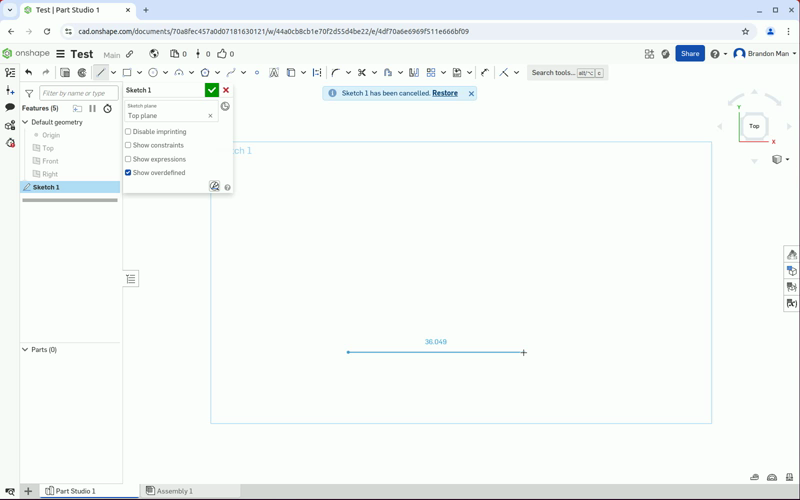
key_up(shift)
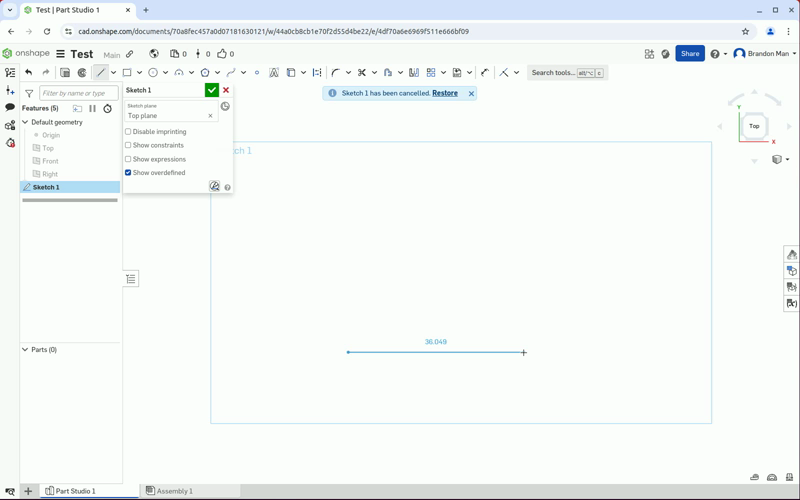
key_down(shift)
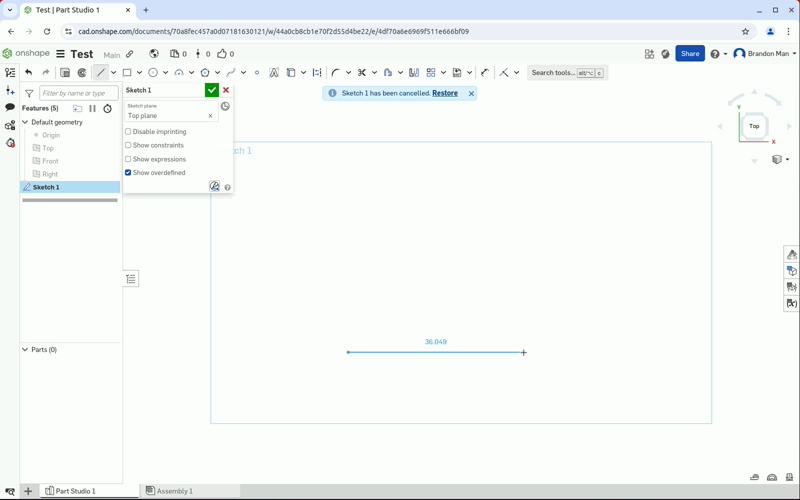
mouse_move(553, 352)
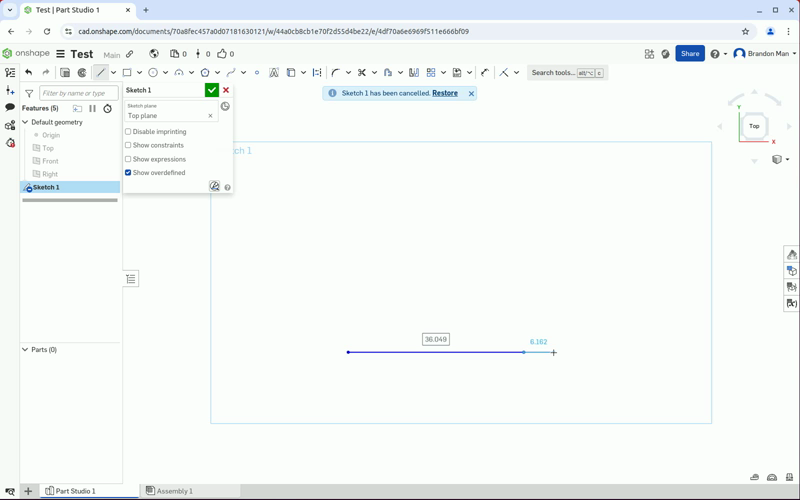
mouse_move(549, 352)
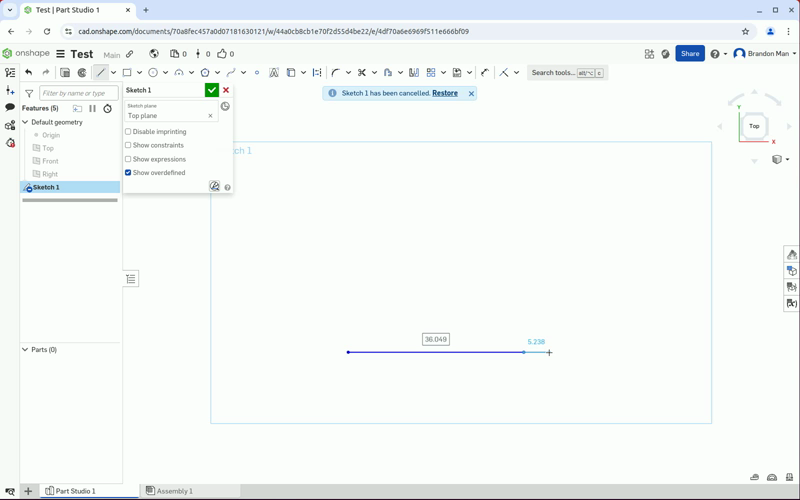
click(549, 352)
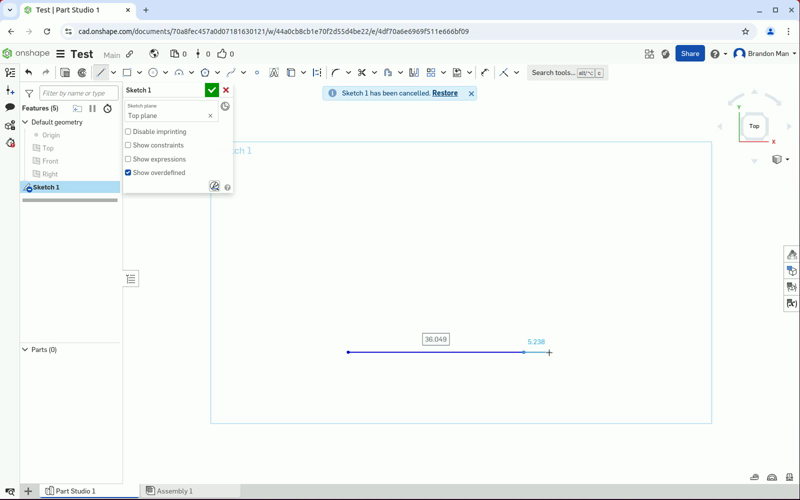
key_up(shift)
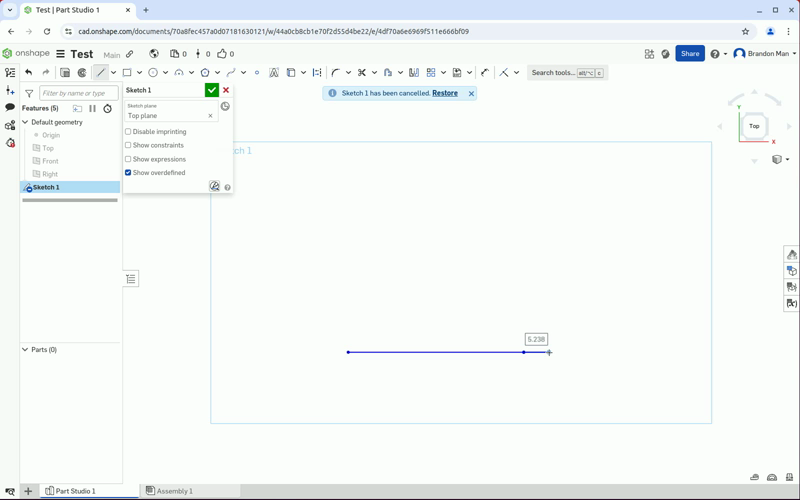
key_down(shift)
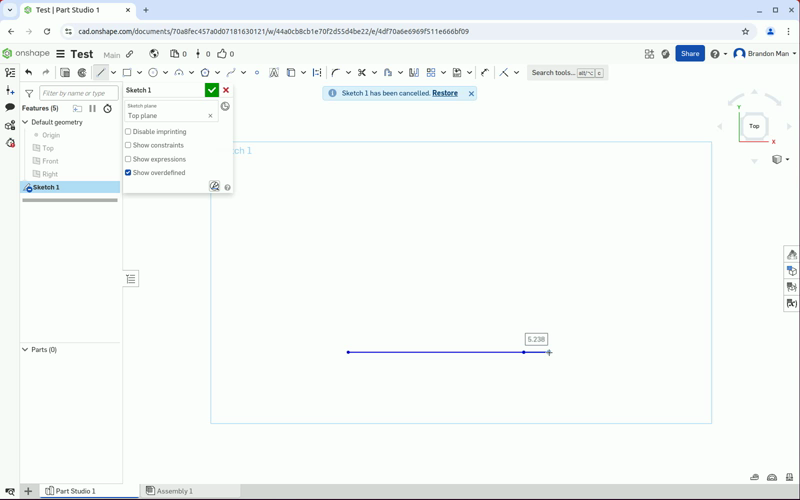
mouse_move(579, 352)
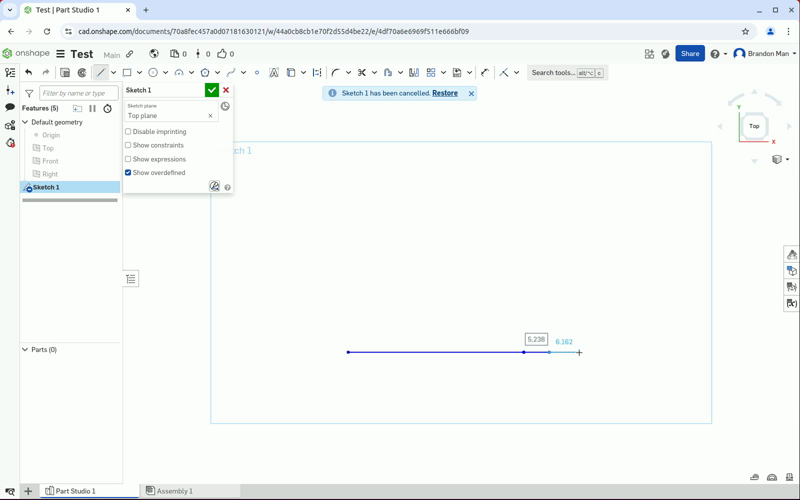
mouse_move(549, 339)
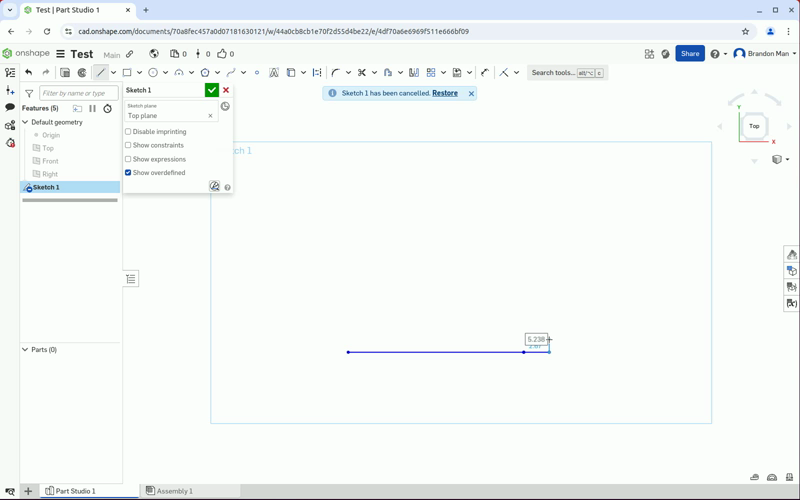
click(549, 339)
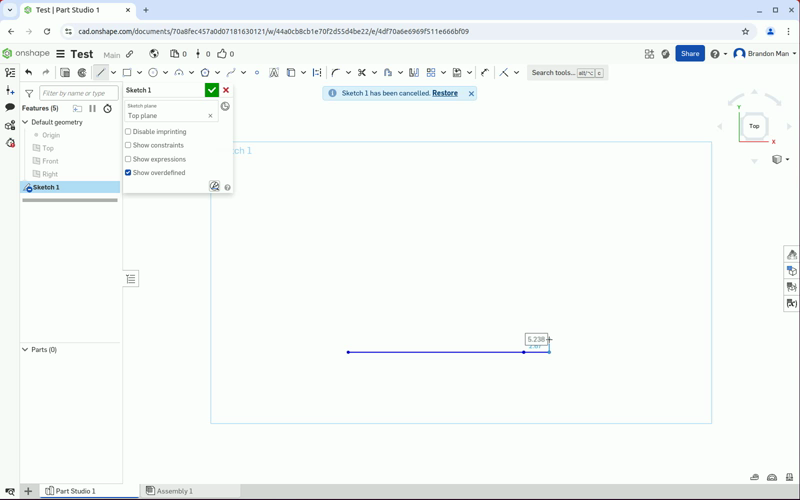
key_up(shift)
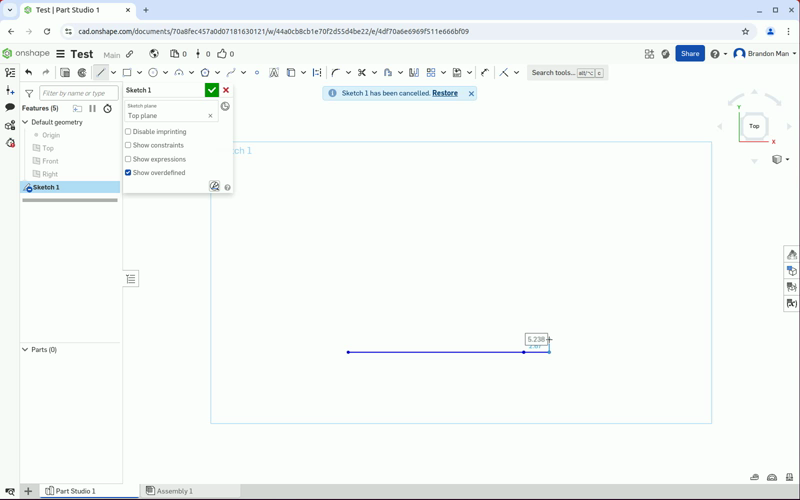
key_down(shift)
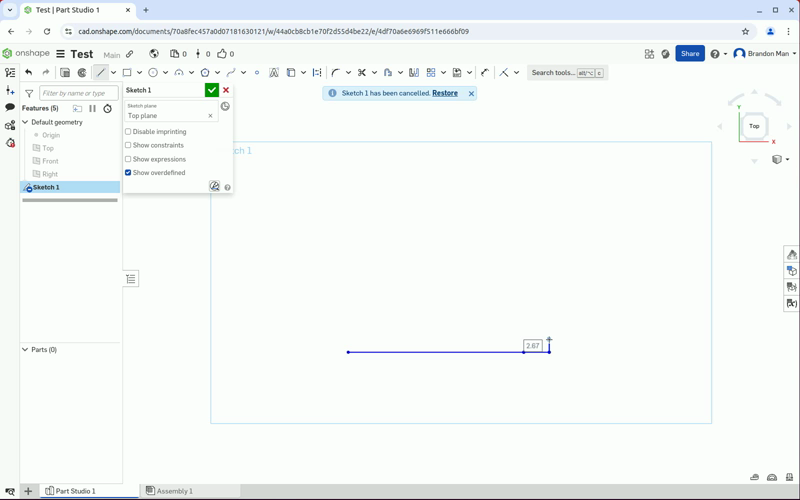
mouse_move(470, 339)
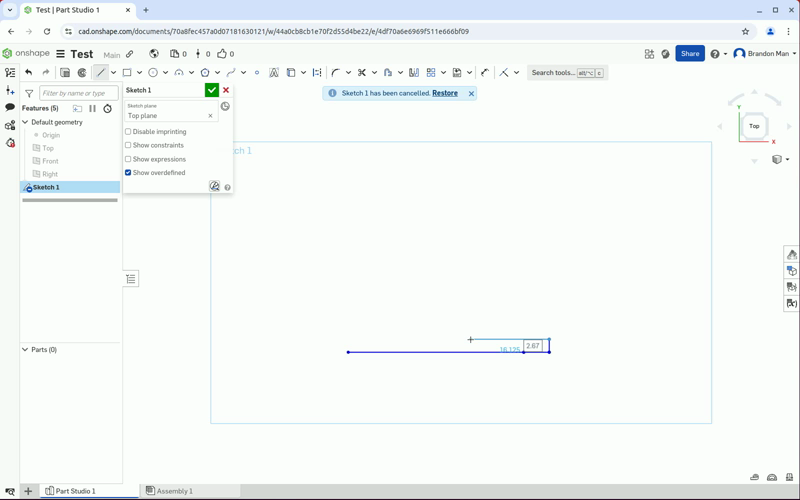
click(470, 339)
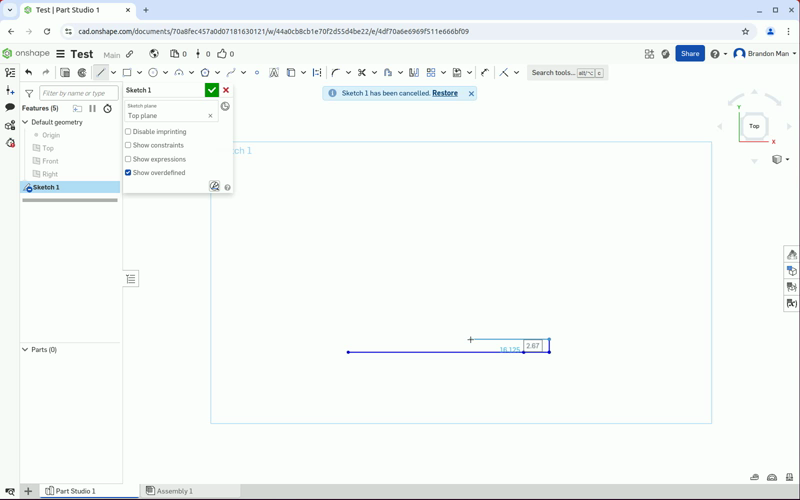
key_up(shift)
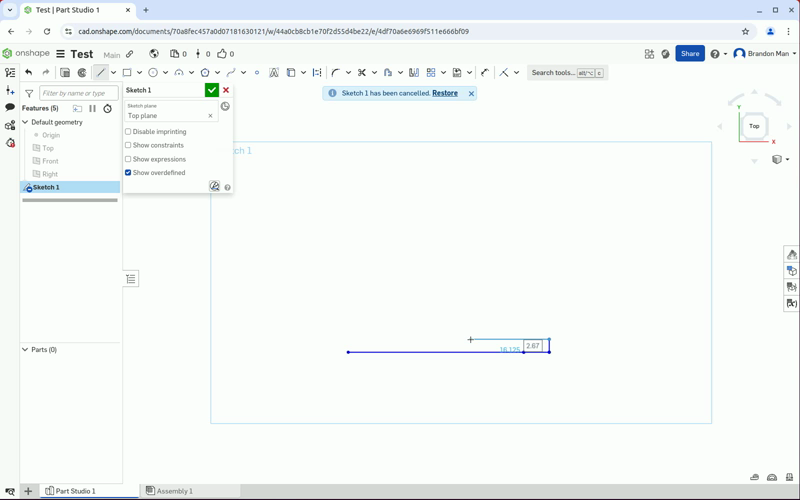
key_down(shift)
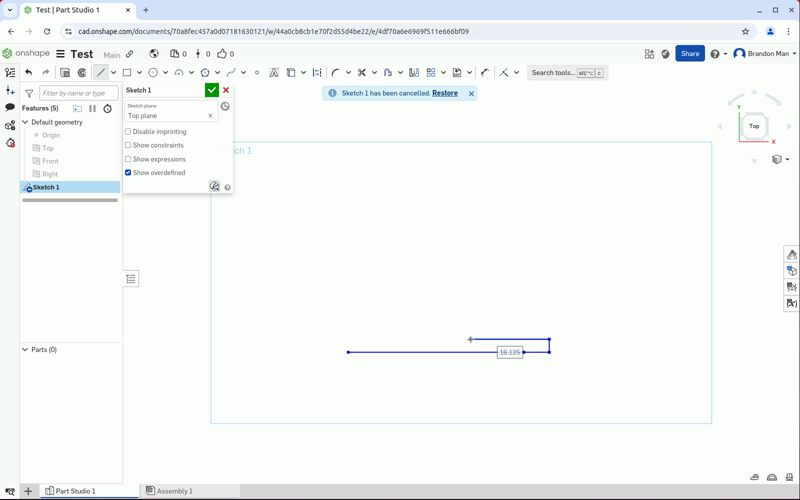
mouse_move(500, 339)
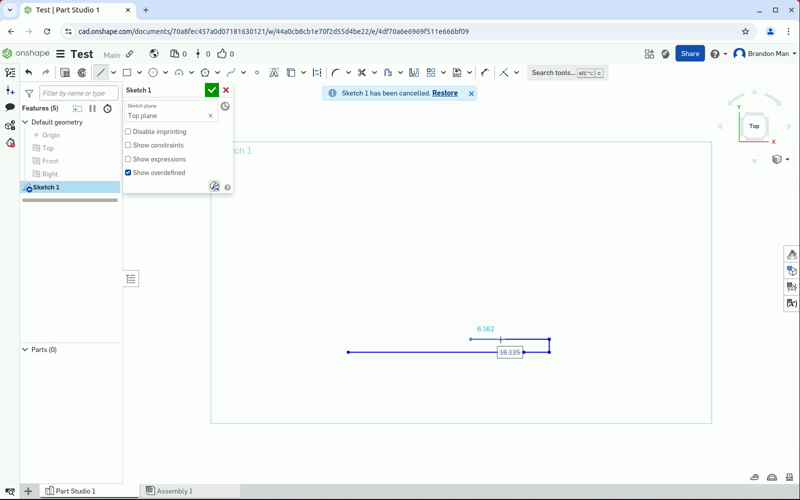
mouse_move(470, 286)
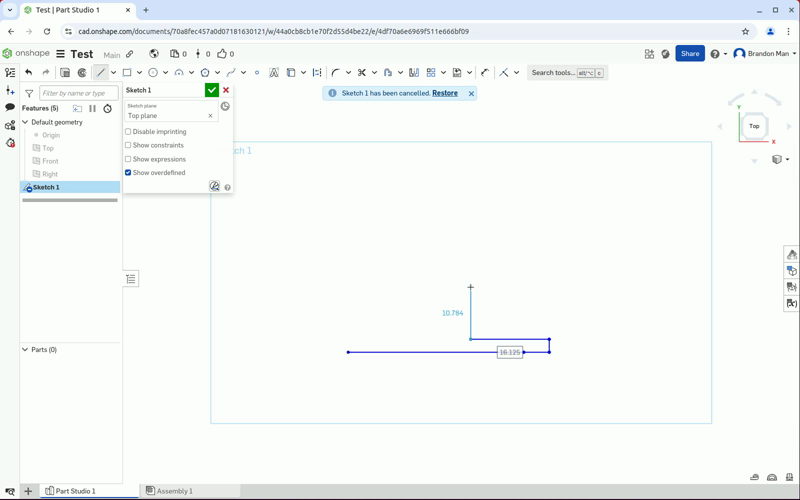
click(470, 286)
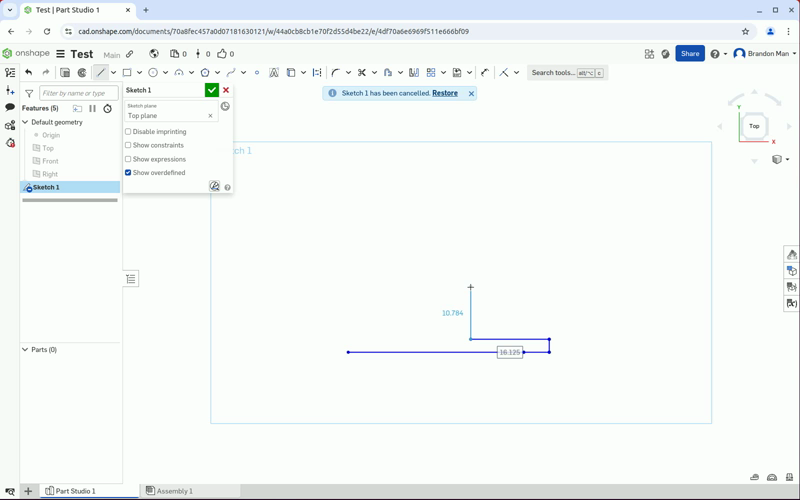
key_up(shift)
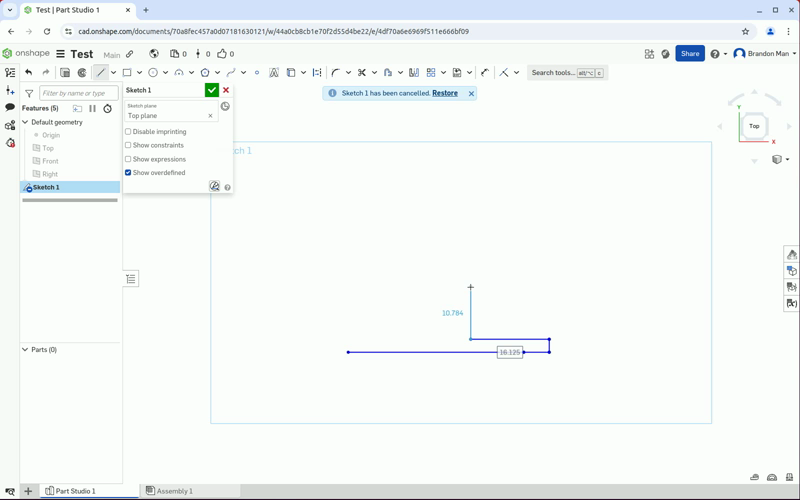
key_down(shift)
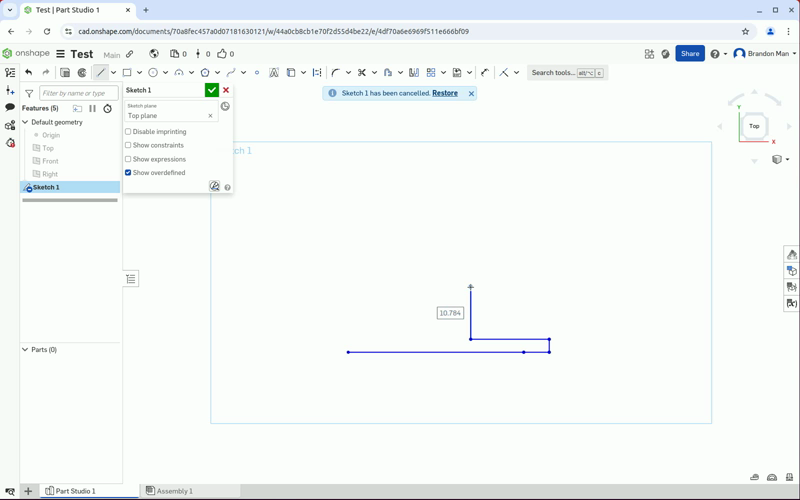
mouse_move(500, 286)
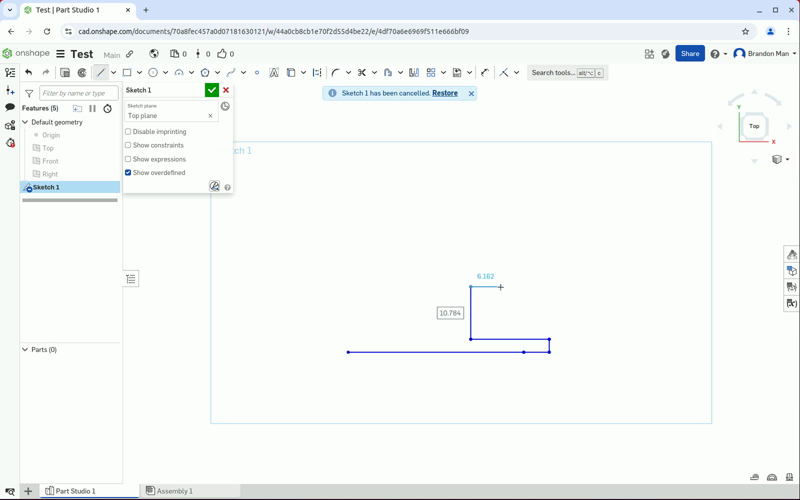
mouse_move(460, 286)
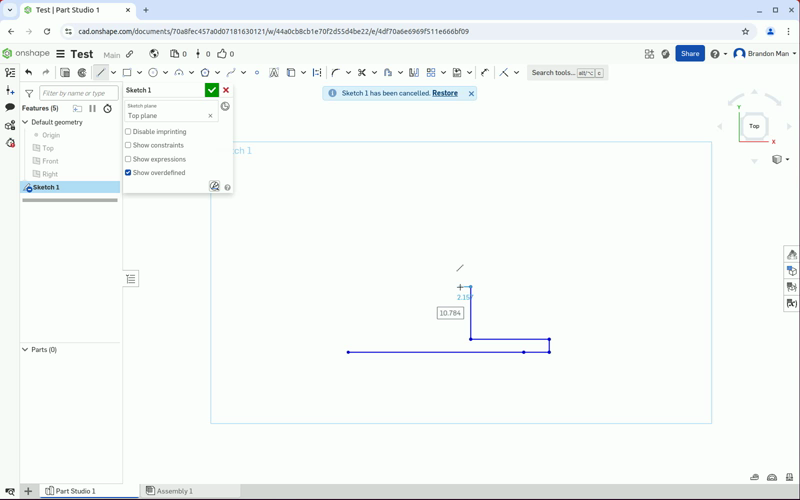
click(460, 286)
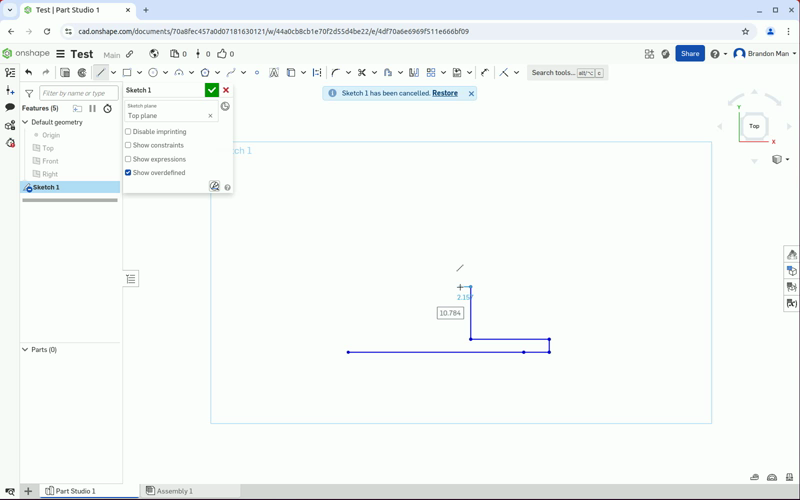
key_up(shift)
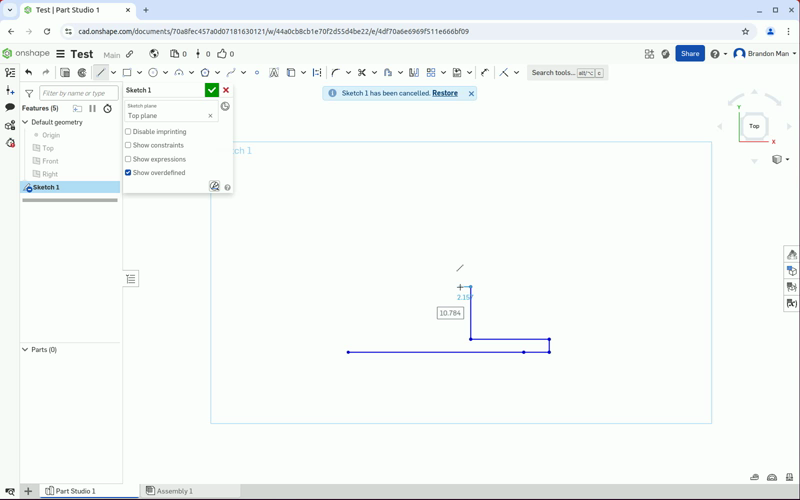
key_down(shift)
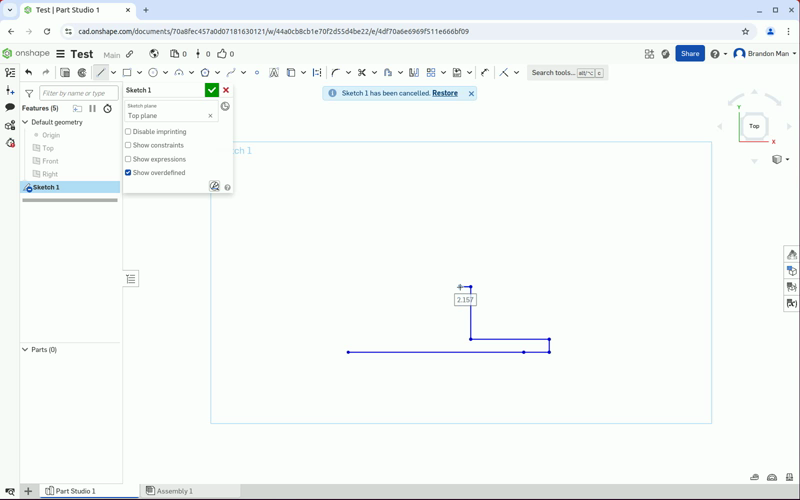
mouse_move(490, 286)
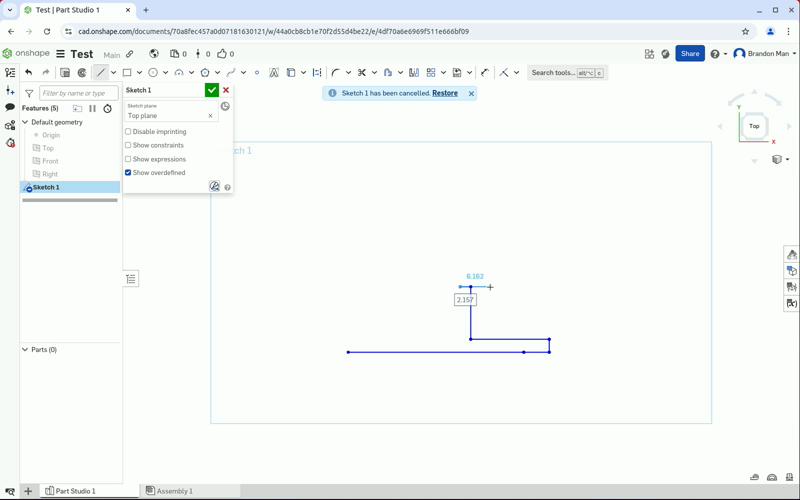
mouse_move(460, 292)
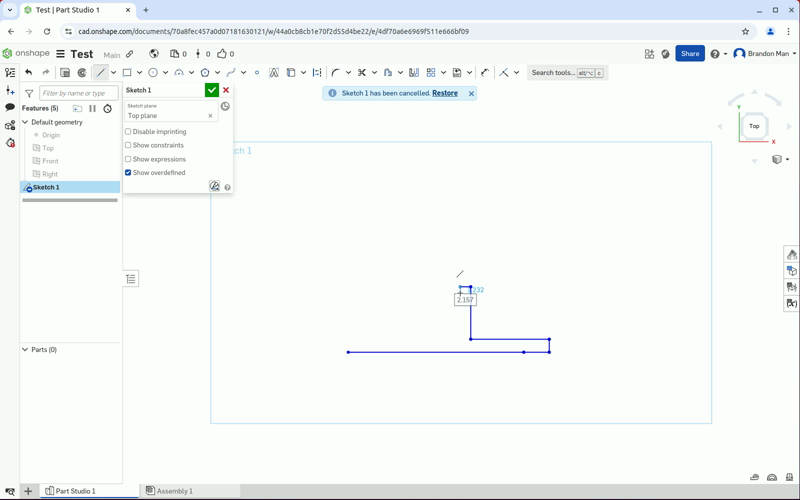
scroll(6)
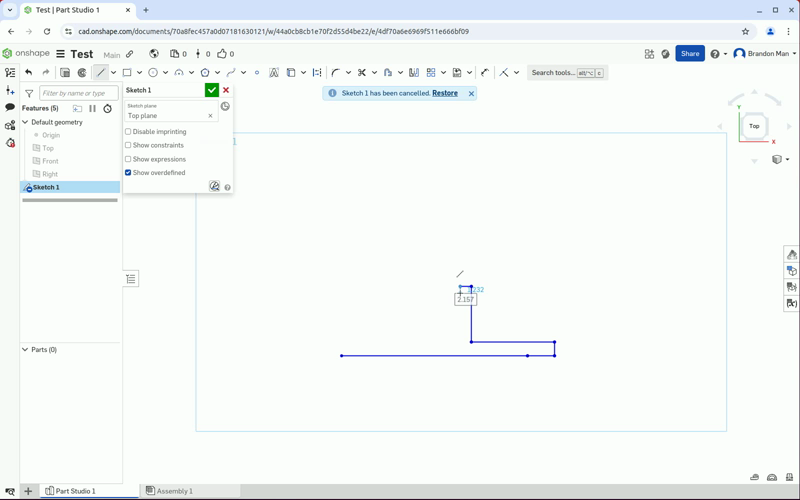
scroll(6)
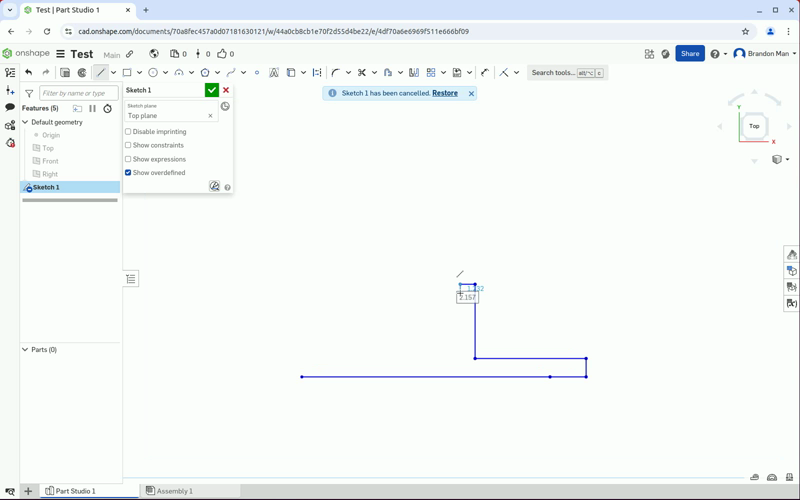
scroll(6)
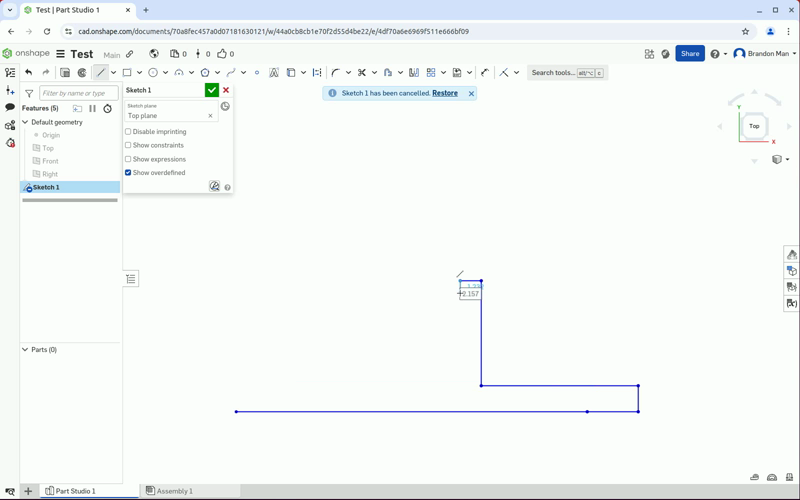
scroll(6)
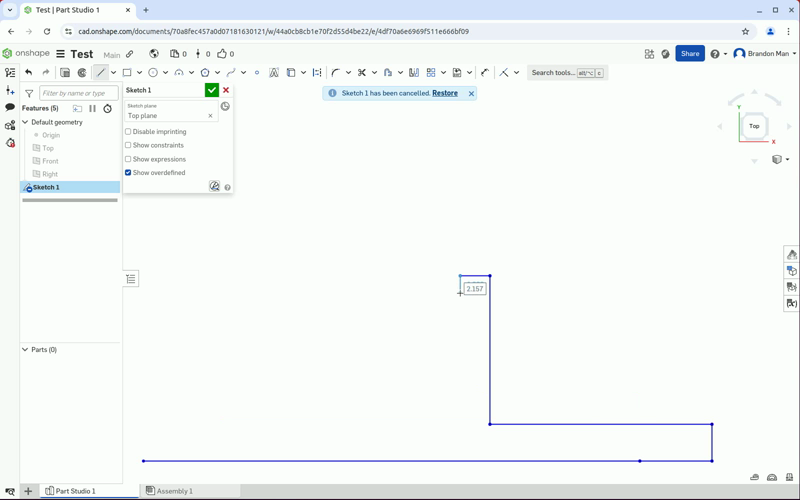
scroll(6)
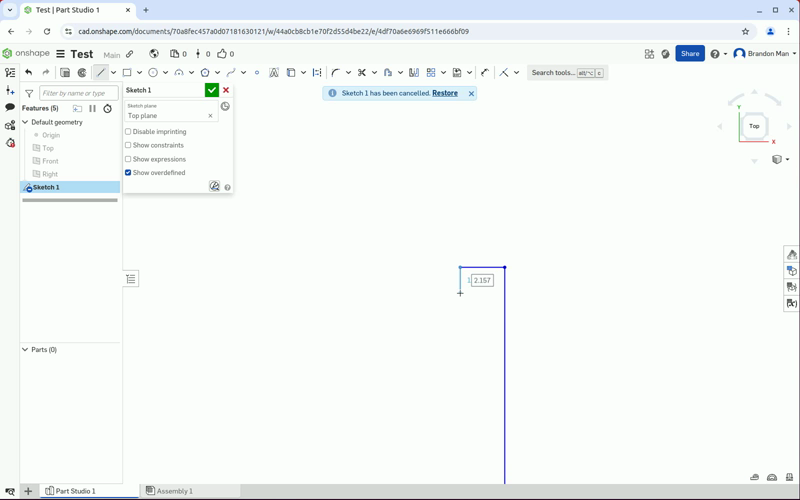
scroll(6)
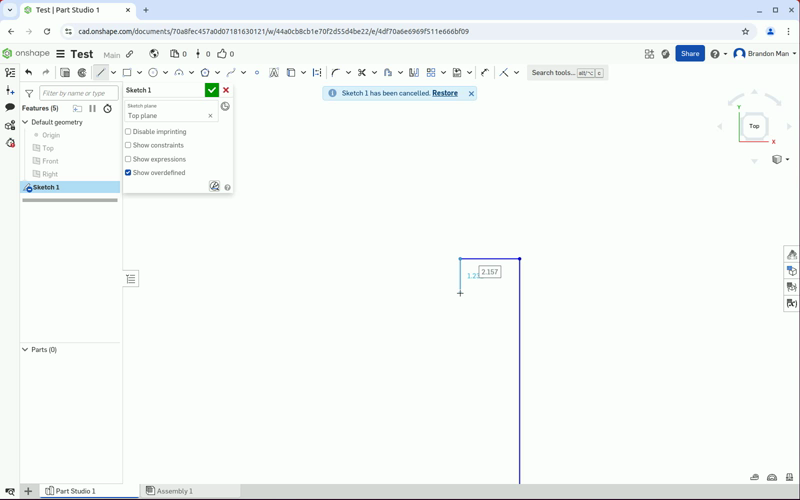
scroll(6)
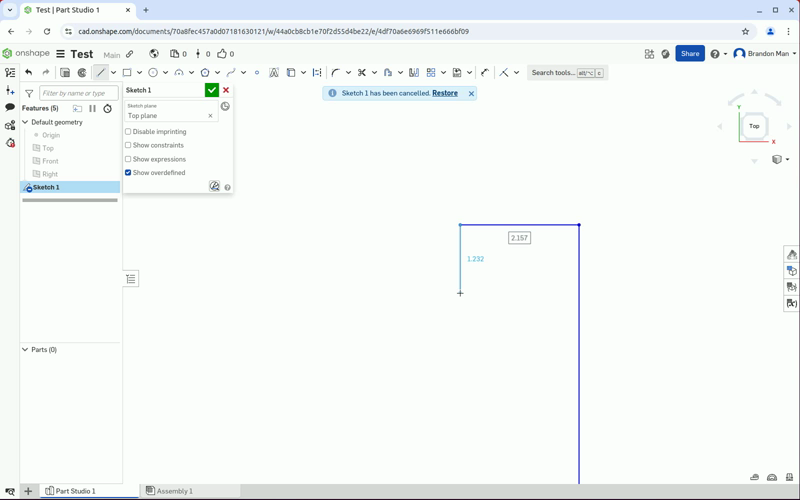
click(460, 292)
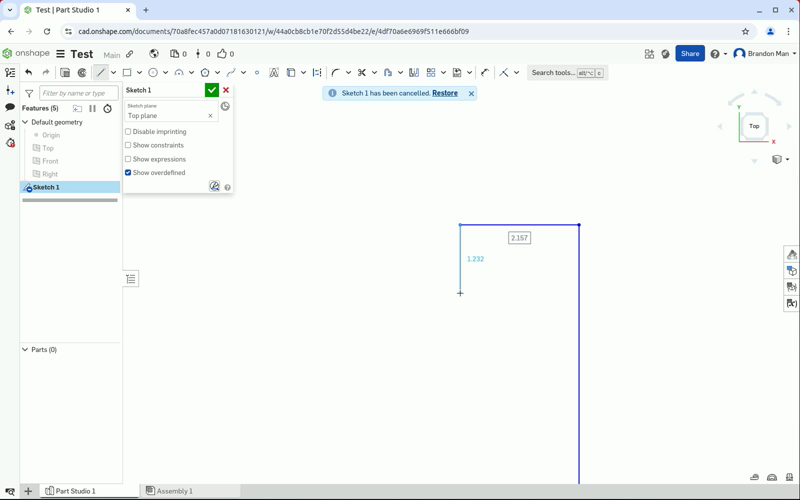
scroll(-6)
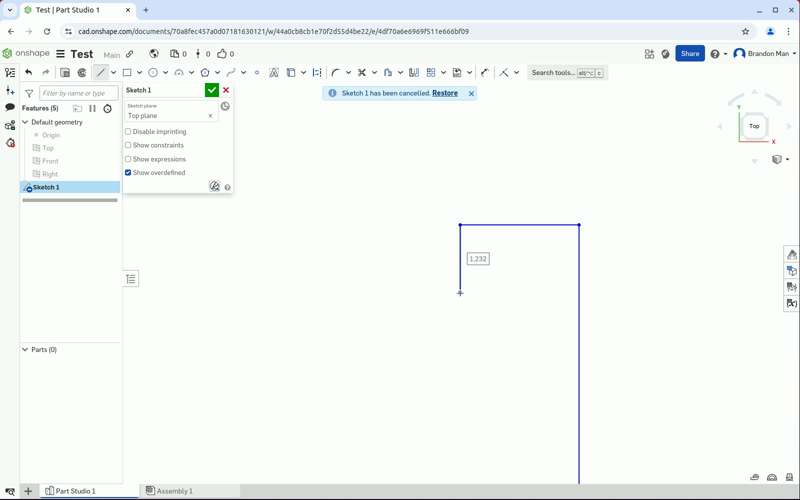
scroll(-6)
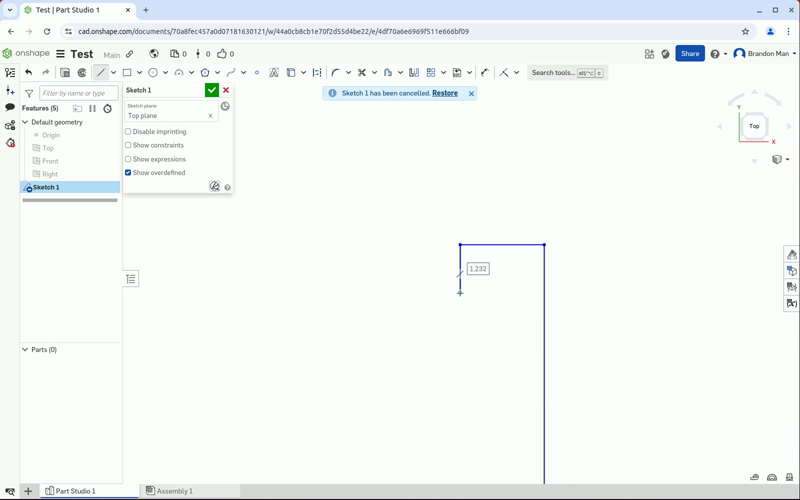
scroll(-6)
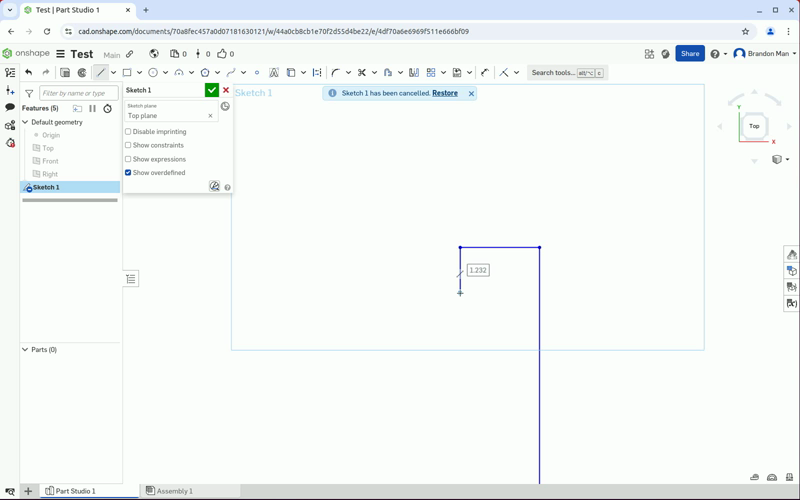
scroll(-6)
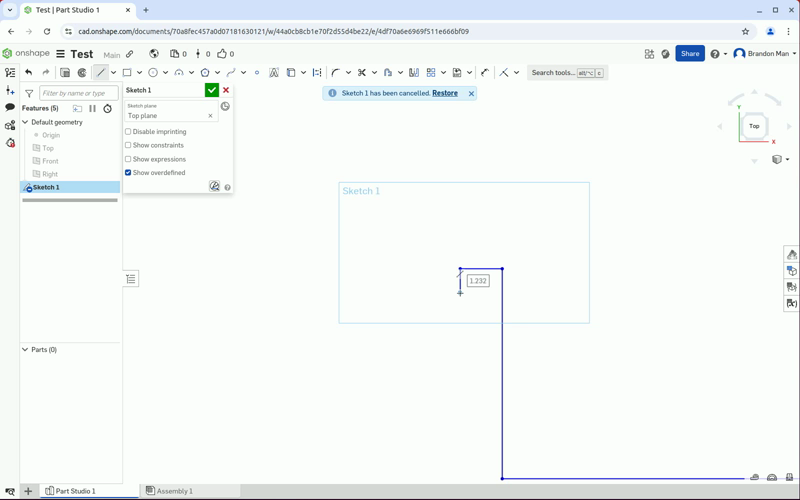
scroll(-6)
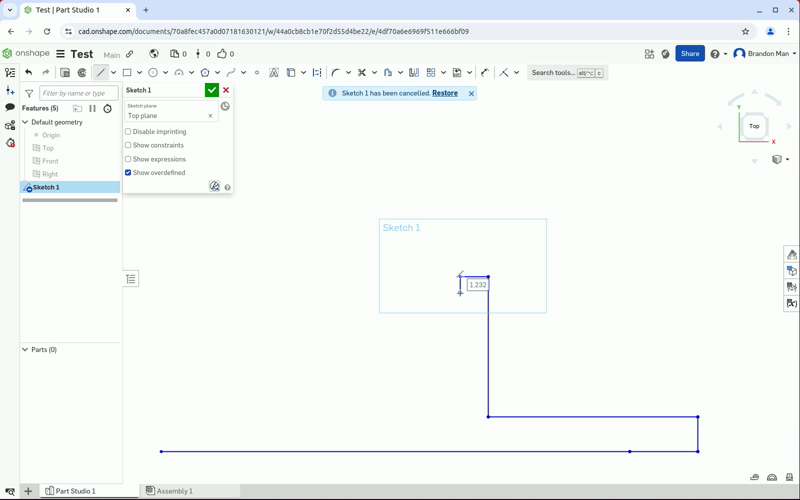
scroll(-6)
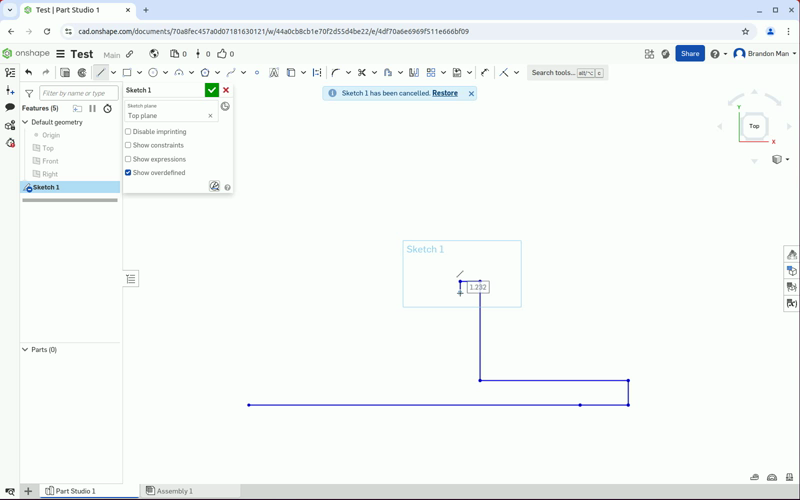
scroll(-6)
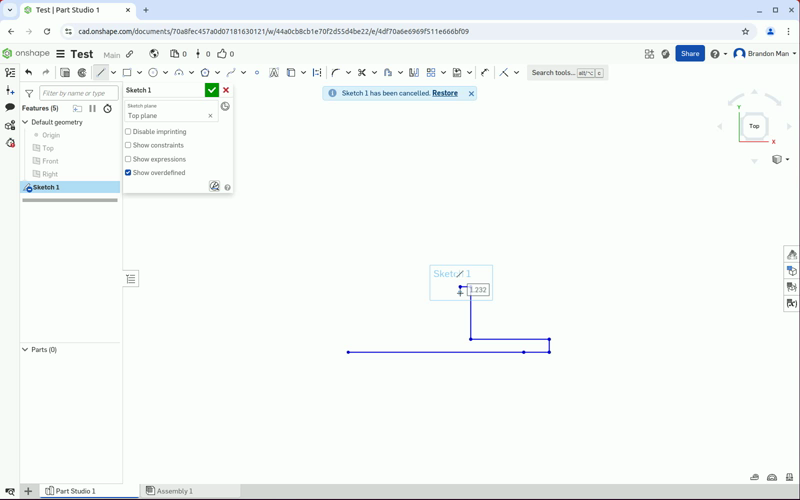
key_up(shift)
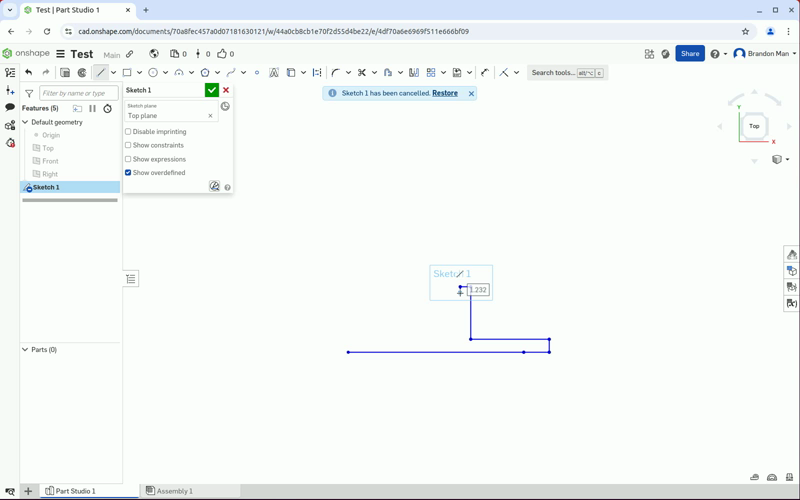
key_down(shift)
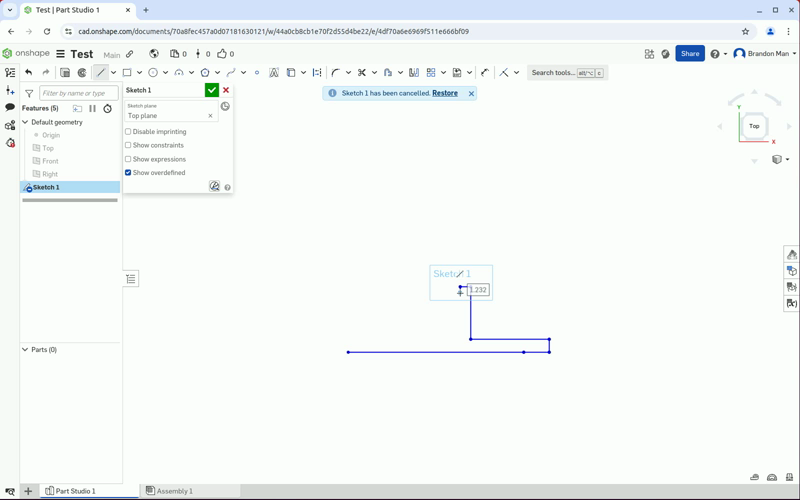
mouse_move(490, 292)
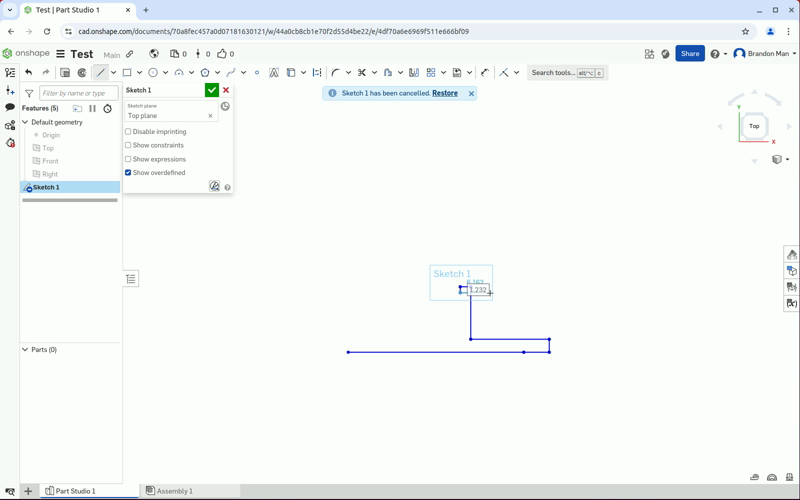
mouse_move(460, 339)
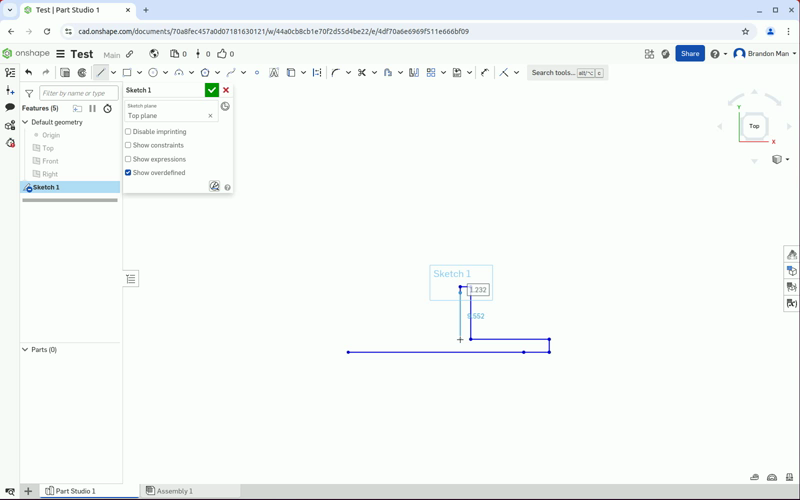
click(460, 339)
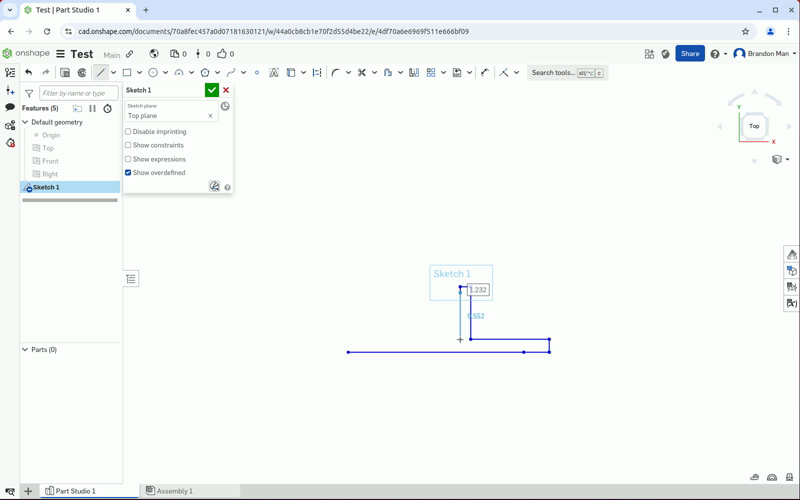
key_up(shift)
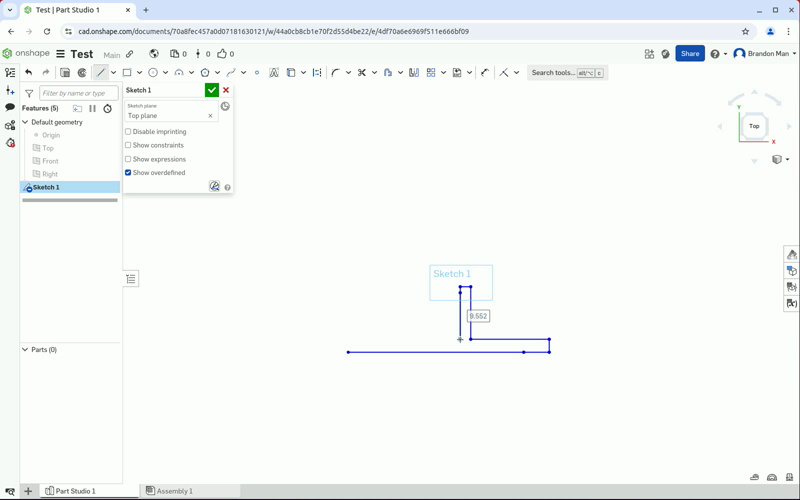
key_down(shift)
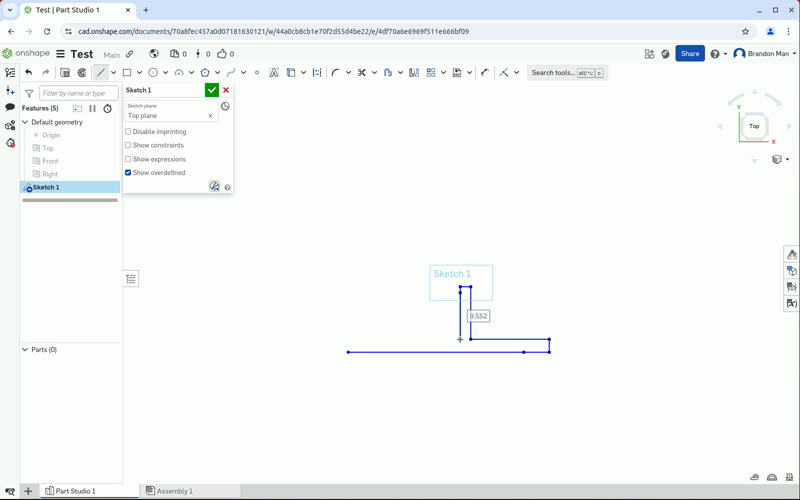
mouse_move(358, 339)
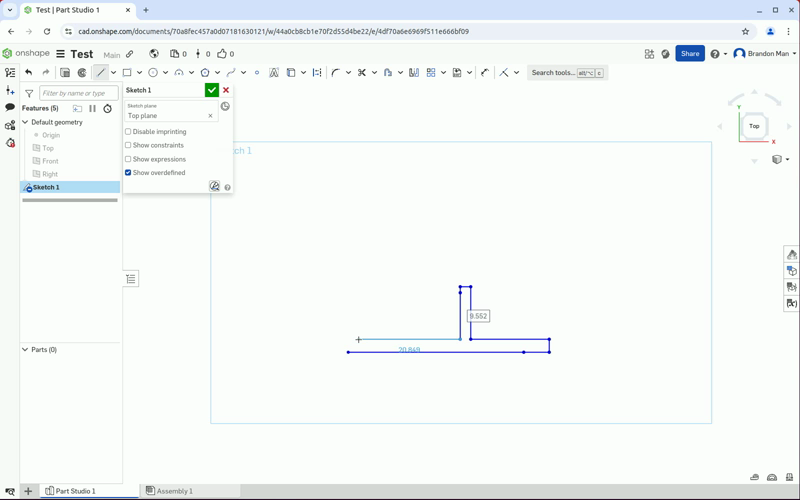
click(358, 339)
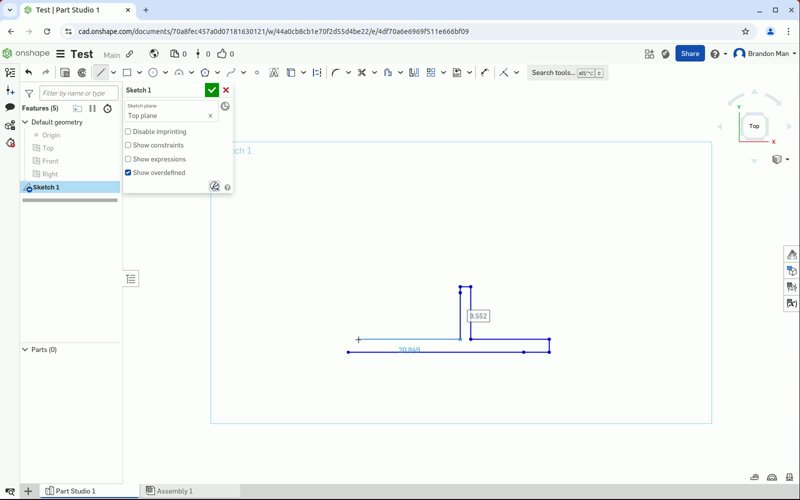
key_up(shift)
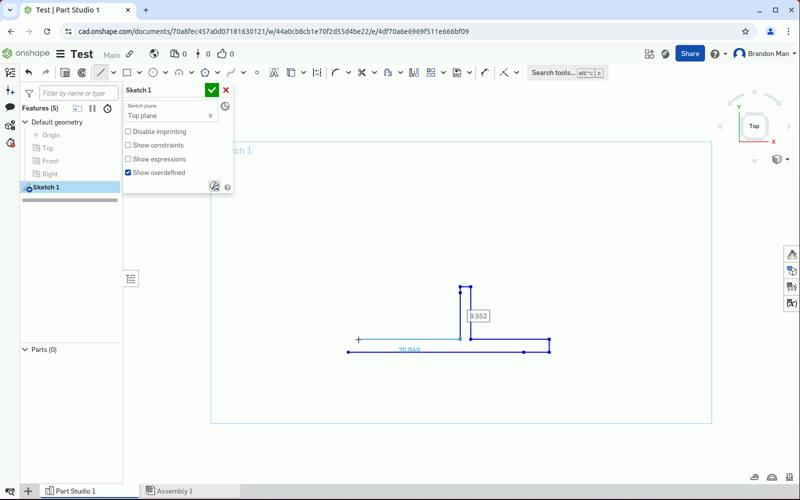
key_down(shift)
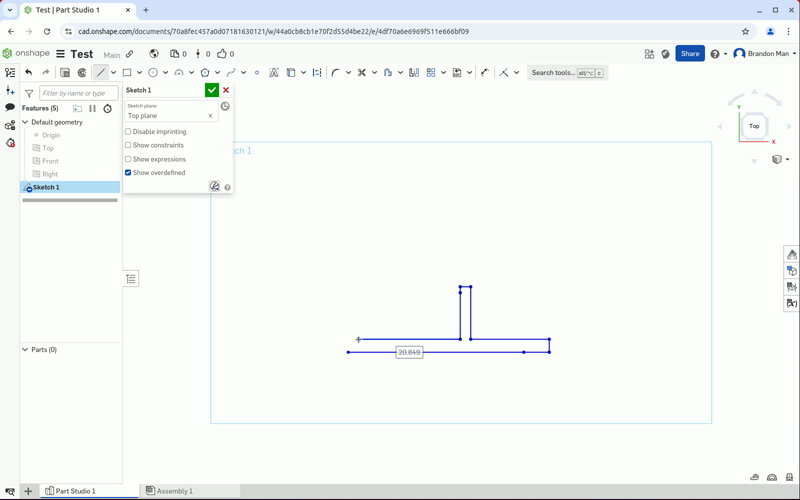
mouse_move(358, 227)
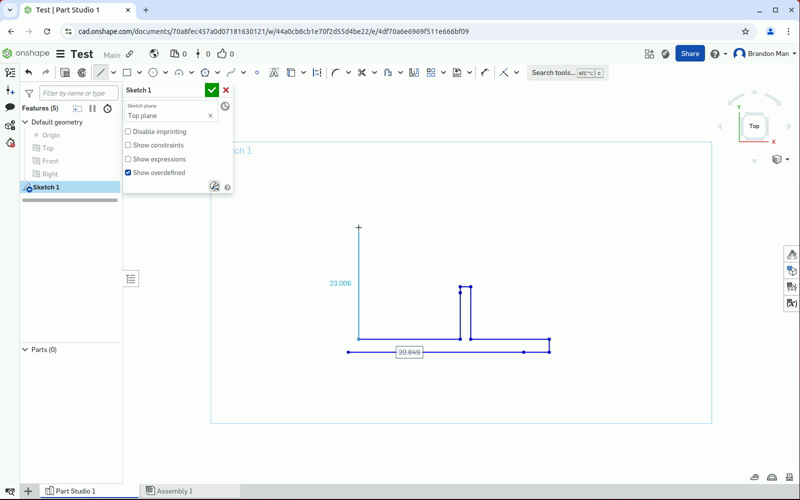
click(358, 227)
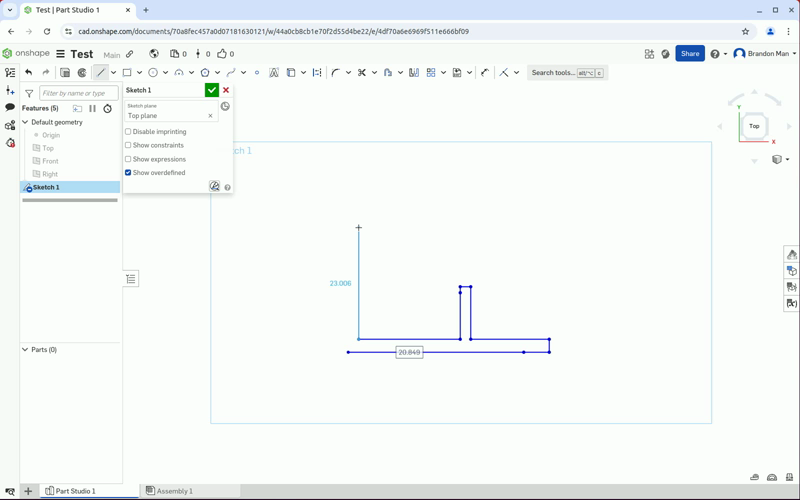
key_up(shift)
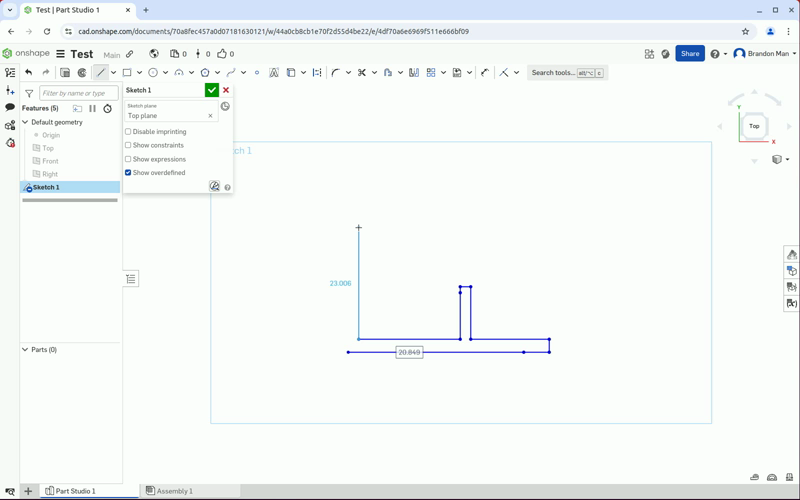
key_down(shift)
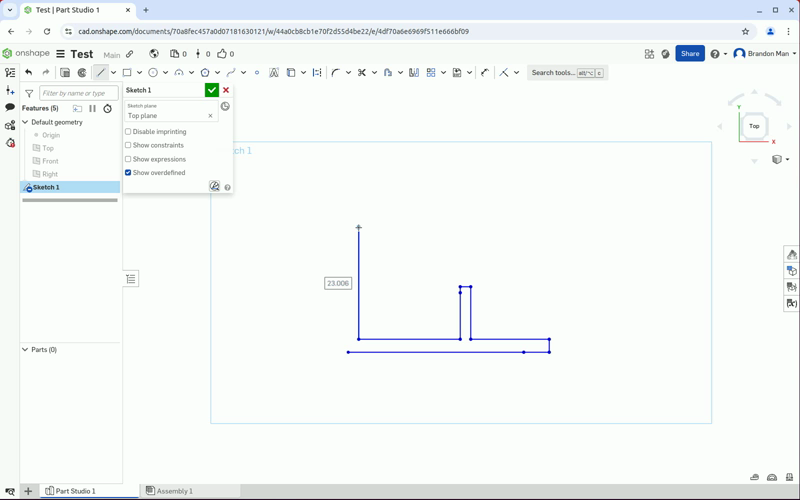
mouse_move(388, 227)
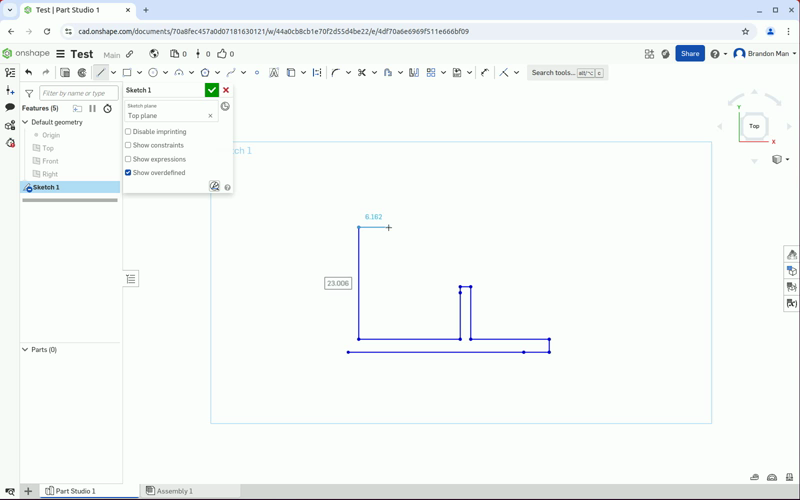
mouse_move(358, 221)
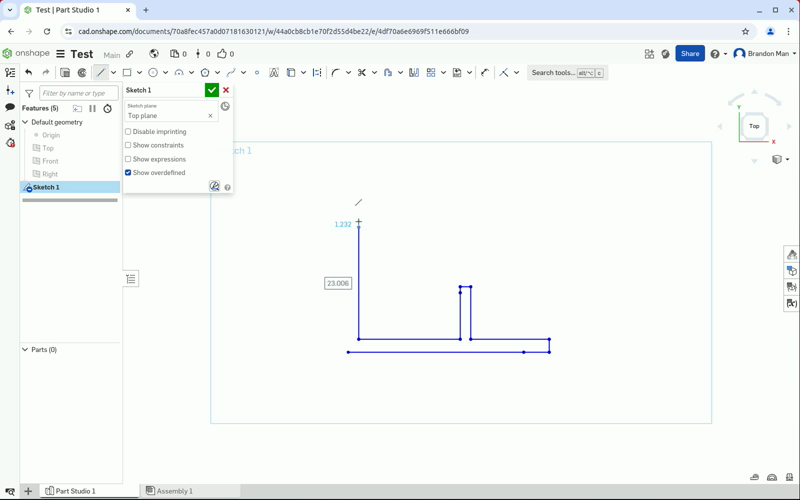
scroll(6)
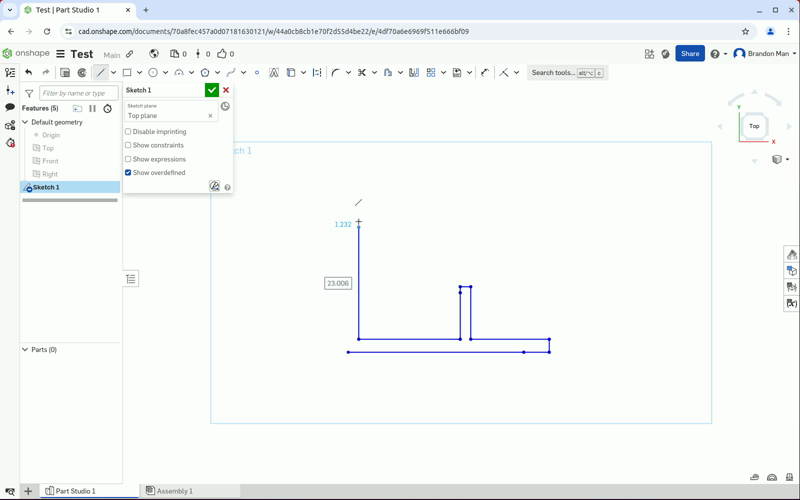
scroll(6)
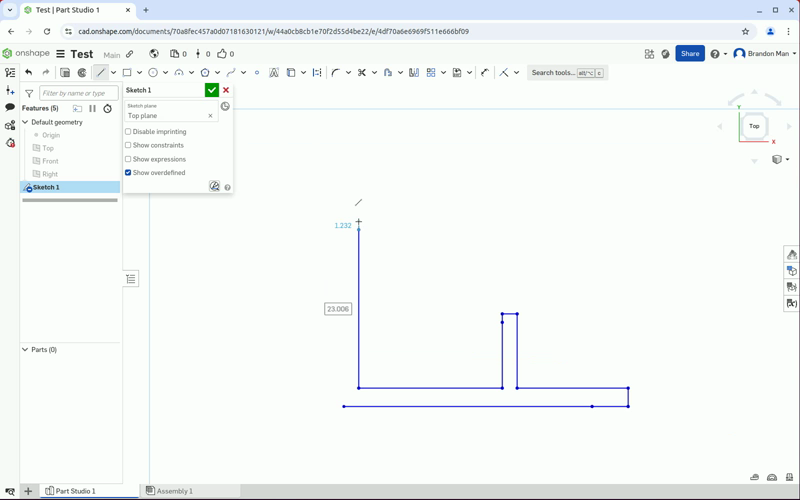
scroll(6)
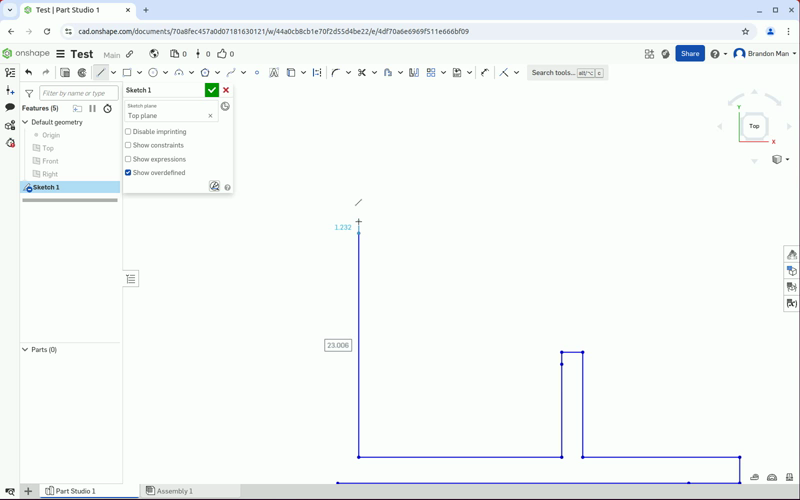
scroll(6)
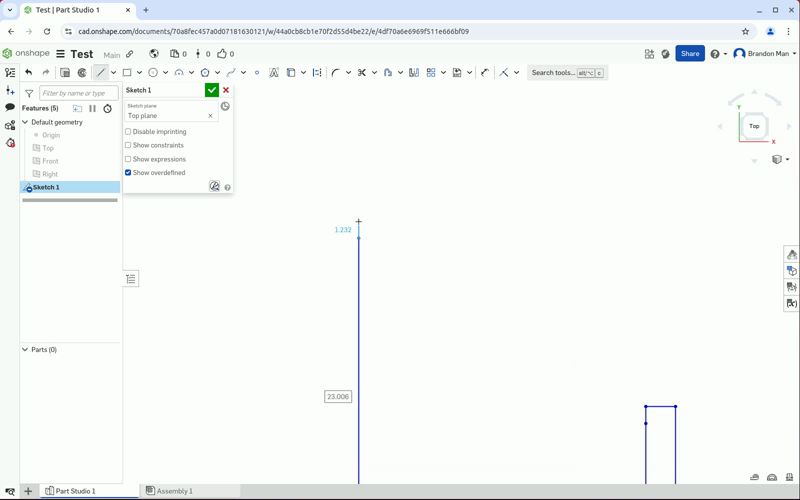
scroll(6)
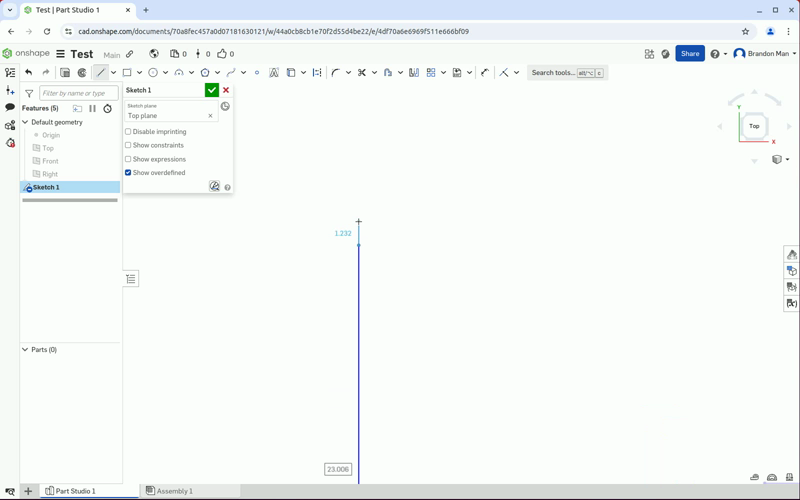
scroll(6)
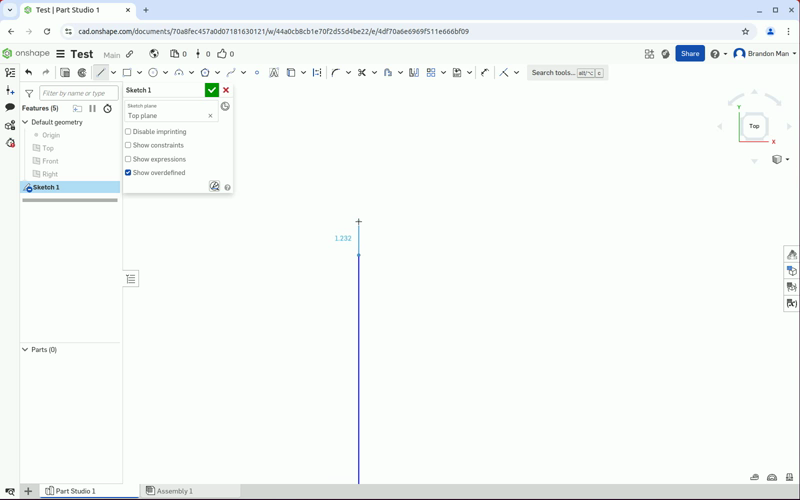
scroll(6)
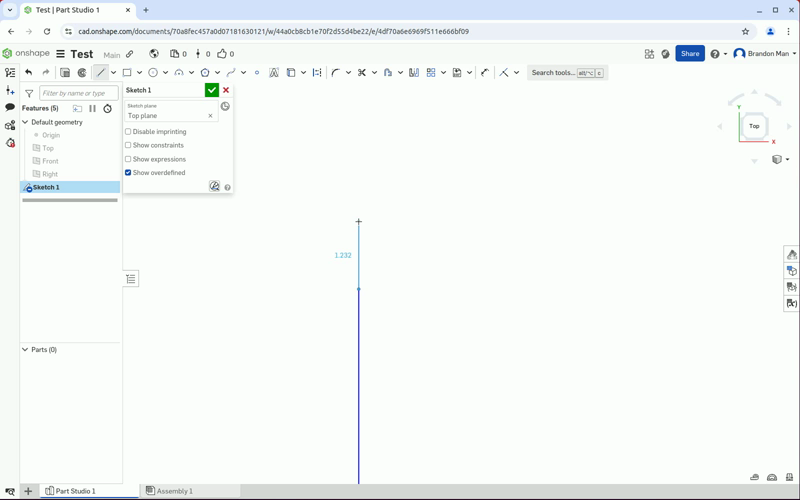
click(358, 221)
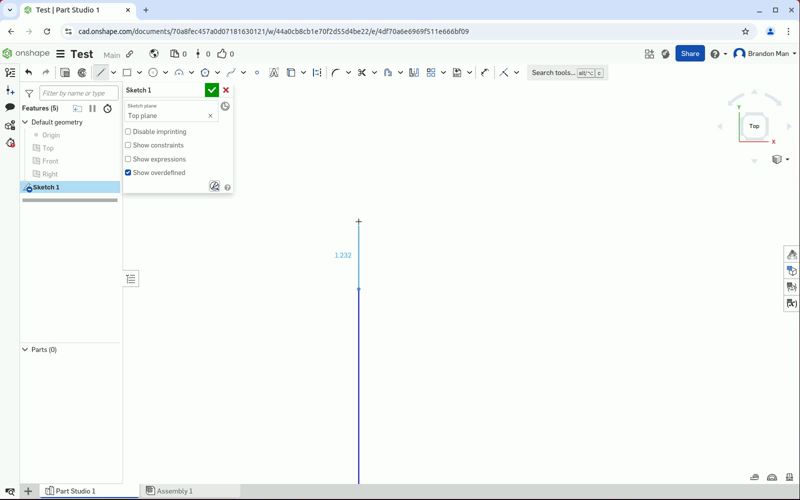
scroll(-6)
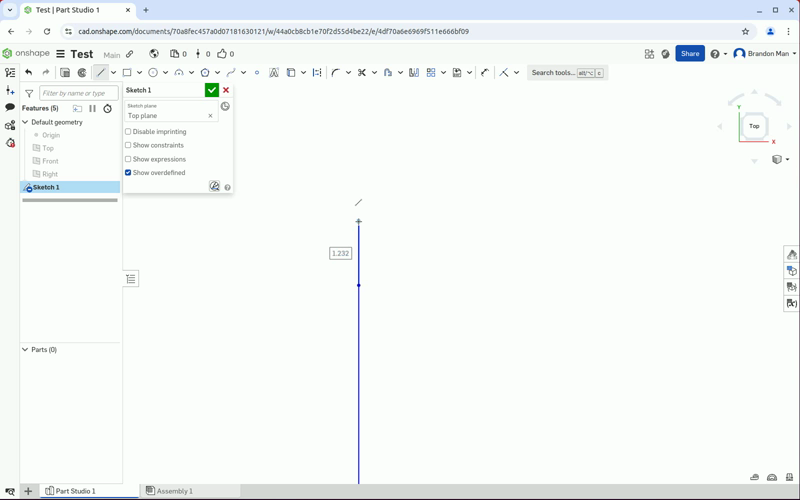
scroll(-6)
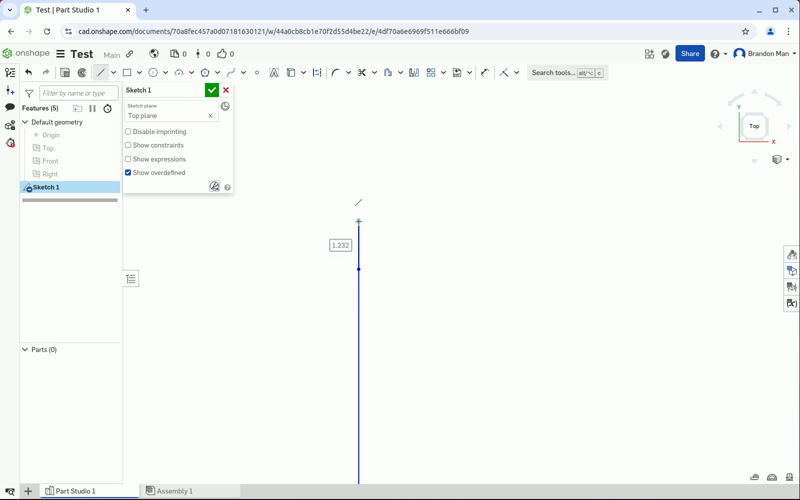
scroll(-6)
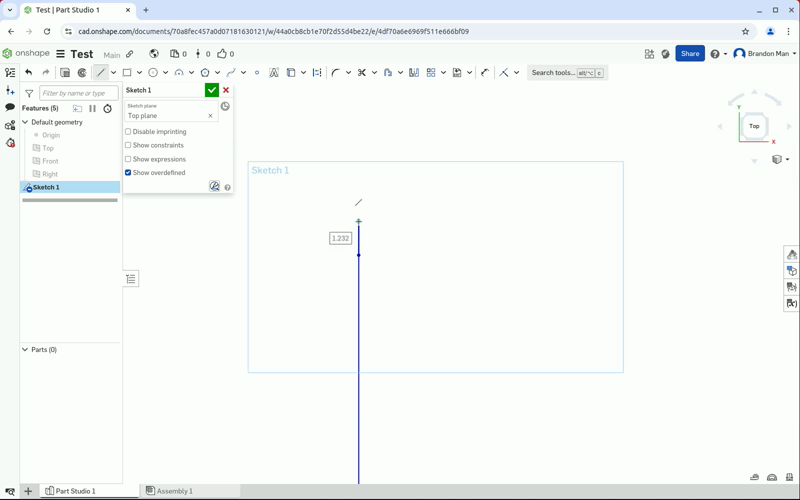
scroll(-6)
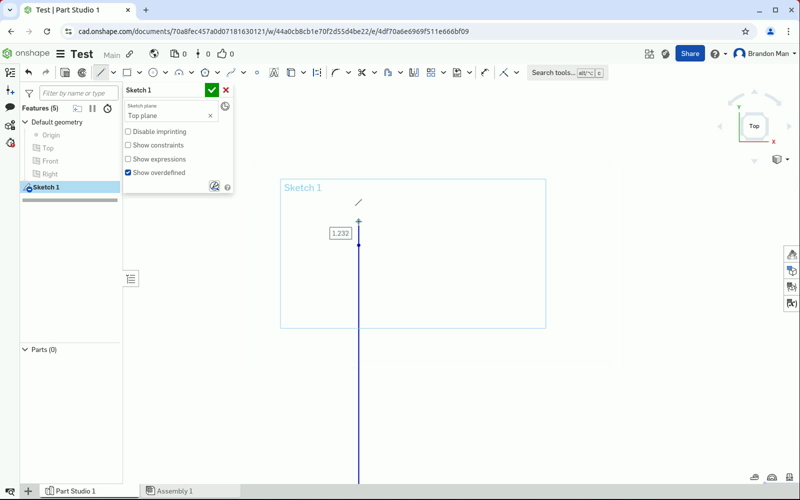
scroll(-6)
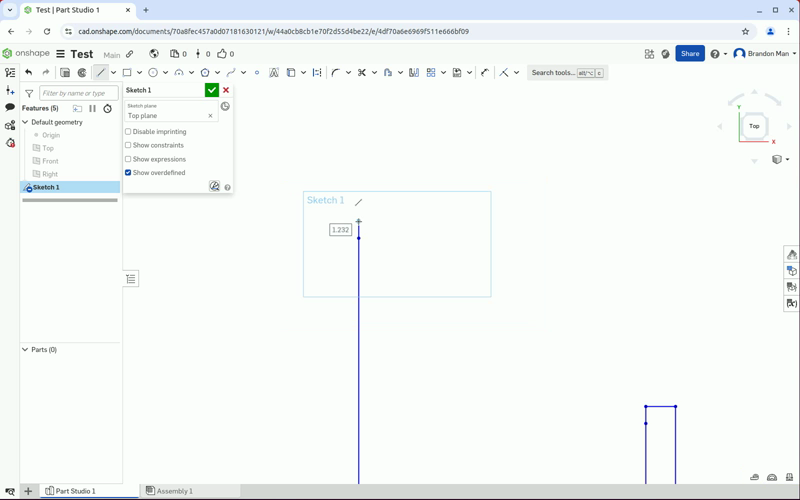
scroll(-6)
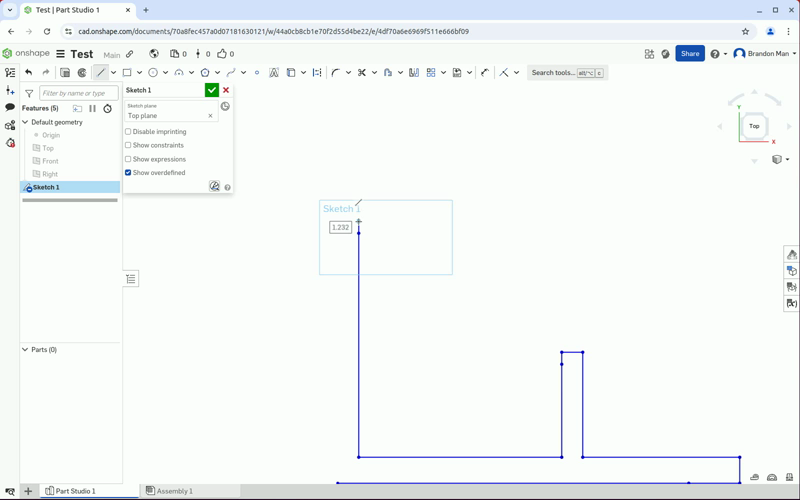
scroll(-6)
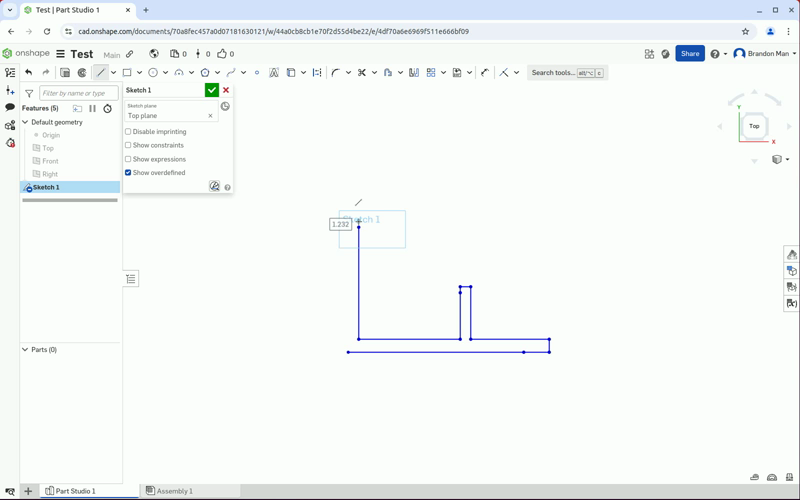
key_up(shift)
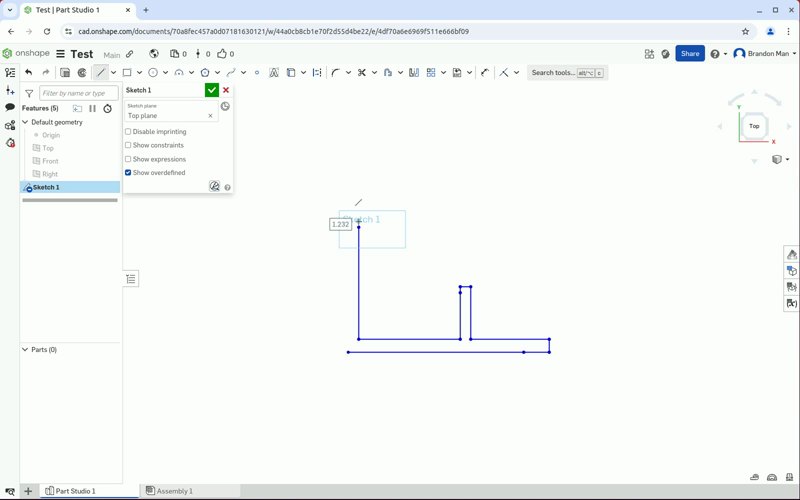
key_down(shift)
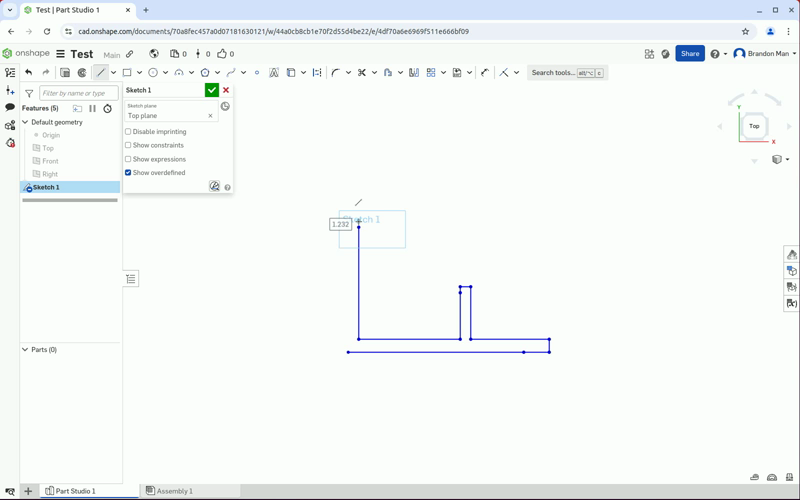
mouse_move(388, 221)
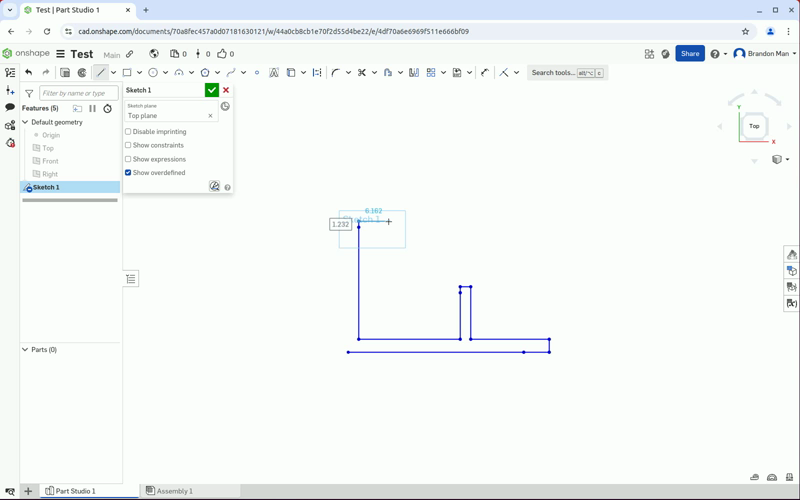
mouse_move(348, 221)
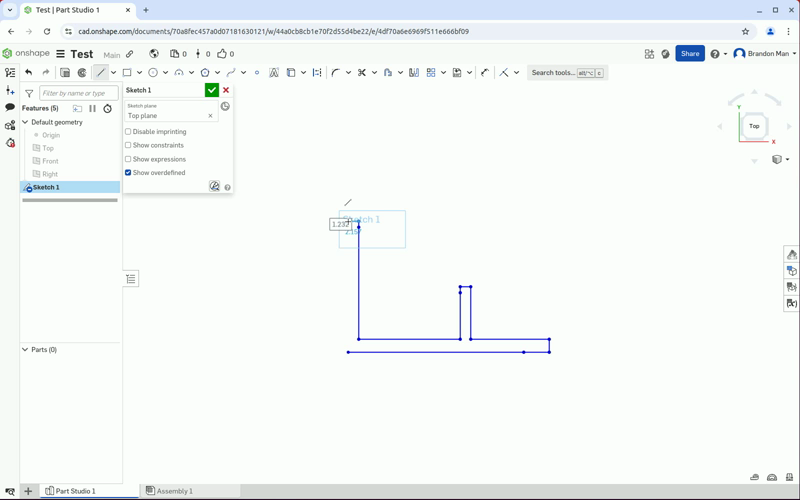
click(348, 221)
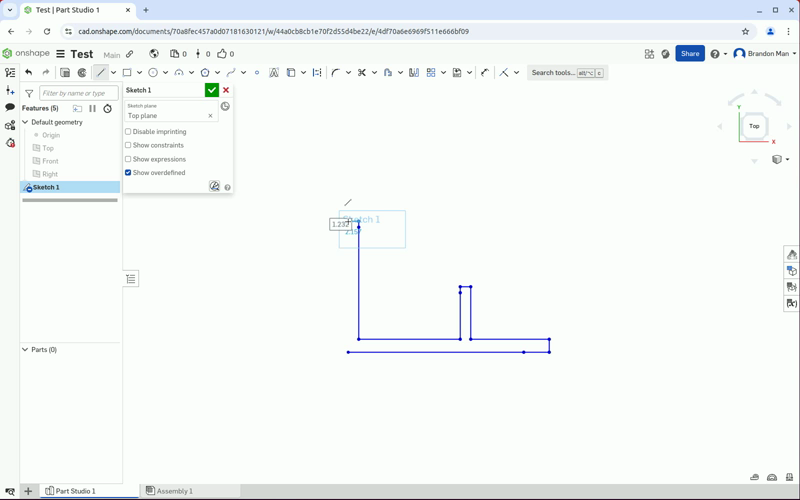
key_up(shift)
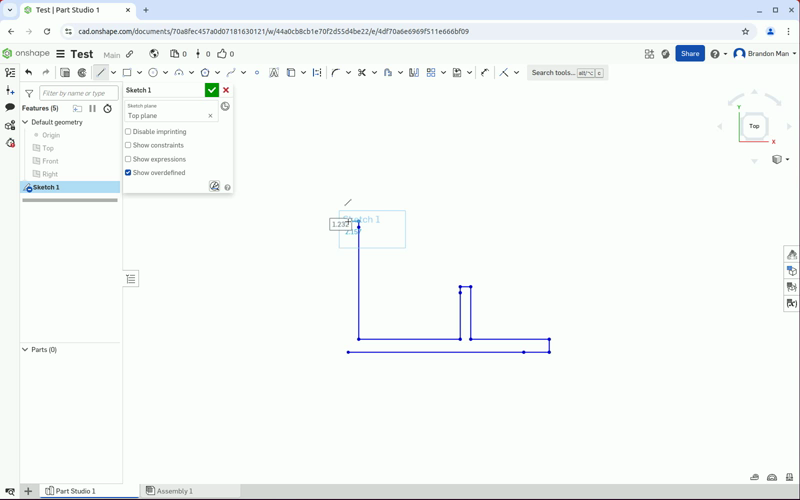
key_down(shift)
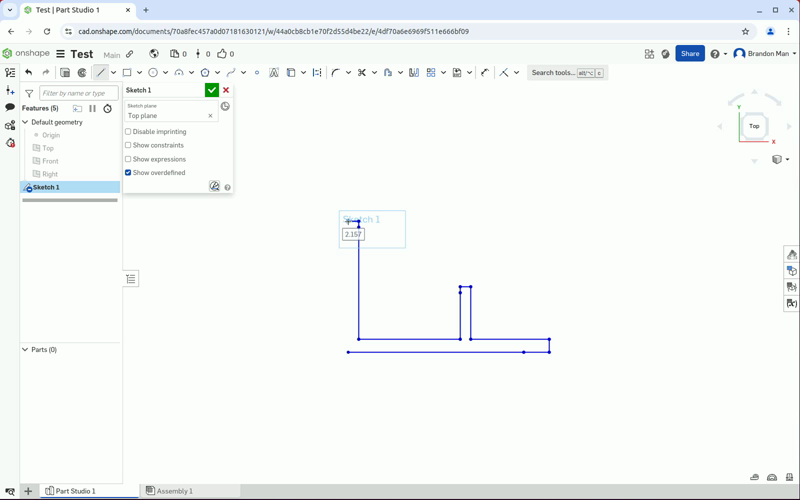
mouse_move(348, 352)
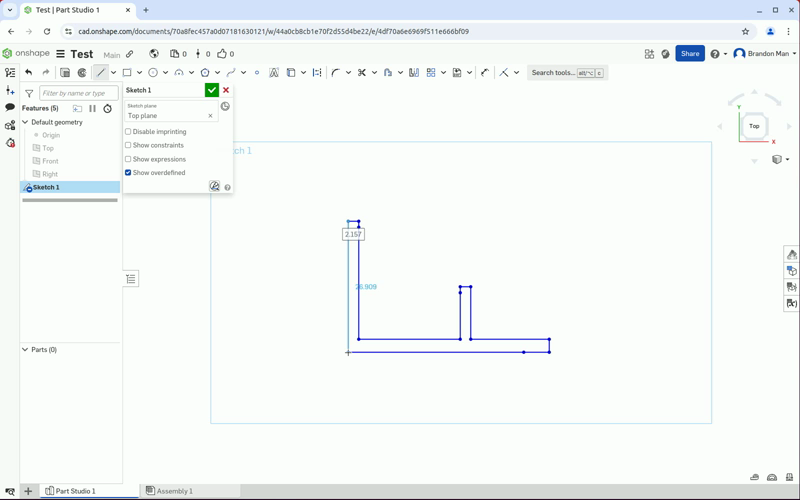
key_up(shift)
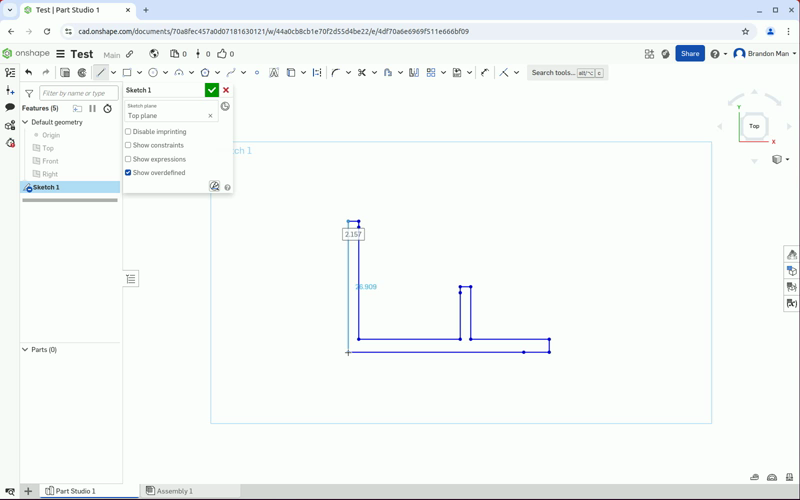
click(348, 352)
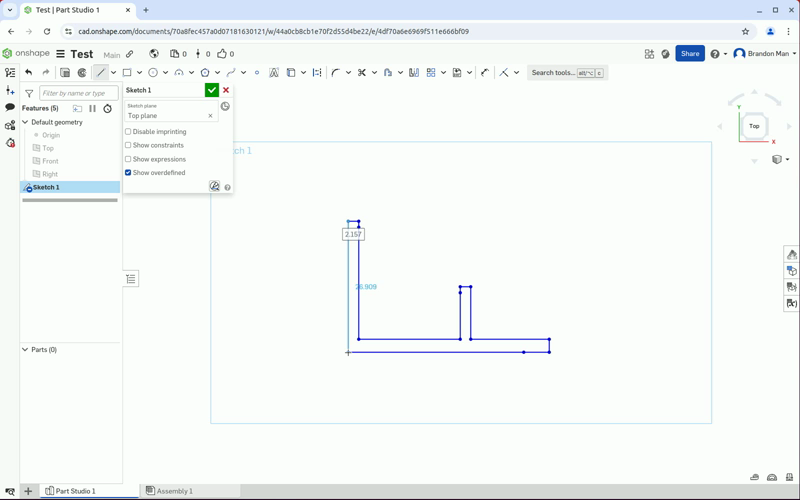
key(esc)
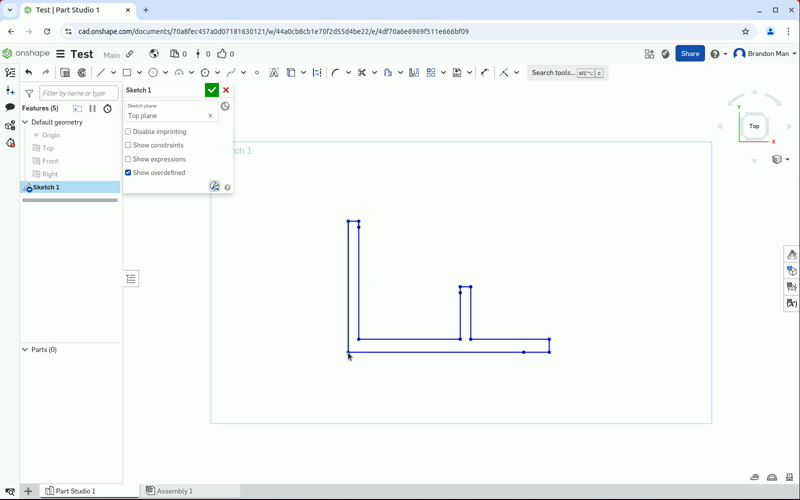
mouse_move(351, 309)
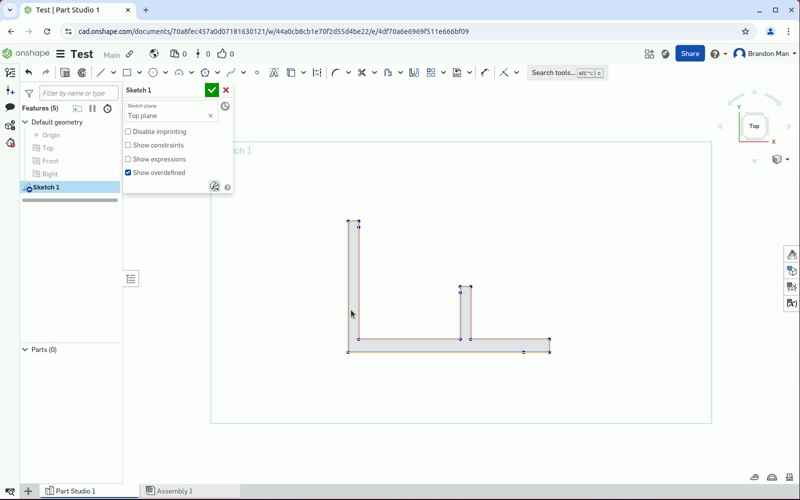
click(351, 309)
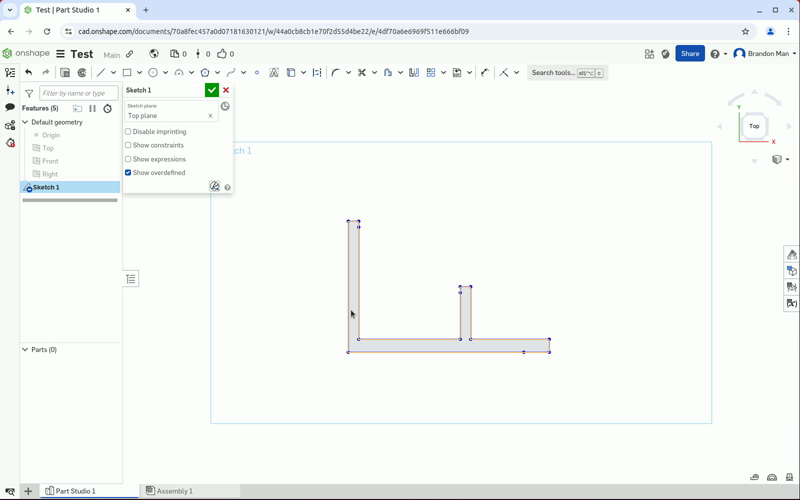
mouse_move(73, 352)
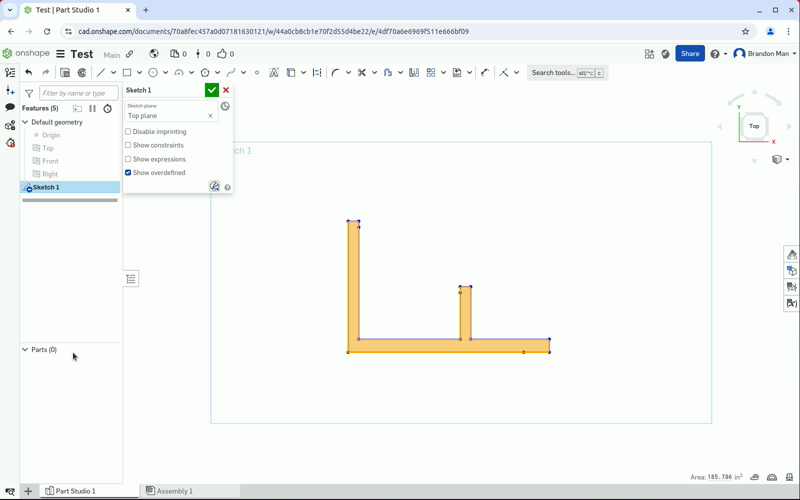
key(shift+y)
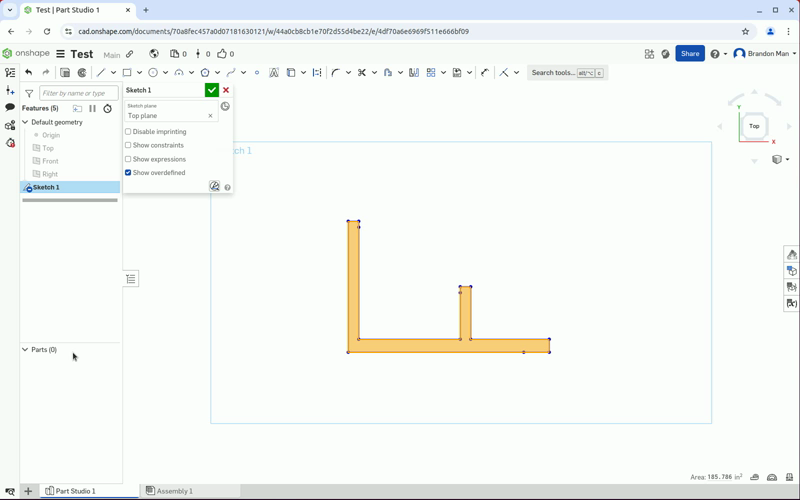
key(shift+e)
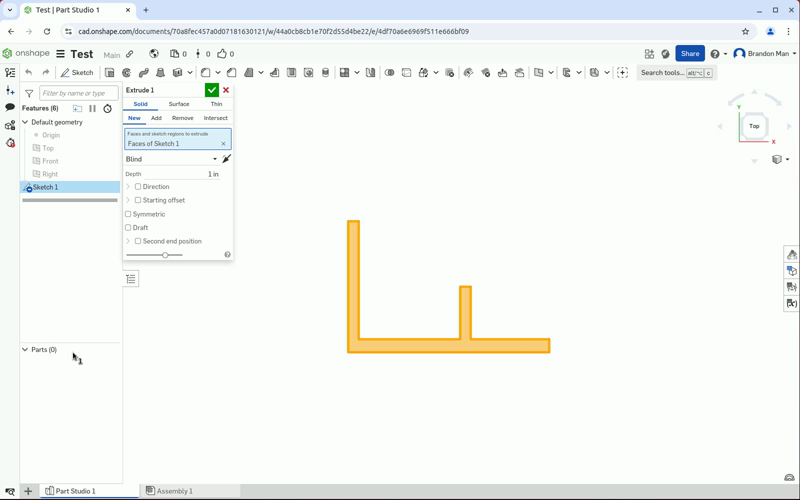
mouse_move(143, 106)
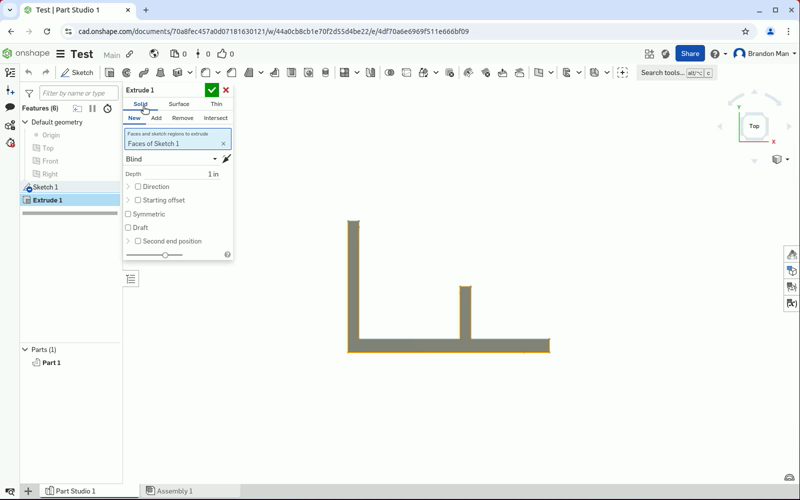
click(143, 106)
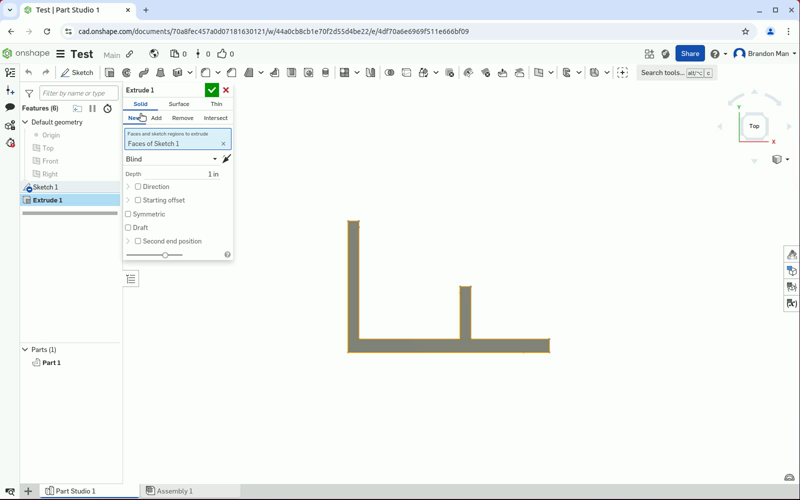
mouse_move(137, 120)
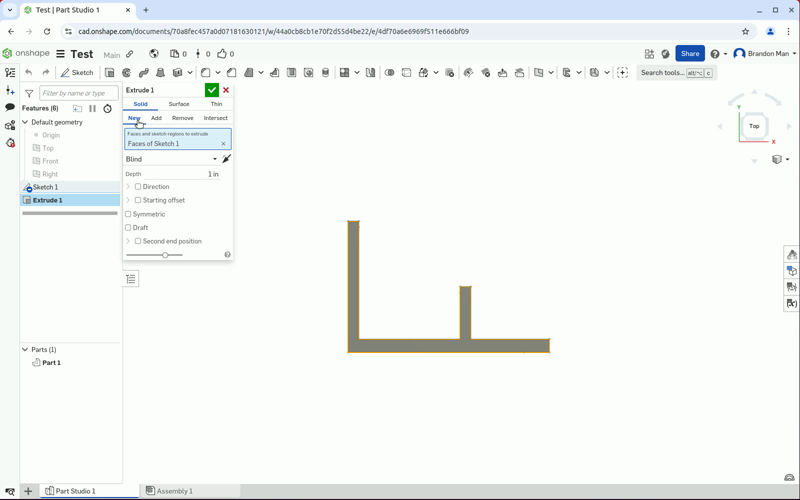
click(137, 120)
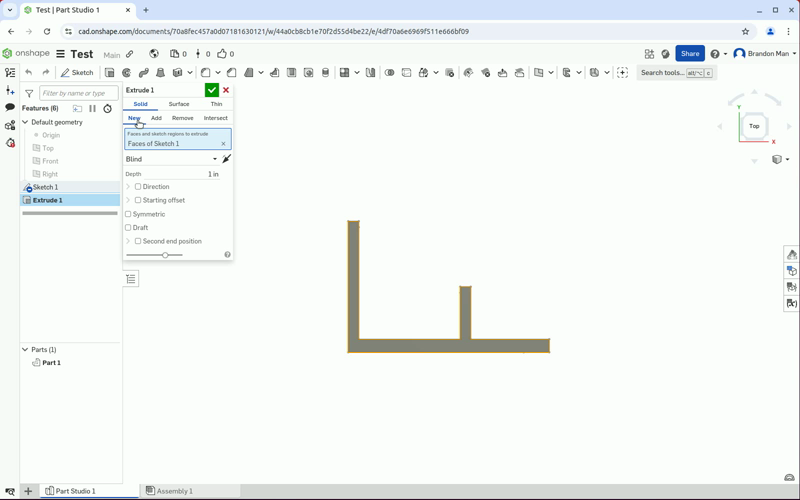
key(tab, 4)
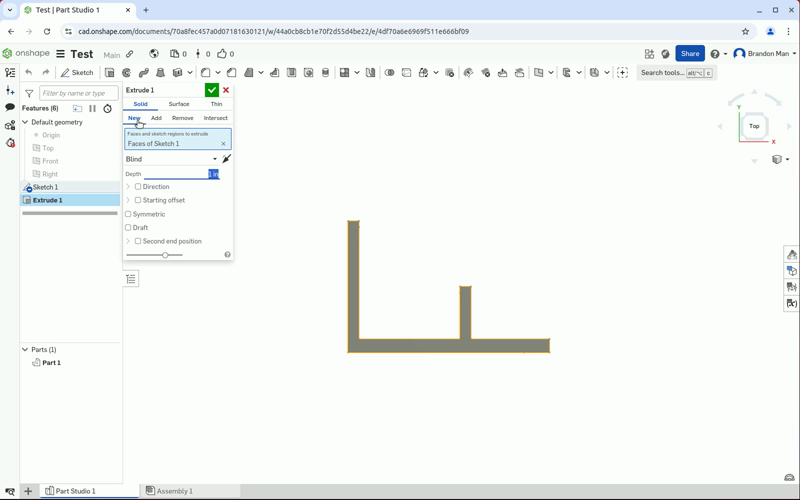
text(-9.628)
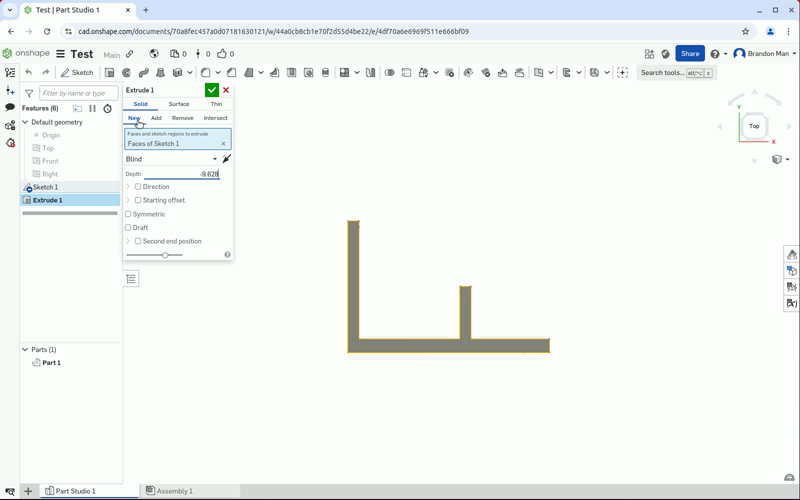
key(enter)
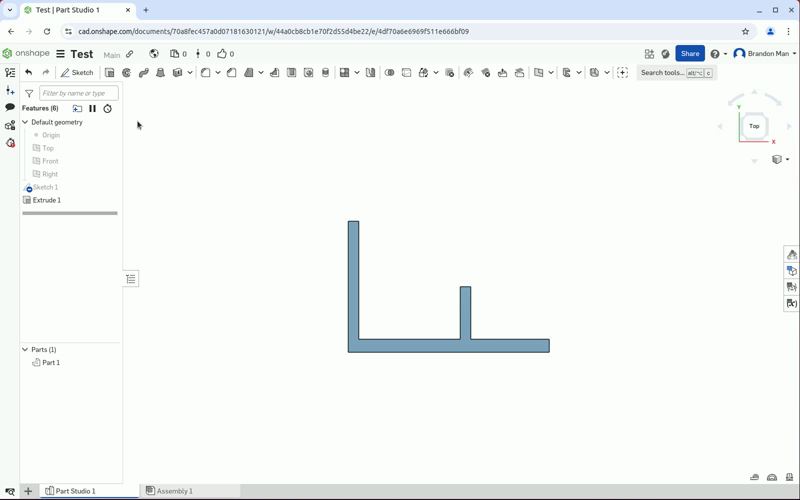
key(shift+h)
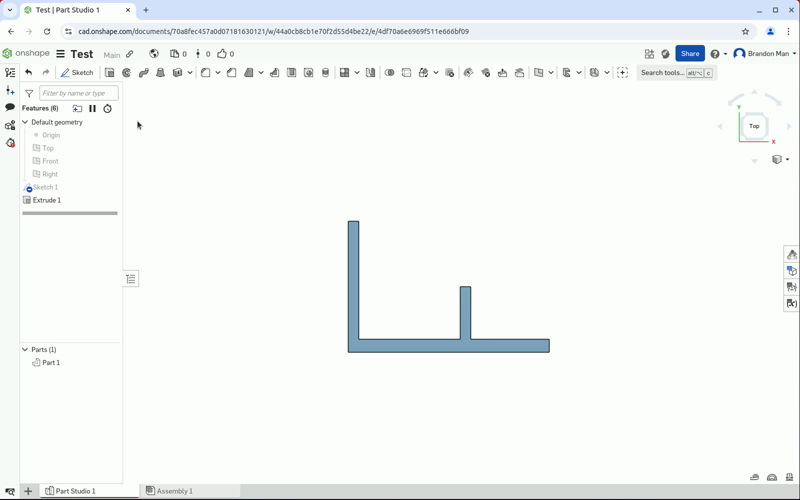
key(shift+h)
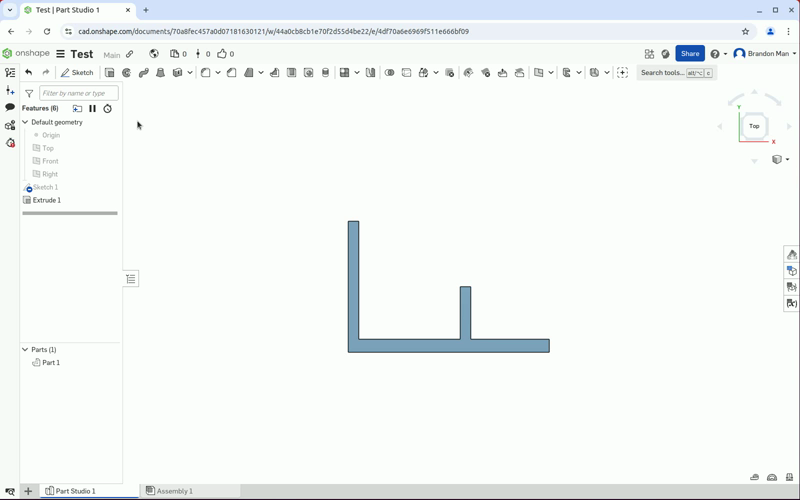
mouse_move(73, 189)
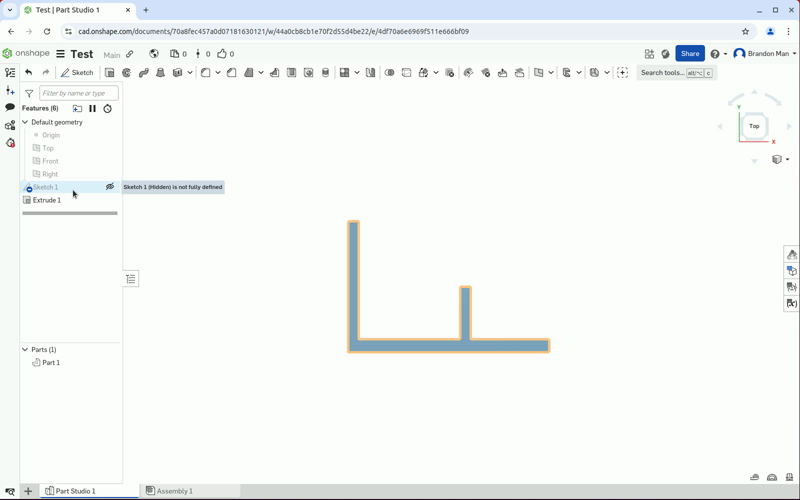
click(73, 189)
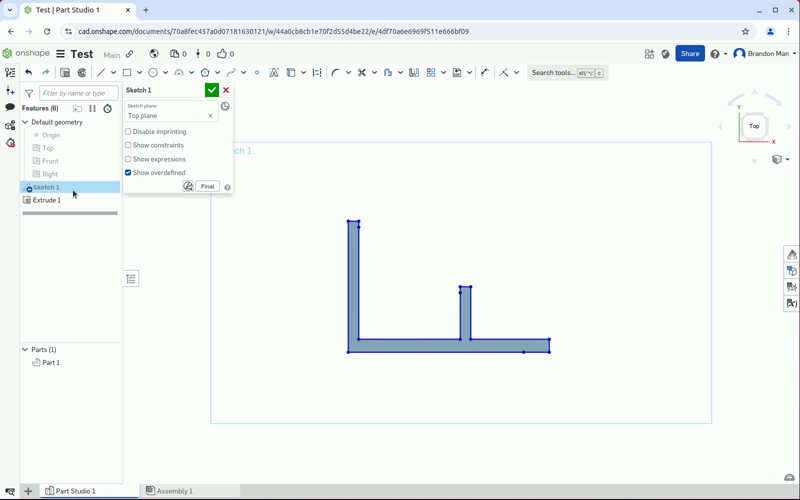
mouse_move(229, 92)
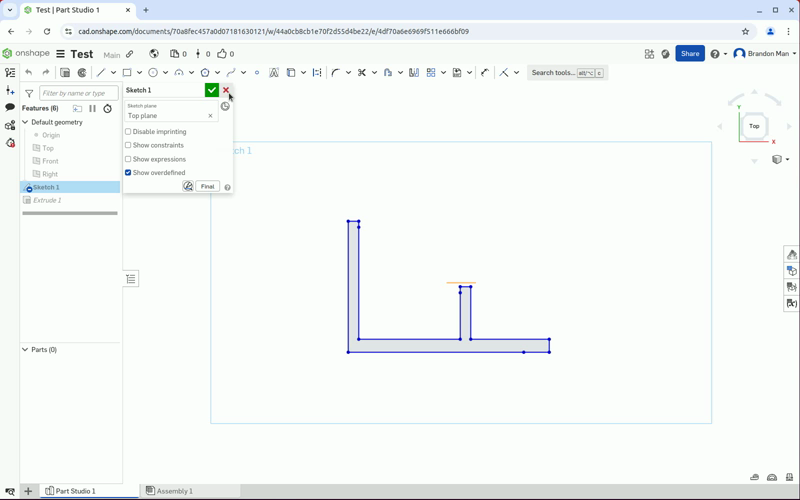
click(229, 92)
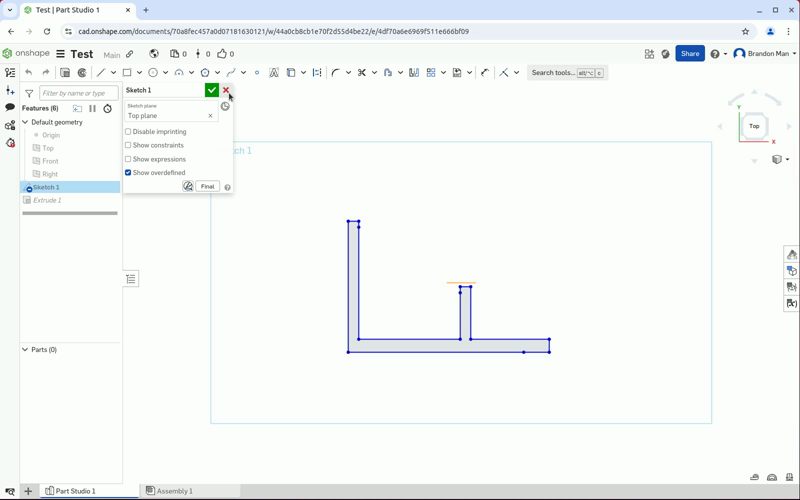
key(shift+s)
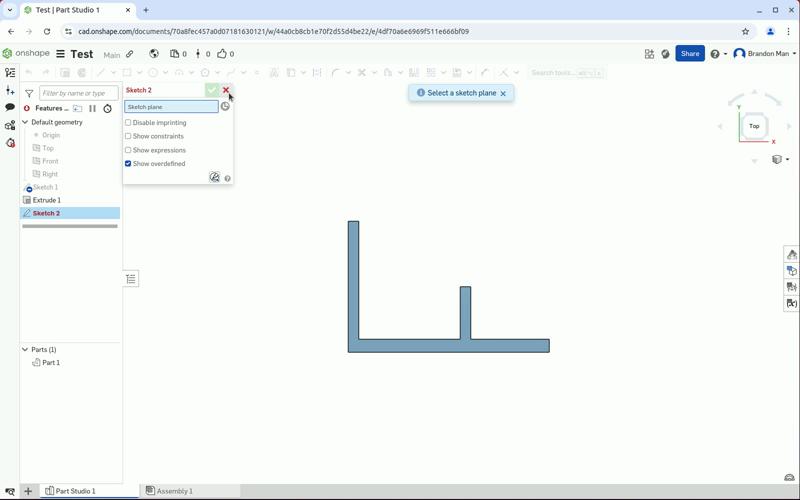
mouse_move(73, 150)
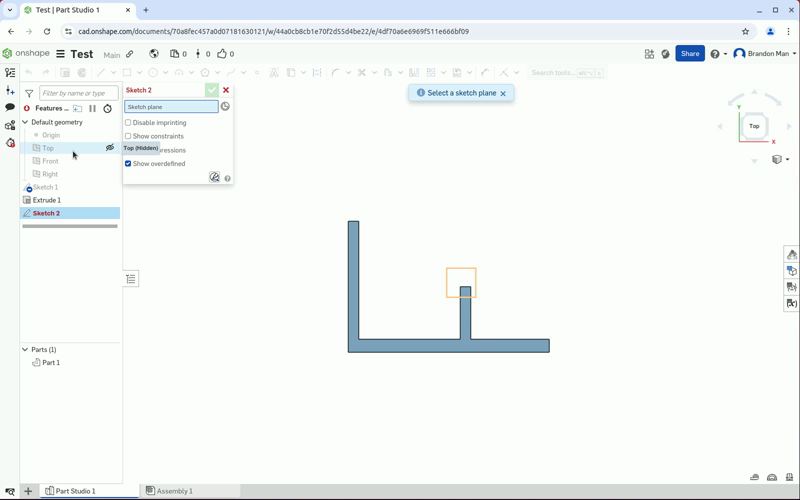
click(73, 150)
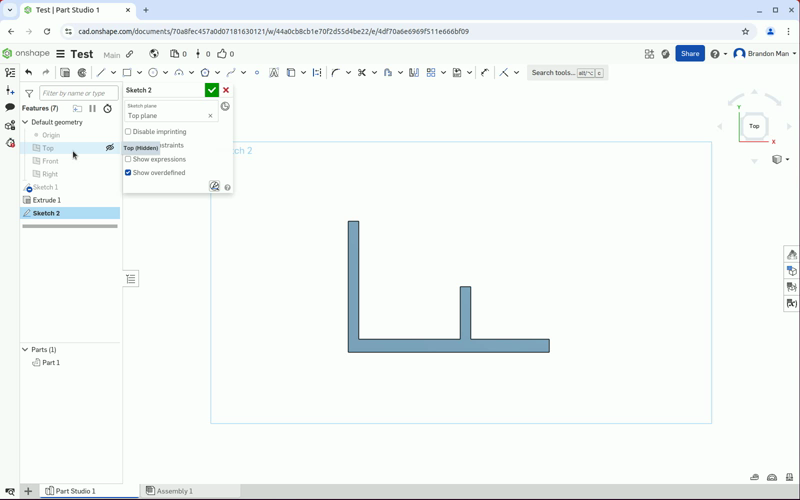
mouse_move(73, 352)
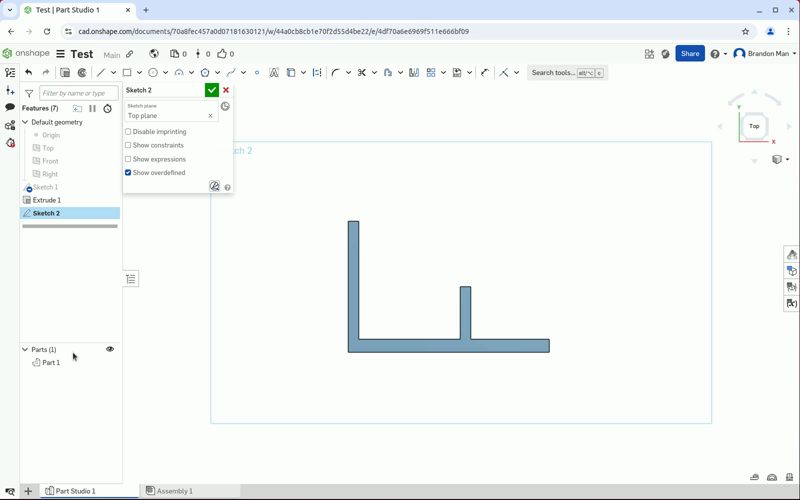
key(y)
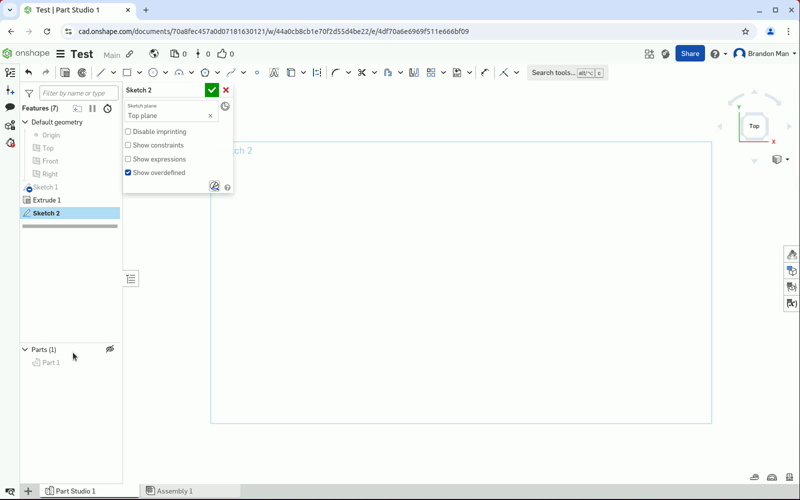
key(l)
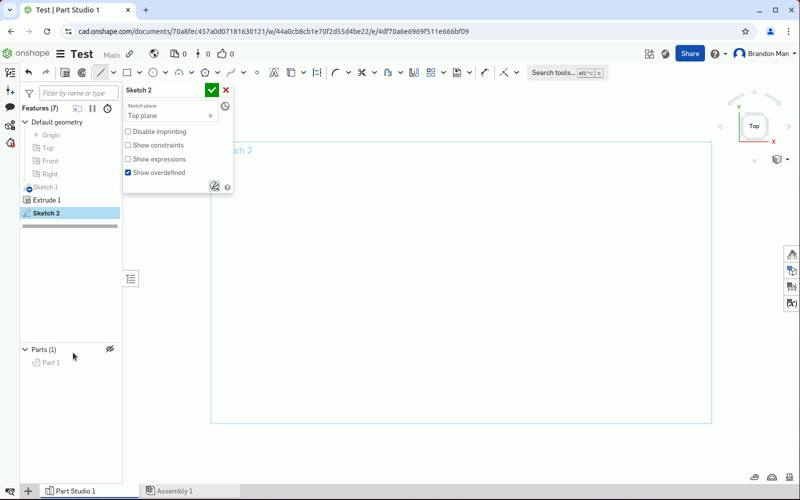
key_down(shift)
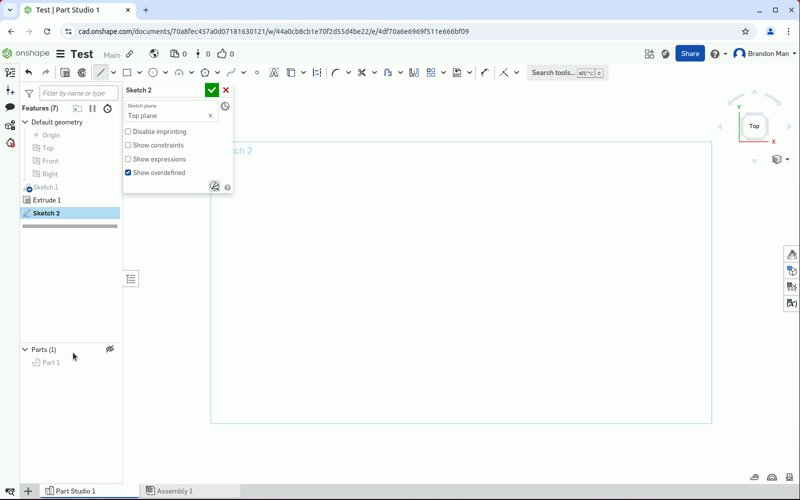
mouse_move(358, 226)
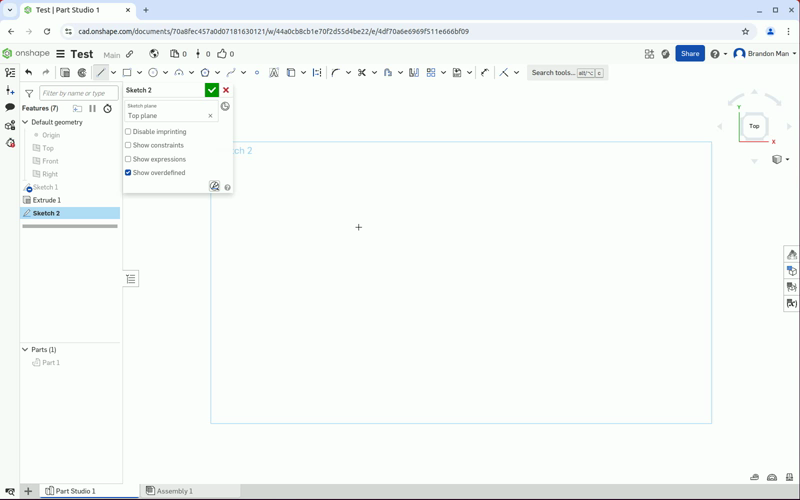
click(358, 226)
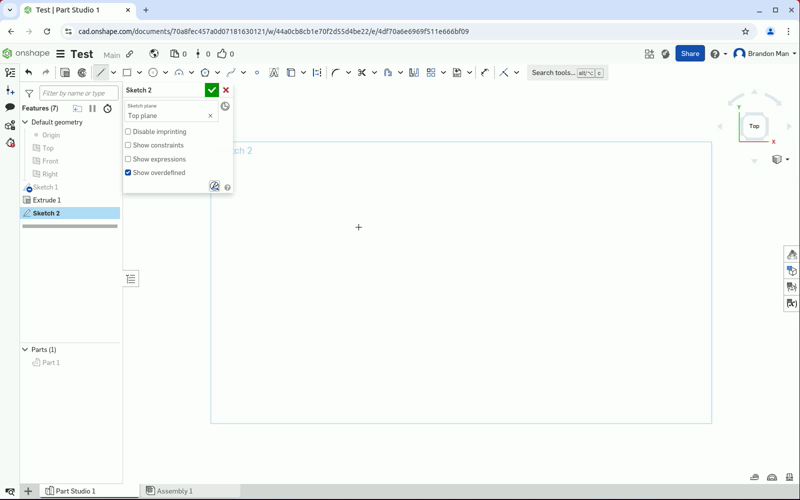
key_up(shift)
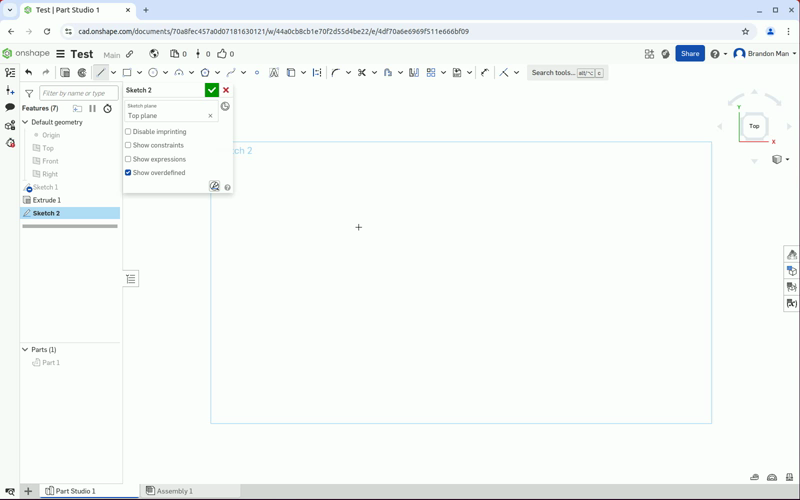
key_down(shift)
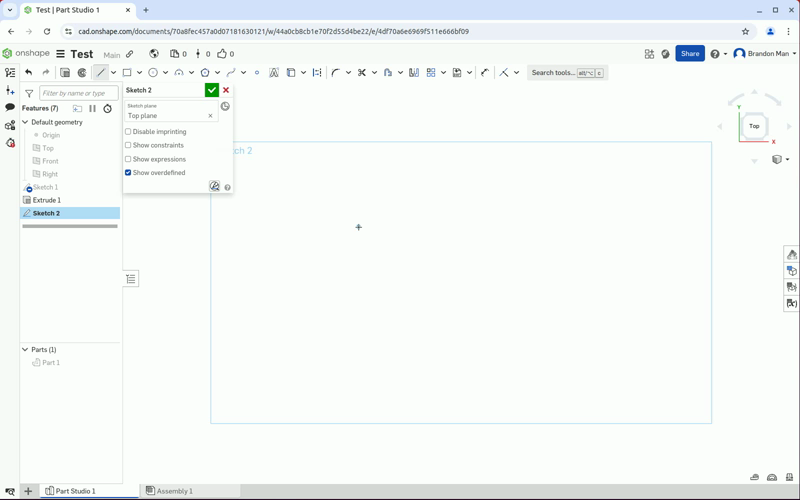
mouse_move(388, 226)
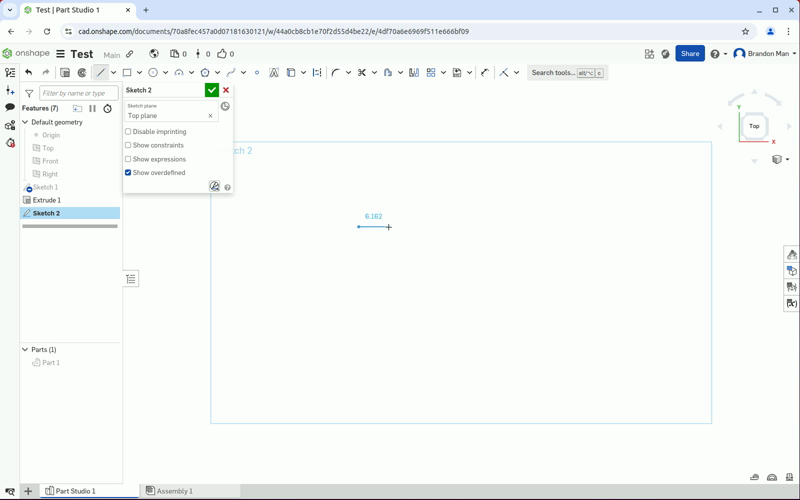
mouse_move(361, 226)
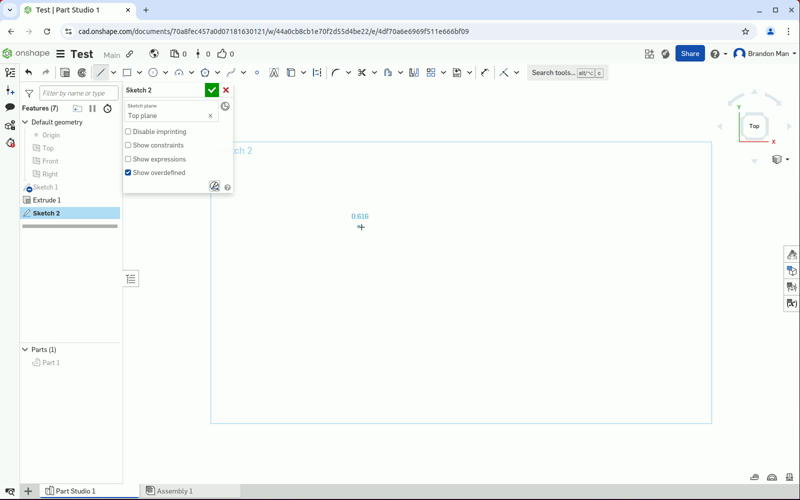
scroll(6)
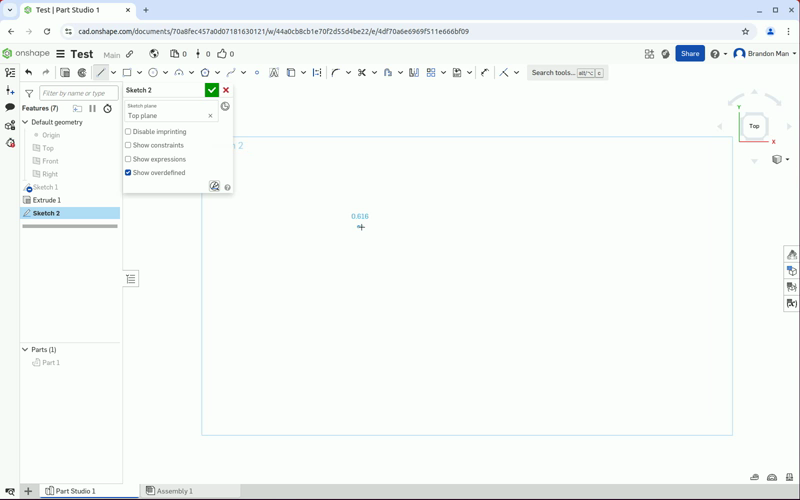
scroll(6)
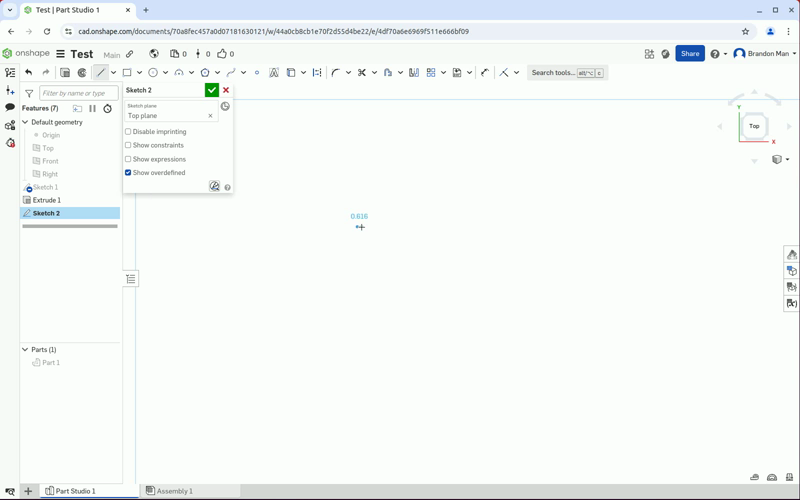
scroll(6)
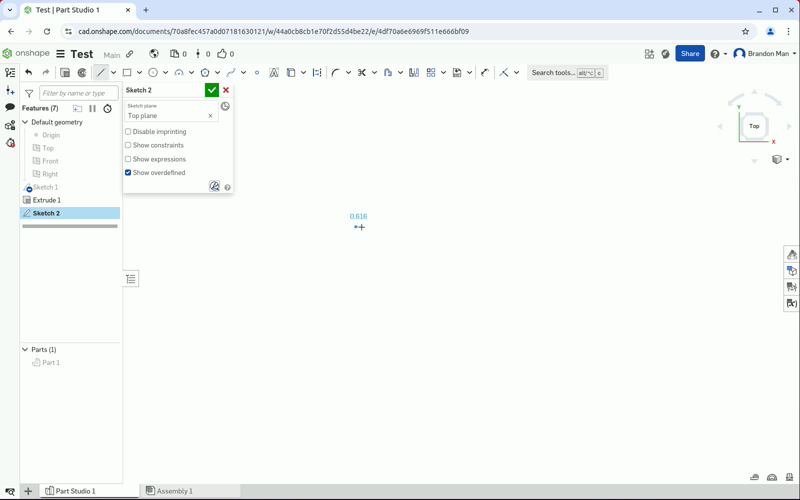
scroll(6)
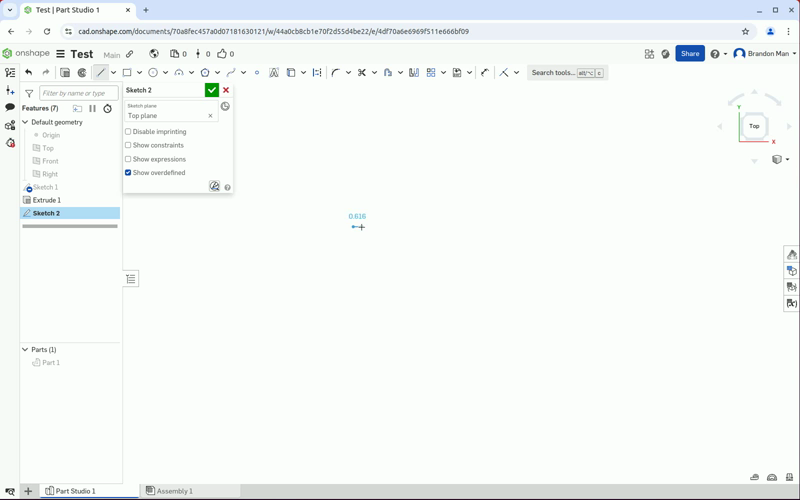
scroll(6)
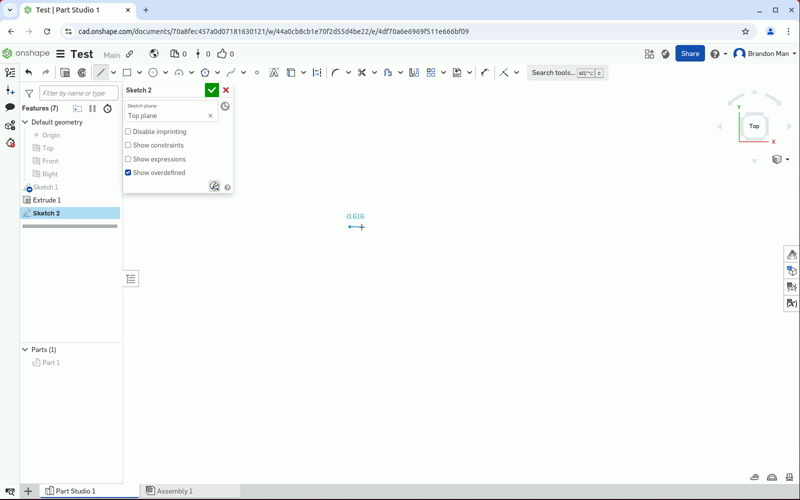
scroll(6)
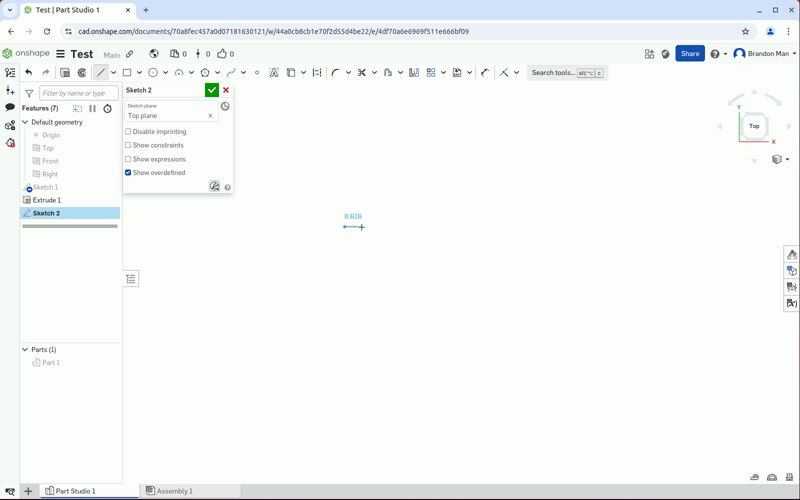
scroll(6)
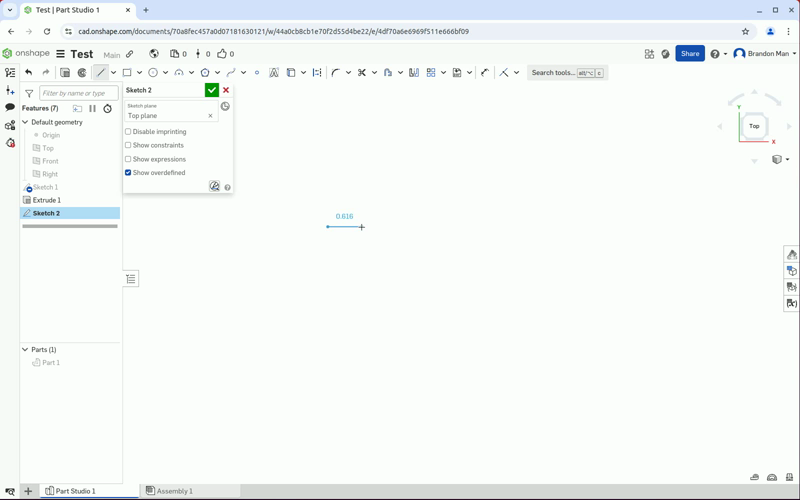
click(361, 226)
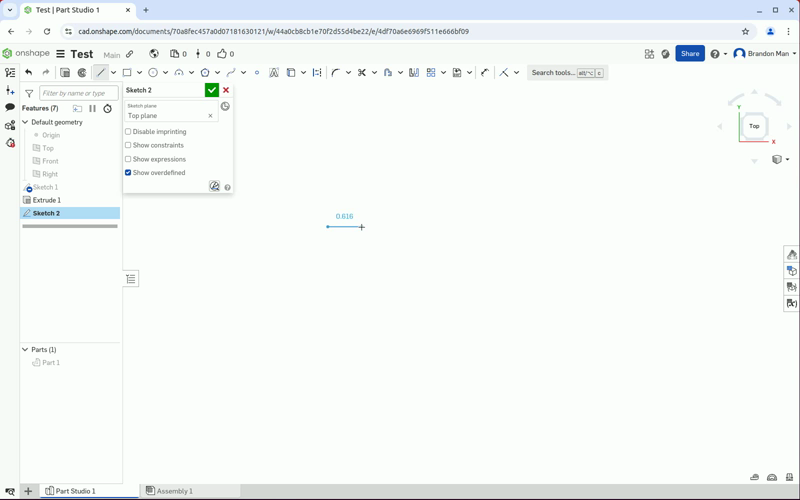
scroll(-6)
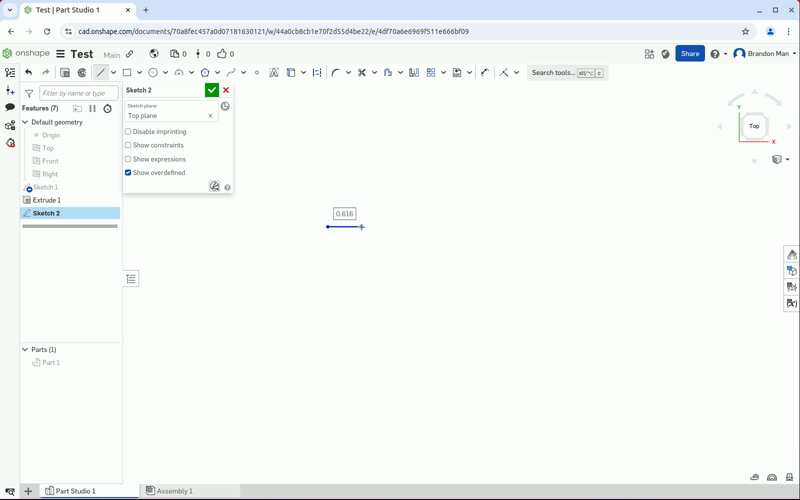
scroll(-6)
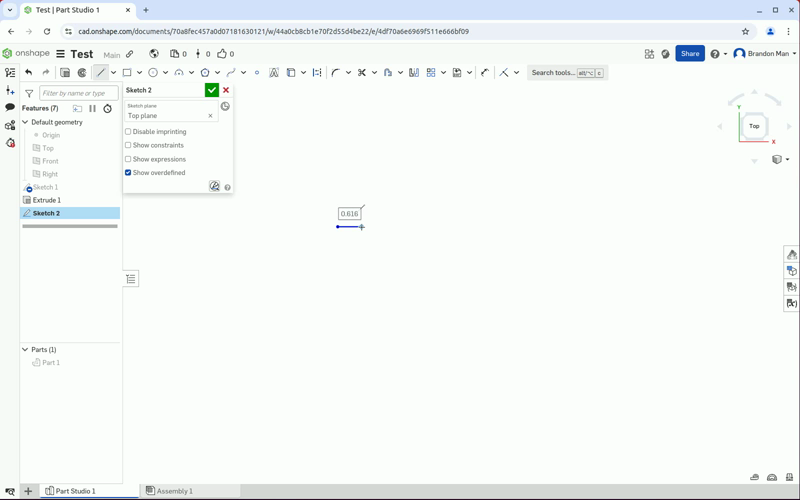
scroll(-6)
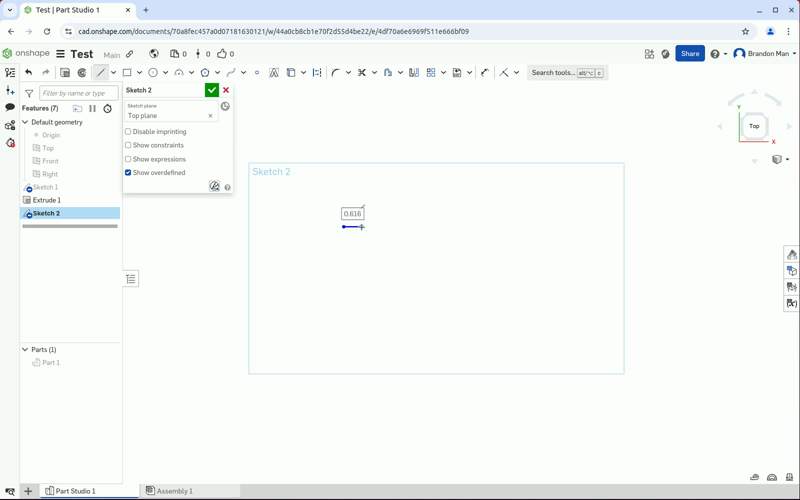
scroll(-6)
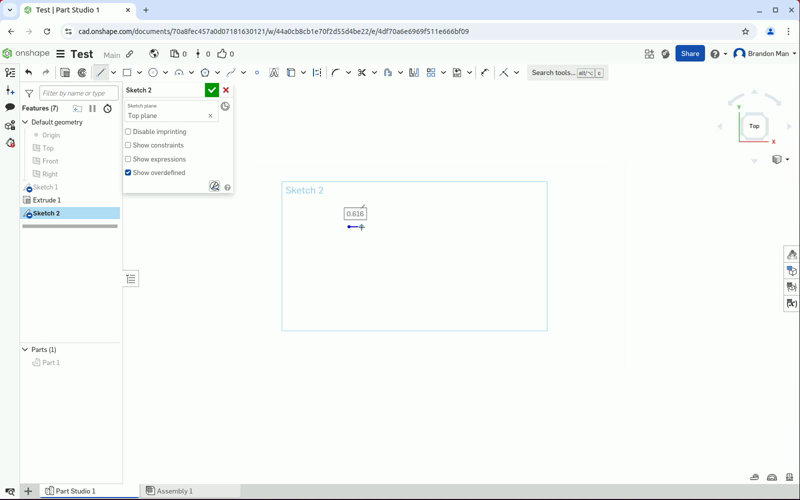
scroll(-6)
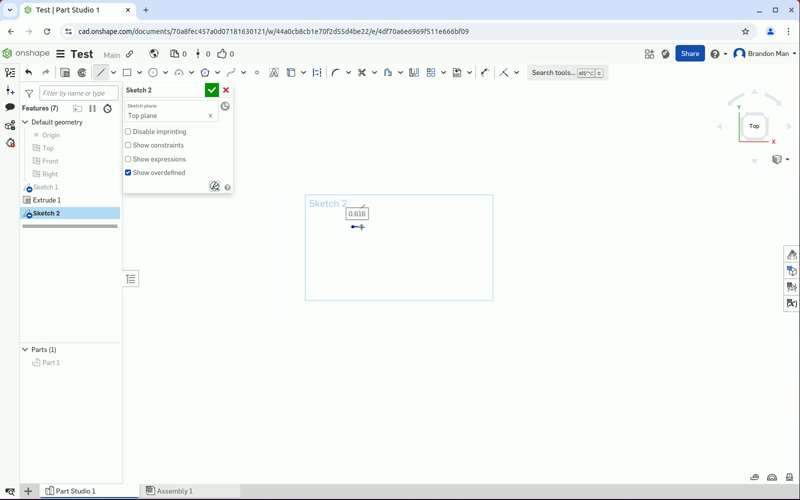
scroll(-6)
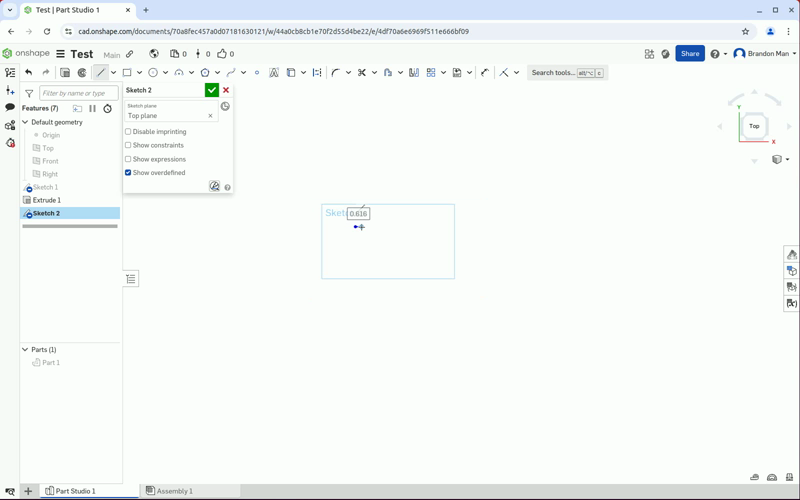
scroll(-6)
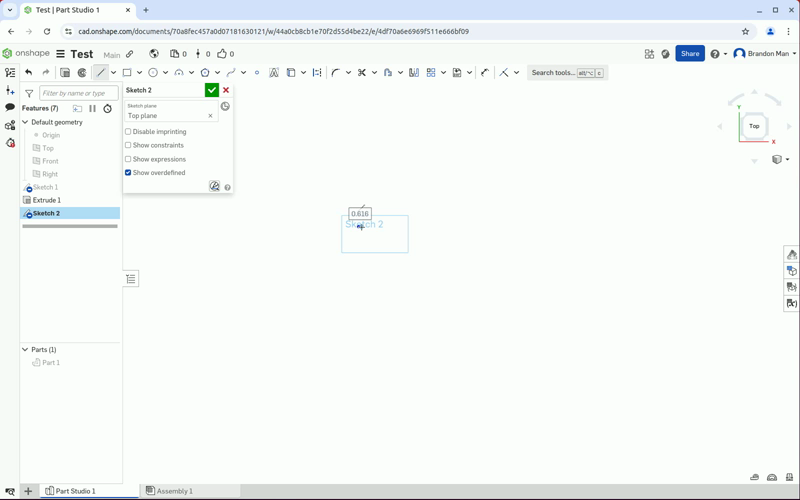
key_up(shift)
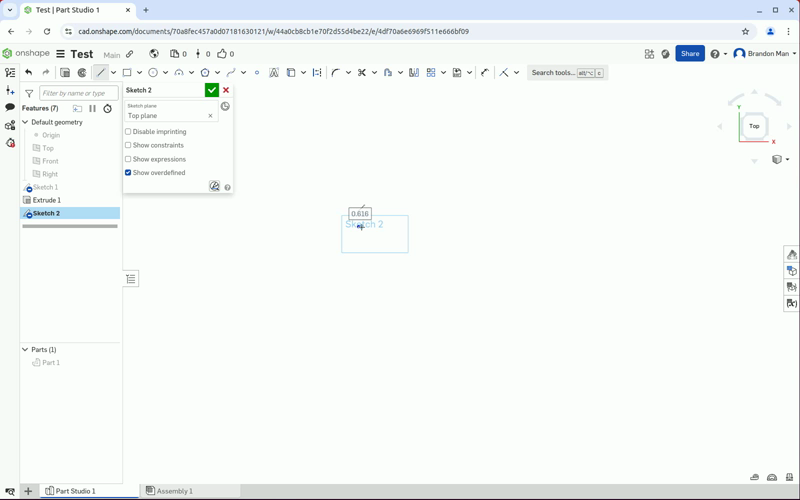
key_down(shift)
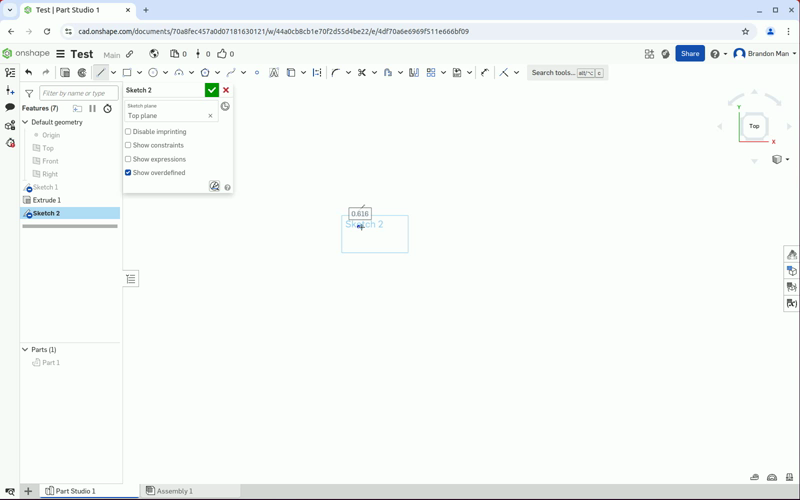
mouse_move(391, 226)
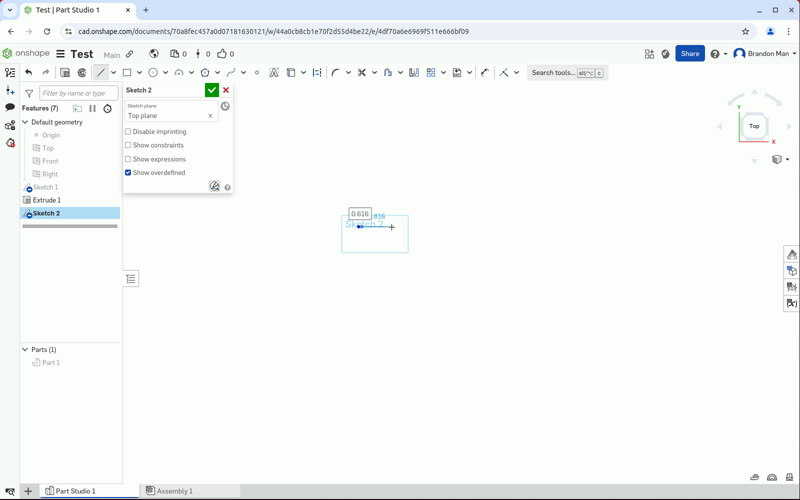
mouse_move(361, 220)
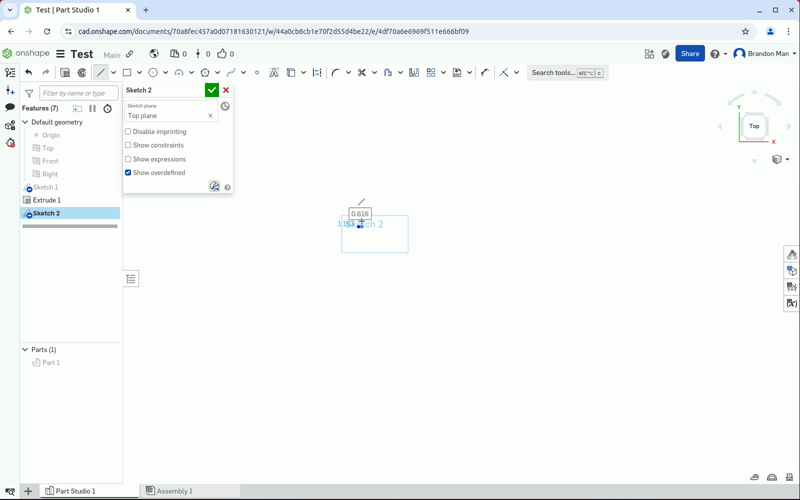
scroll(6)
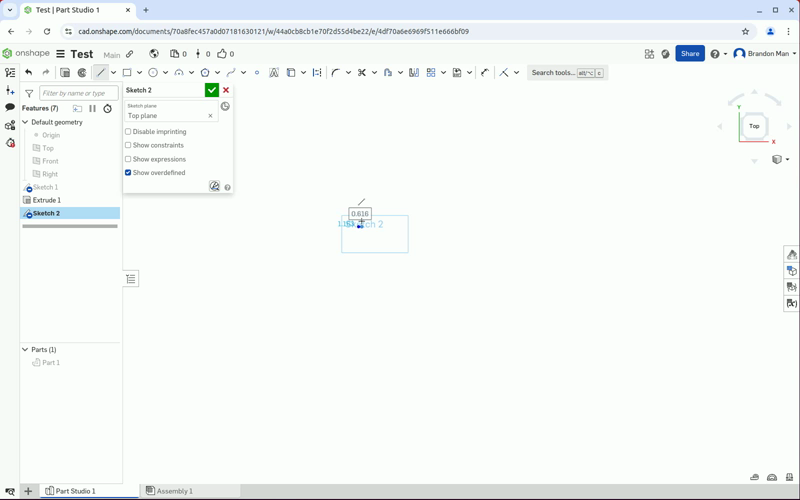
scroll(6)
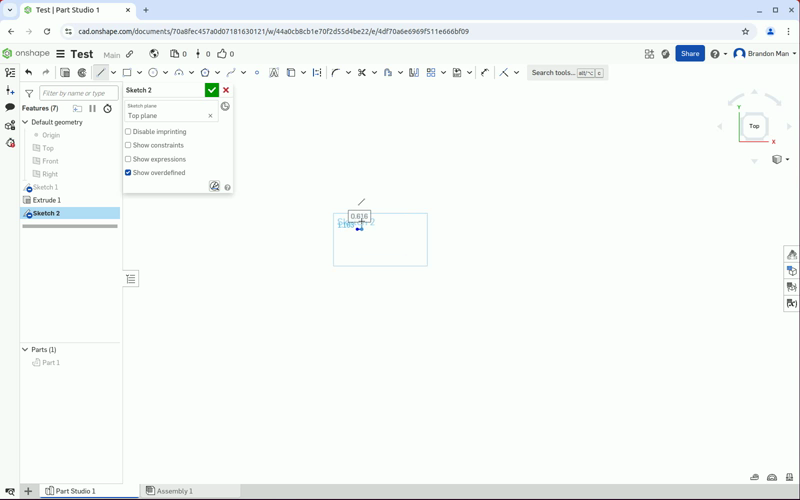
scroll(6)
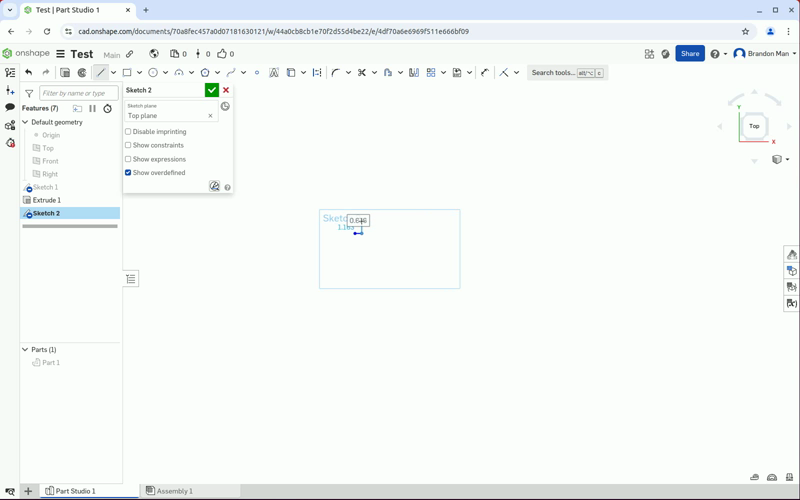
scroll(6)
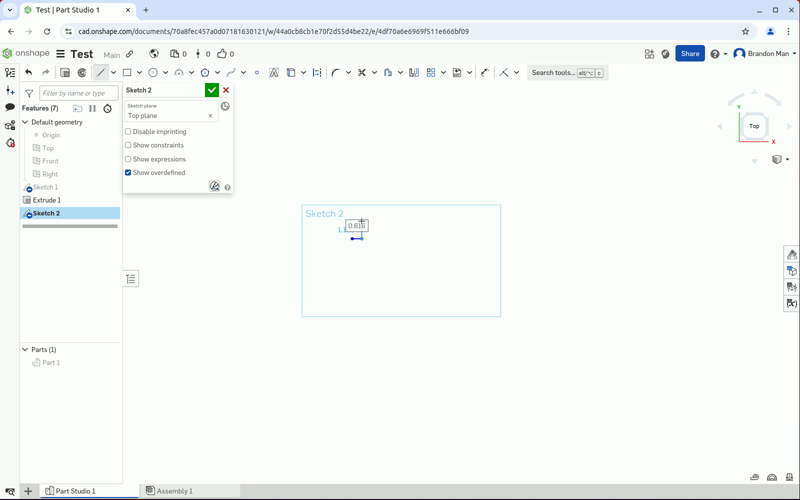
scroll(6)
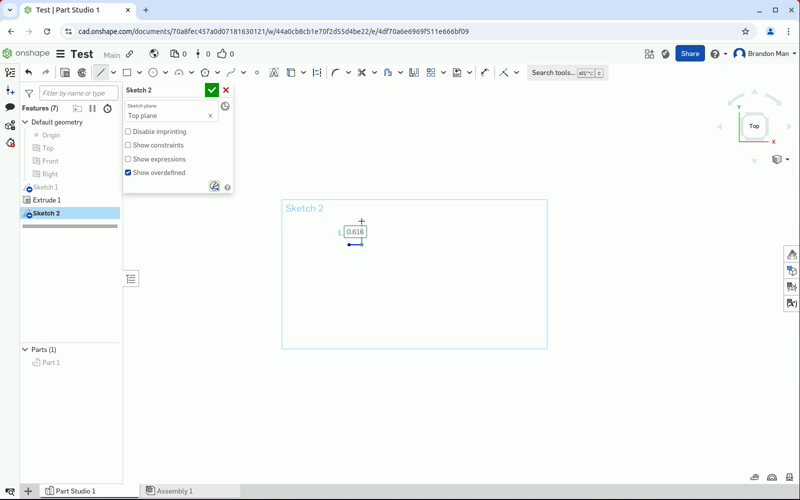
scroll(6)
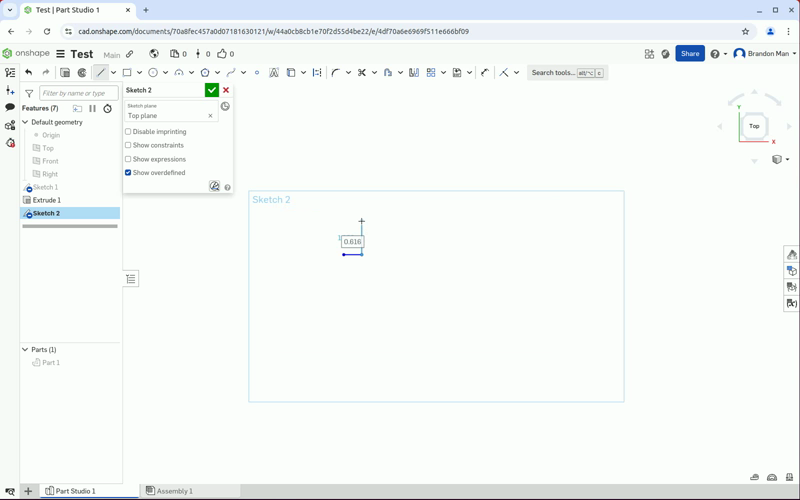
scroll(6)
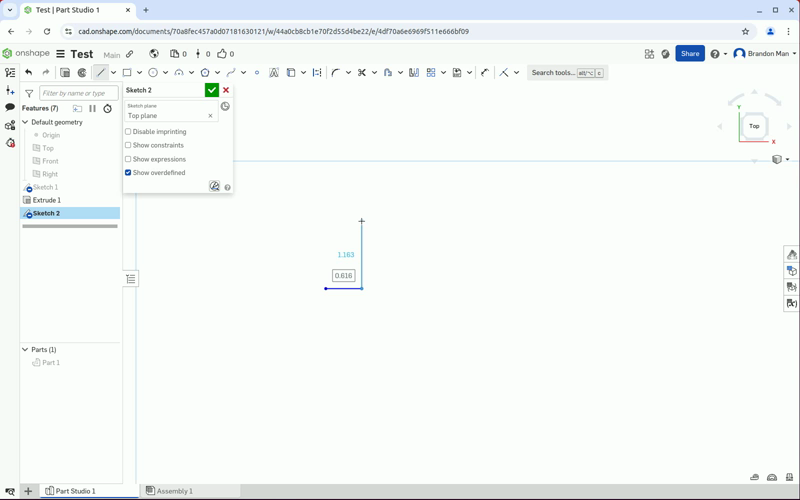
click(361, 220)
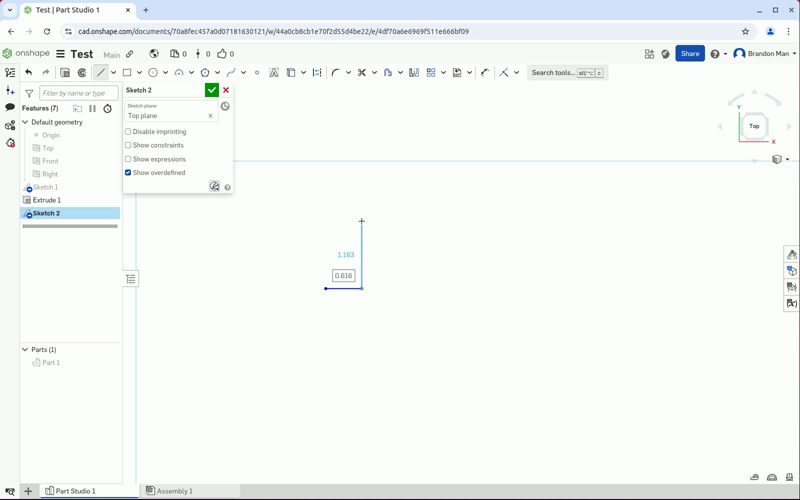
scroll(-6)
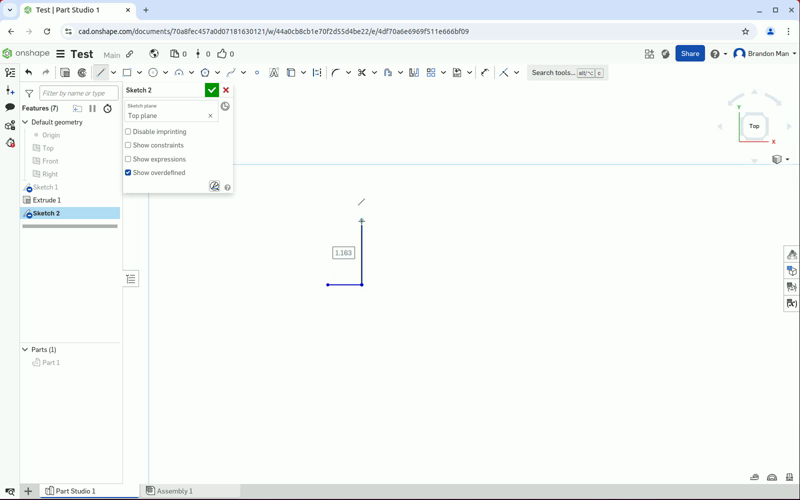
scroll(-6)
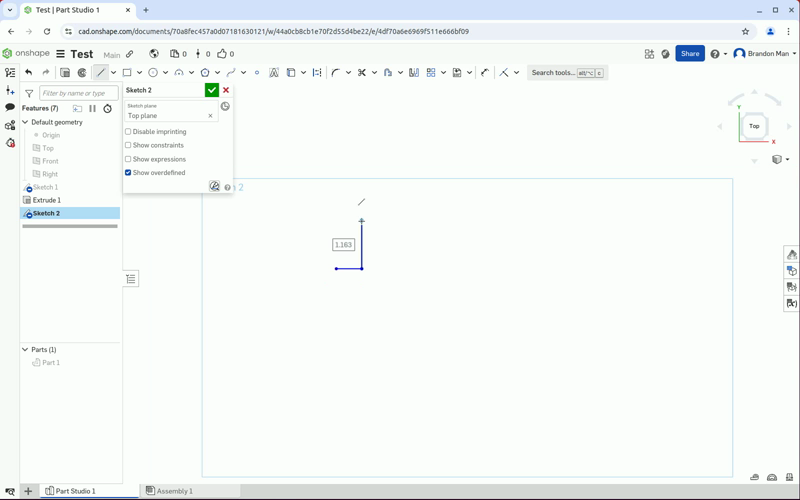
scroll(-6)
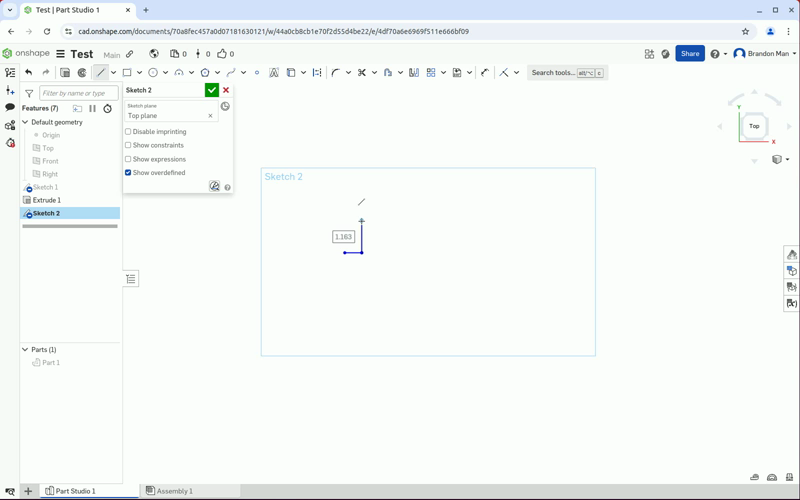
scroll(-6)
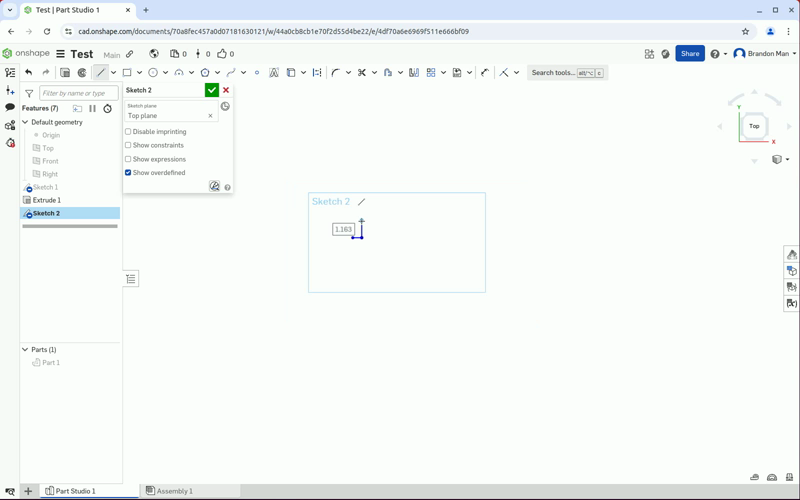
scroll(-6)
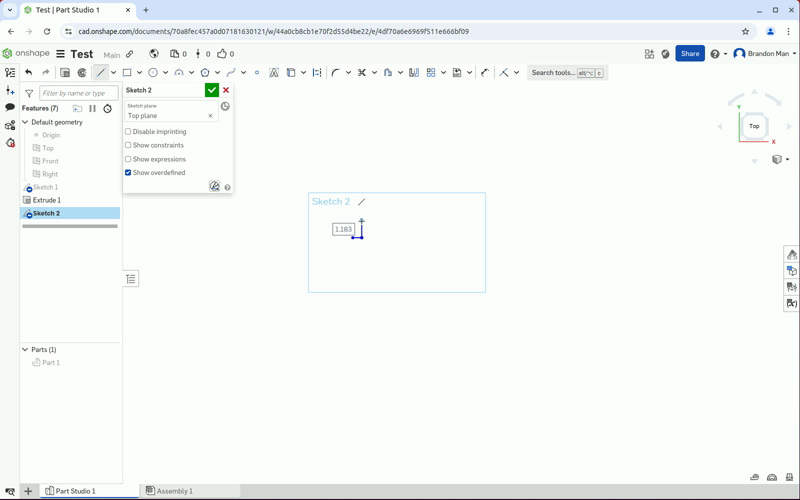
scroll(-6)
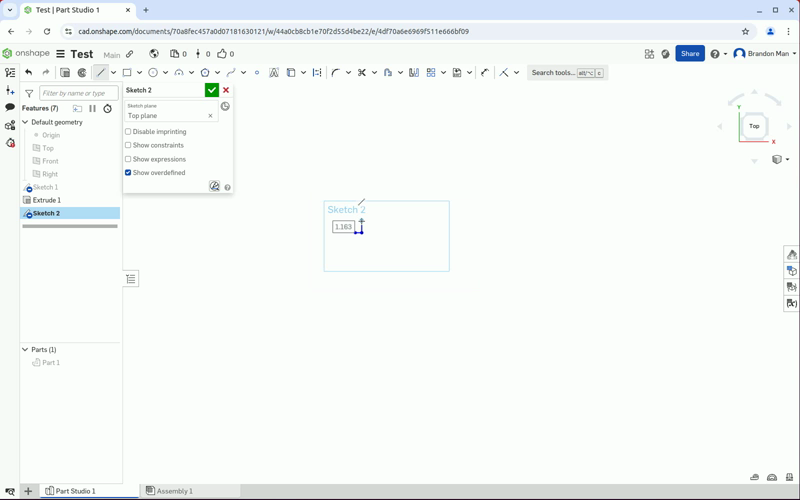
scroll(-6)
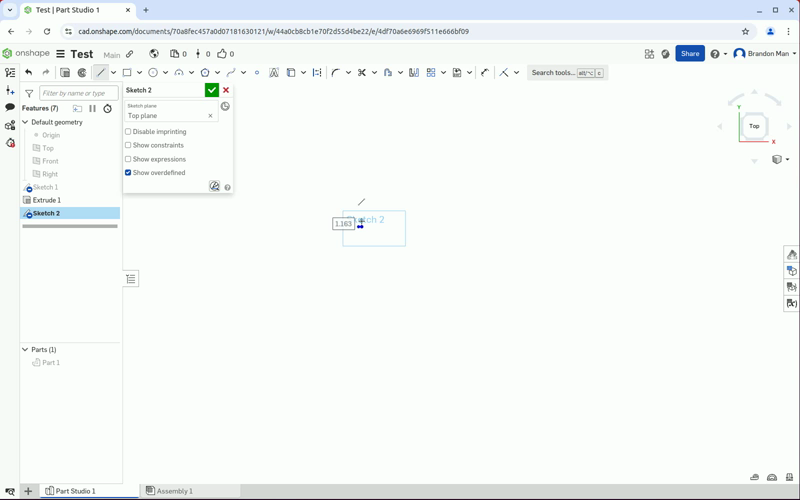
key_up(shift)
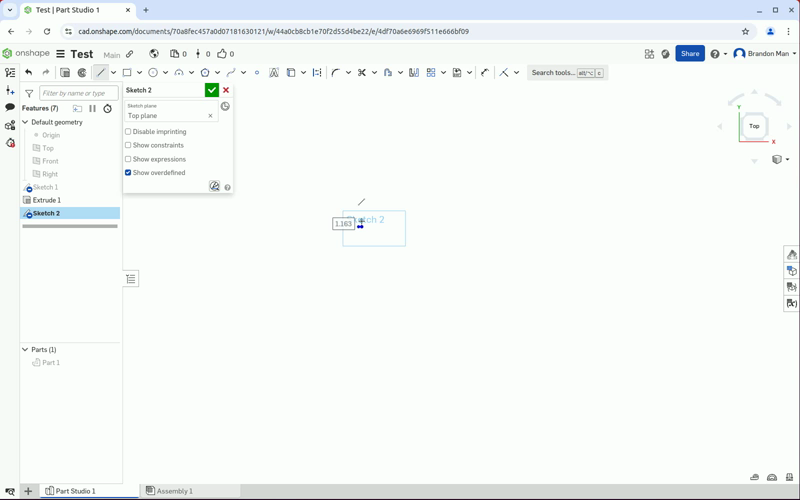
key_down(shift)
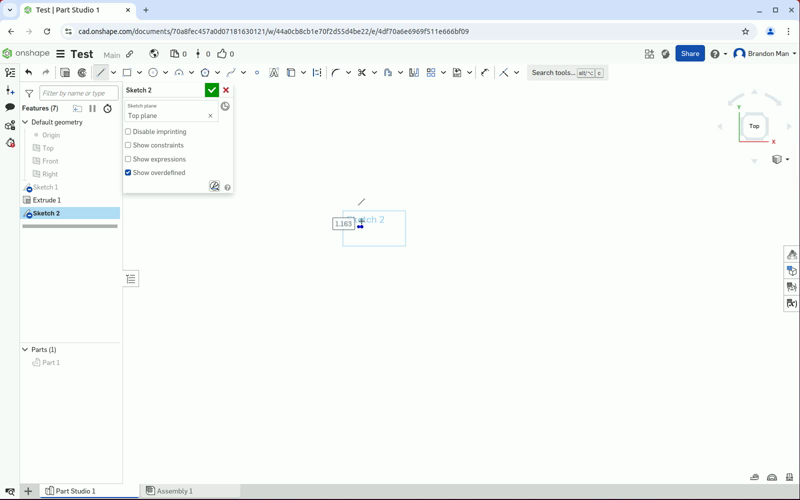
mouse_move(391, 220)
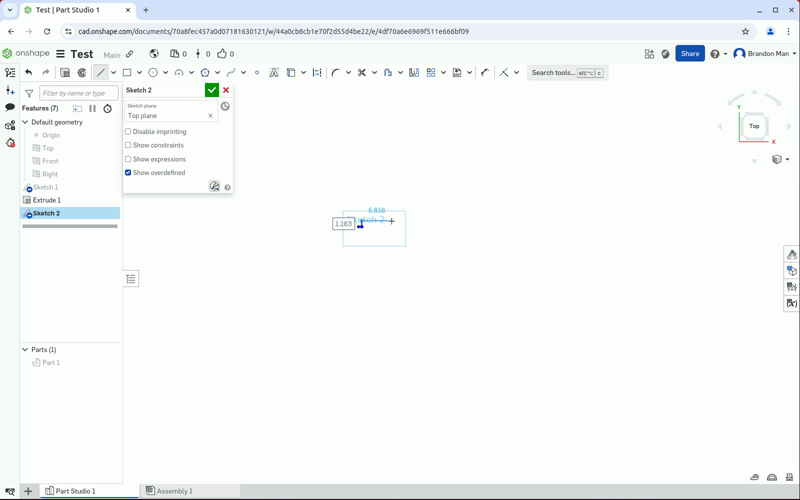
mouse_move(358, 220)
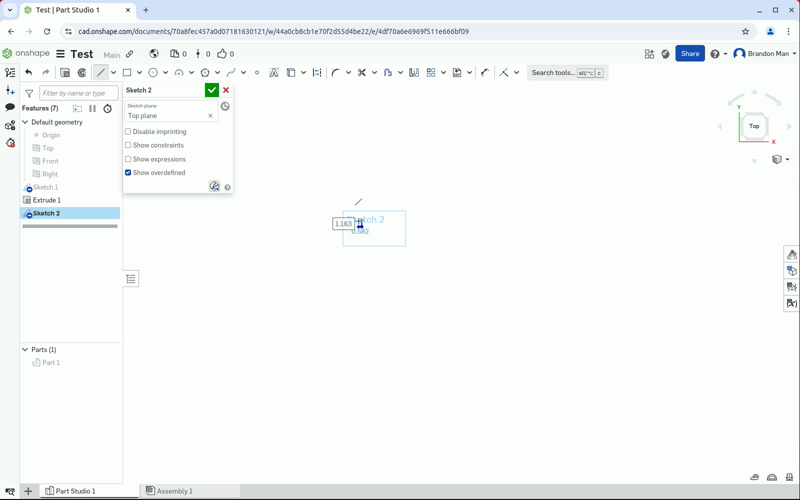
scroll(6)
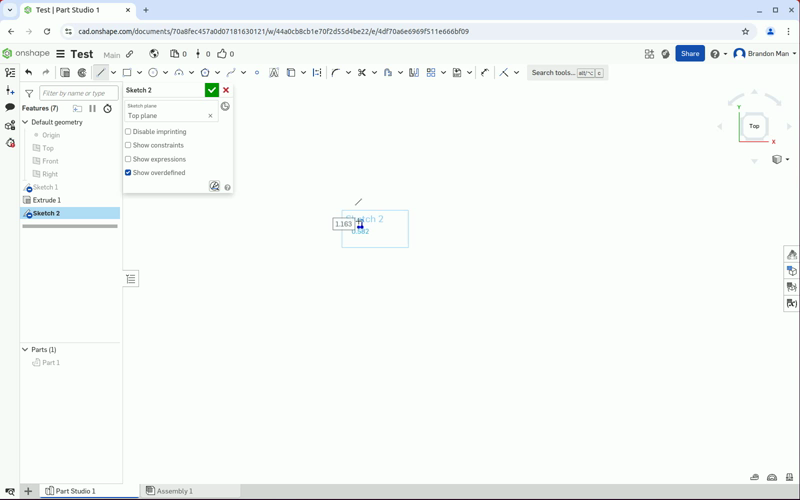
scroll(6)
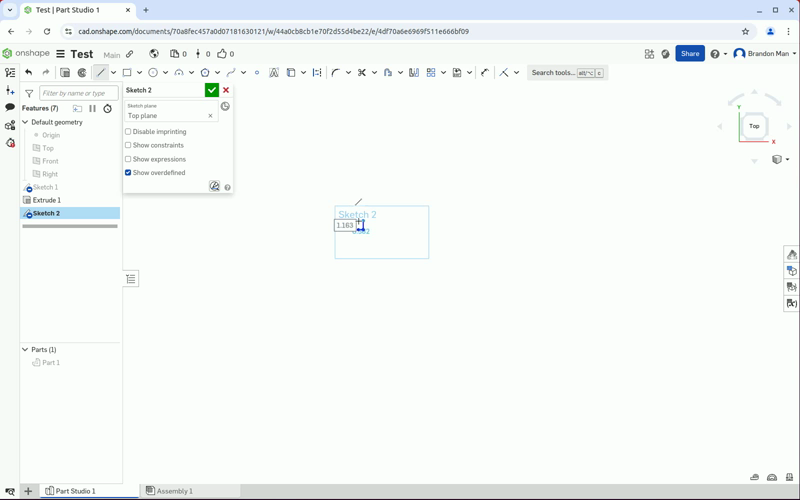
scroll(6)
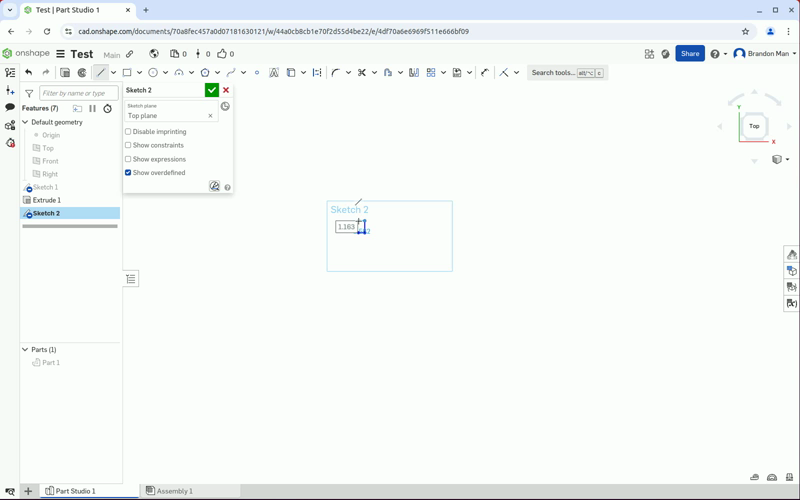
scroll(6)
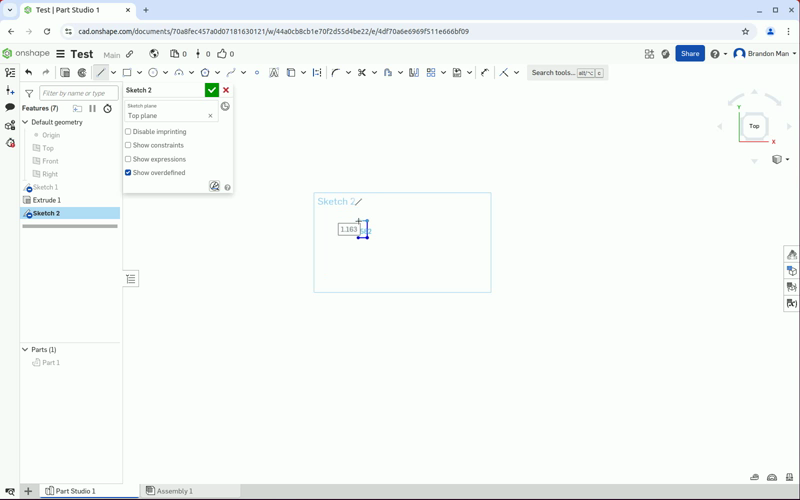
scroll(6)
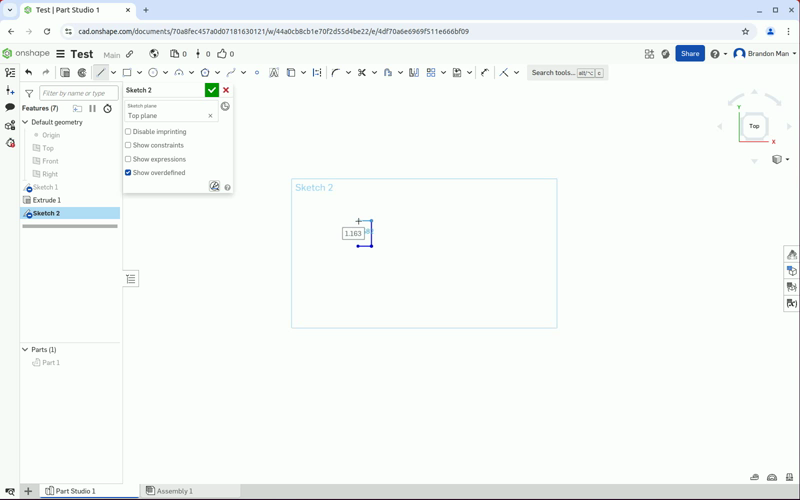
scroll(6)
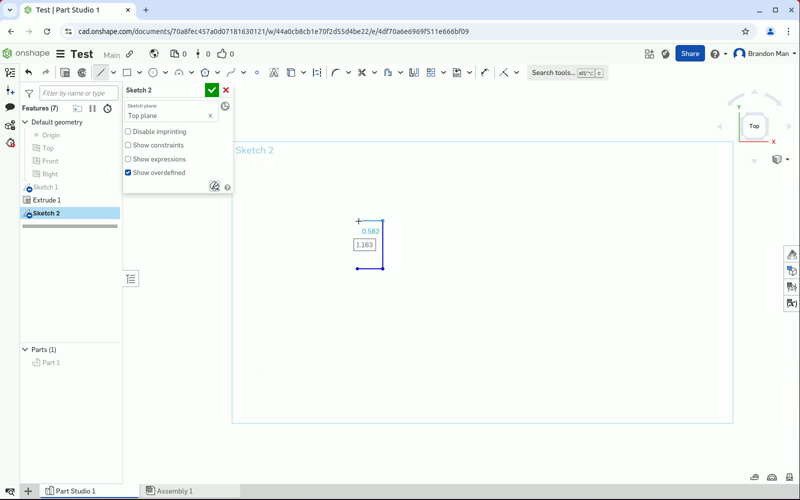
scroll(6)
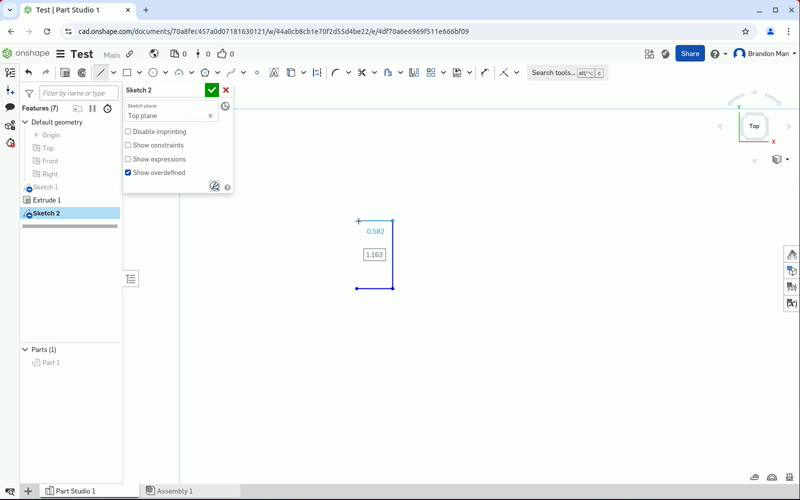
click(358, 220)
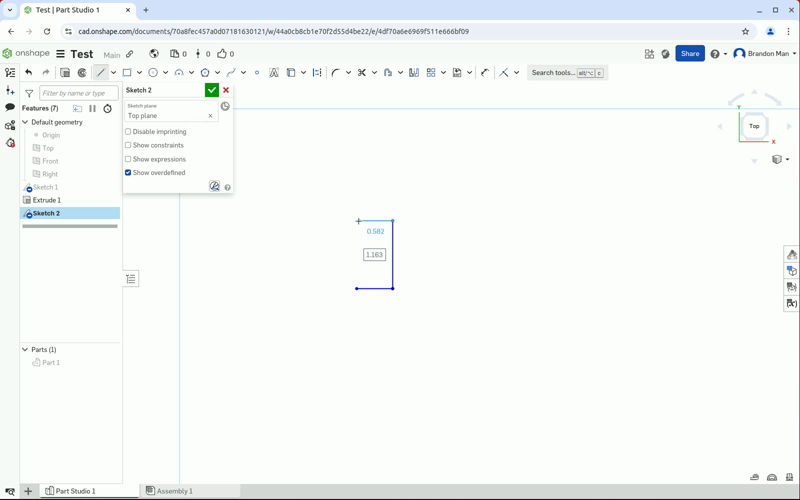
scroll(-6)
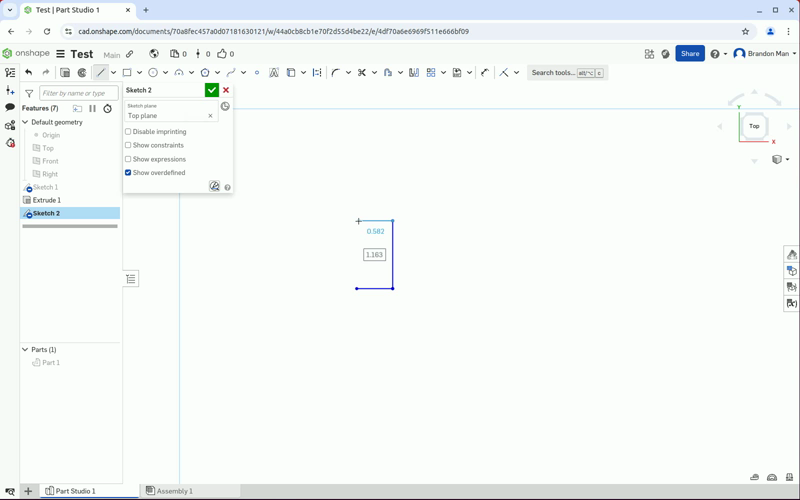
scroll(-6)
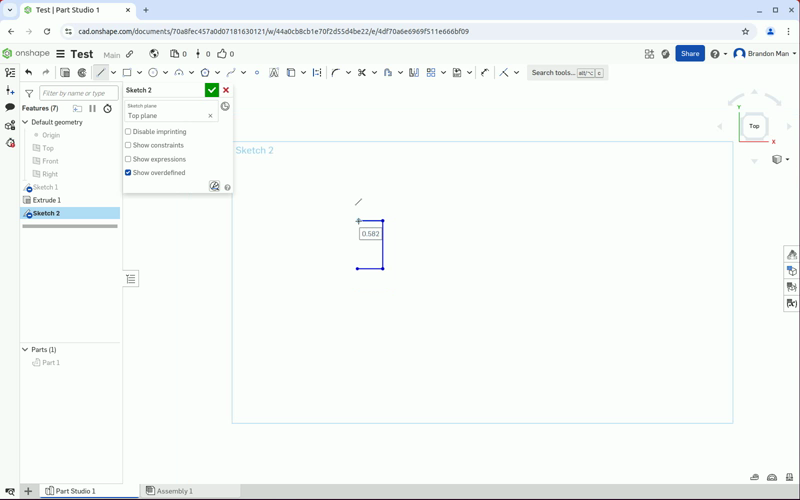
scroll(-6)
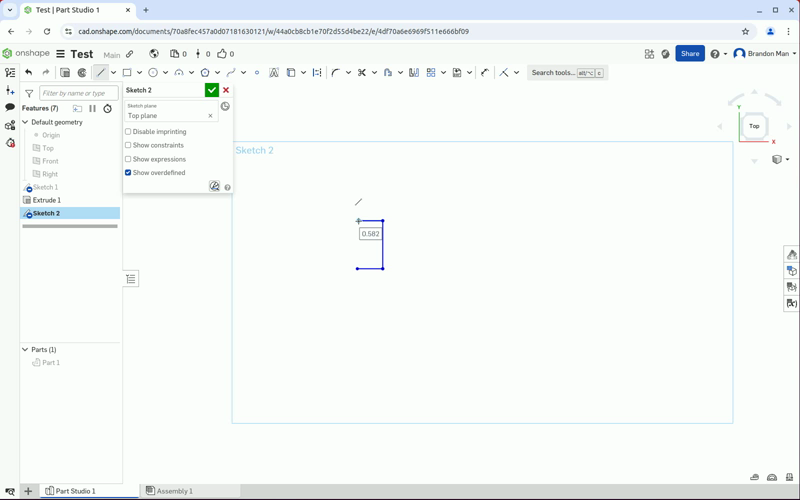
scroll(-6)
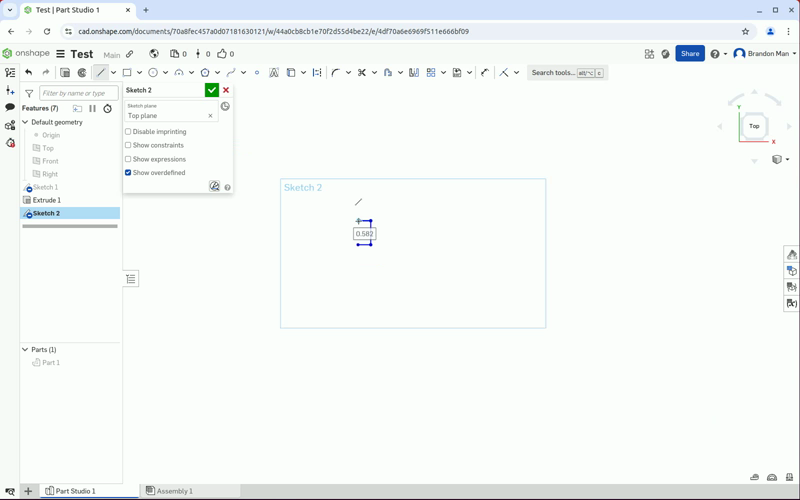
scroll(-6)
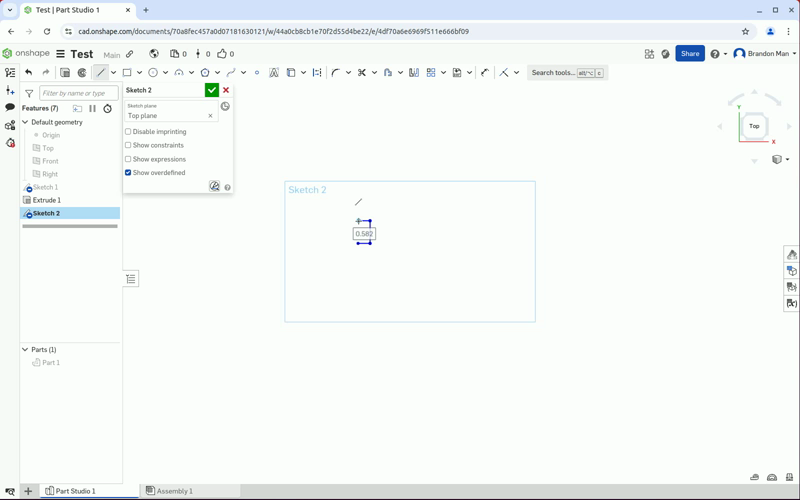
scroll(-6)
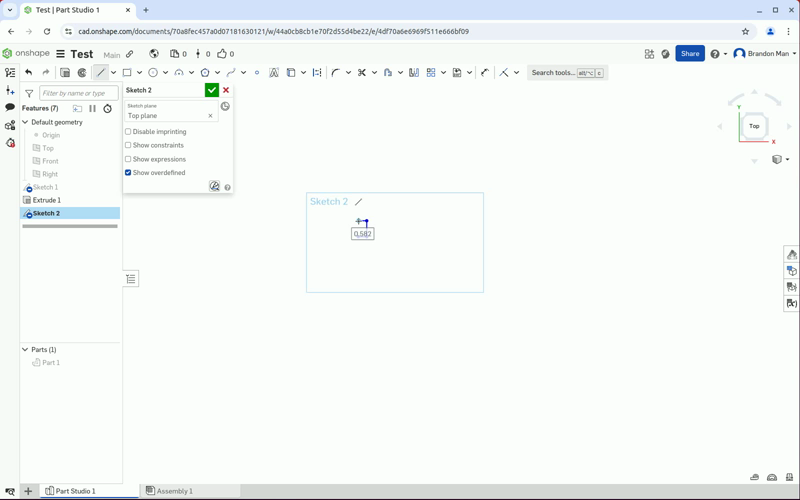
scroll(-6)
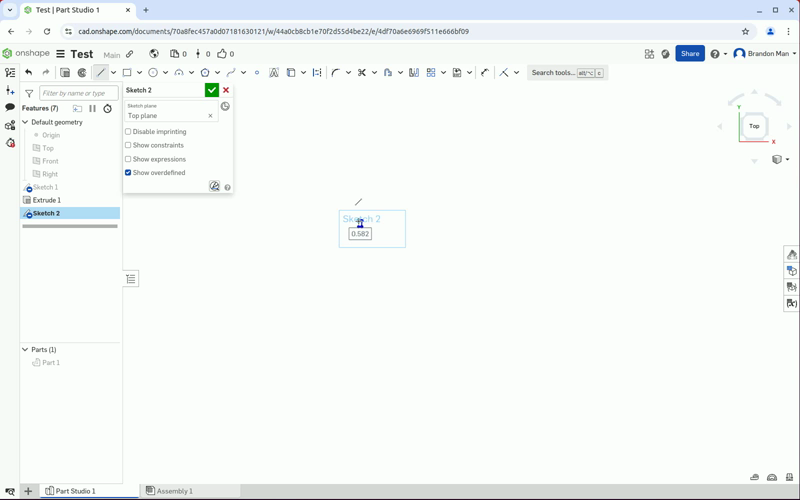
key_up(shift)
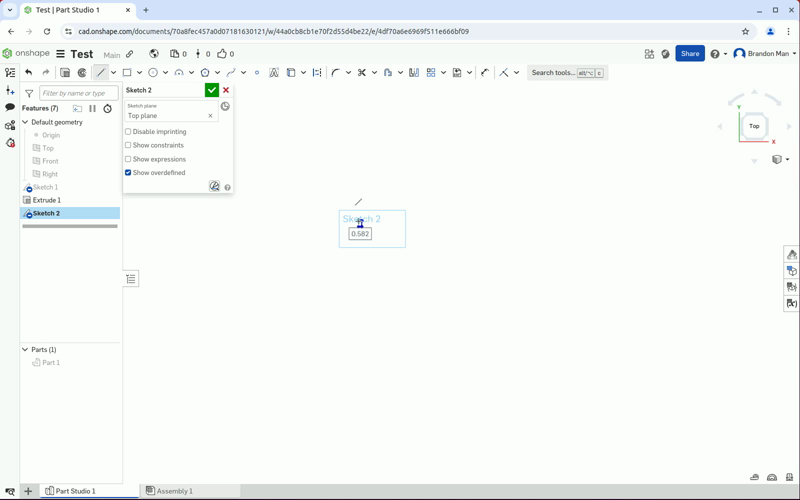
mouse_move(388, 220)
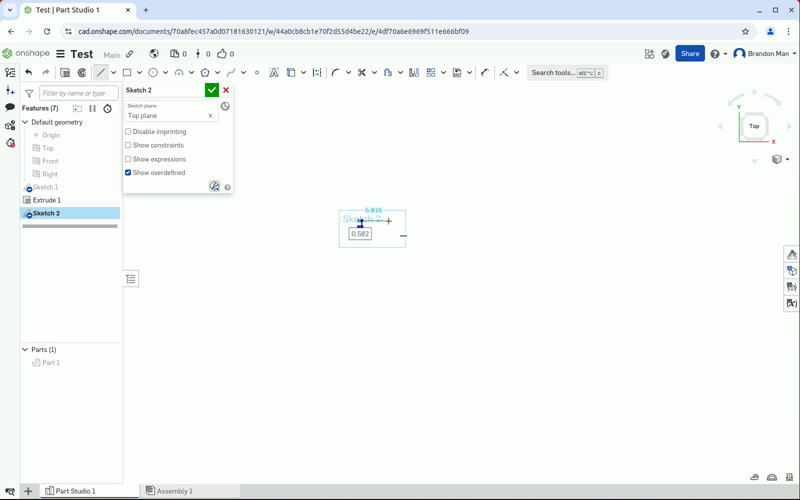
key_down(shift)
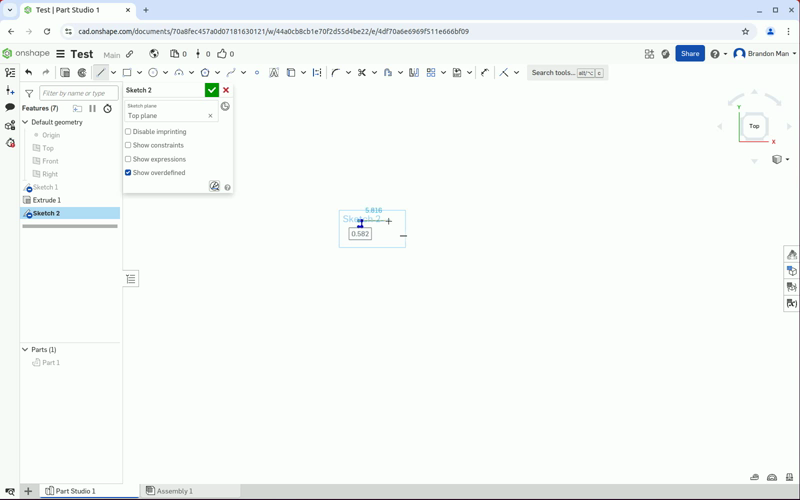
mouse_move(358, 226)
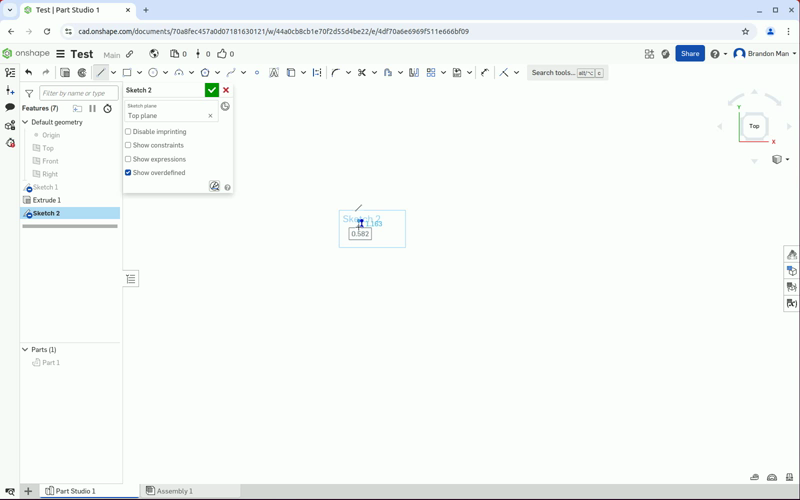
scroll(6)
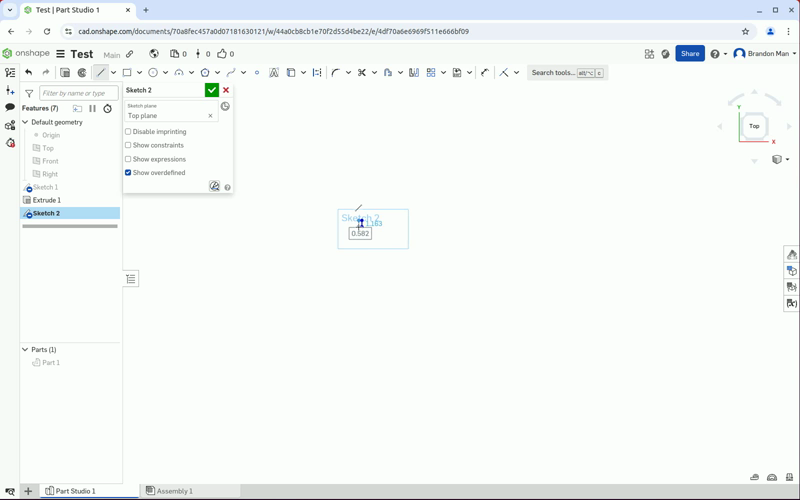
scroll(6)
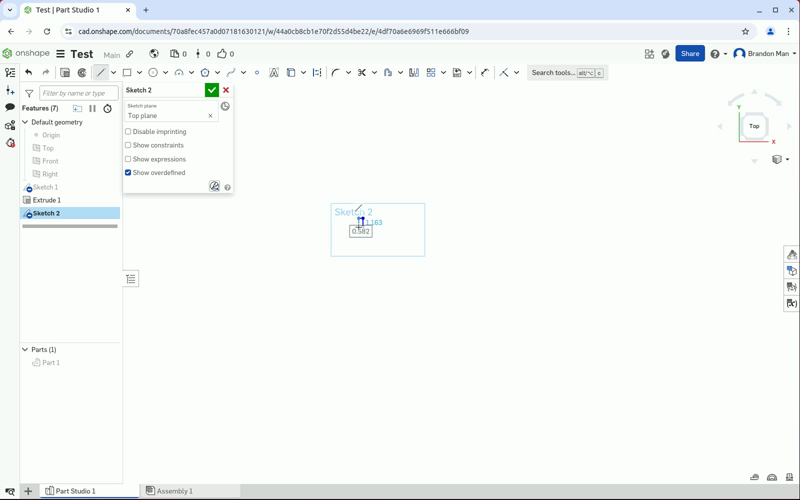
scroll(6)
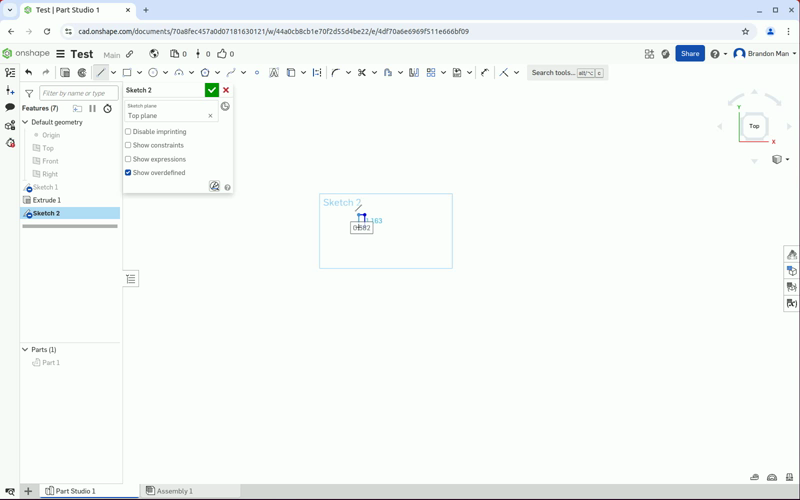
scroll(6)
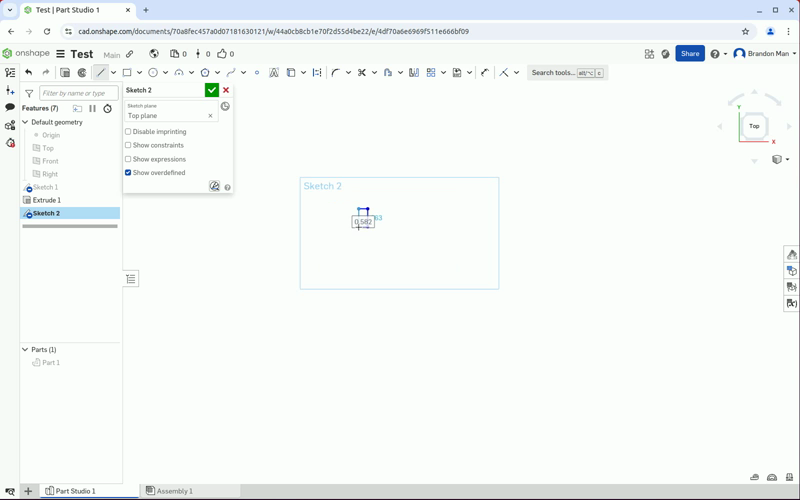
scroll(6)
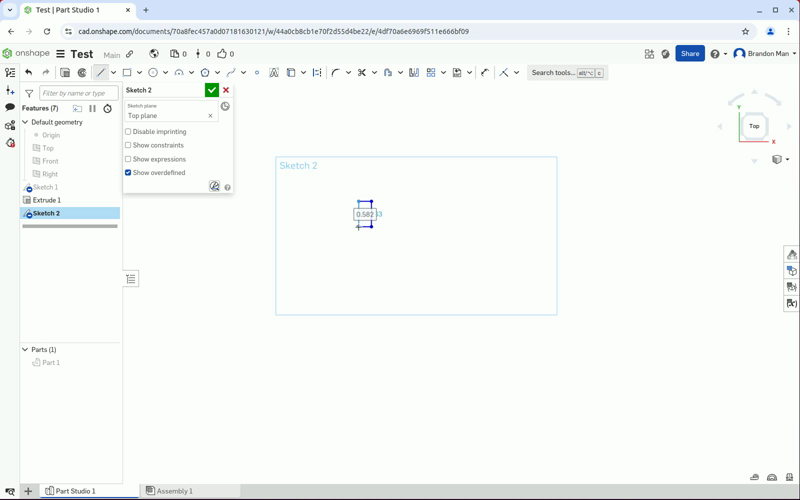
scroll(6)
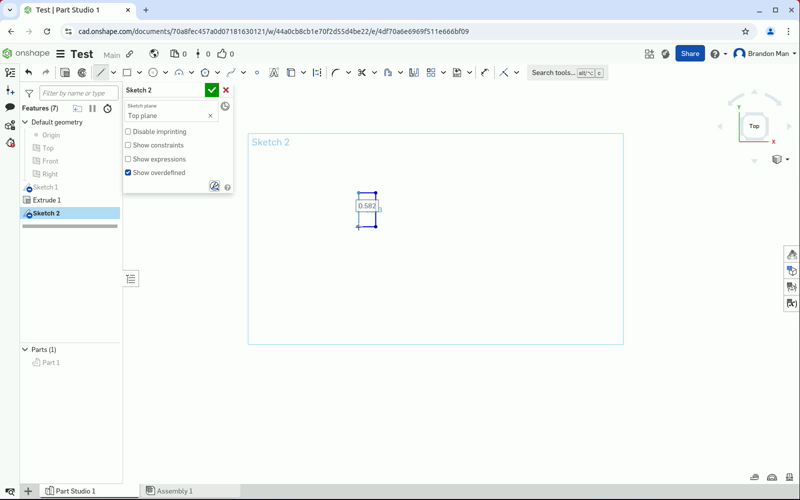
scroll(6)
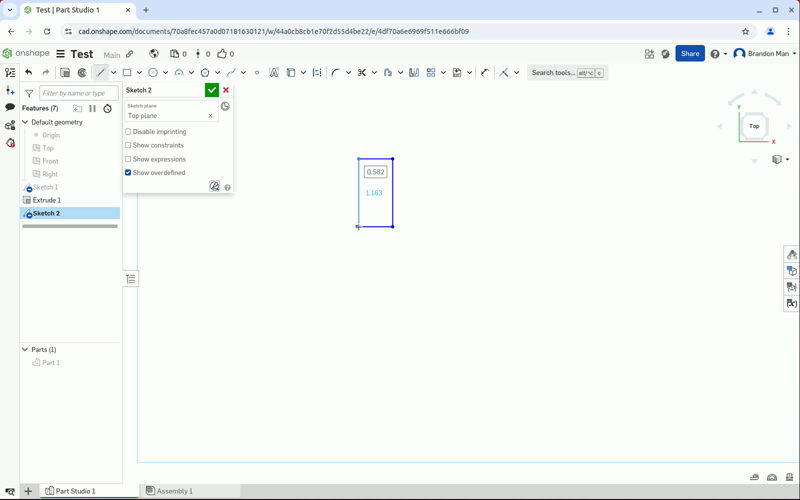
key_up(shift)
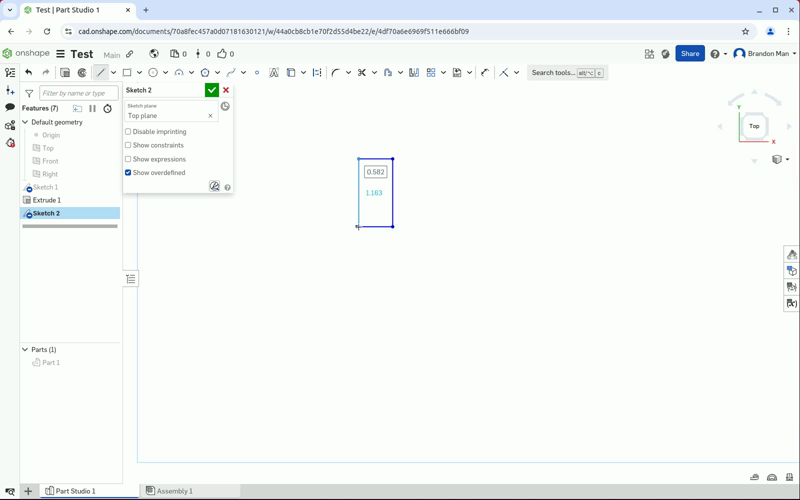
click(358, 226)
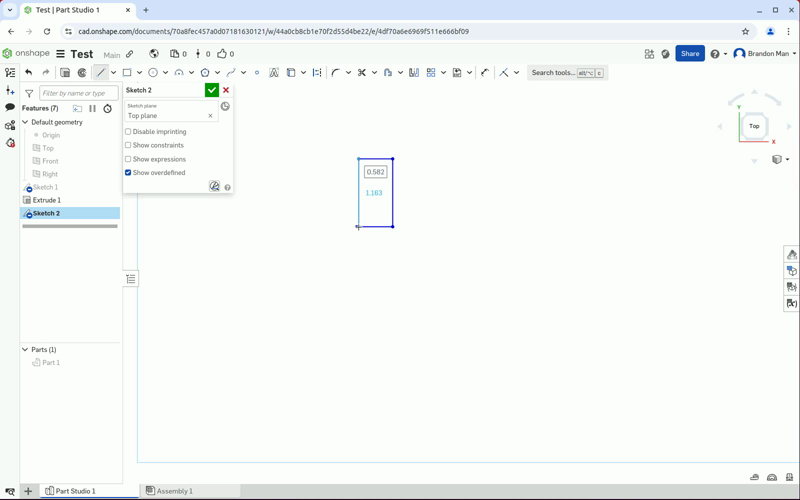
scroll(-6)
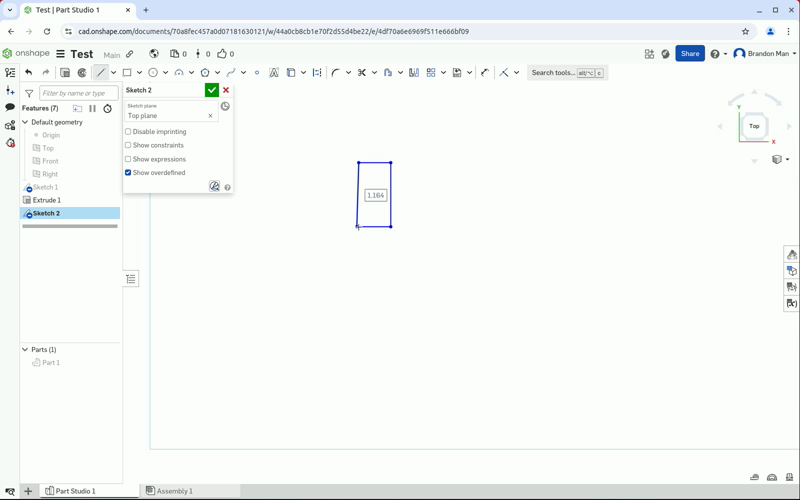
scroll(-6)
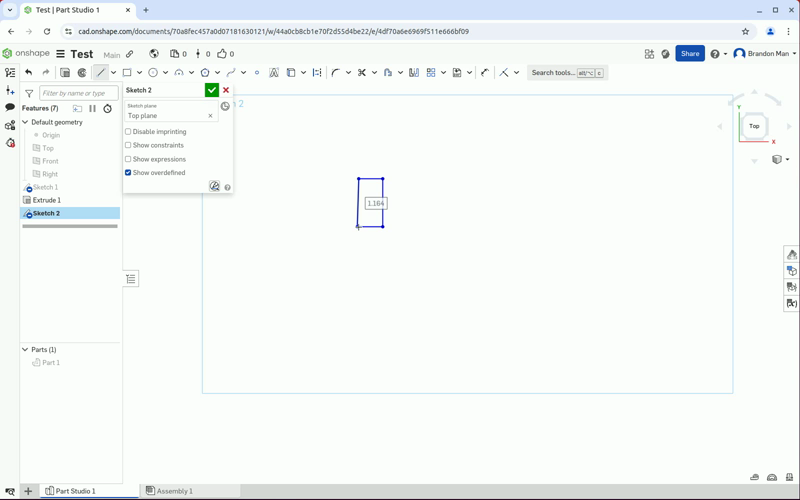
scroll(-6)
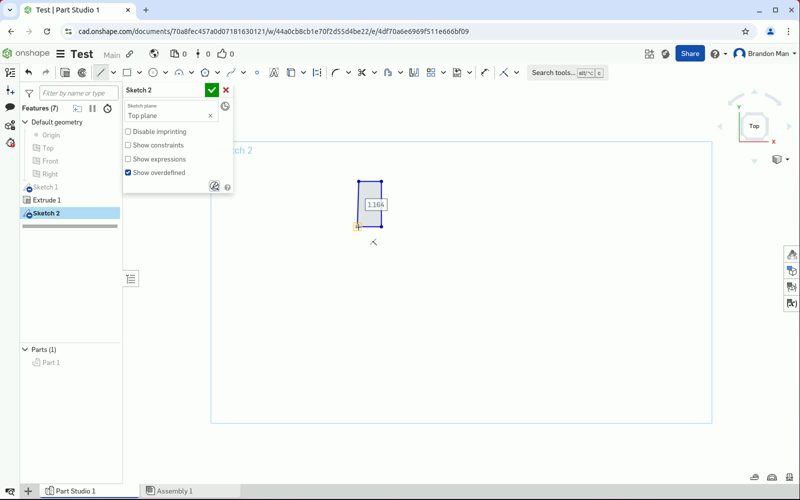
scroll(-6)
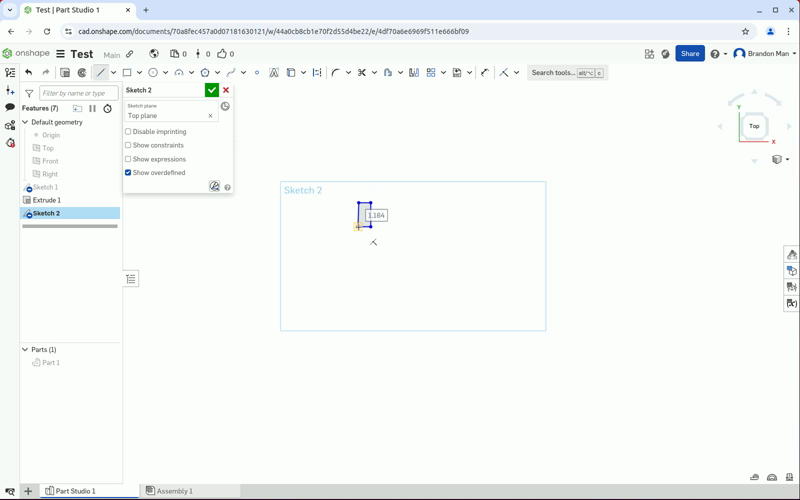
scroll(-6)
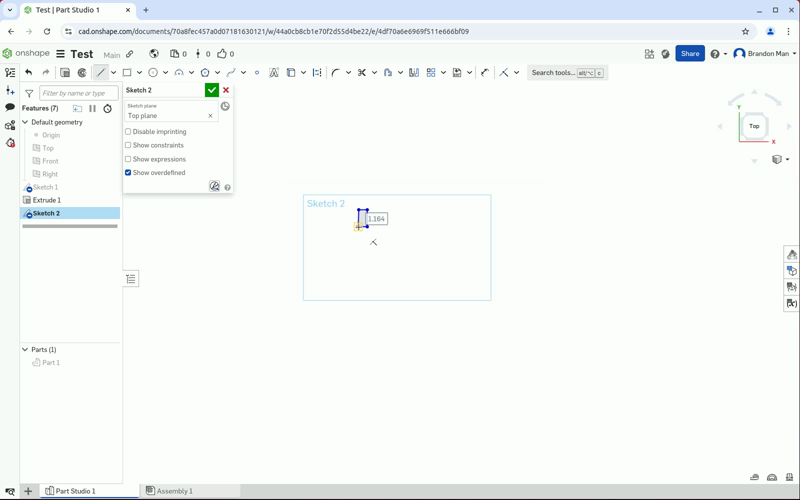
scroll(-6)
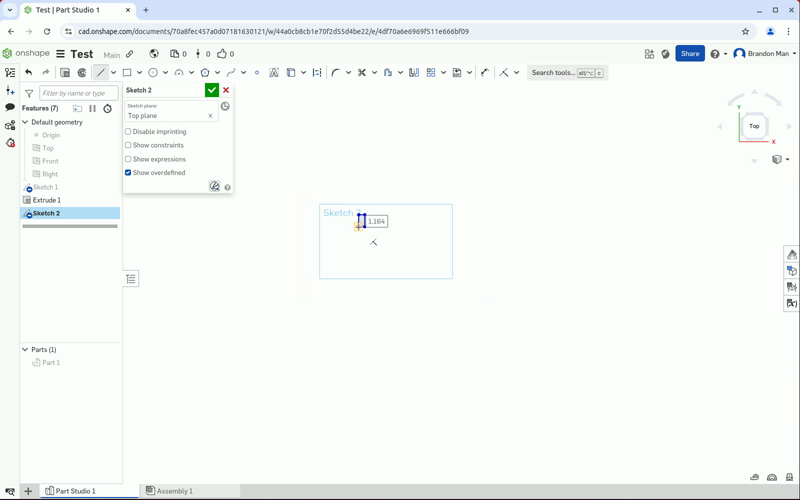
scroll(-6)
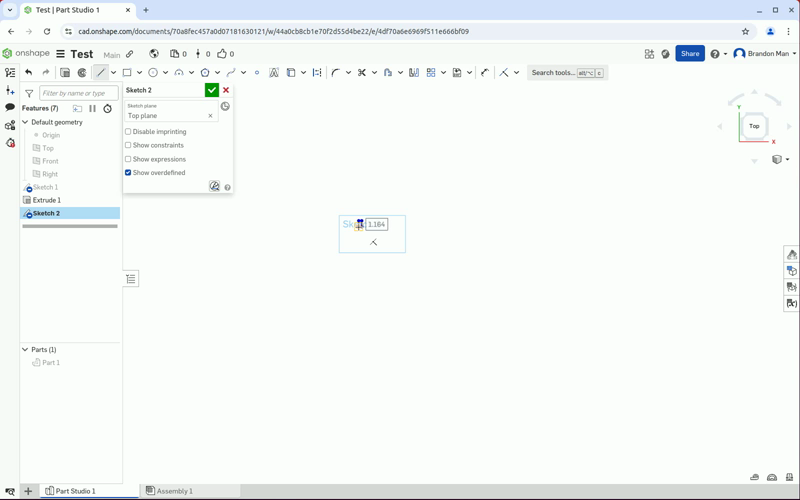
key(esc)
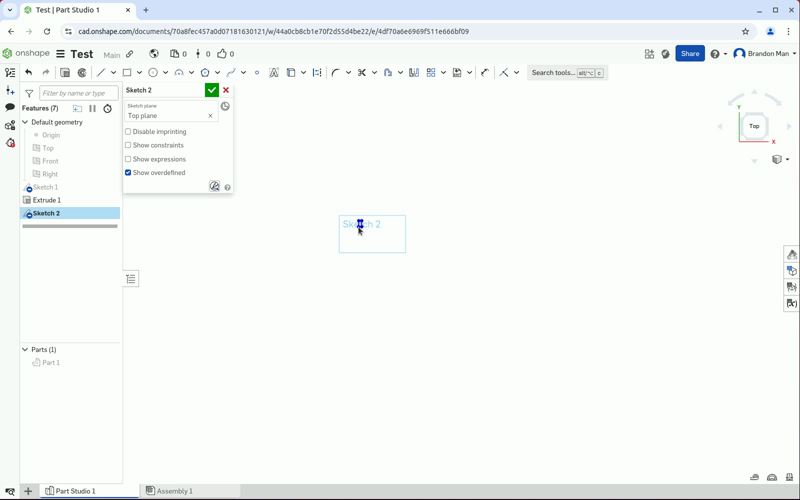
mouse_move(361, 222)
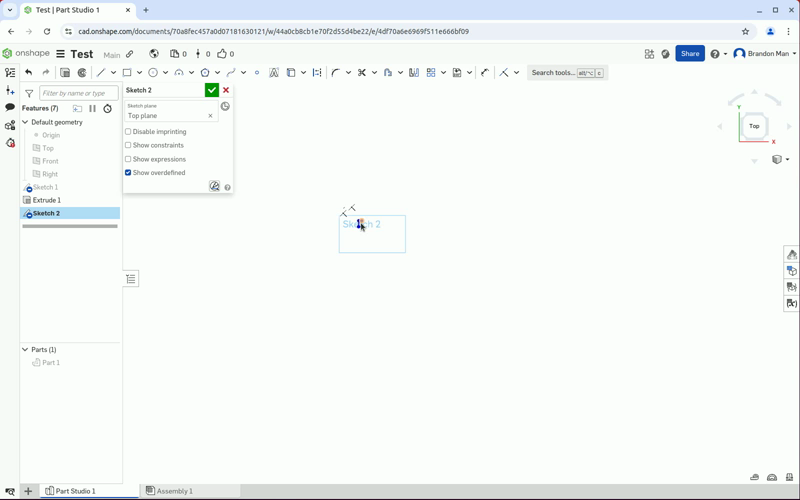
scroll(6)
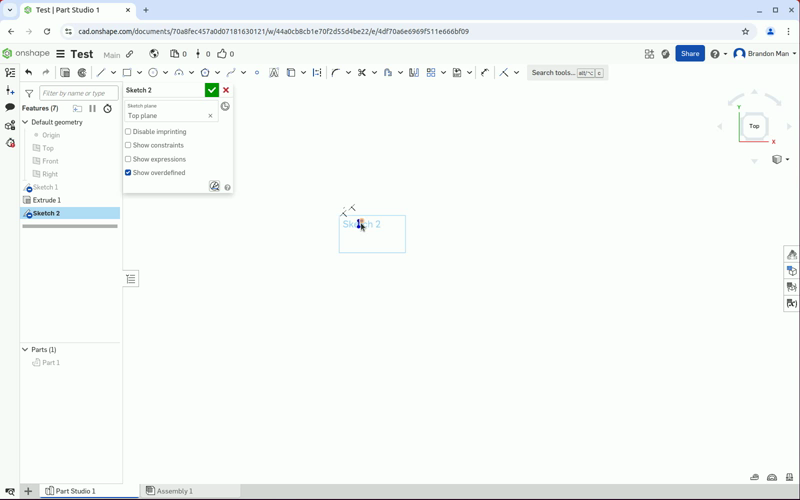
scroll(6)
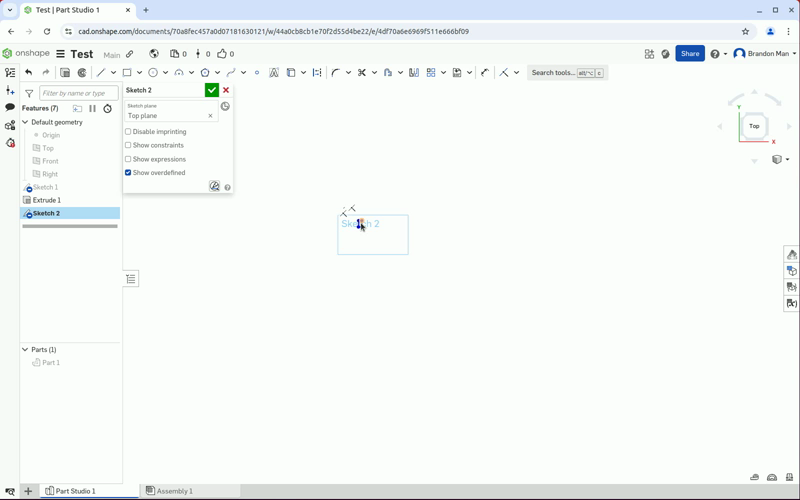
scroll(6)
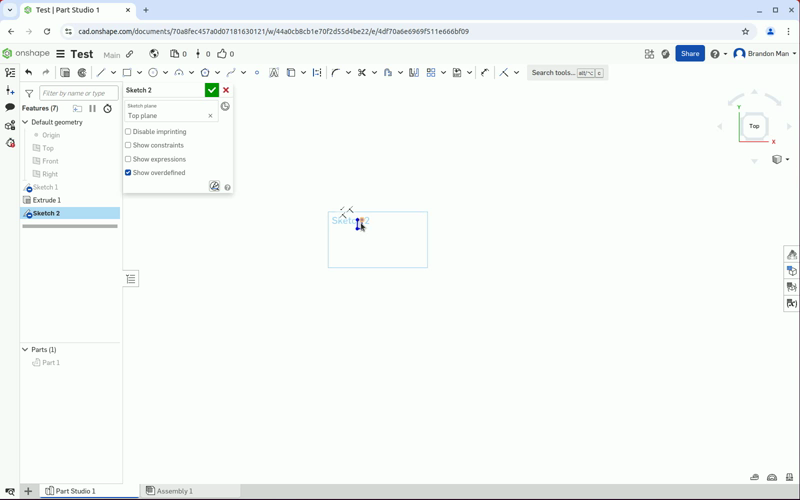
scroll(6)
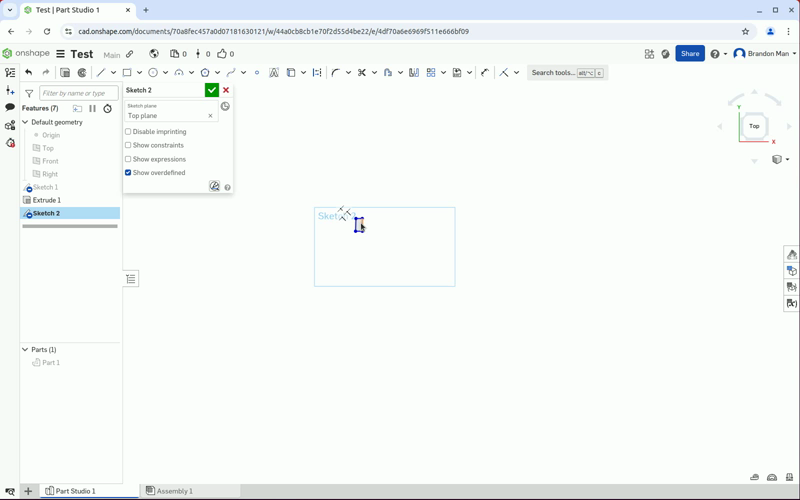
scroll(6)
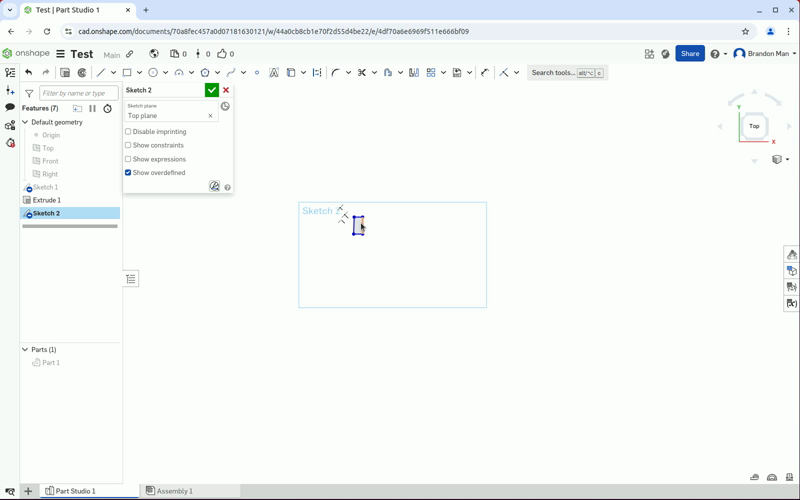
scroll(6)
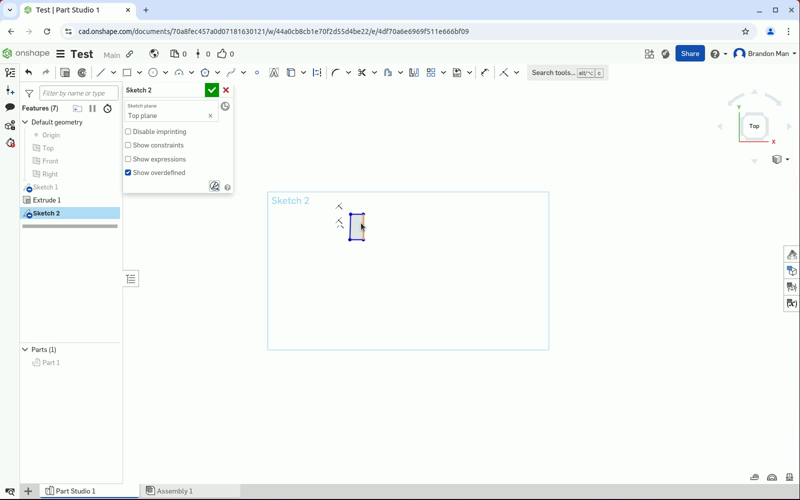
scroll(6)
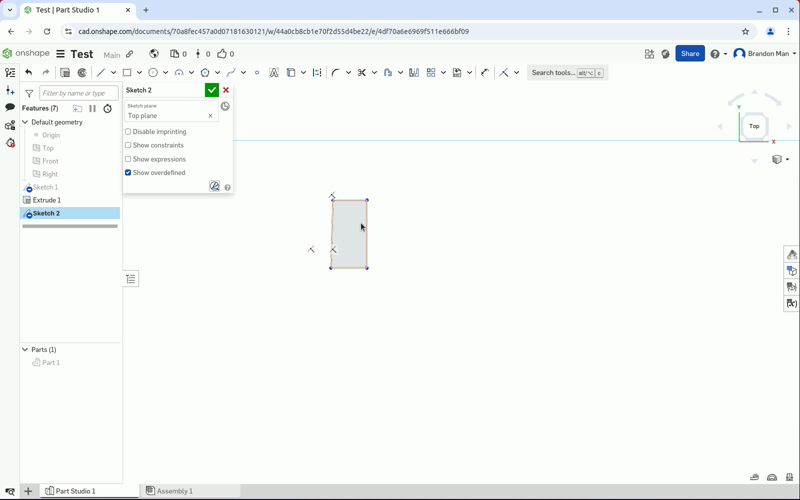
click(361, 222)
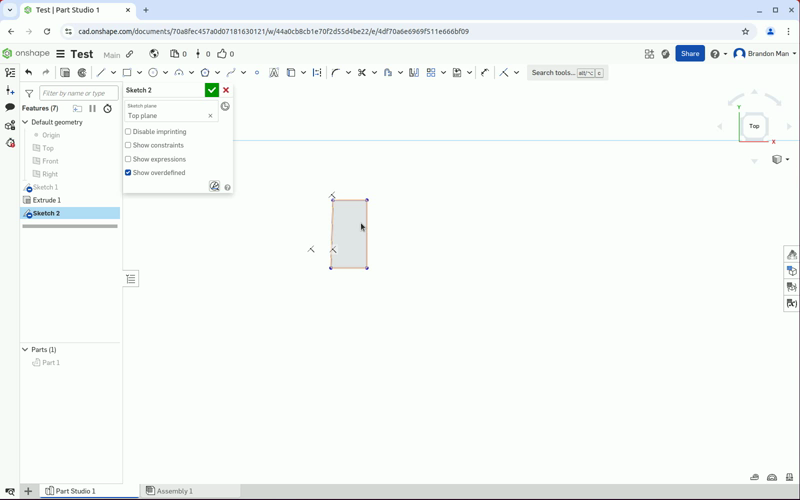
scroll(-6)
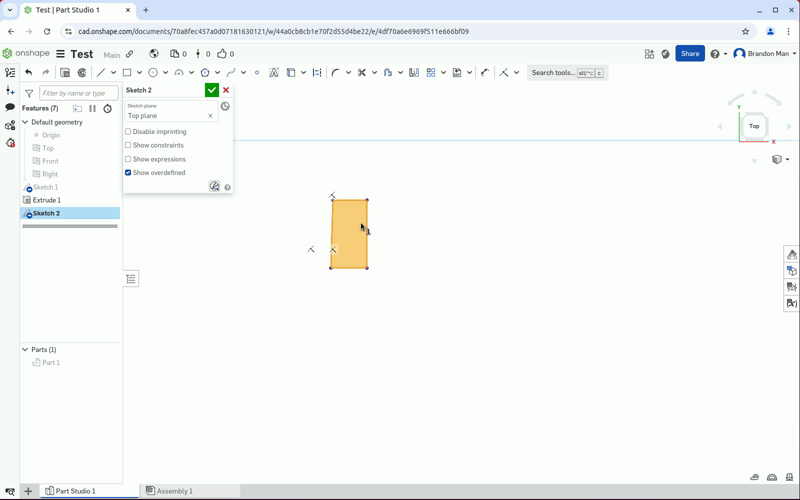
scroll(-6)
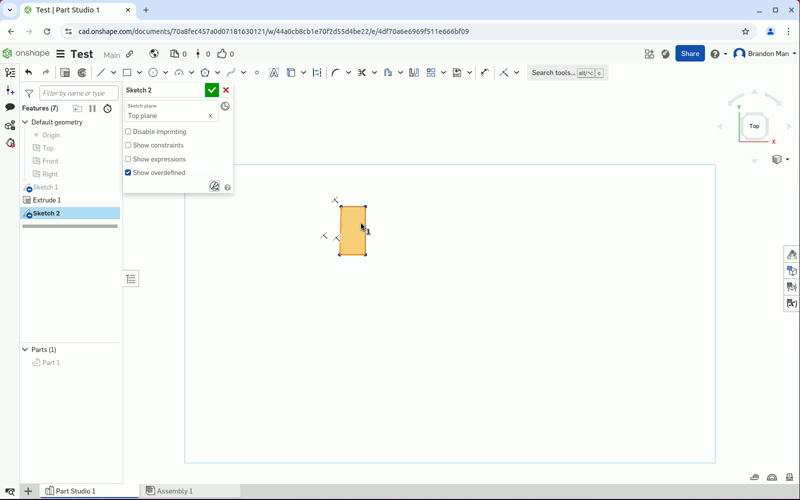
scroll(-6)
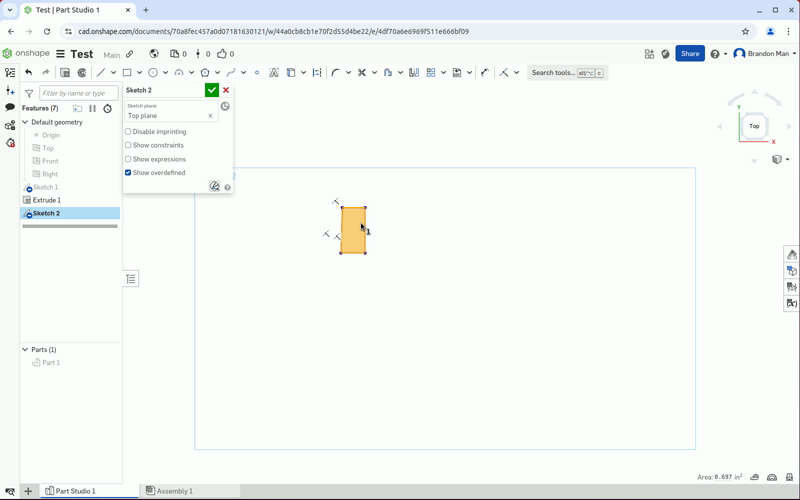
scroll(-6)
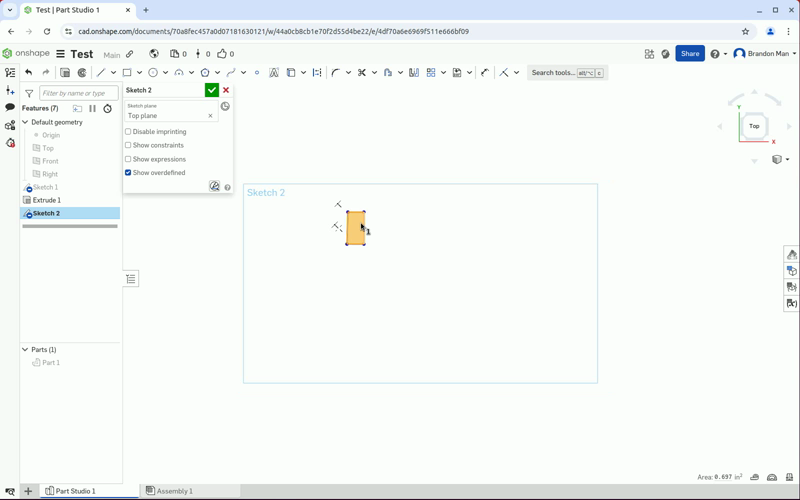
scroll(-6)
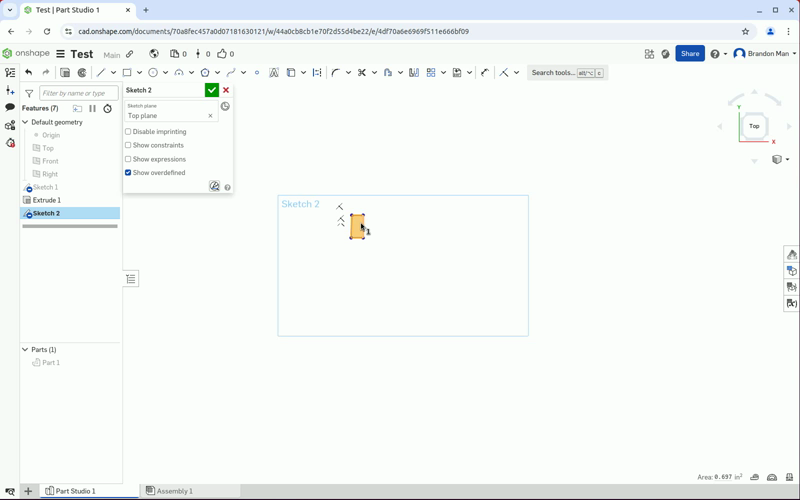
scroll(-6)
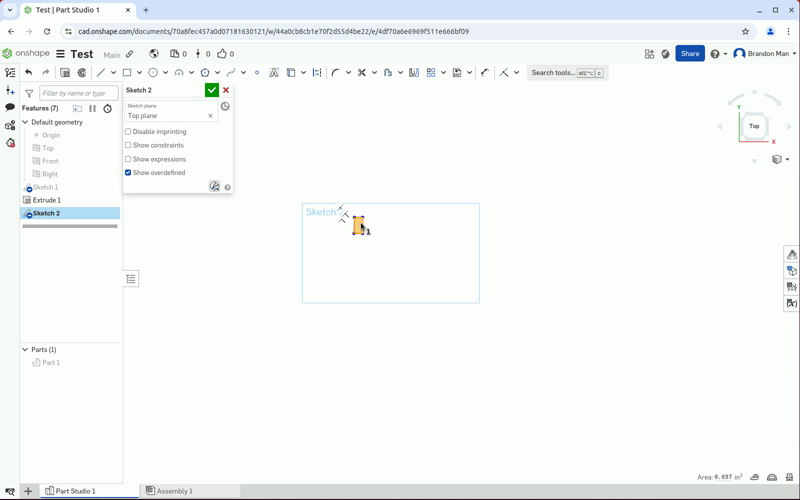
scroll(-6)
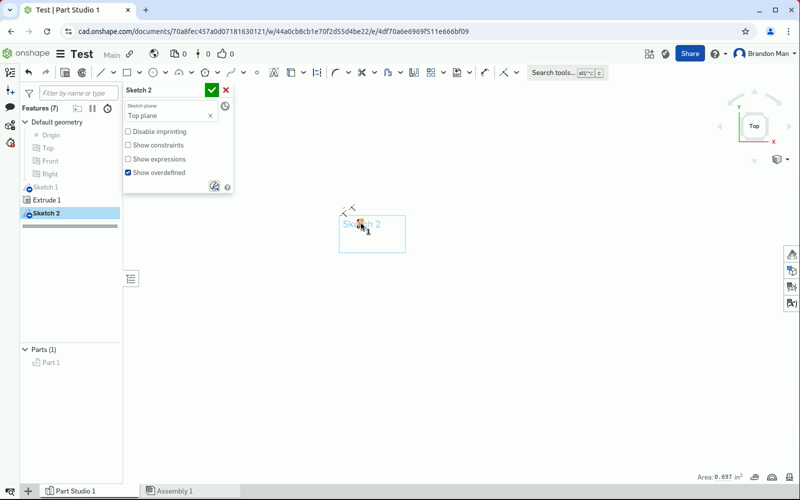
mouse_move(73, 352)
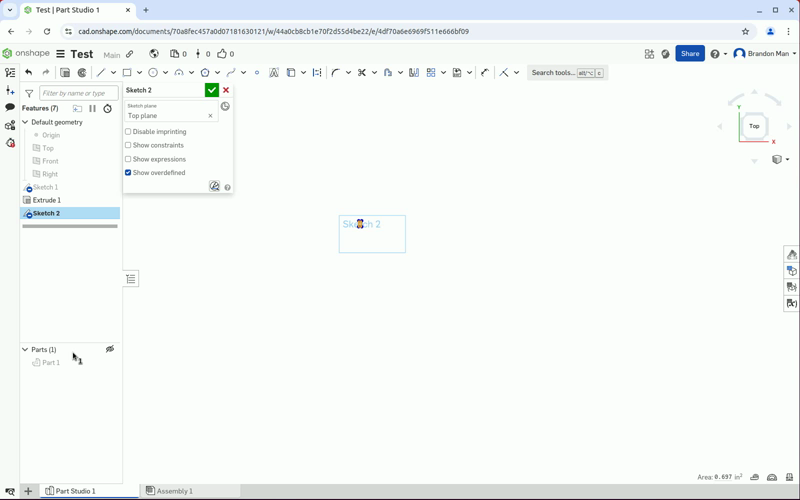
key(shift+y)
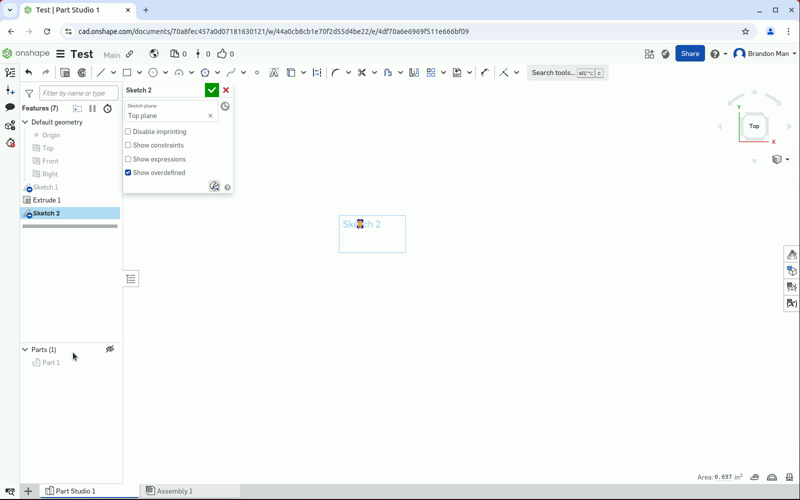
key(shift+e)
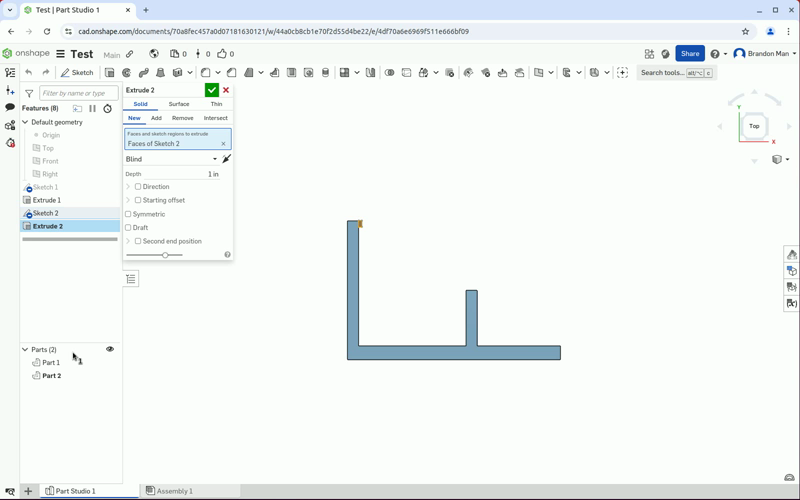
mouse_move(143, 106)
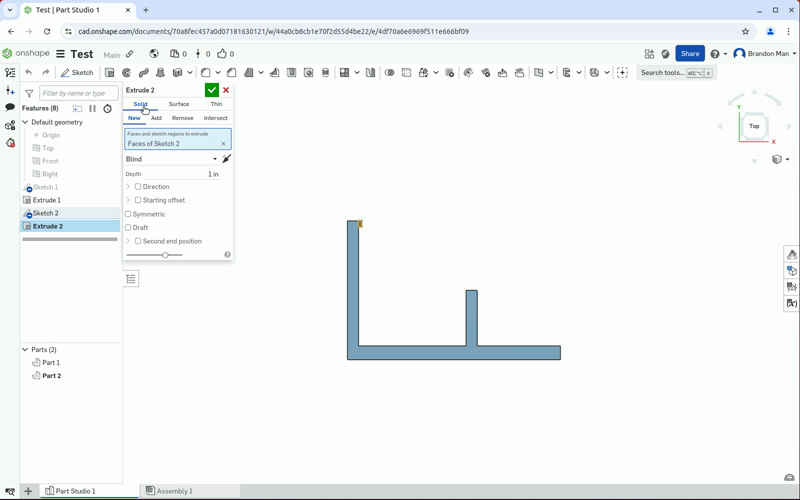
click(143, 106)
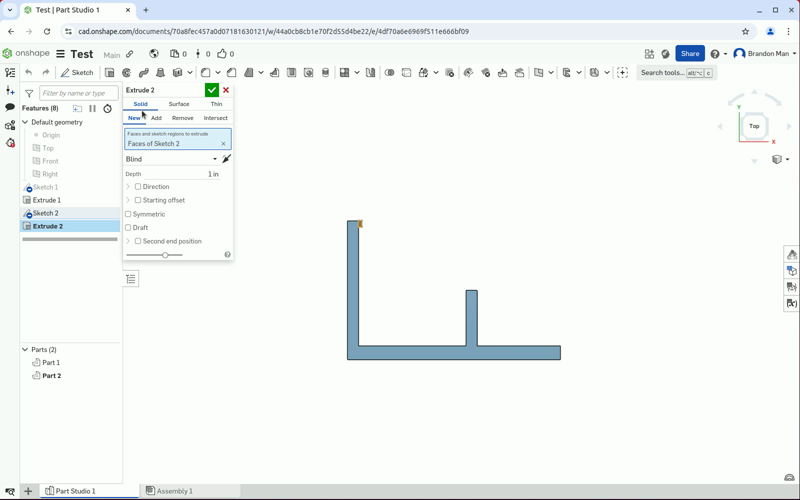
mouse_move(137, 120)
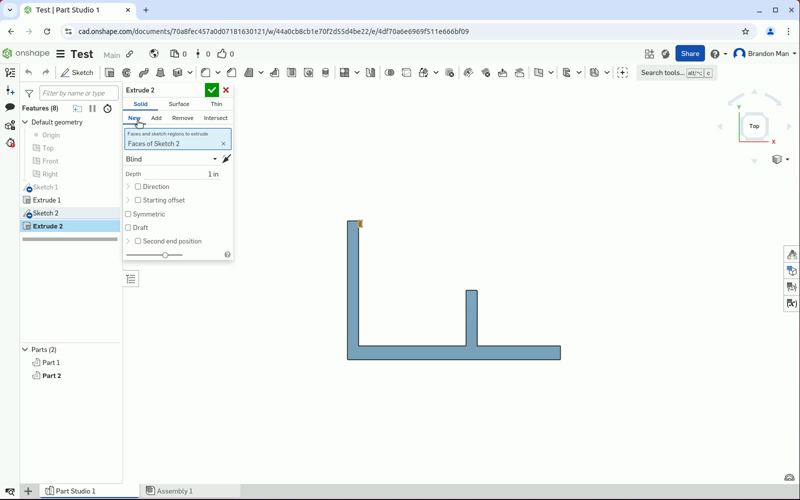
click(137, 120)
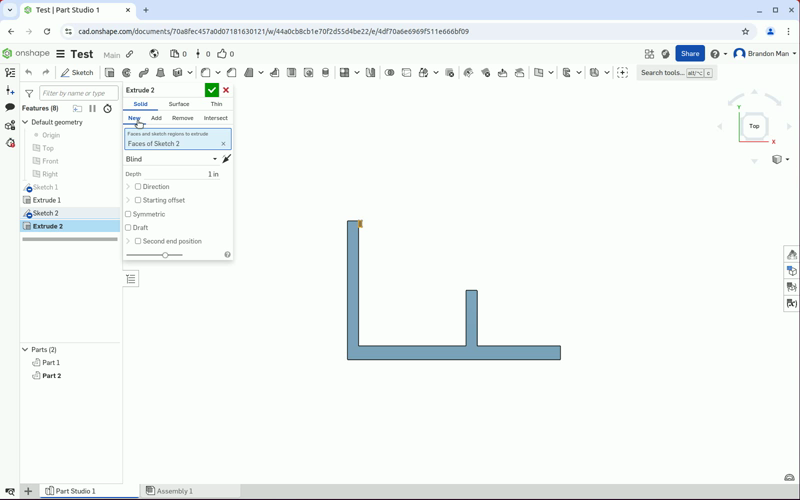
key(tab, 4)
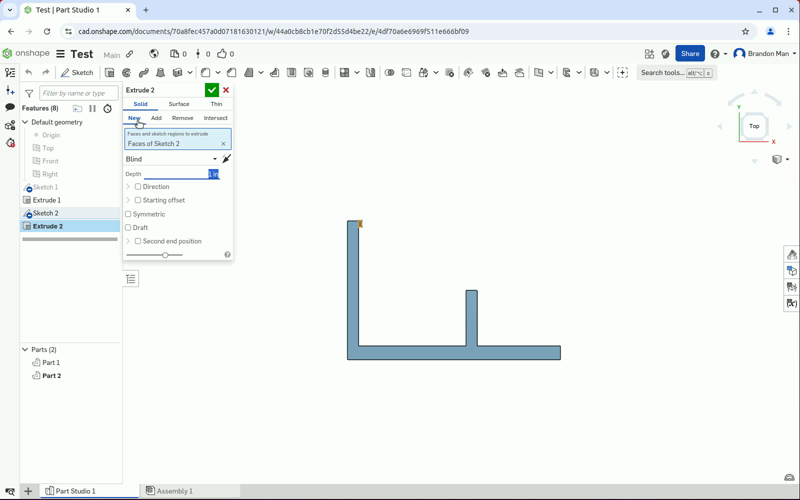
text(-9.628)
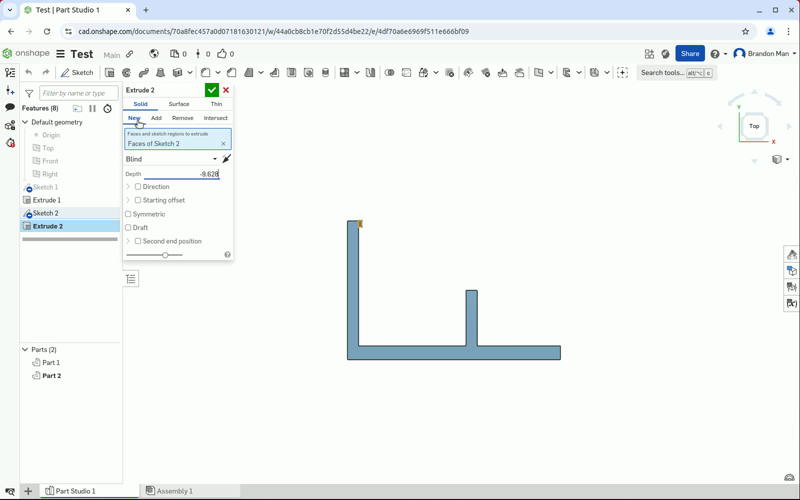
key(enter)
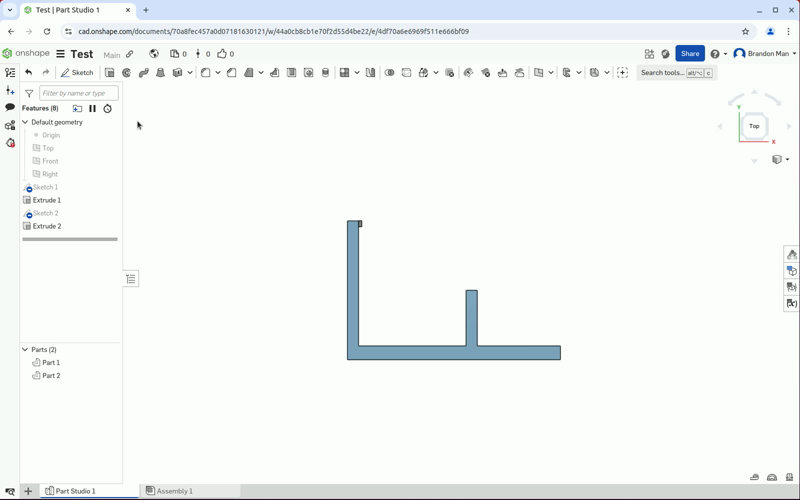
key(shift+h)
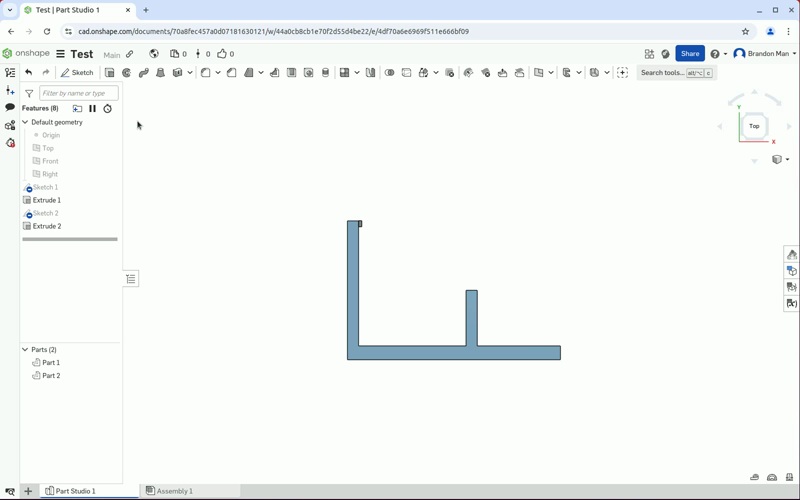
key(shift+h)
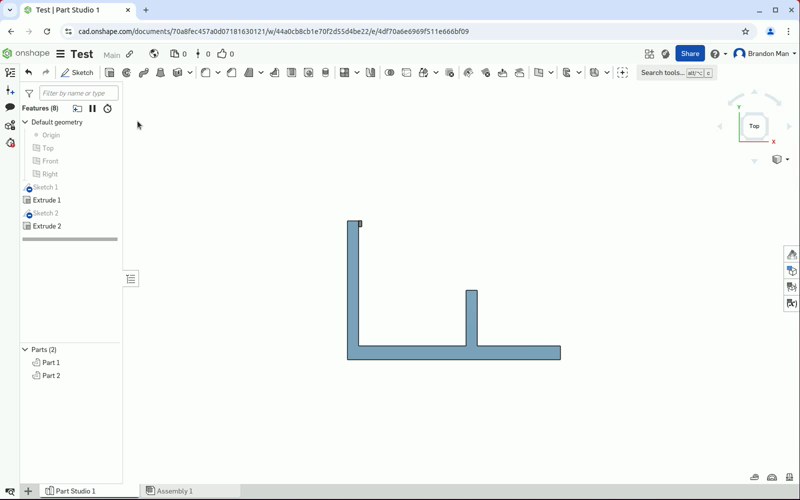
mouse_move(73, 189)
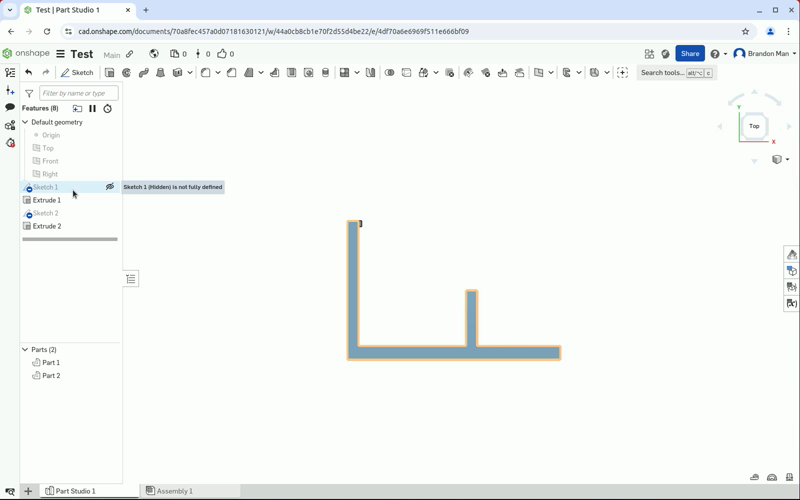
click(73, 189)
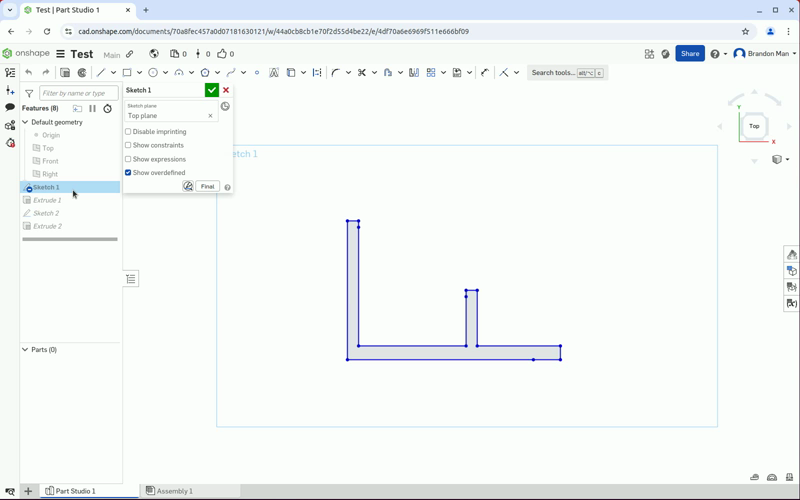
mouse_move(229, 92)
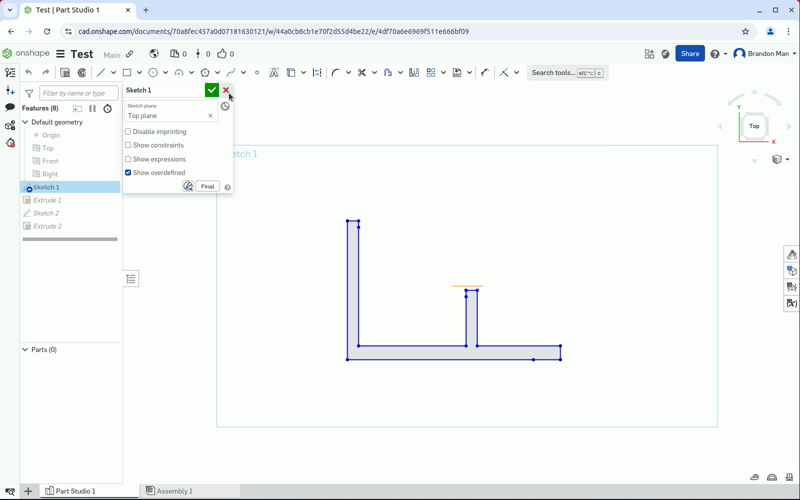
click(229, 92)
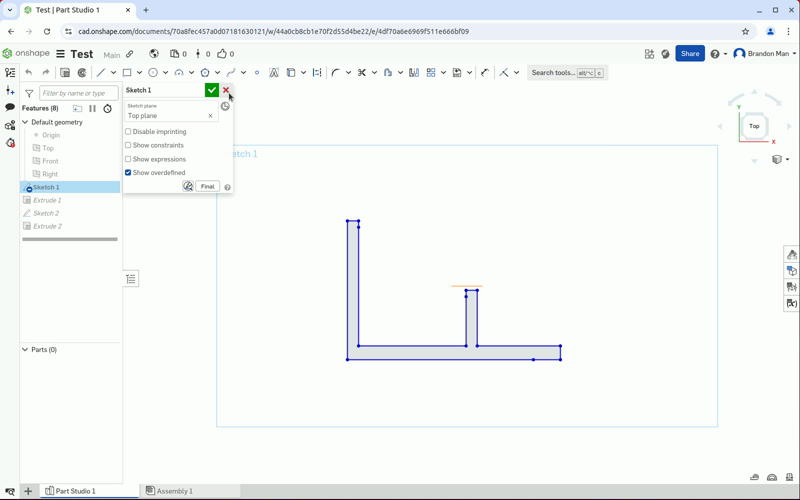
key(shift+s)
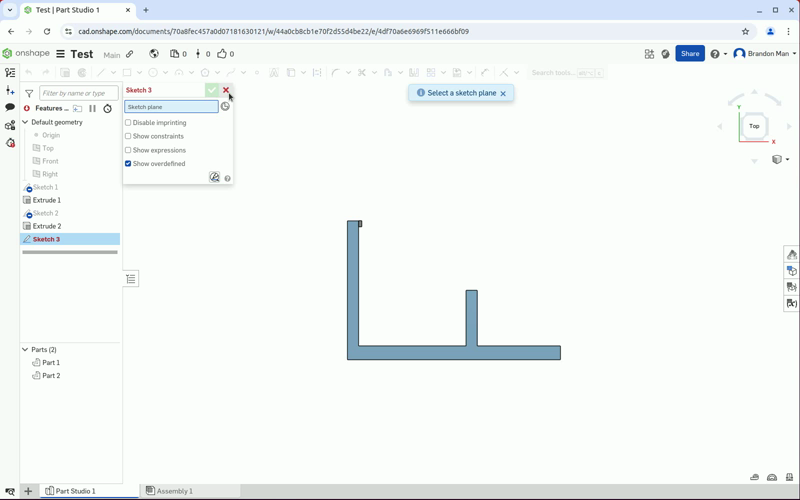
mouse_move(73, 150)
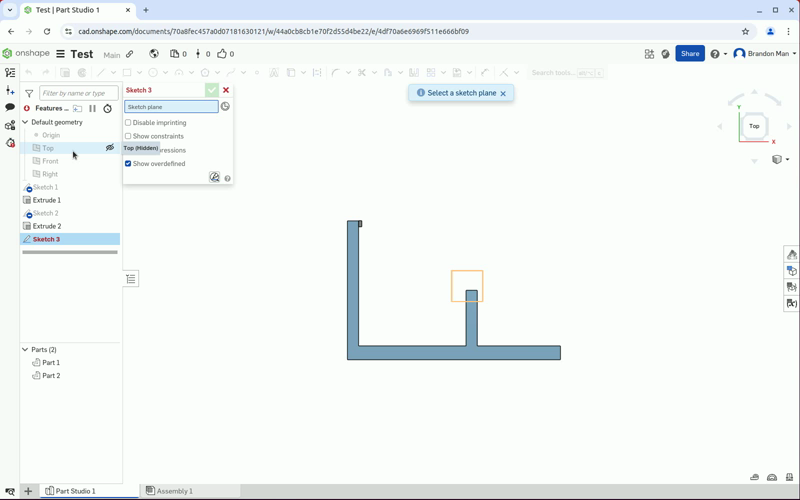
click(73, 150)
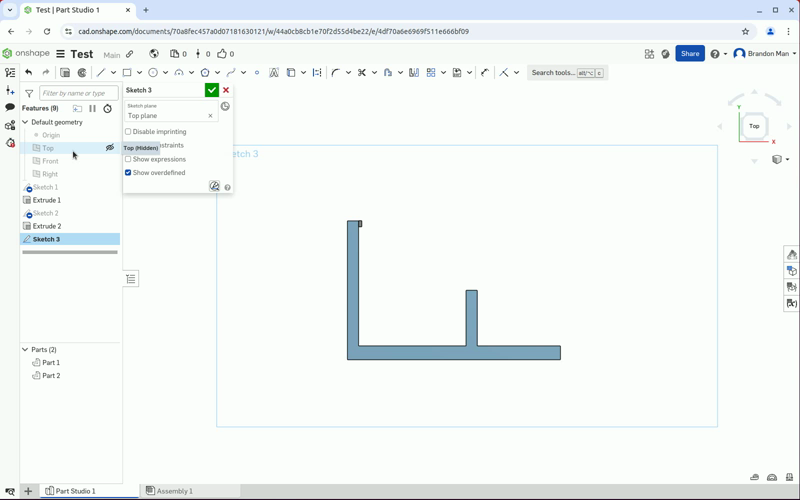
mouse_move(73, 352)
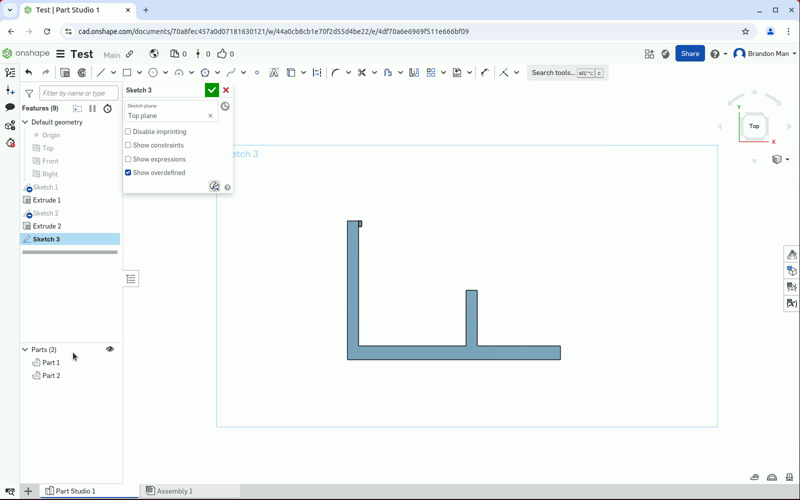
key(y)
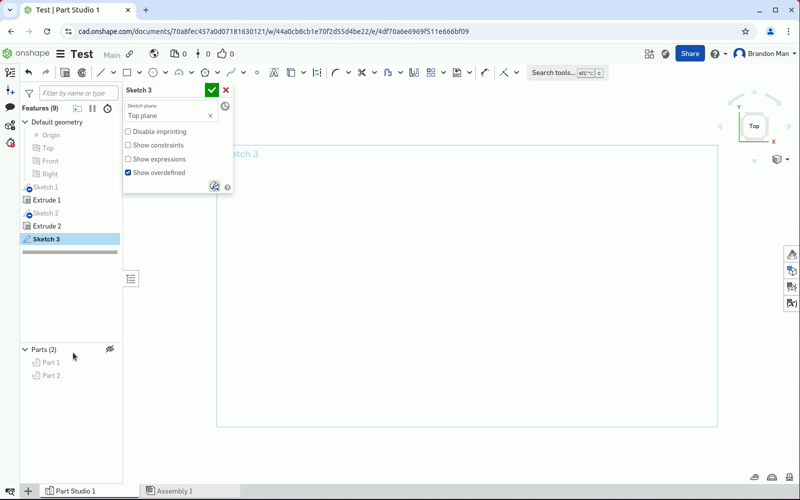
key(l)
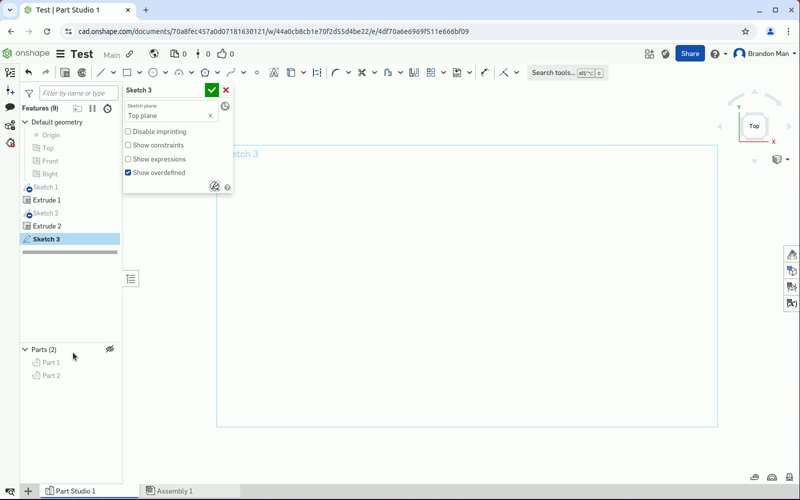
key_down(shift)
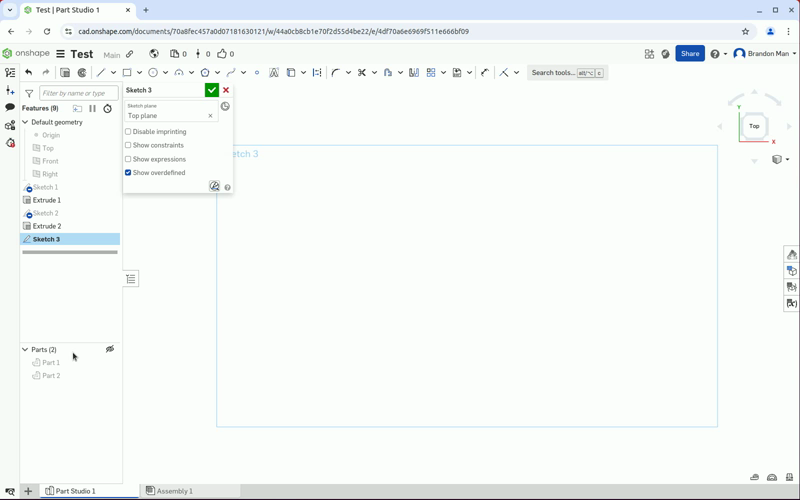
mouse_move(458, 292)
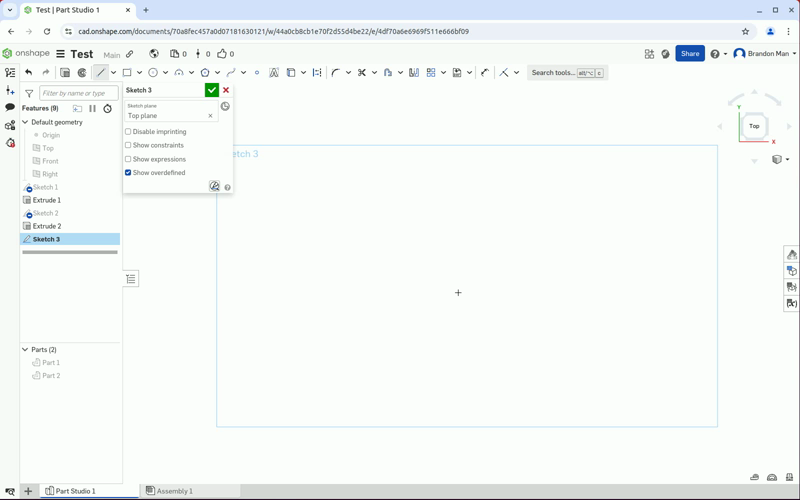
click(458, 292)
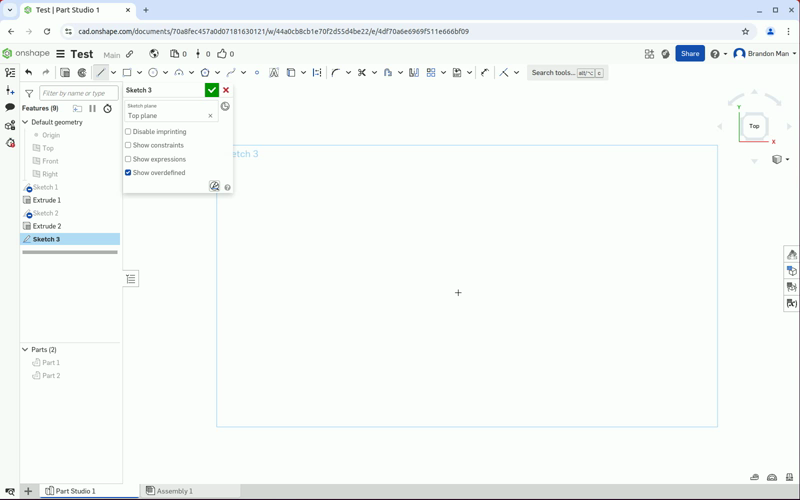
key_up(shift)
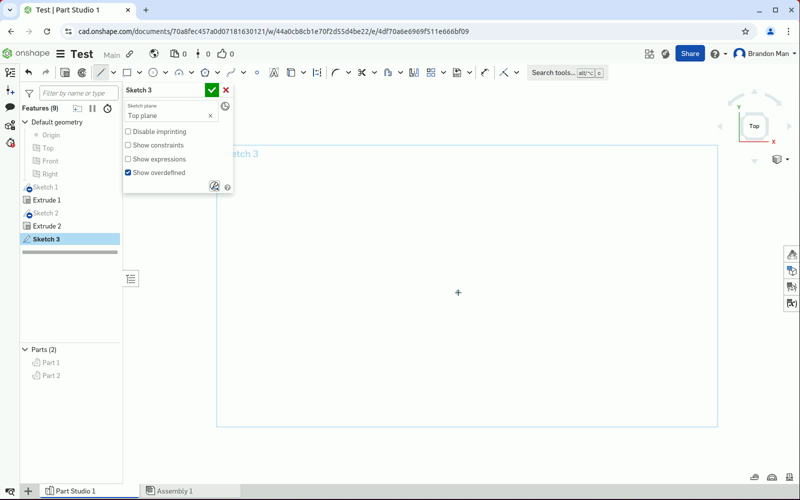
key_down(shift)
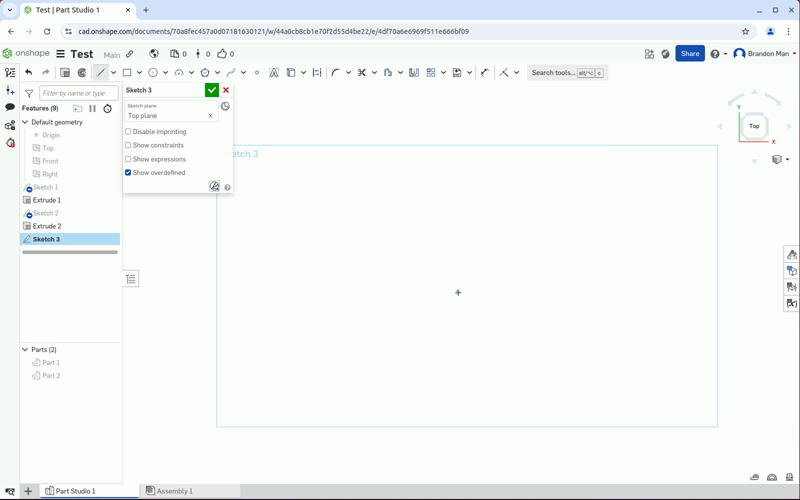
mouse_move(488, 292)
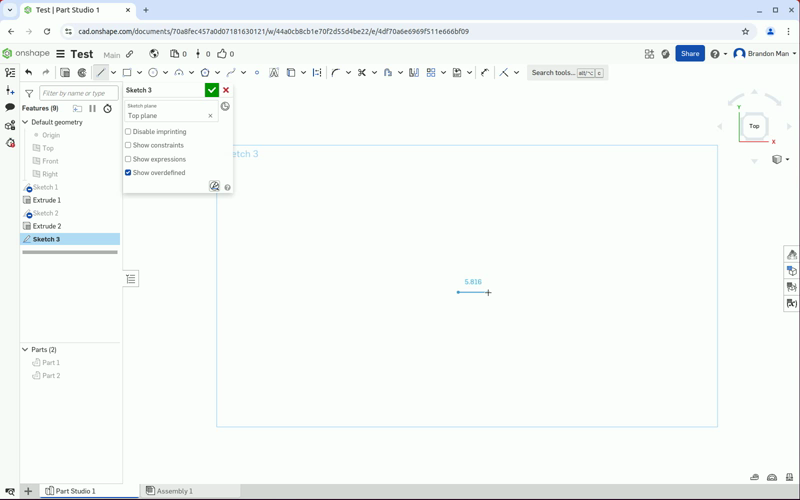
mouse_move(461, 292)
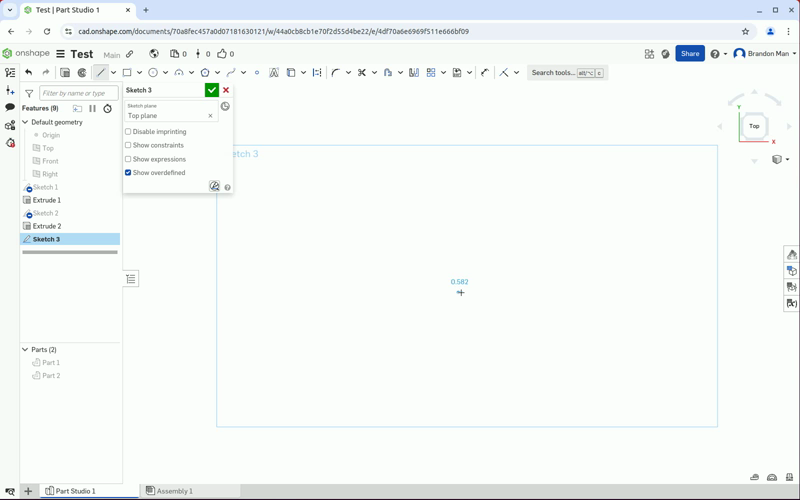
scroll(6)
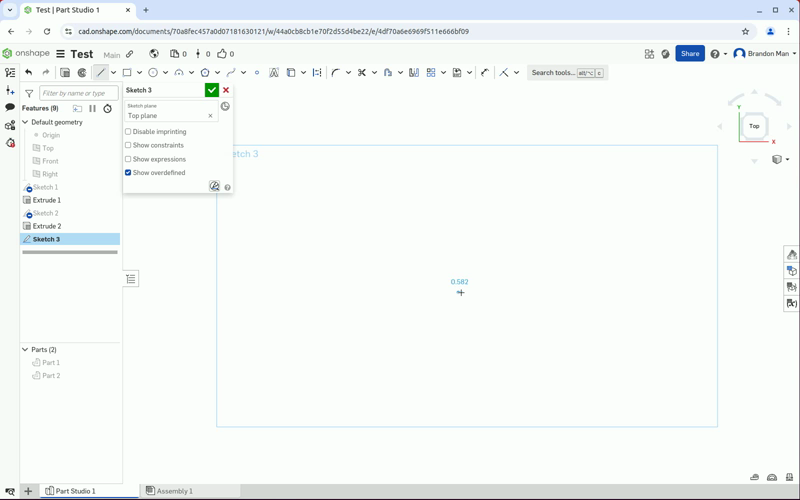
scroll(6)
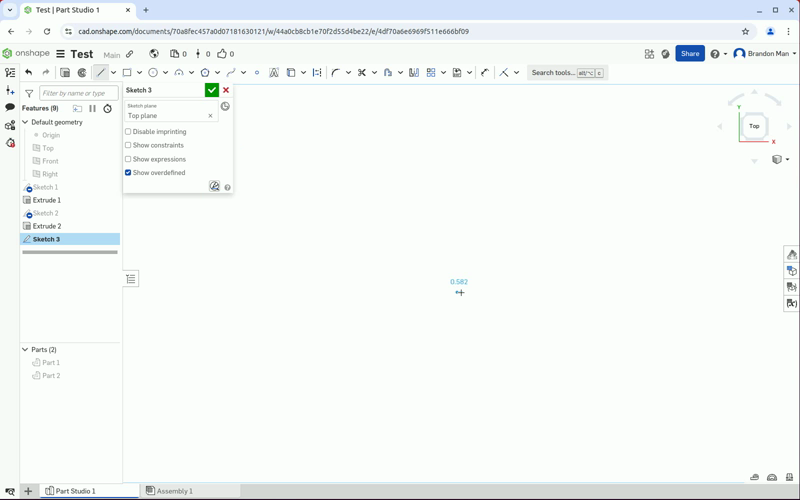
scroll(6)
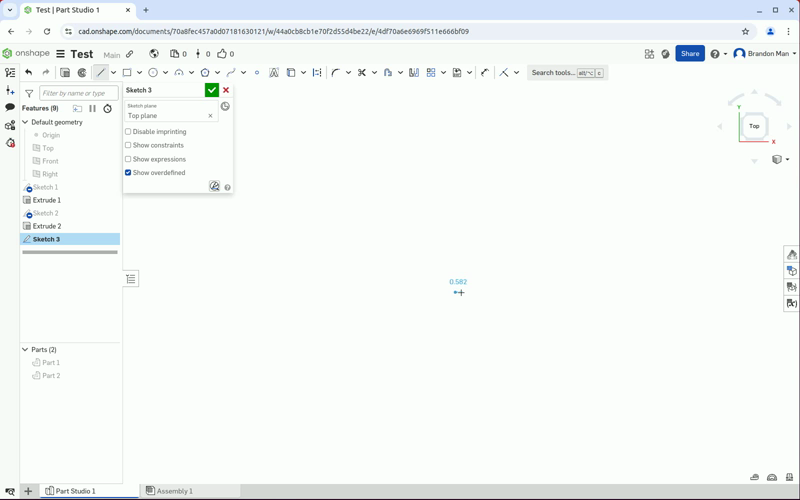
scroll(6)
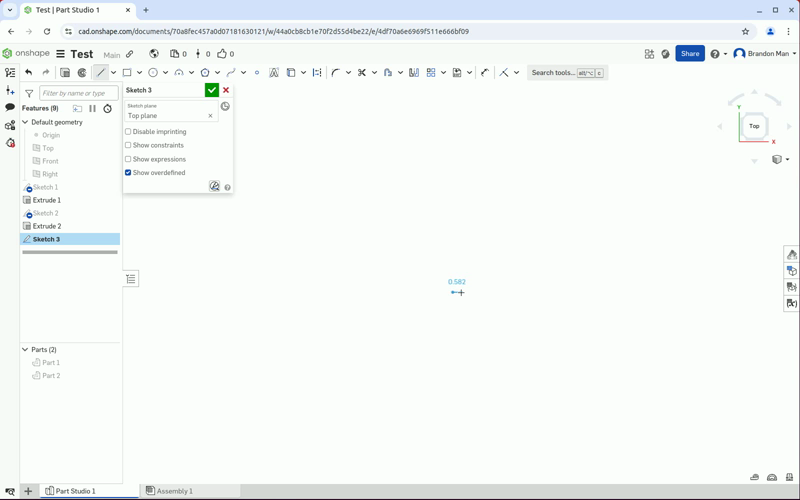
scroll(6)
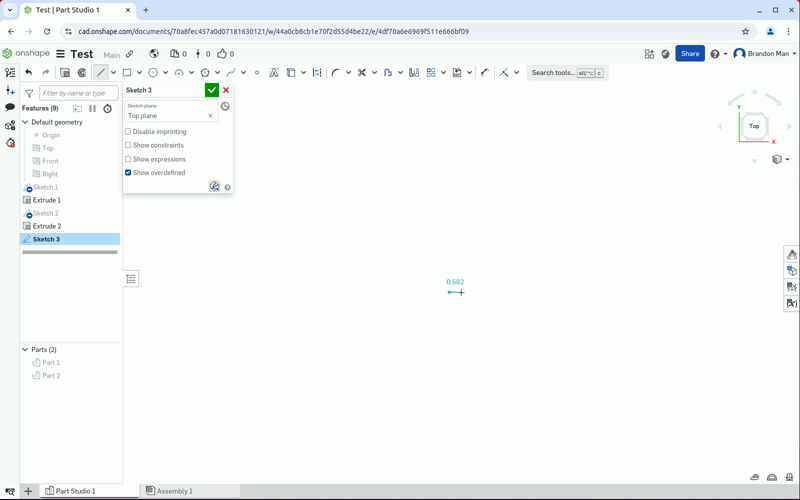
scroll(6)
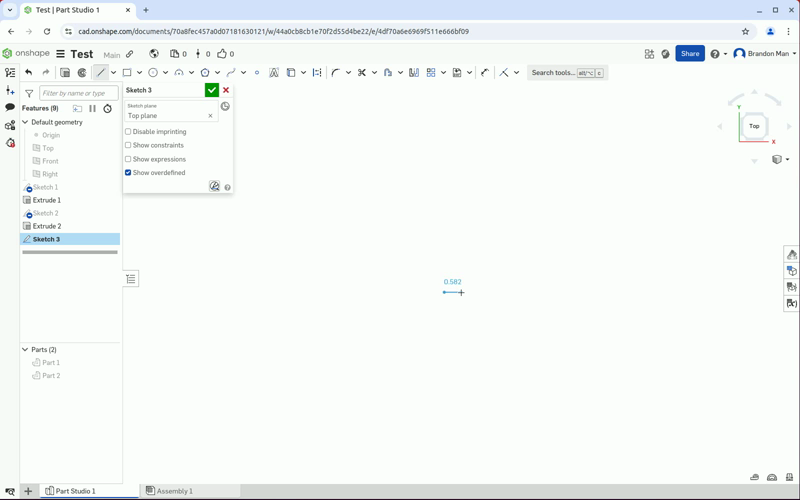
scroll(6)
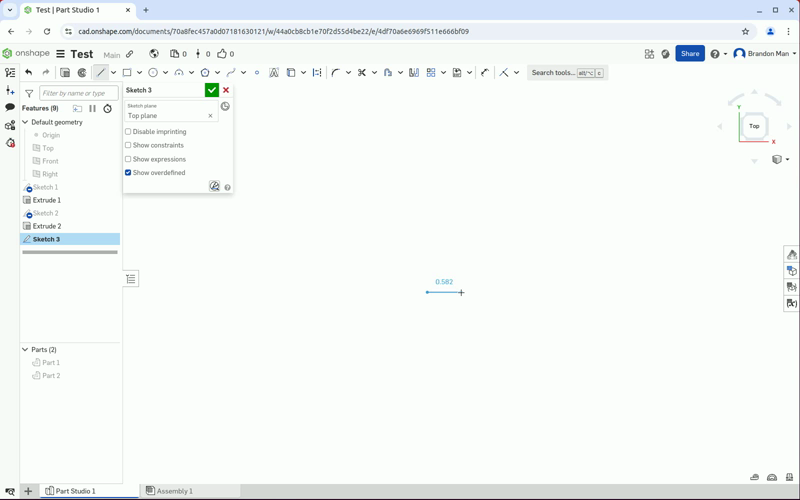
click(461, 292)
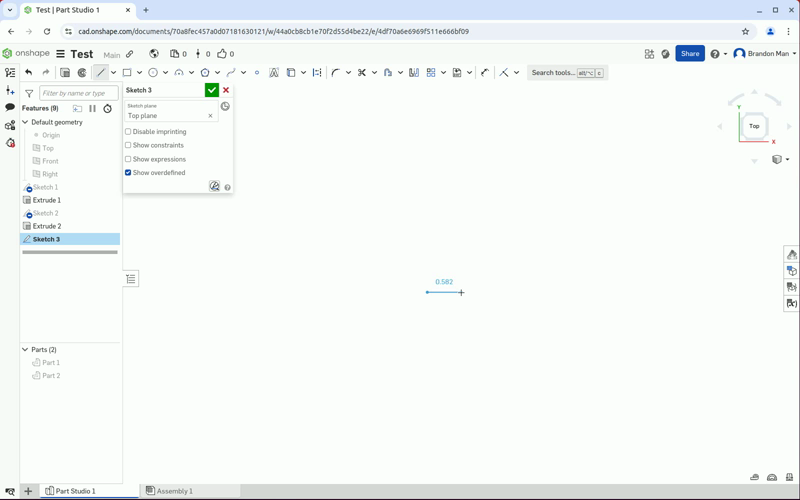
scroll(-6)
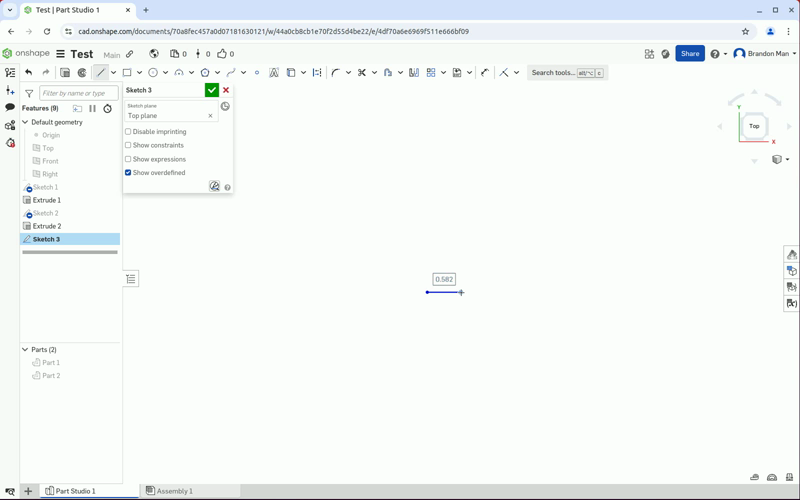
scroll(-6)
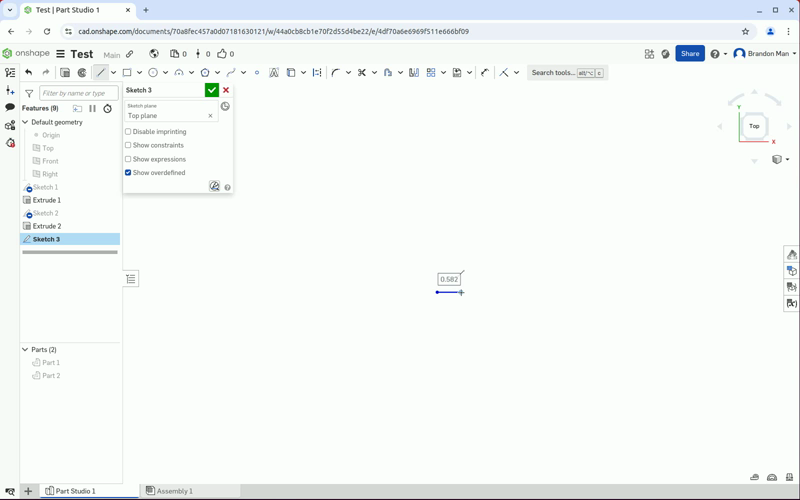
scroll(-6)
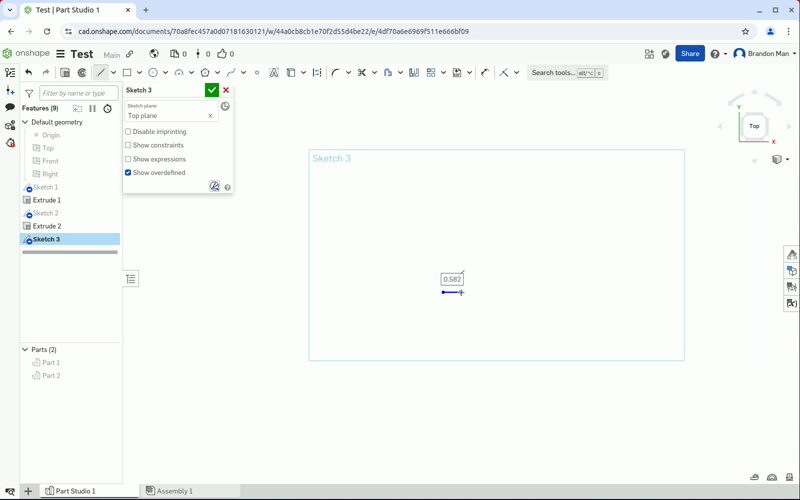
scroll(-6)
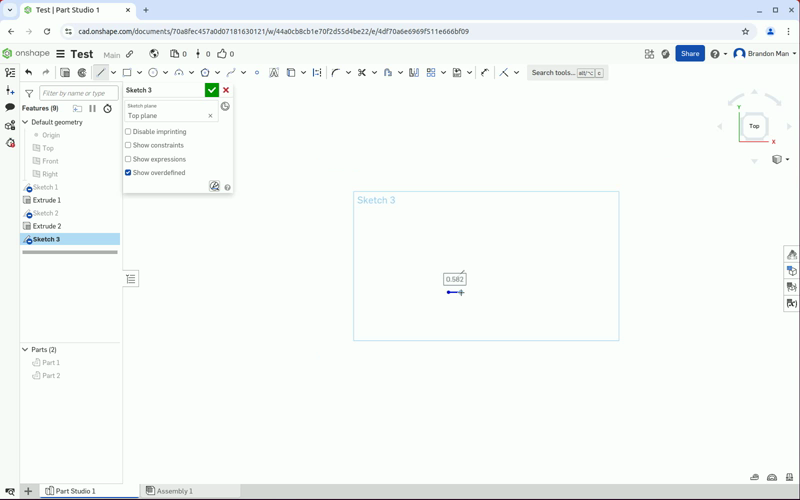
scroll(-6)
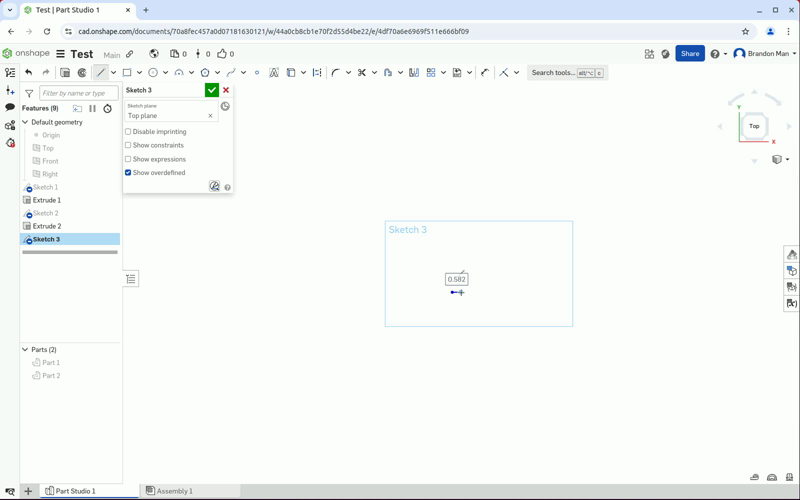
scroll(-6)
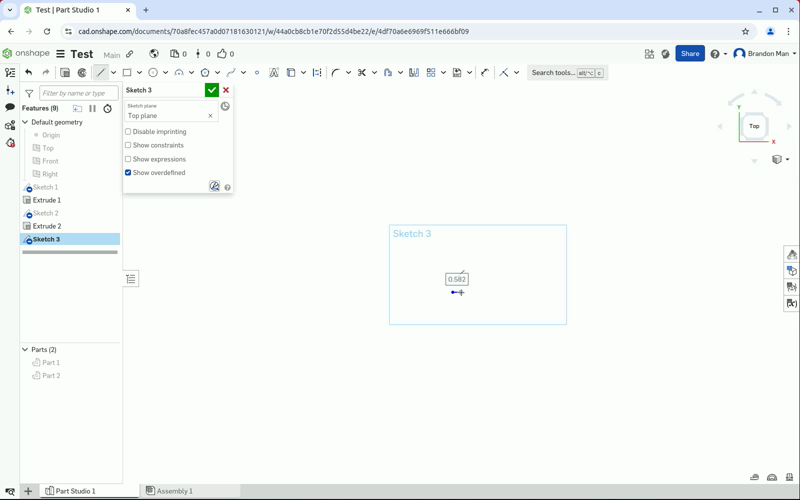
scroll(-6)
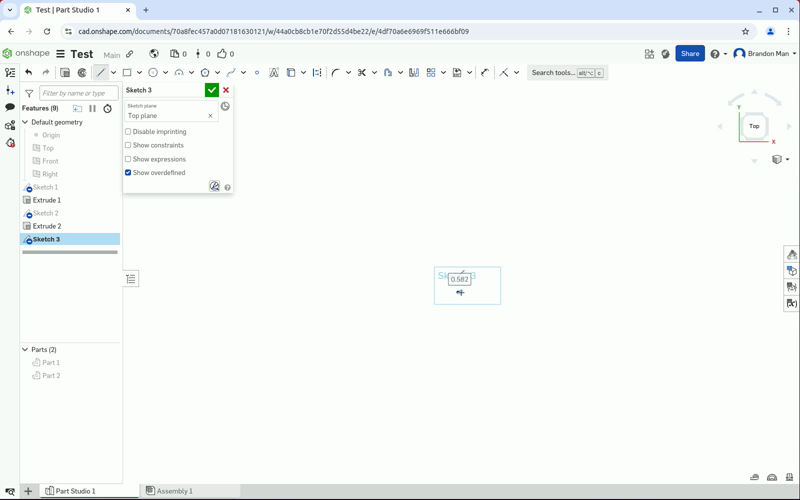
key_up(shift)
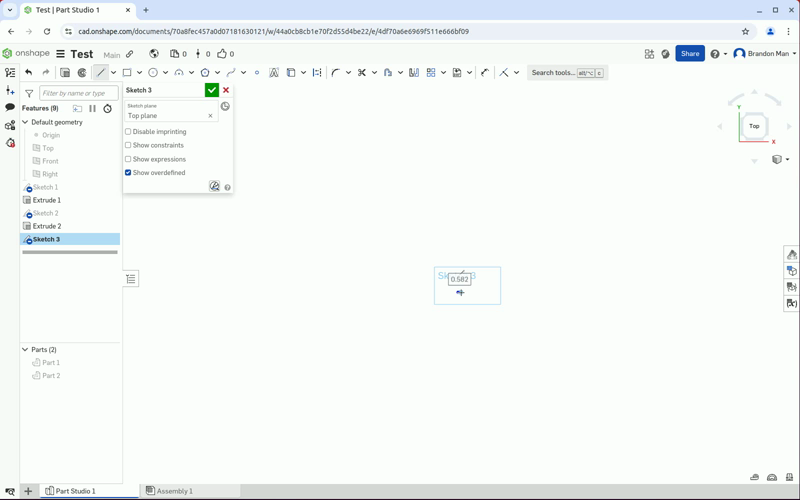
key_down(shift)
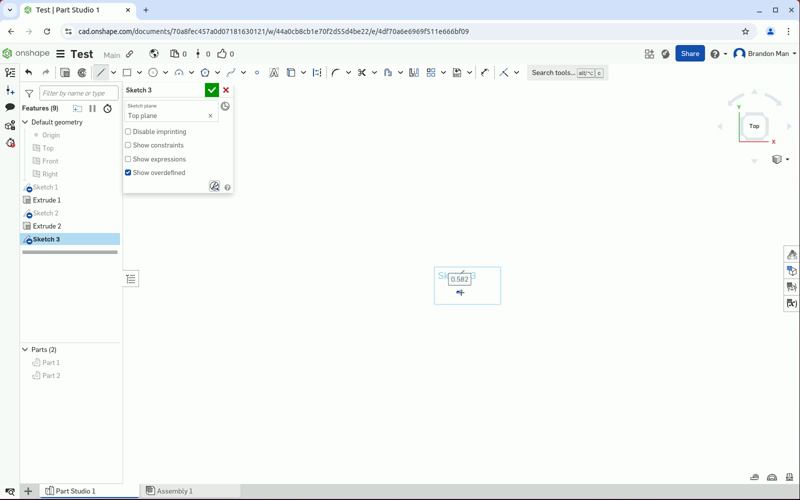
mouse_move(491, 292)
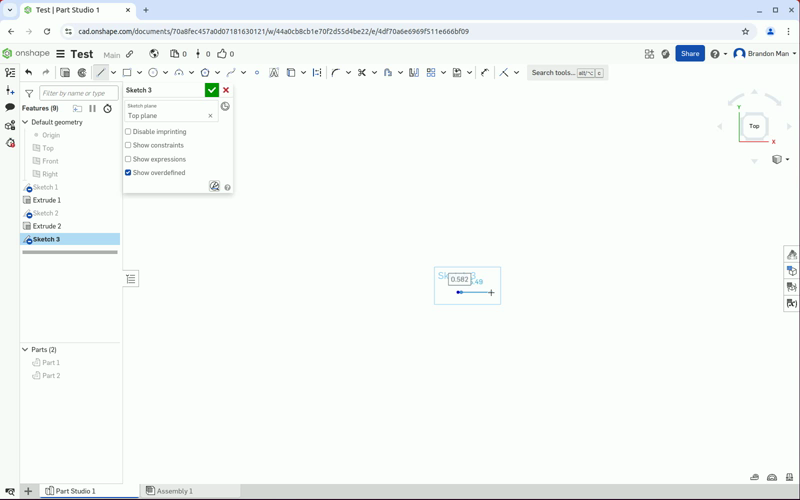
mouse_move(461, 286)
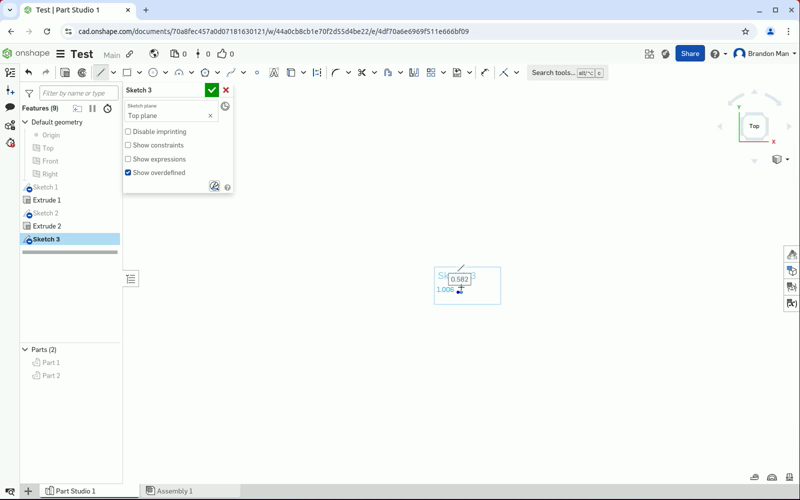
scroll(6)
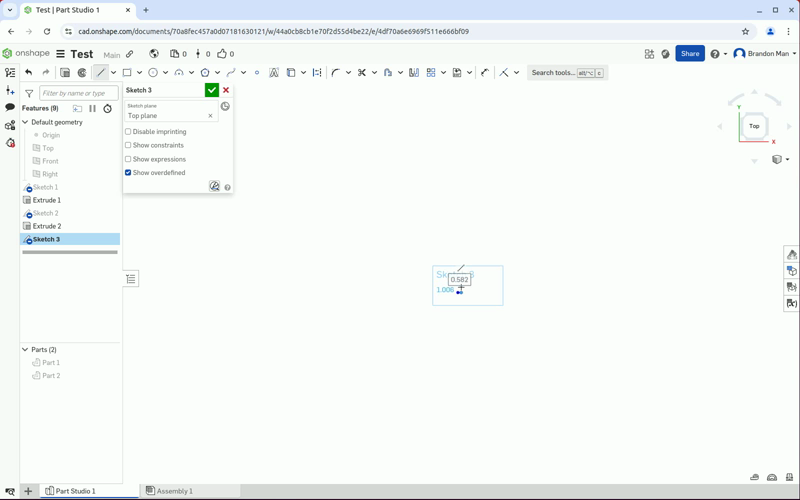
scroll(6)
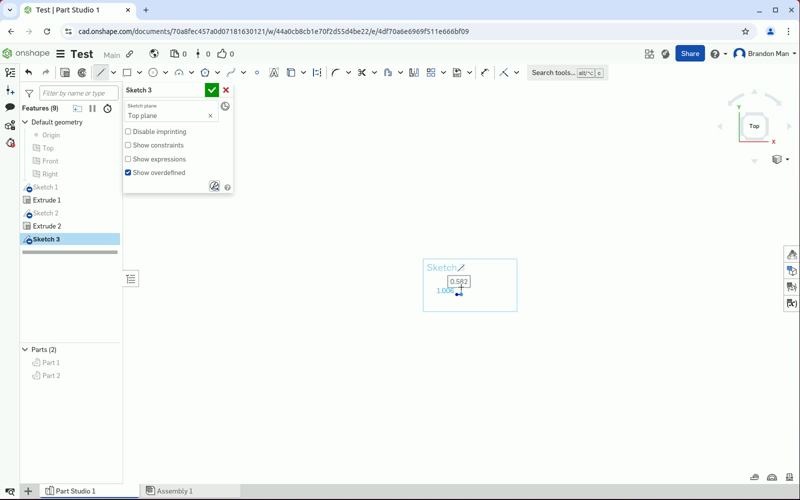
scroll(6)
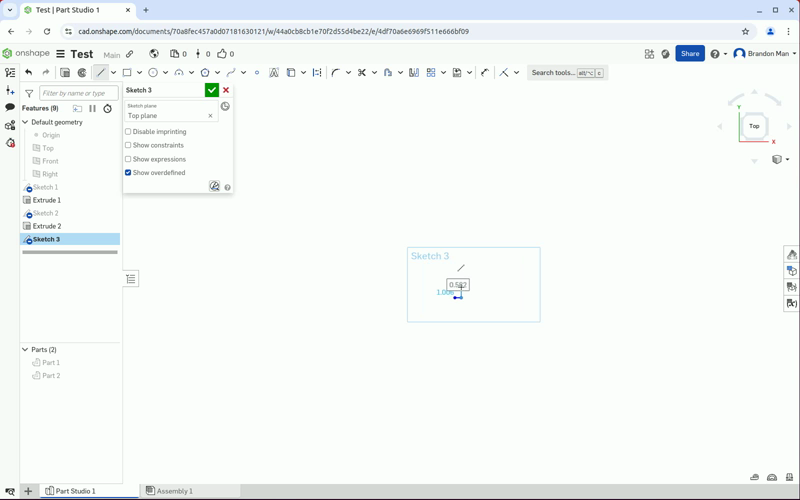
scroll(6)
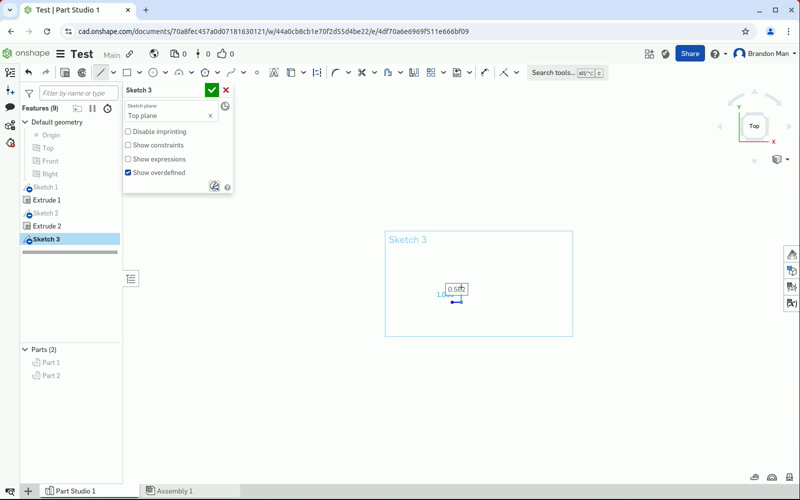
scroll(6)
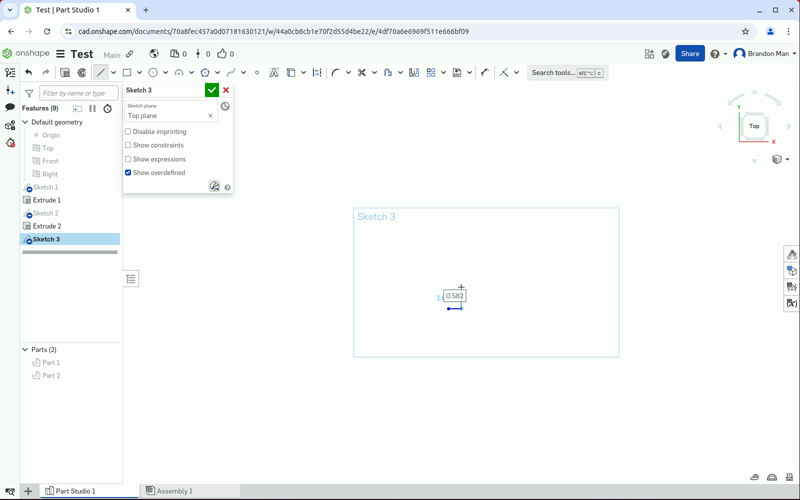
scroll(6)
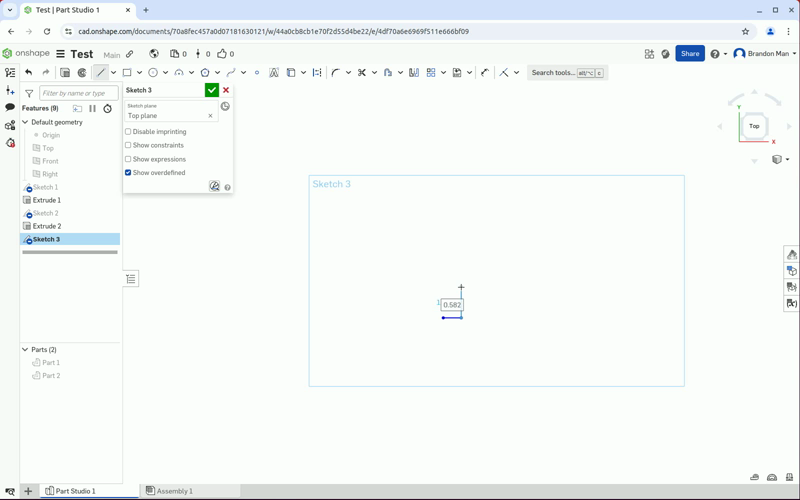
scroll(6)
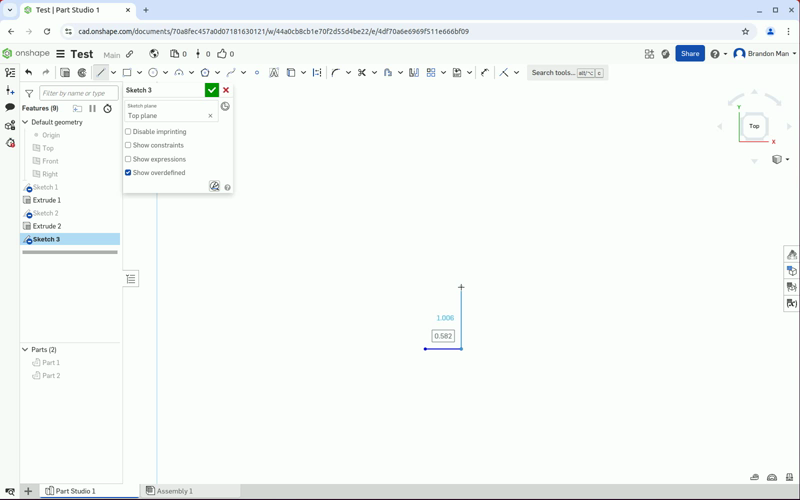
click(461, 286)
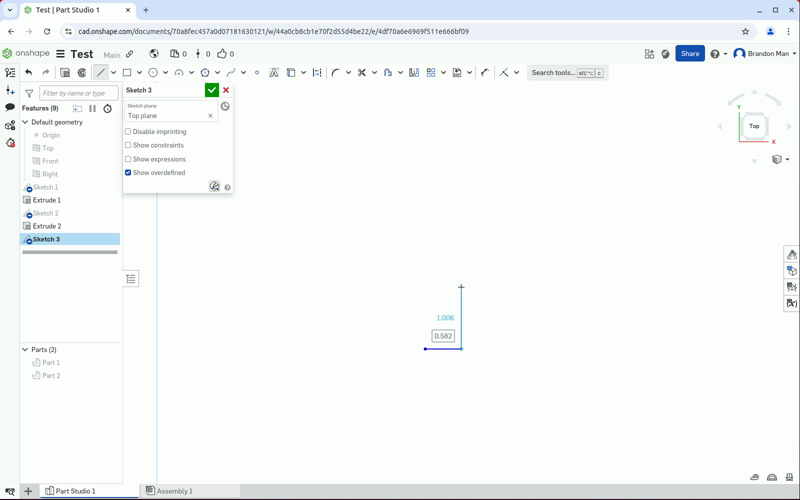
scroll(-6)
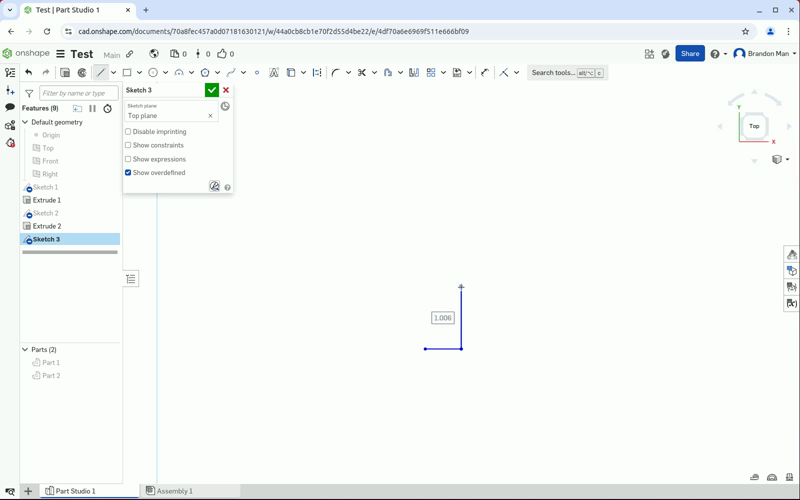
scroll(-6)
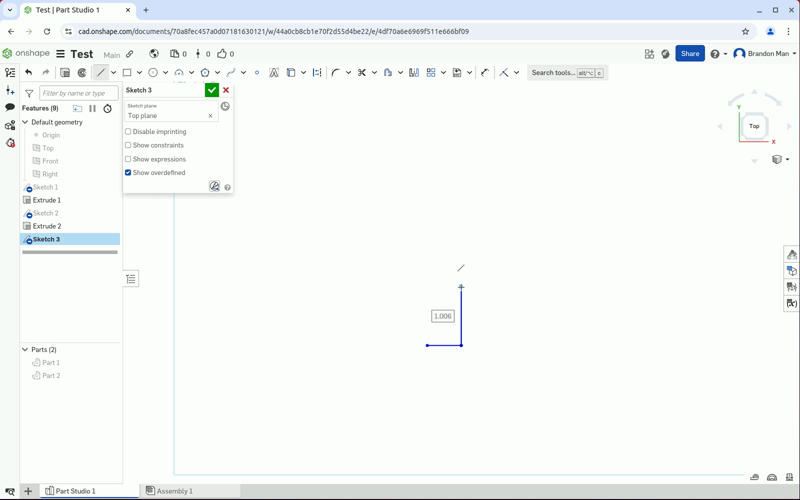
scroll(-6)
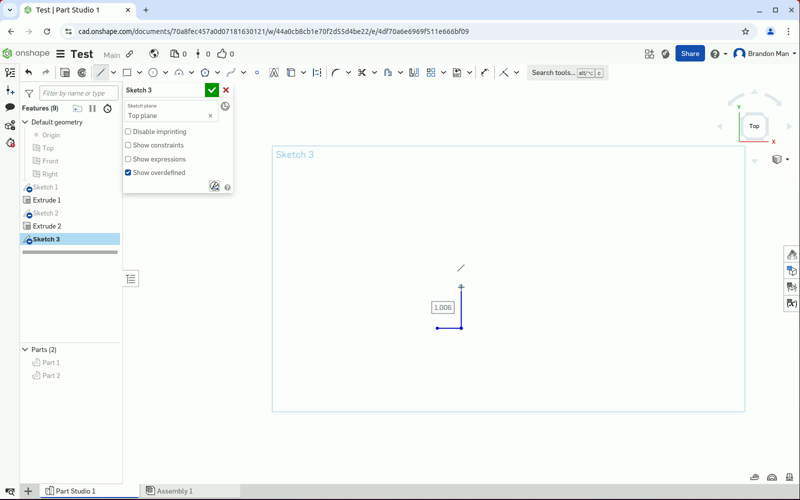
scroll(-6)
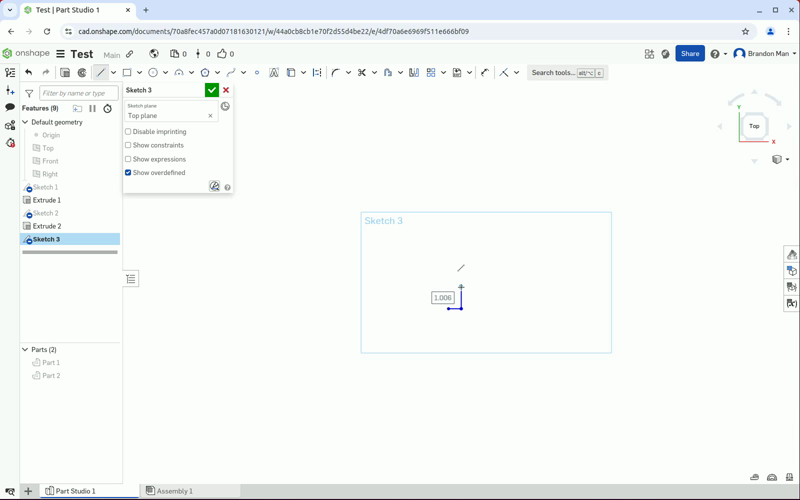
scroll(-6)
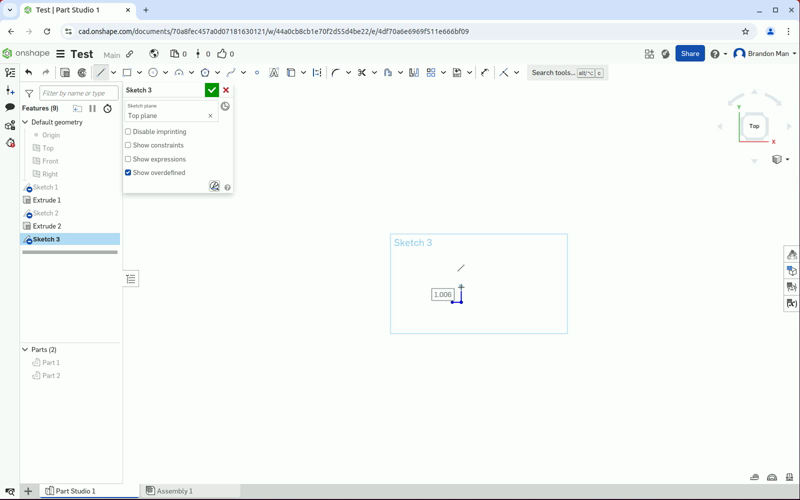
scroll(-6)
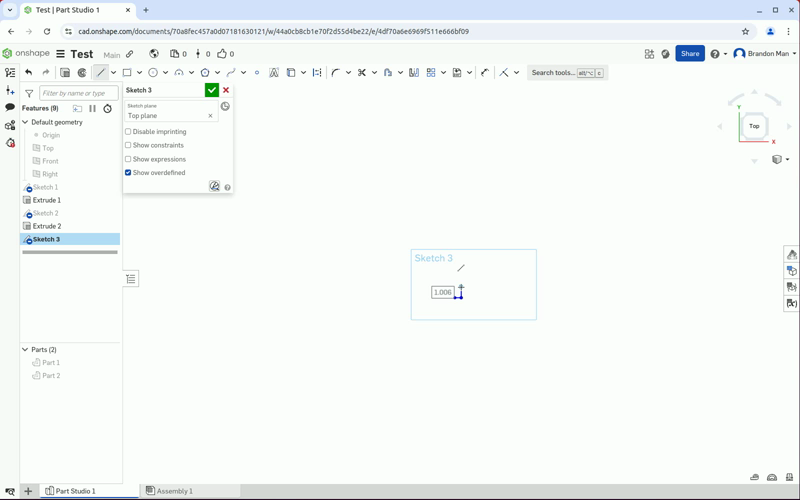
scroll(-6)
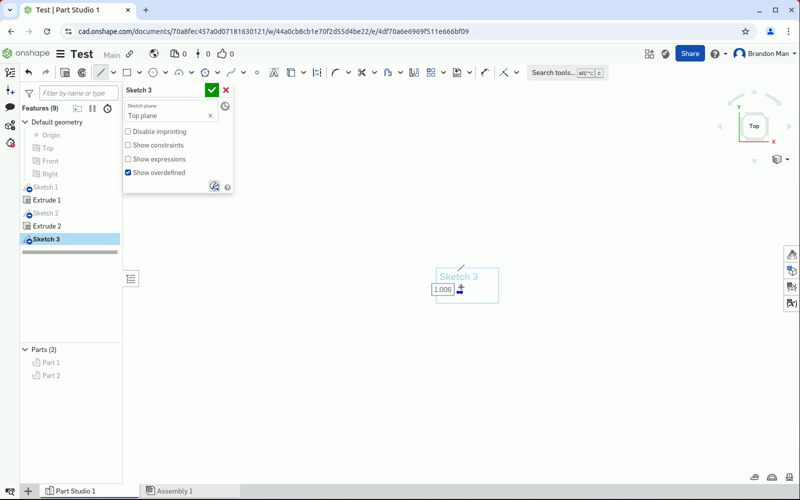
key_up(shift)
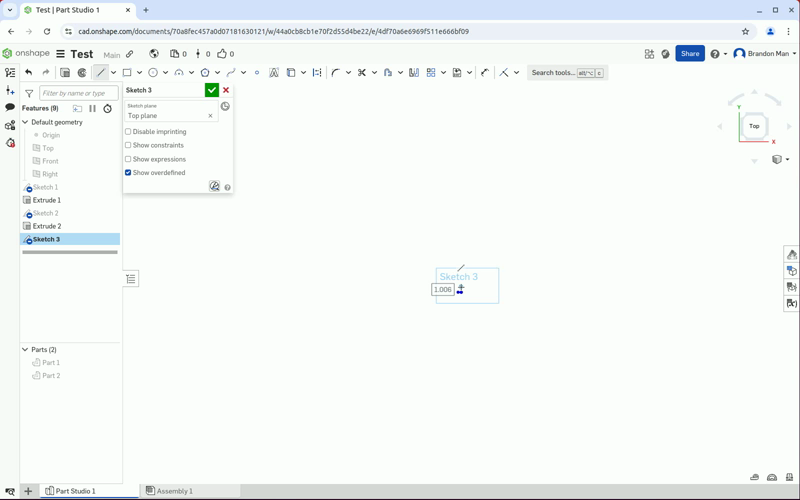
key_down(shift)
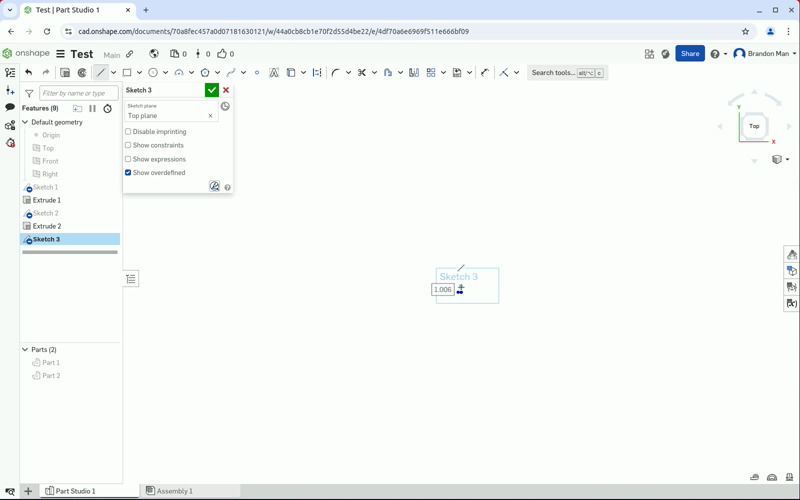
mouse_move(491, 286)
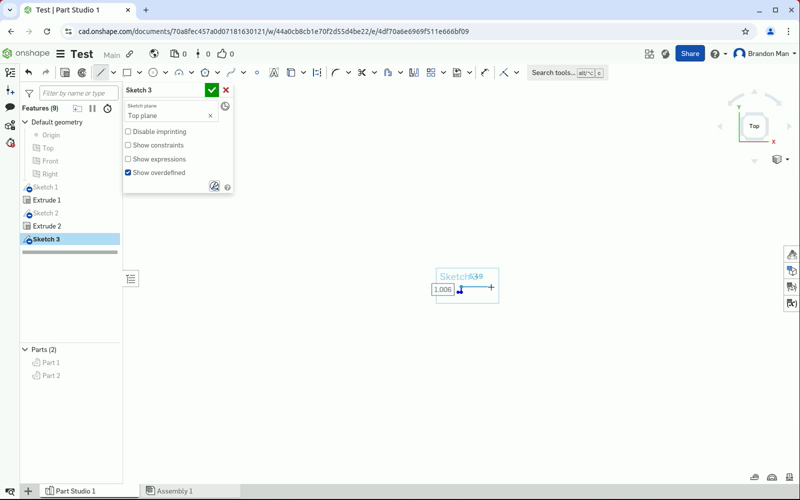
mouse_move(458, 286)
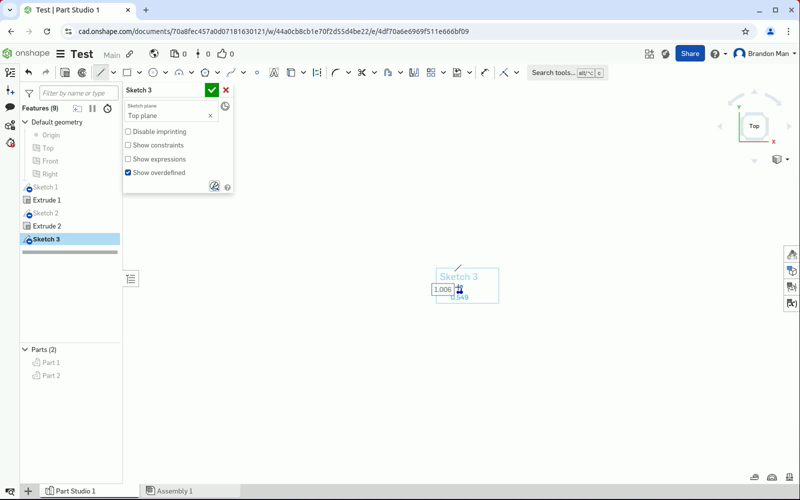
scroll(6)
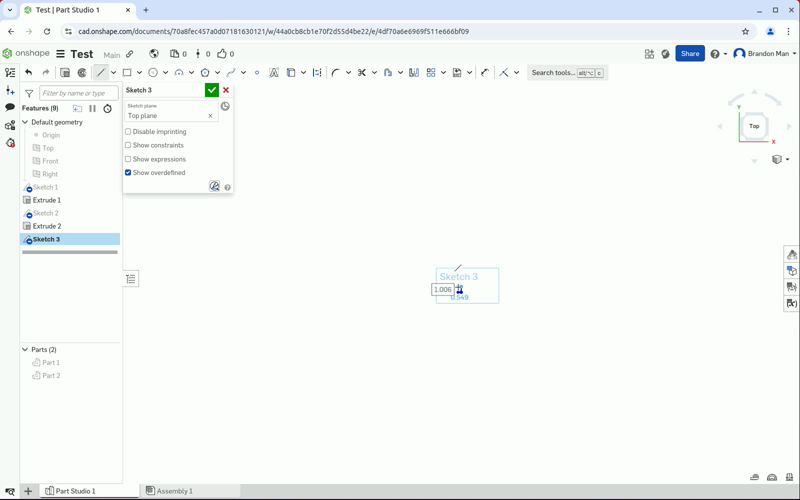
scroll(6)
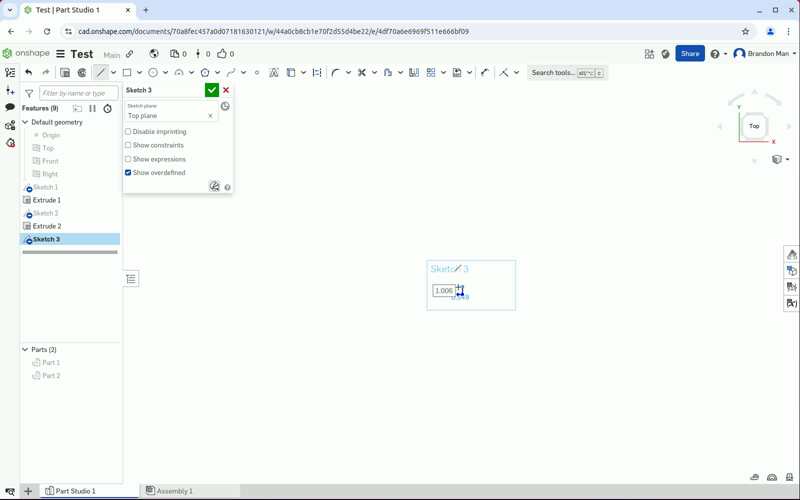
scroll(6)
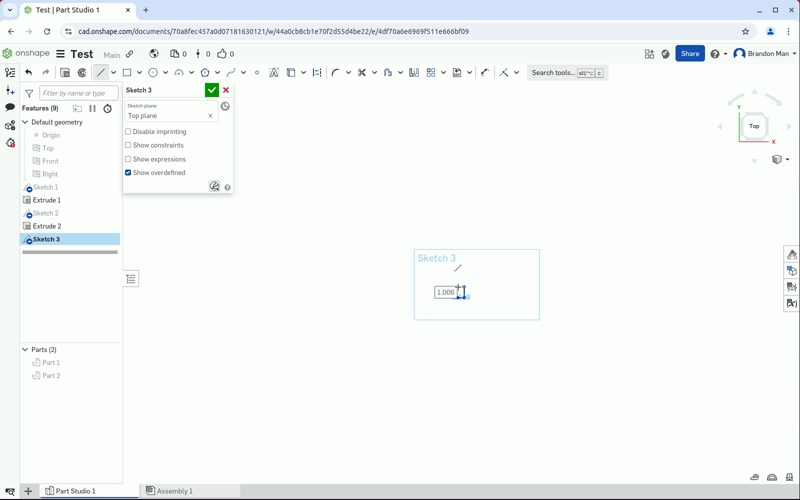
scroll(6)
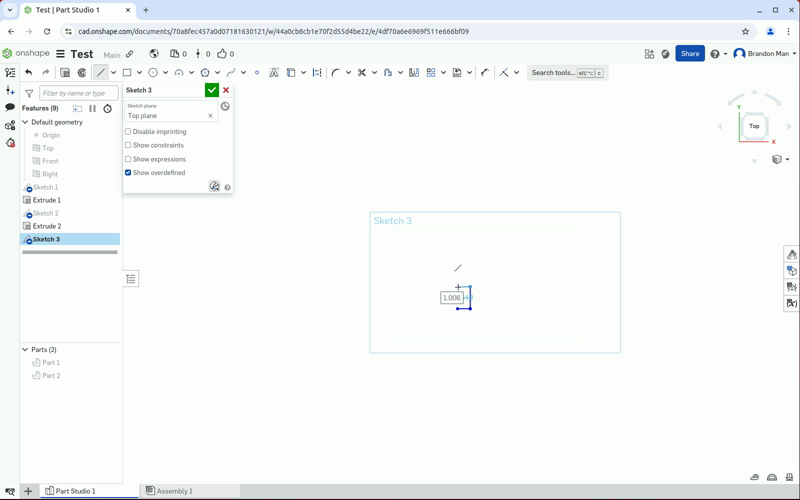
scroll(6)
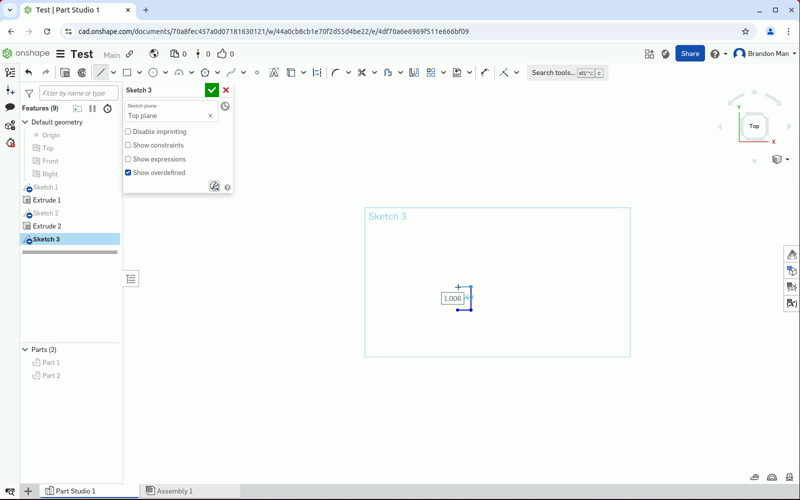
scroll(6)
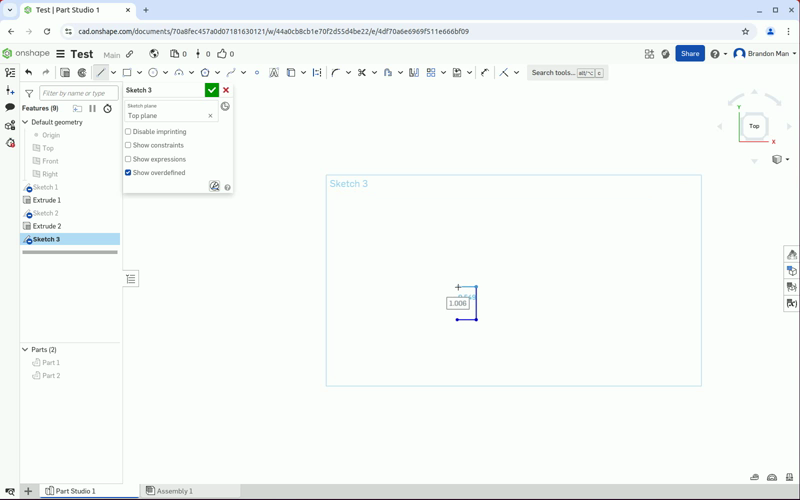
scroll(6)
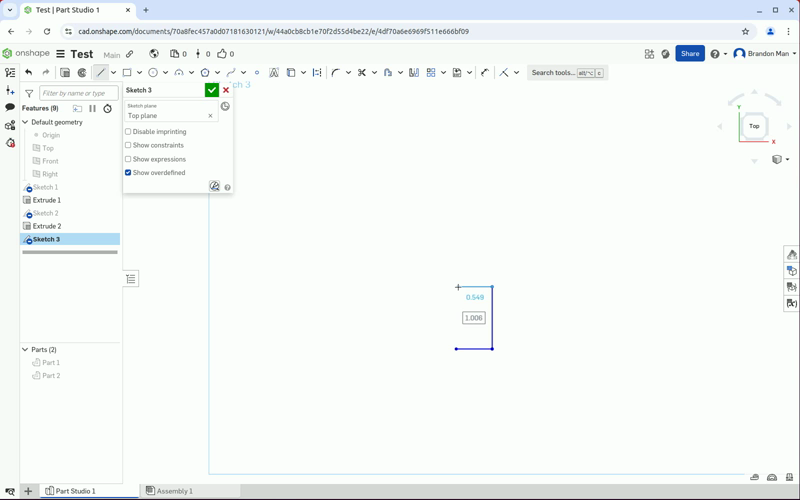
click(458, 286)
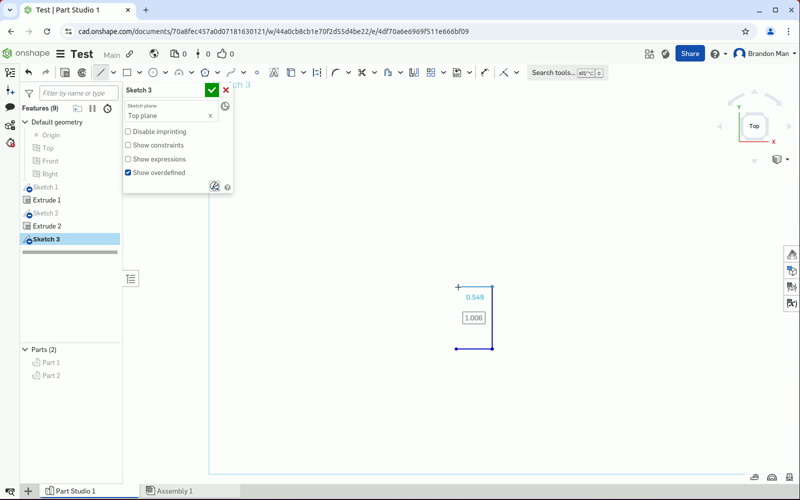
scroll(-6)
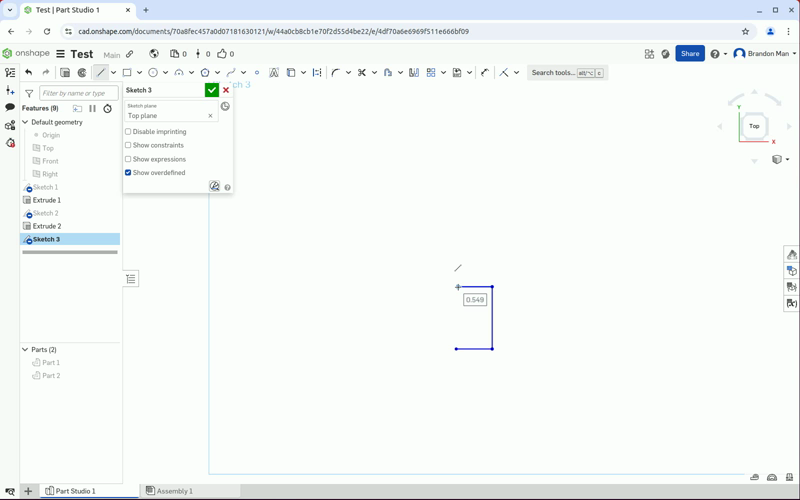
scroll(-6)
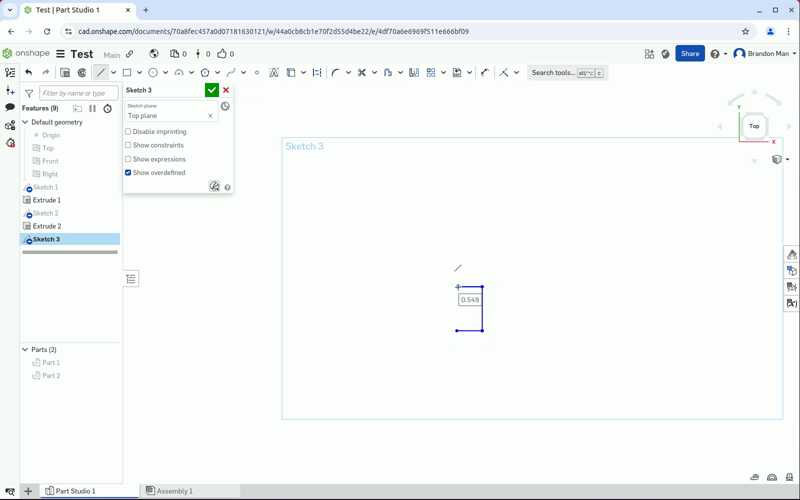
scroll(-6)
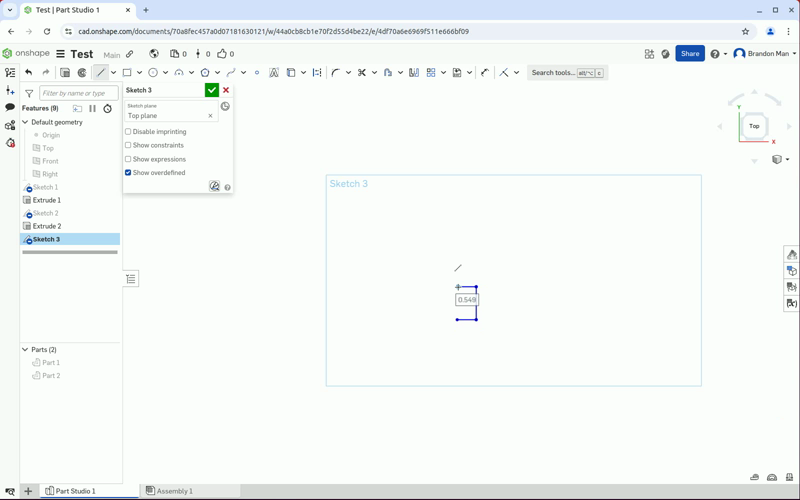
scroll(-6)
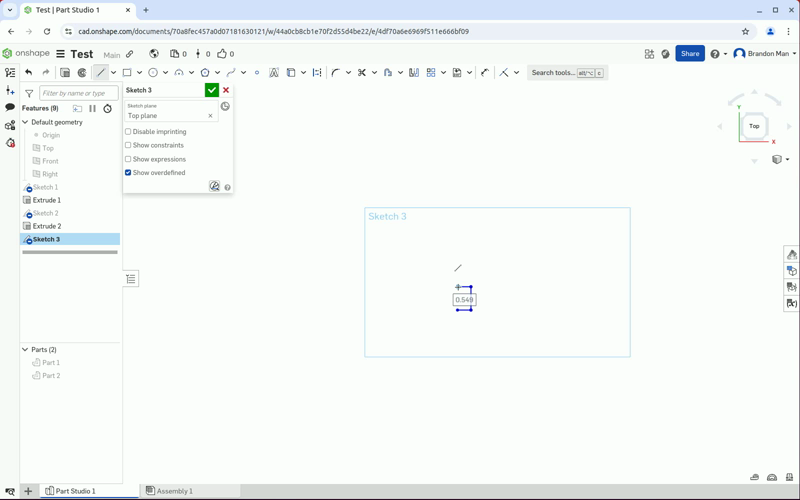
scroll(-6)
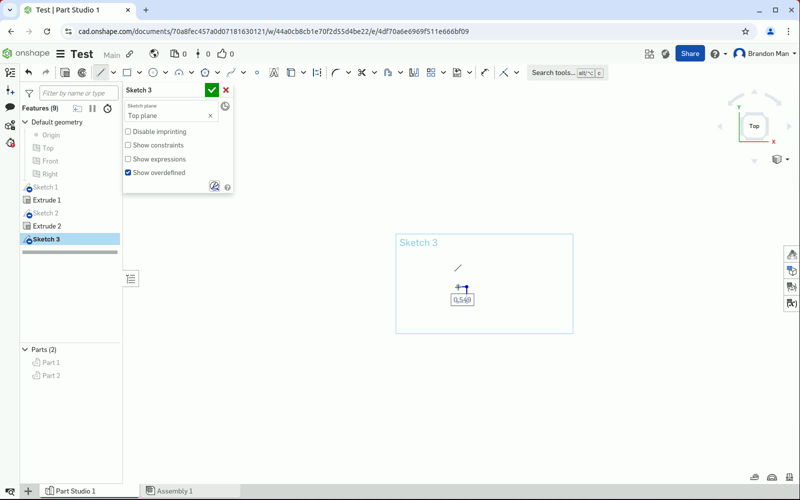
scroll(-6)
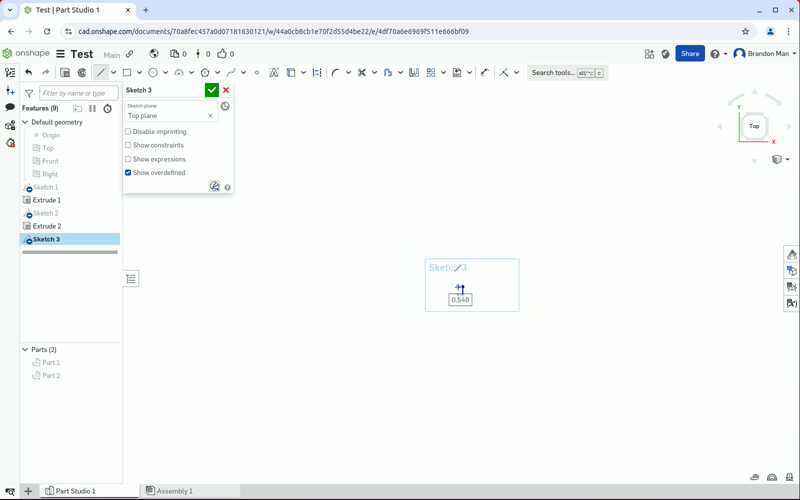
scroll(-6)
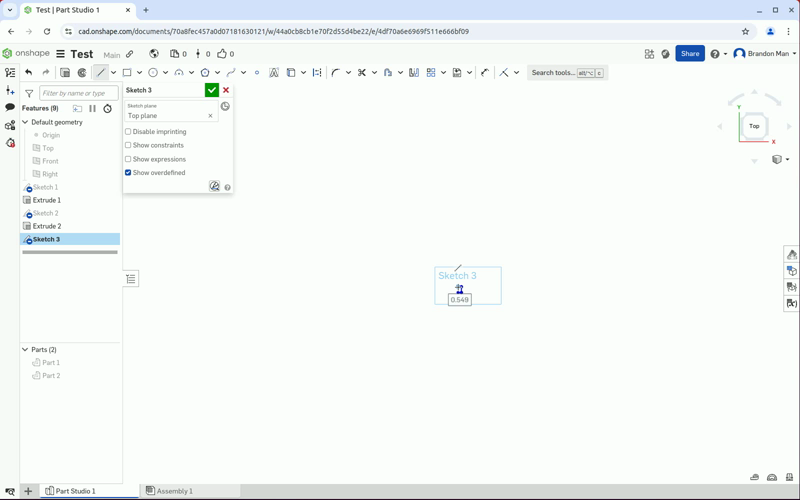
key_up(shift)
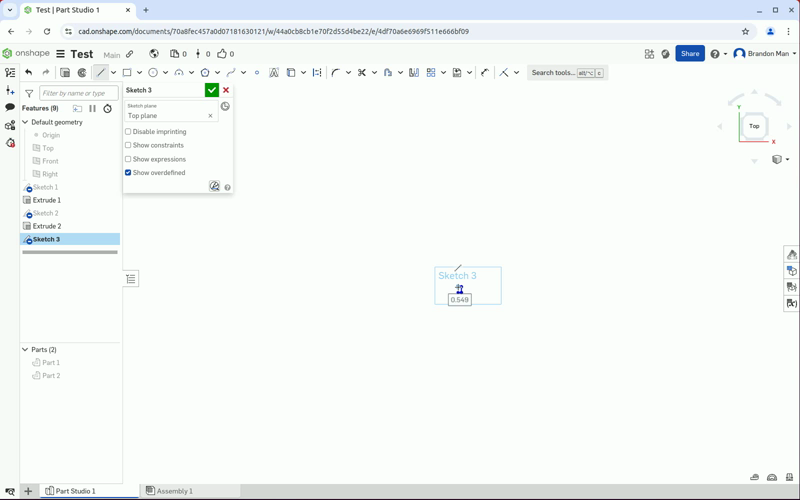
mouse_move(488, 286)
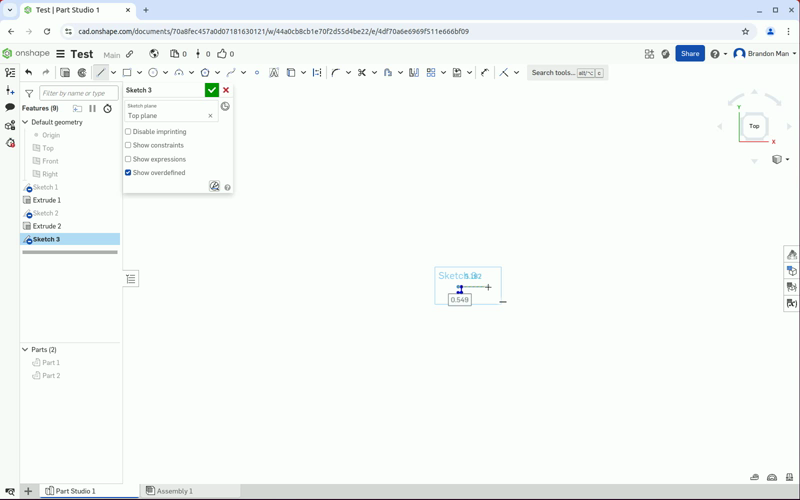
key_down(shift)
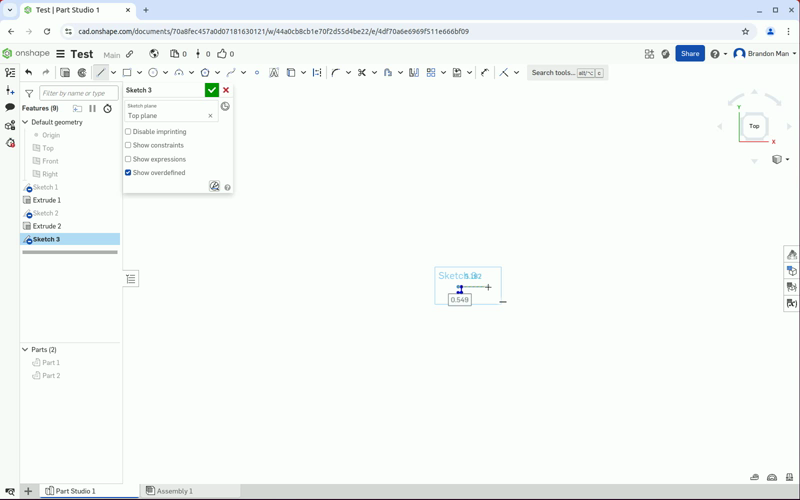
mouse_move(458, 292)
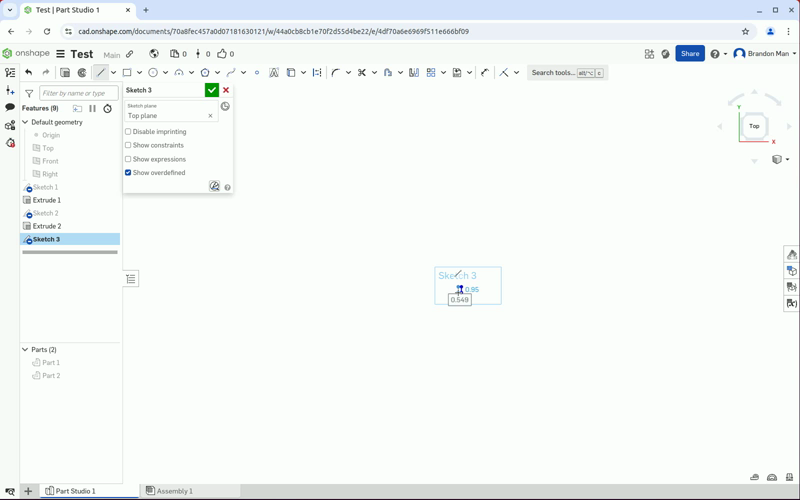
scroll(6)
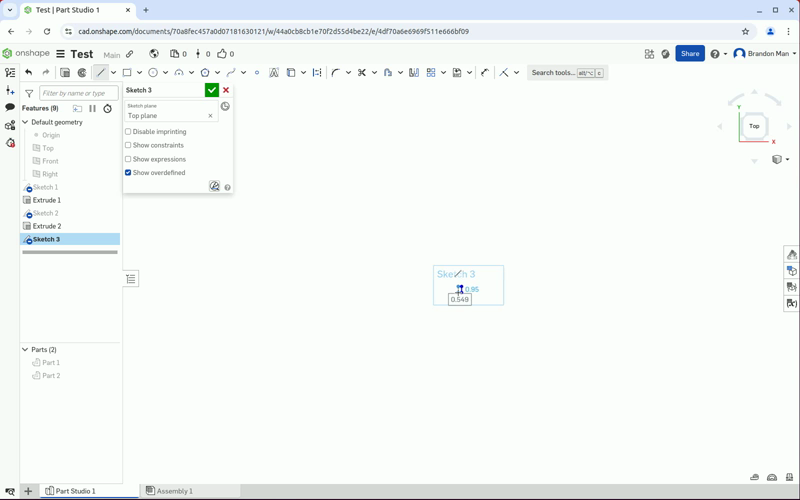
scroll(6)
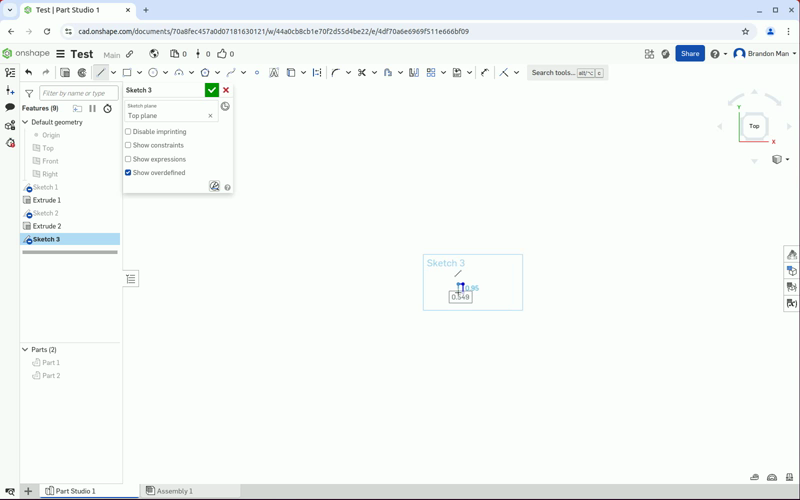
scroll(6)
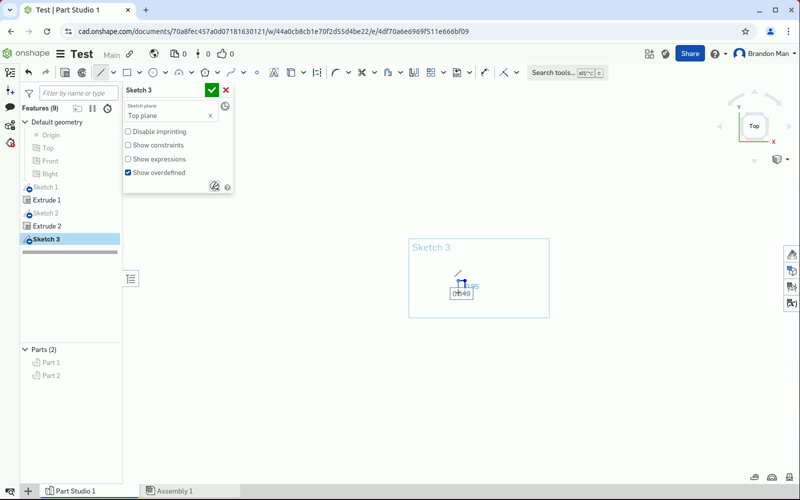
scroll(6)
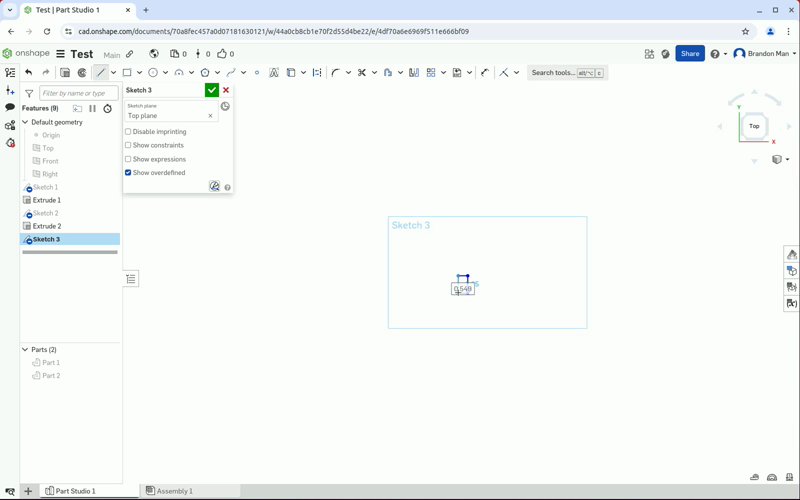
scroll(6)
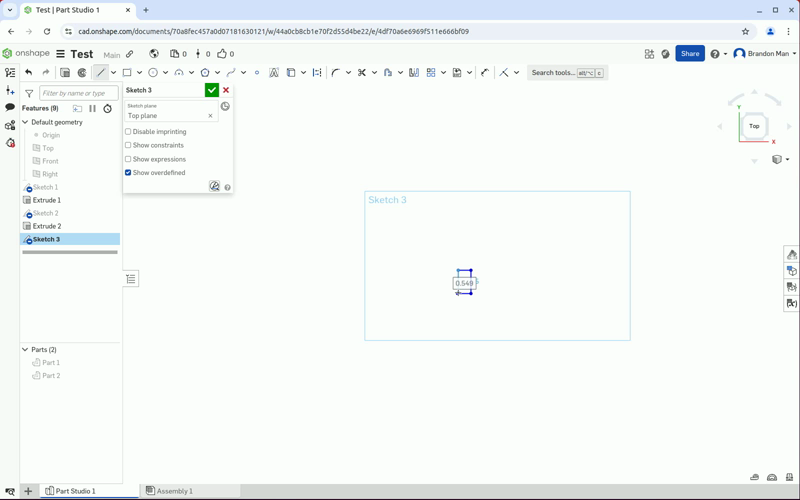
scroll(6)
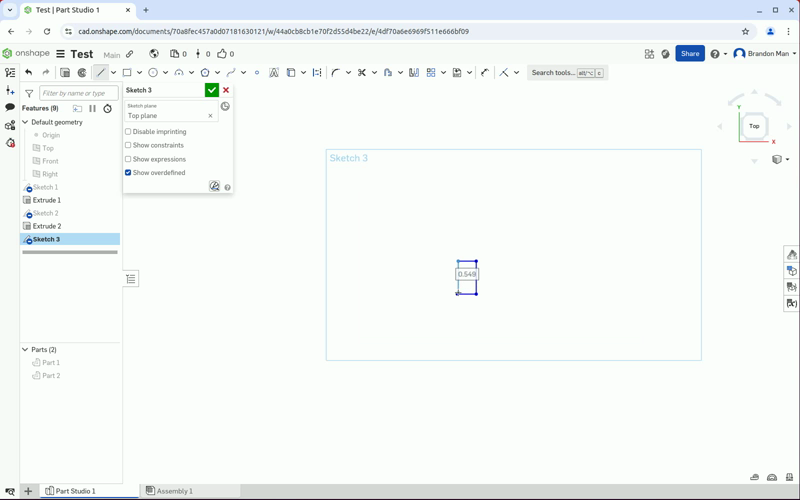
scroll(6)
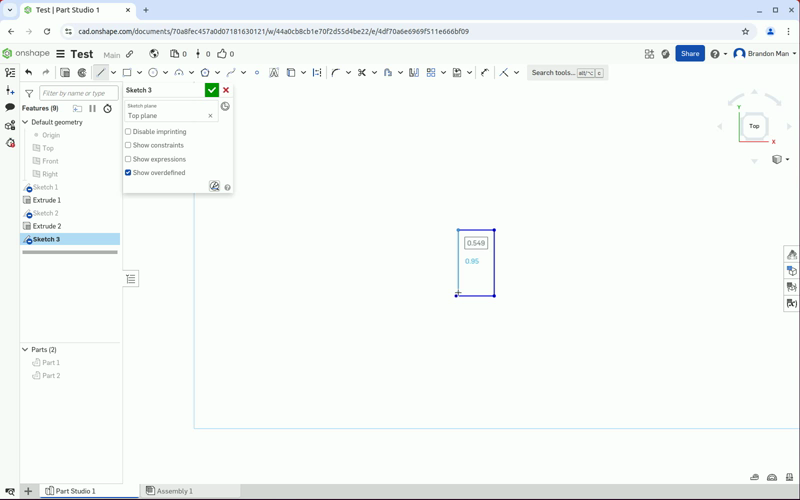
key_up(shift)
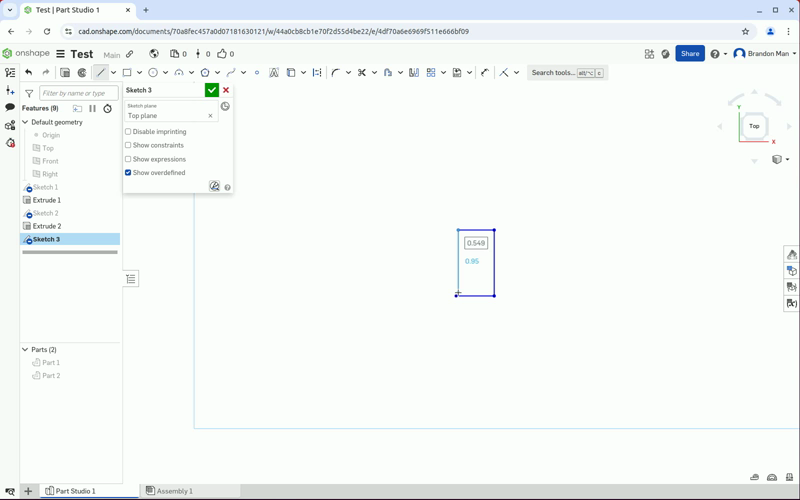
click(458, 292)
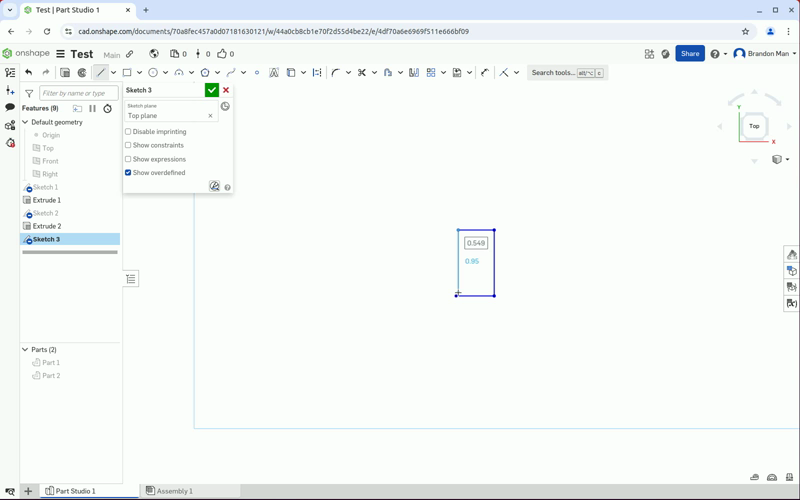
scroll(-6)
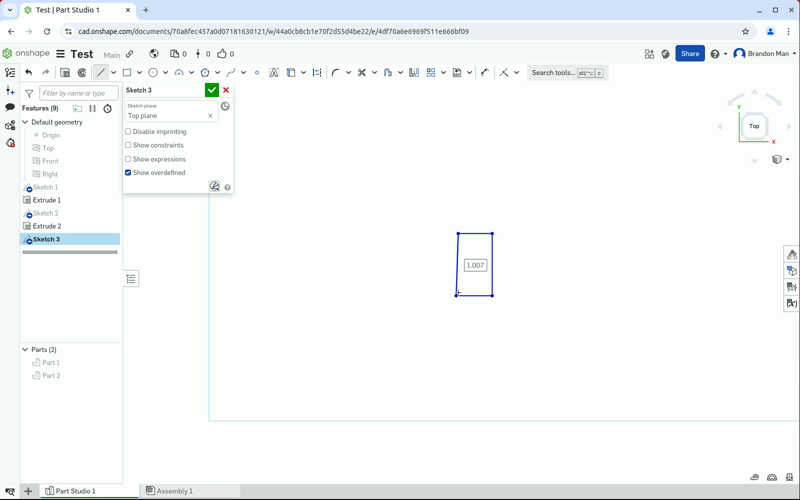
scroll(-6)
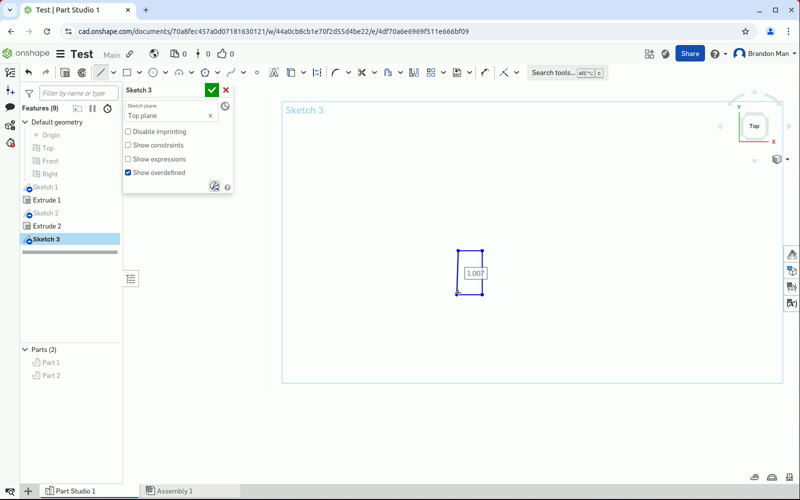
scroll(-6)
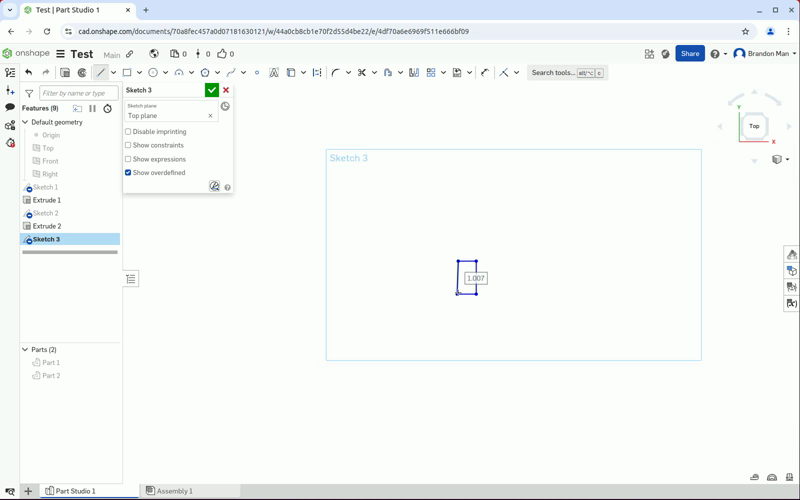
scroll(-6)
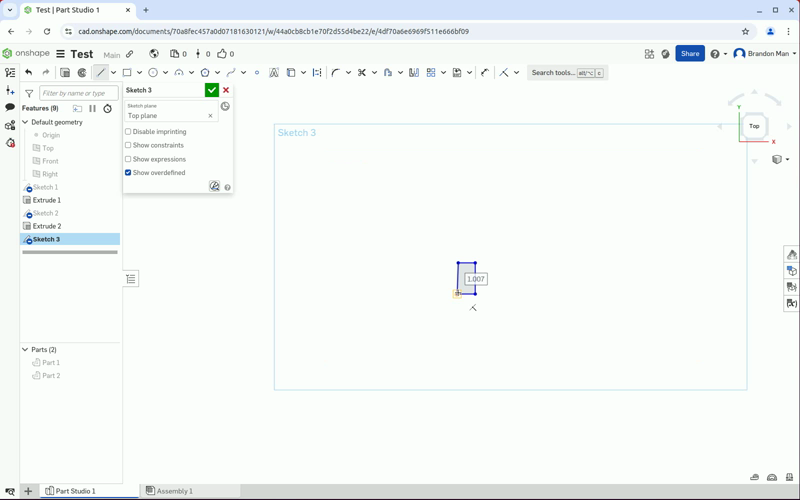
scroll(-6)
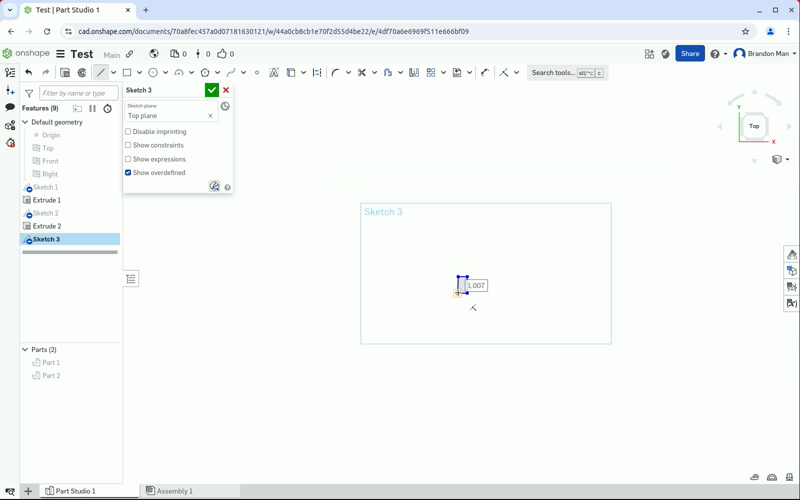
scroll(-6)
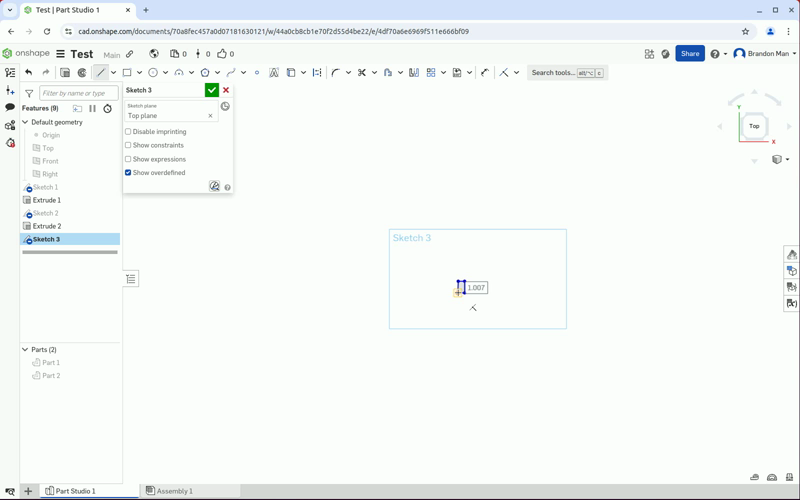
scroll(-6)
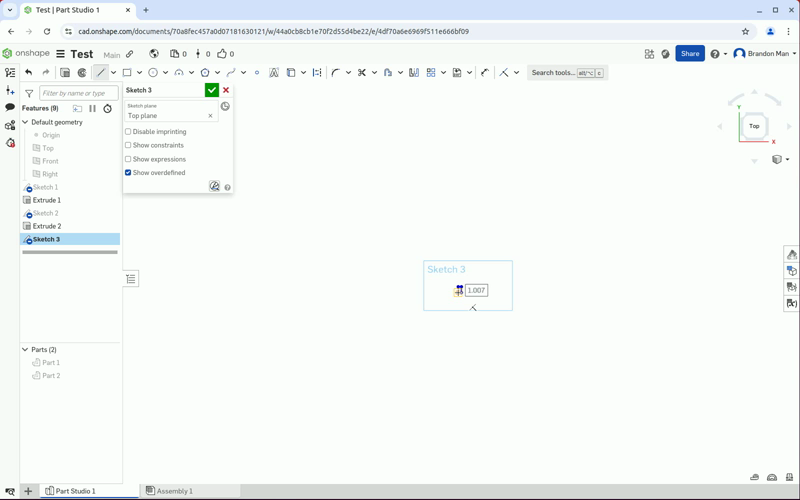
key(esc)
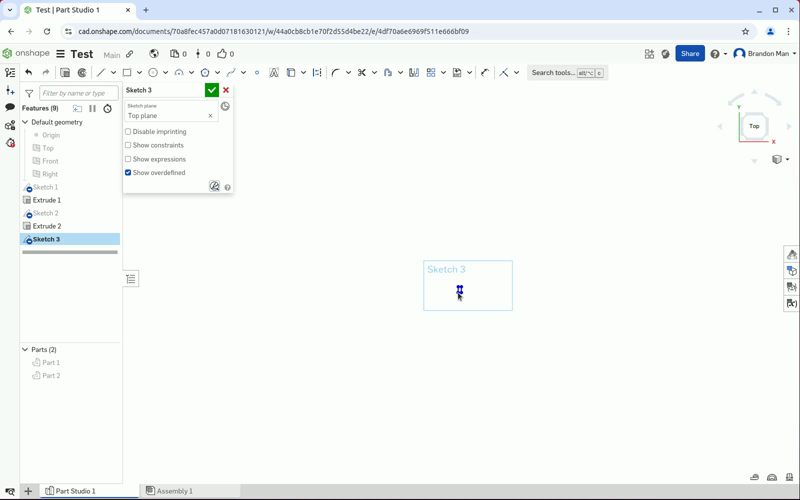
mouse_move(458, 290)
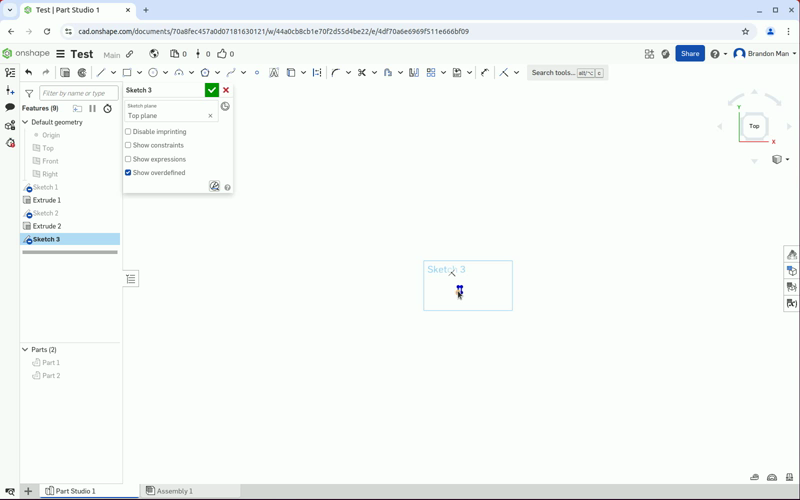
scroll(6)
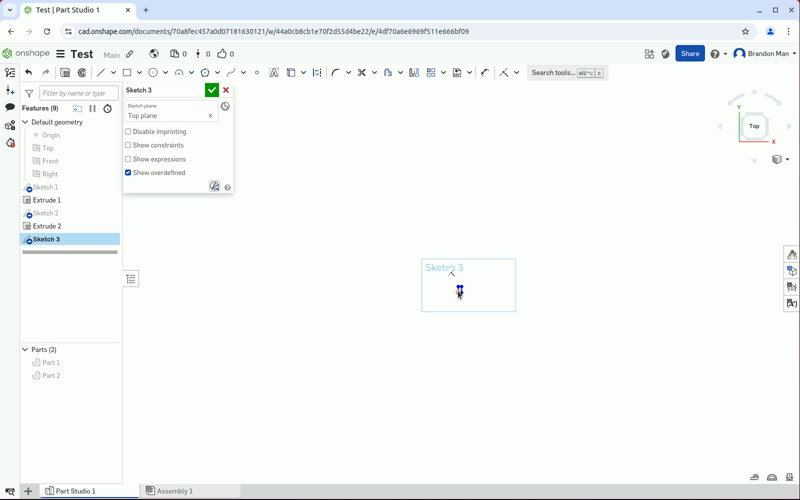
scroll(6)
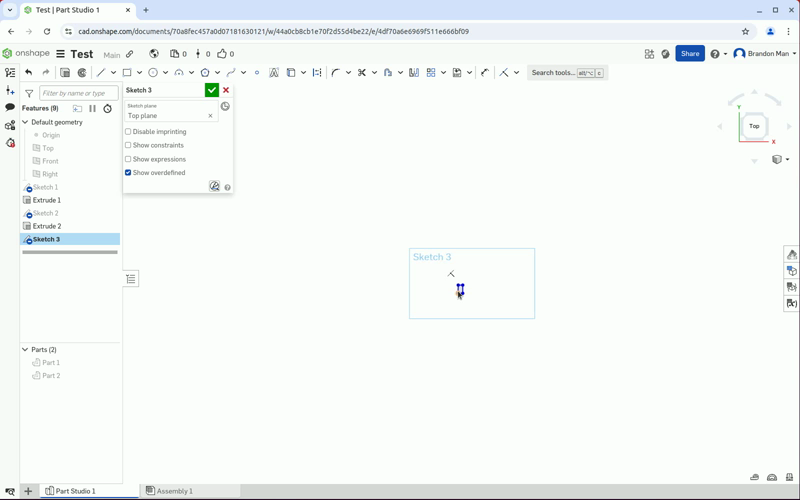
scroll(6)
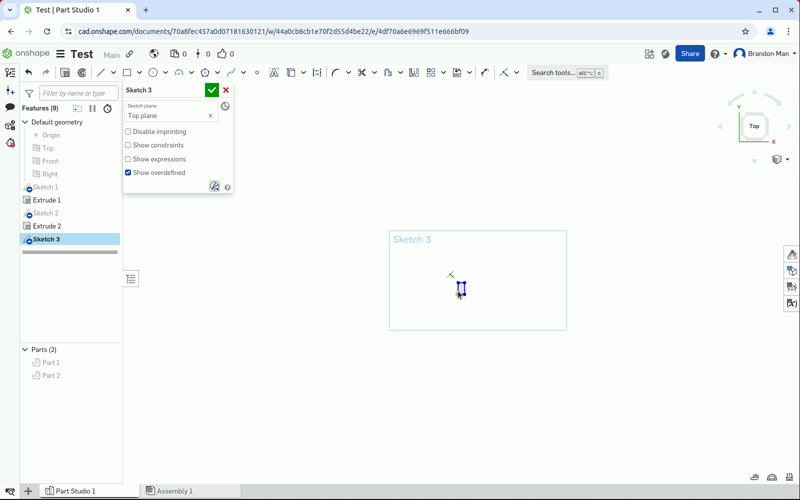
scroll(6)
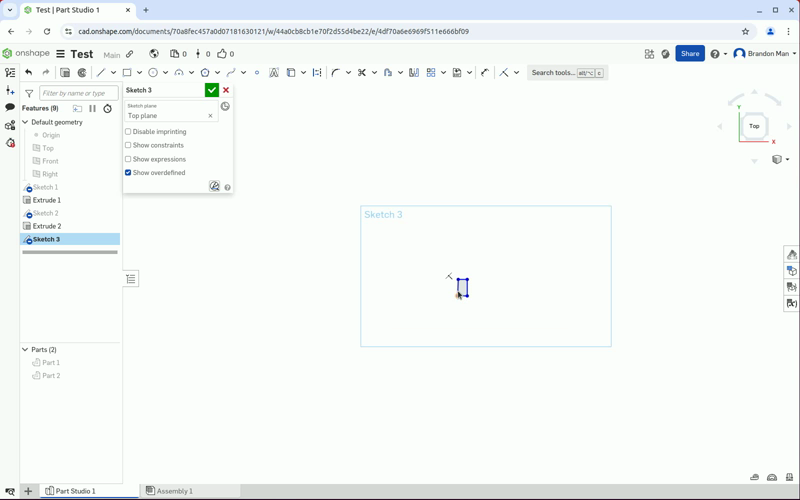
scroll(6)
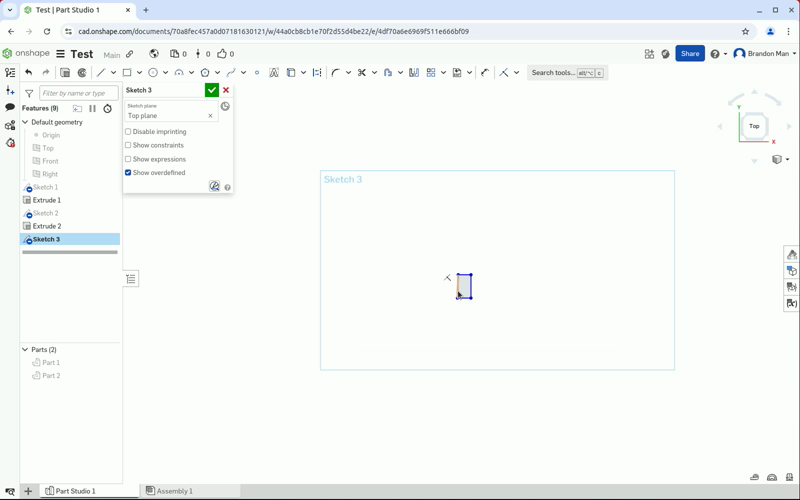
scroll(6)
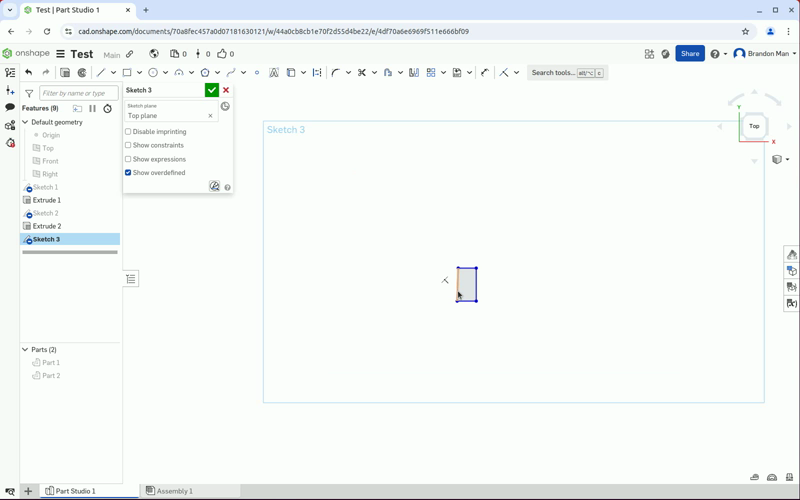
scroll(6)
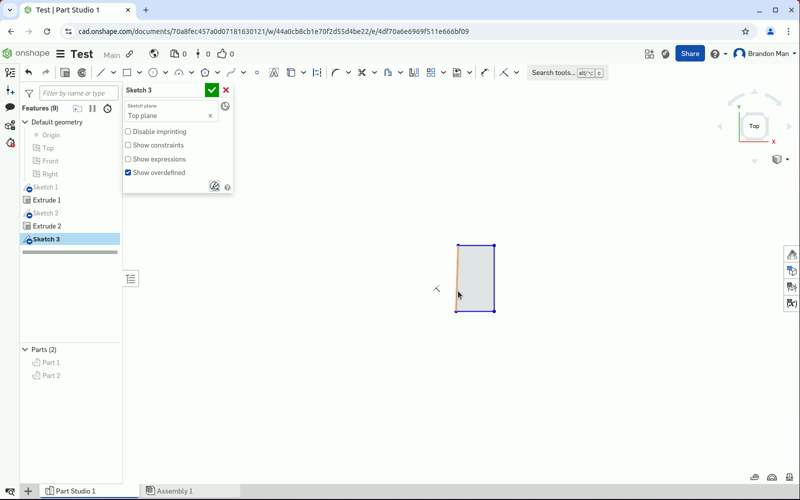
click(458, 290)
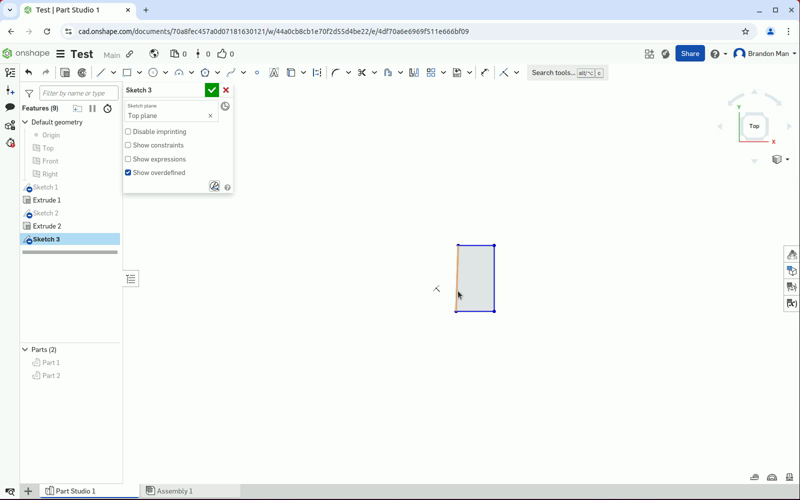
scroll(-6)
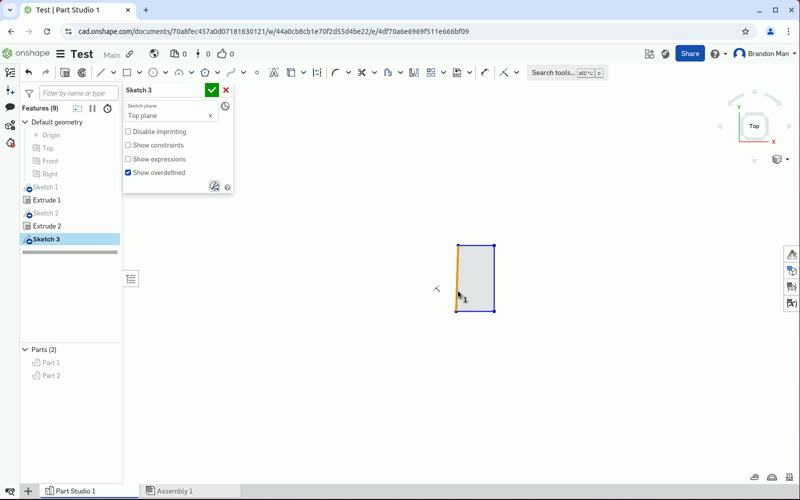
scroll(-6)
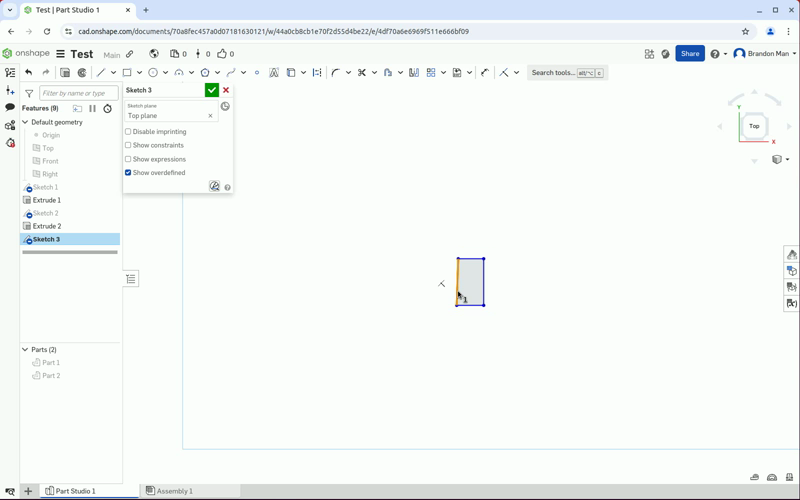
scroll(-6)
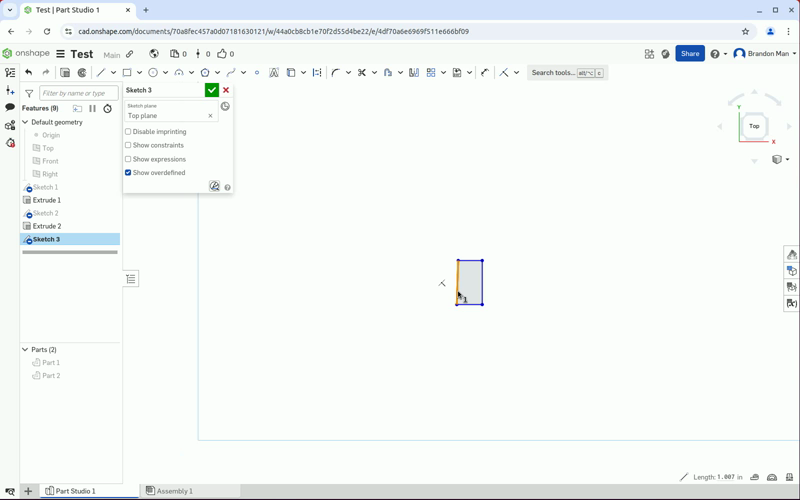
scroll(-6)
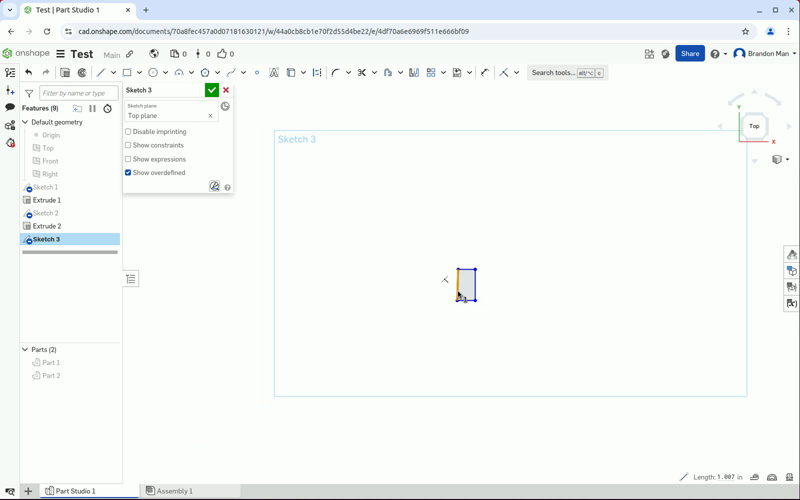
scroll(-6)
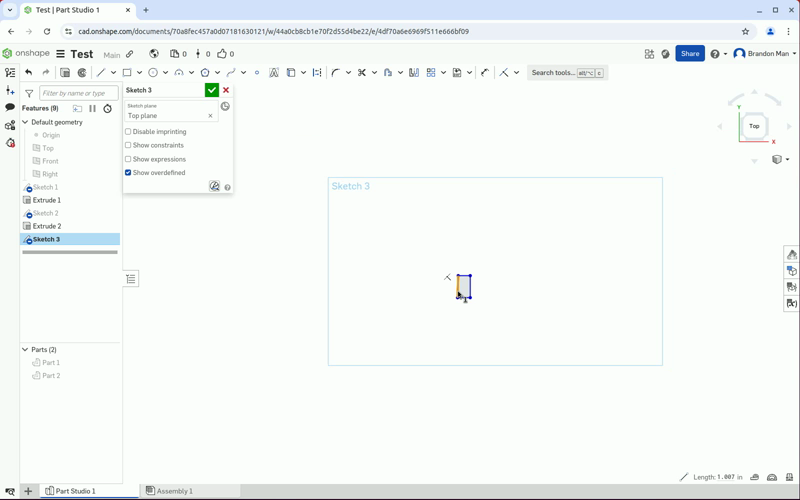
scroll(-6)
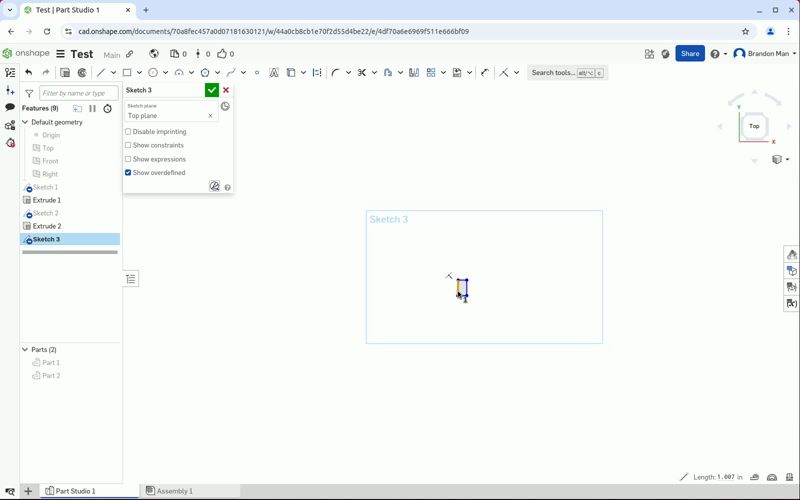
scroll(-6)
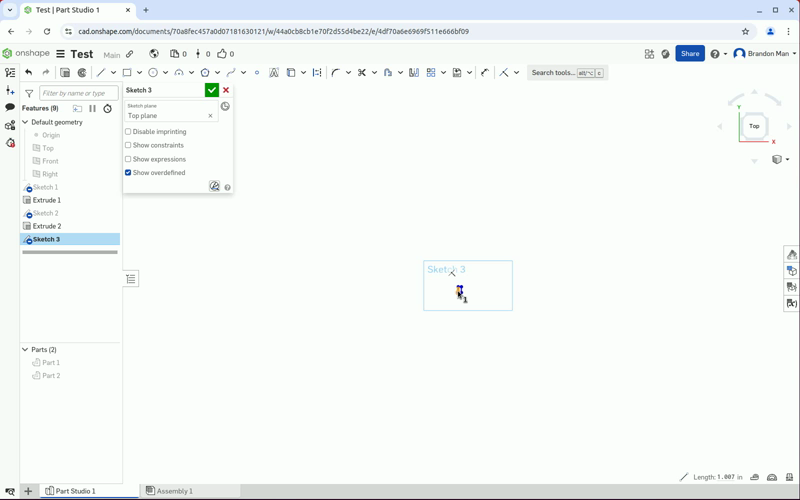
mouse_move(73, 352)
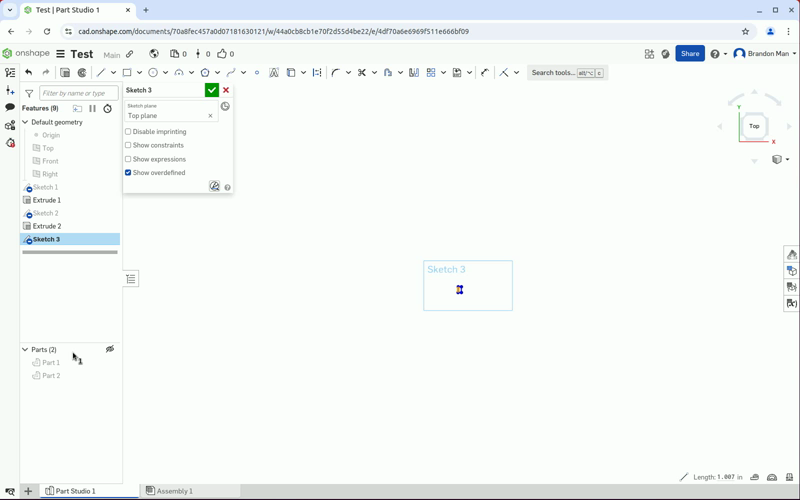
key(shift+y)
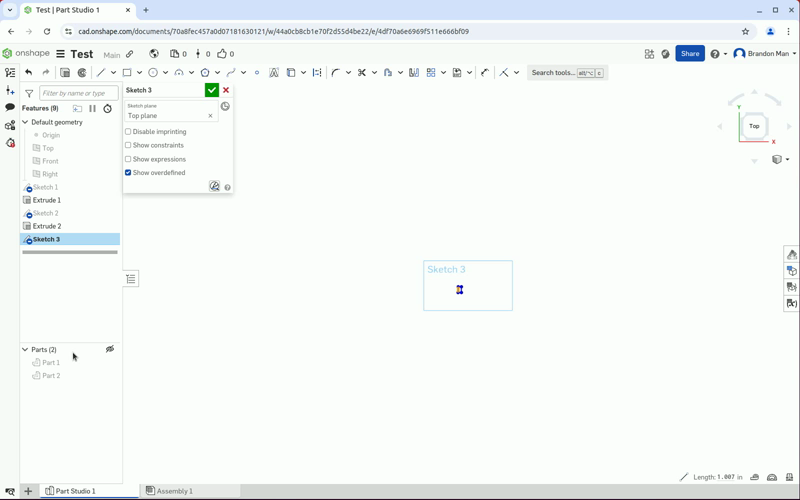
key(shift+e)
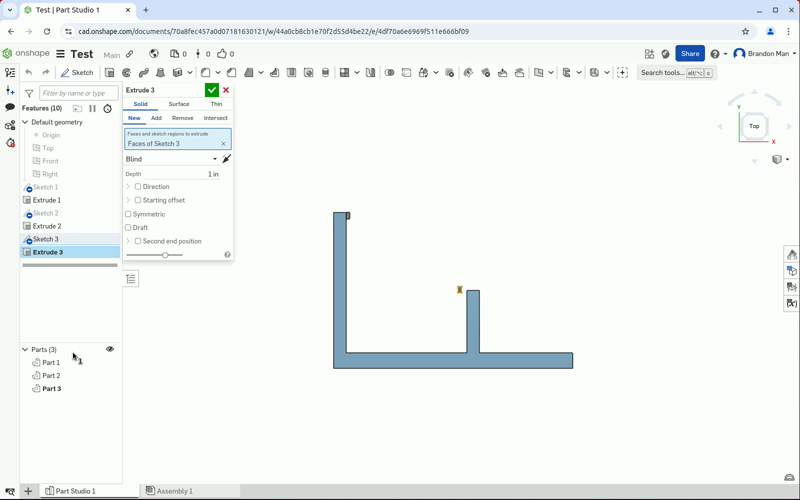
mouse_move(143, 106)
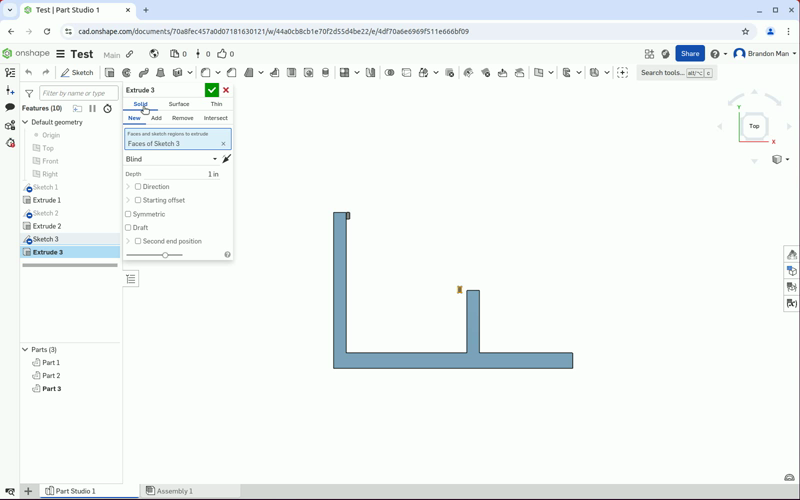
click(143, 106)
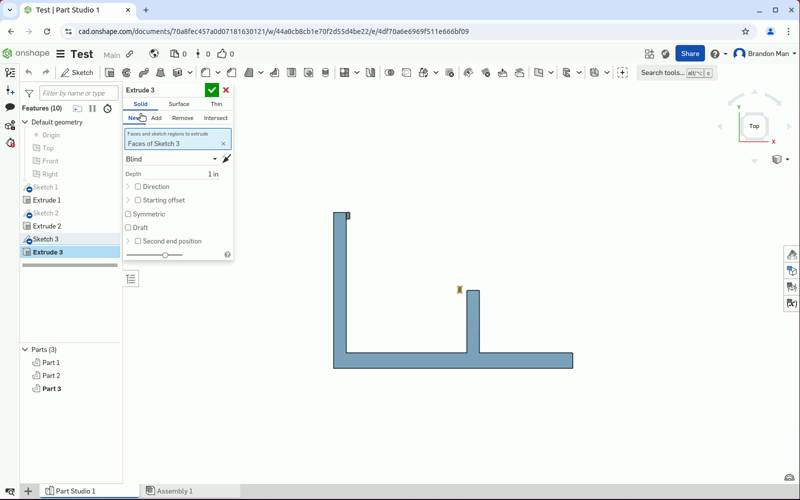
mouse_move(137, 120)
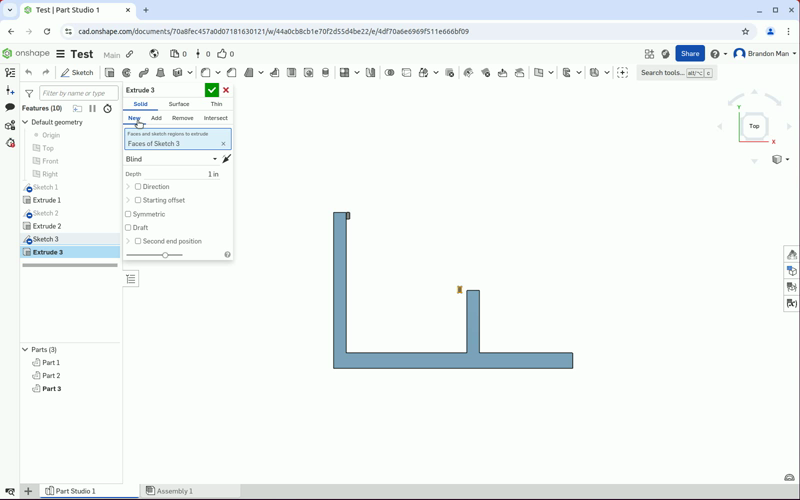
click(137, 120)
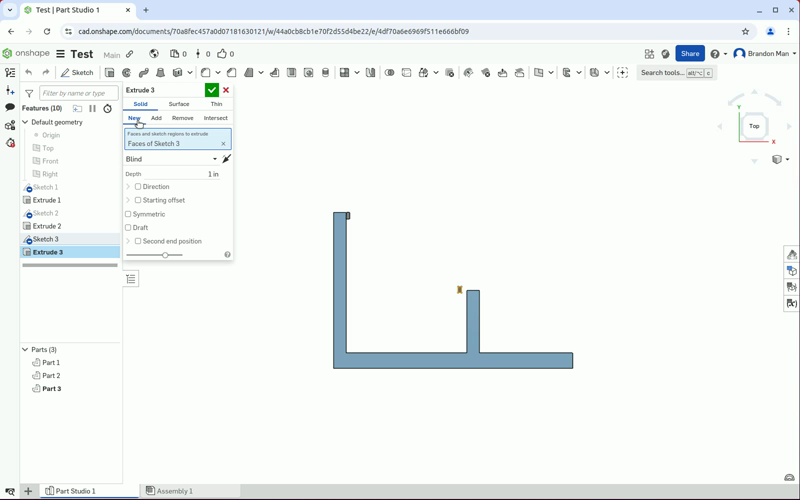
key(tab, 4)
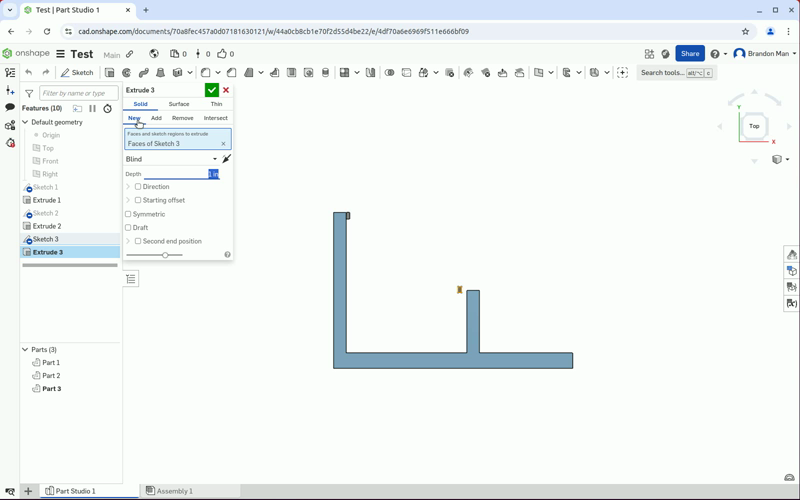
text(-9.628)
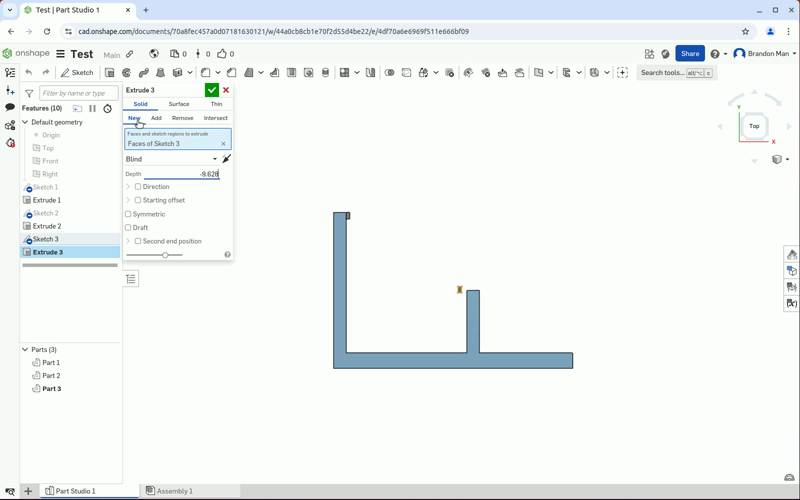
key(enter)
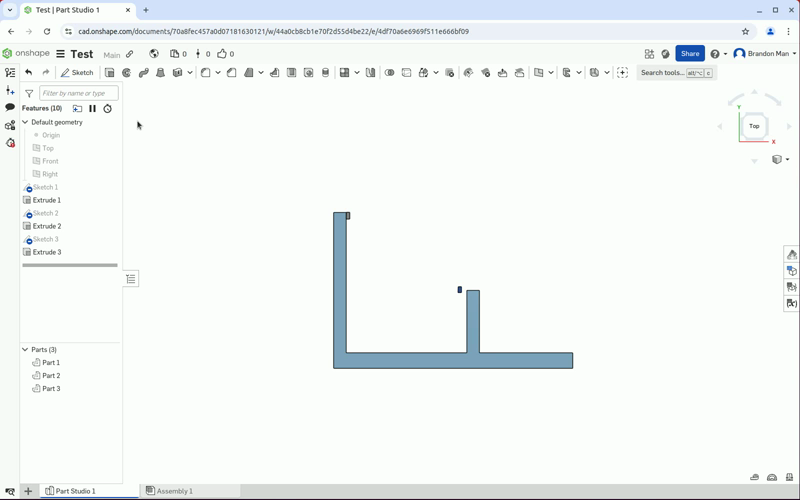
key(shift+h)
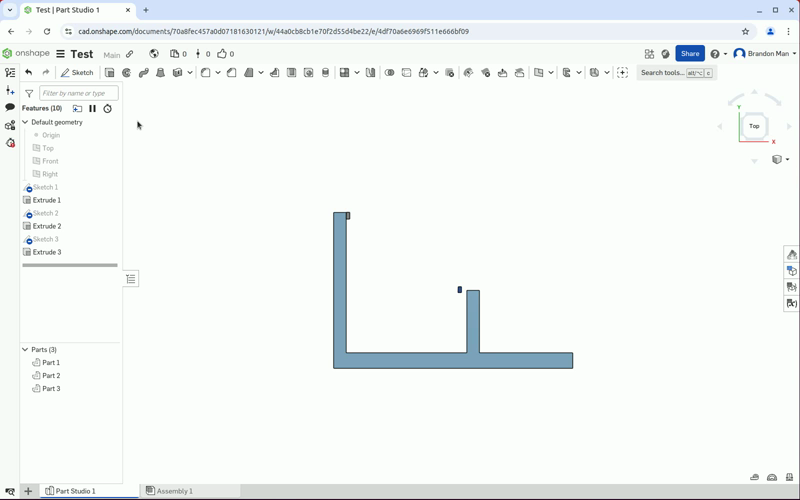
key(shift+h)
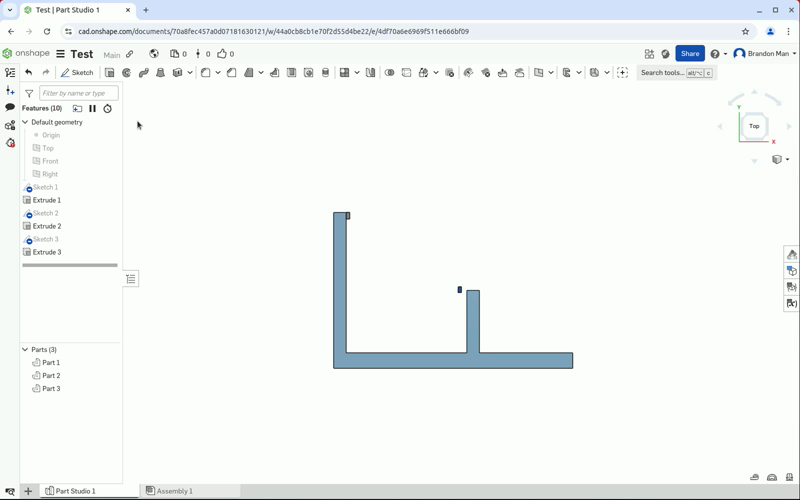
mouse_move(73, 189)
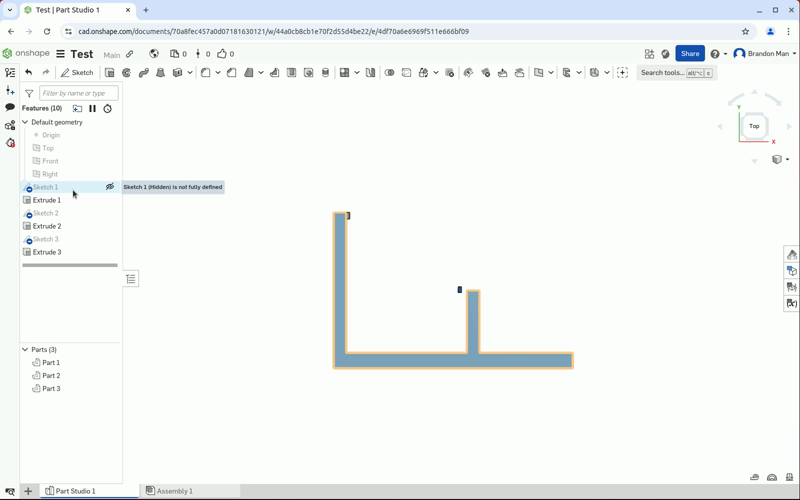
click(73, 189)
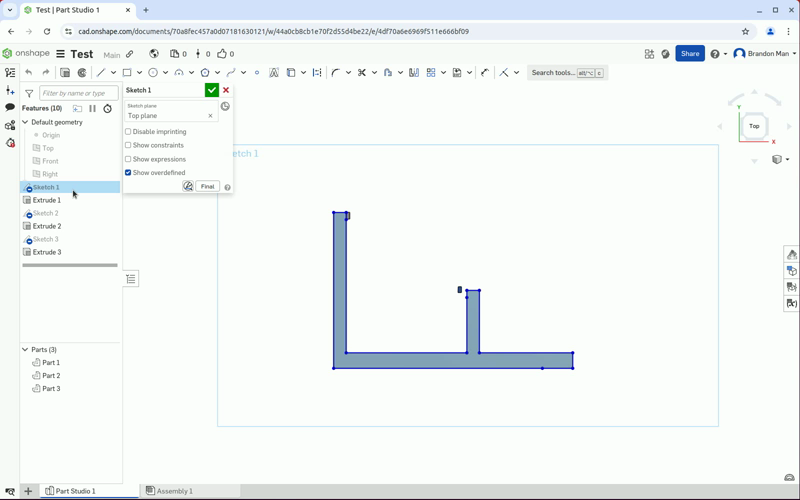
mouse_move(229, 92)
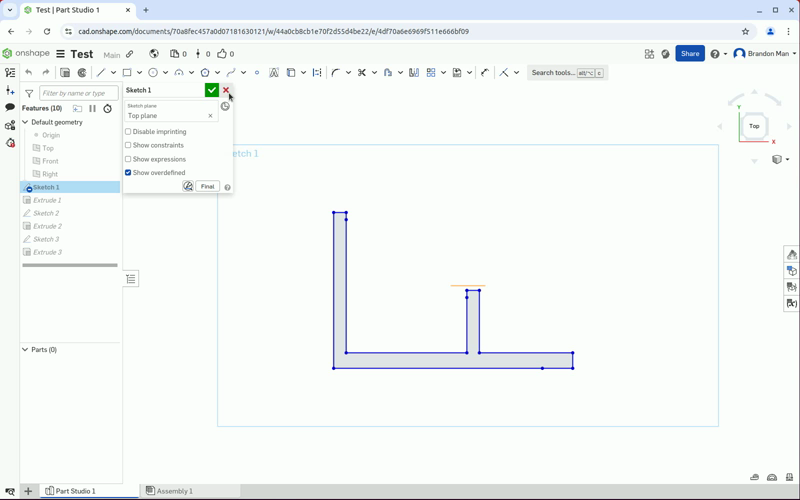
click(229, 92)
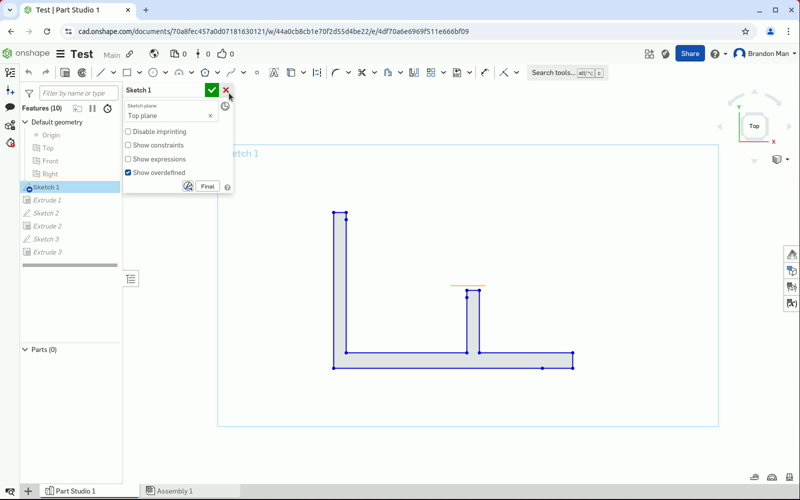
key(shift+s)
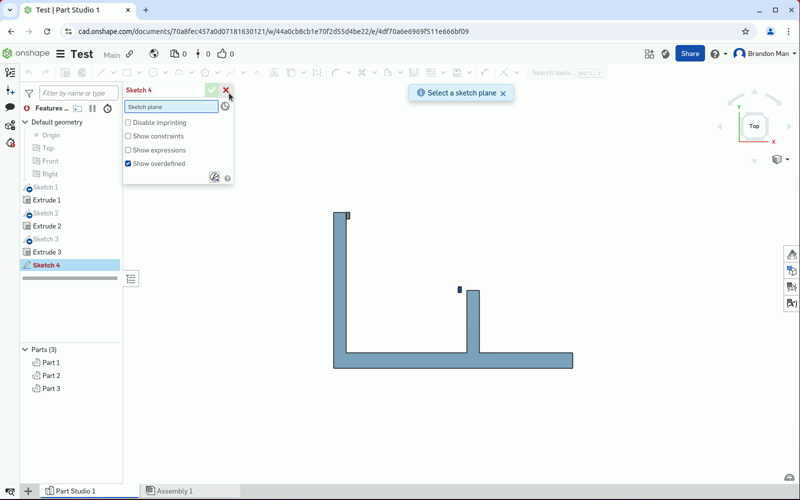
mouse_move(73, 150)
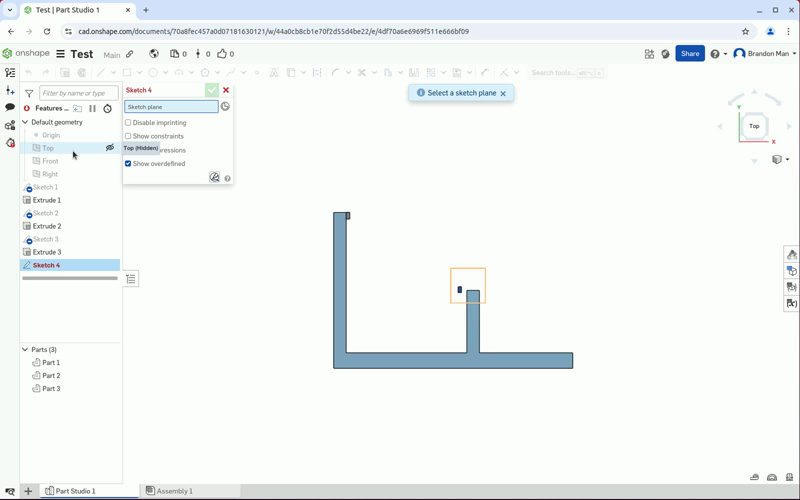
click(73, 150)
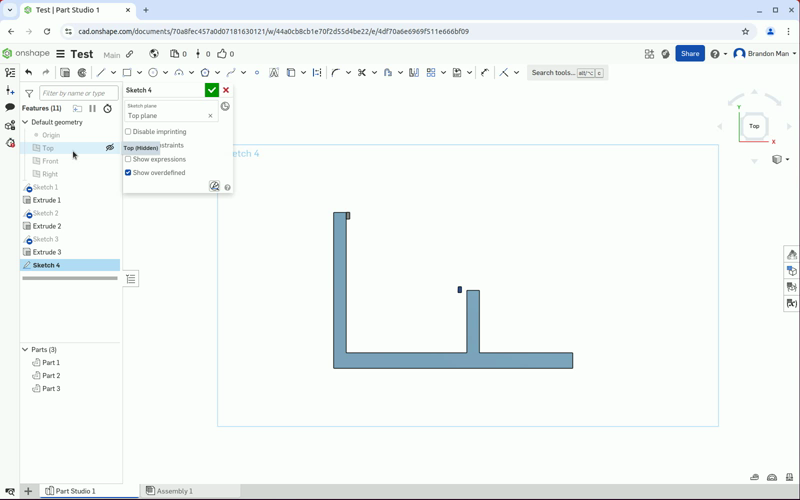
mouse_move(73, 352)
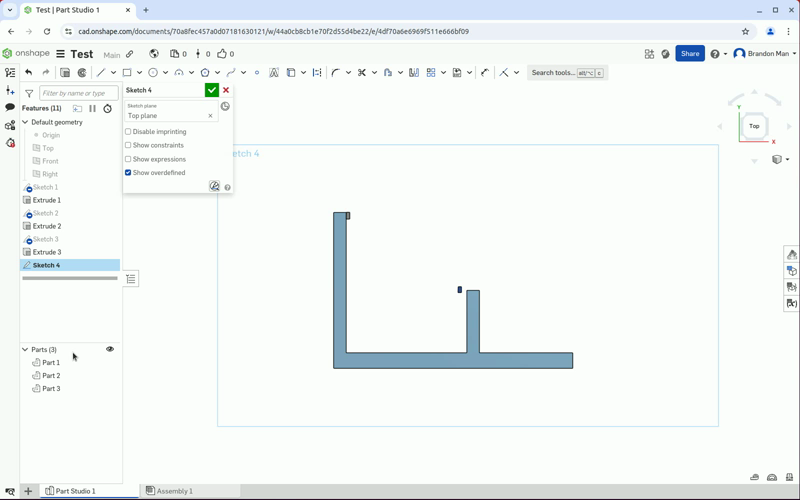
key(y)
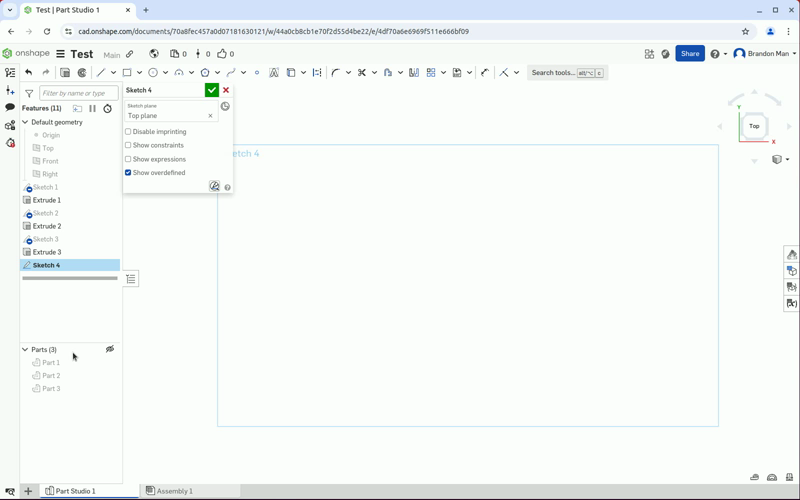
key(l)
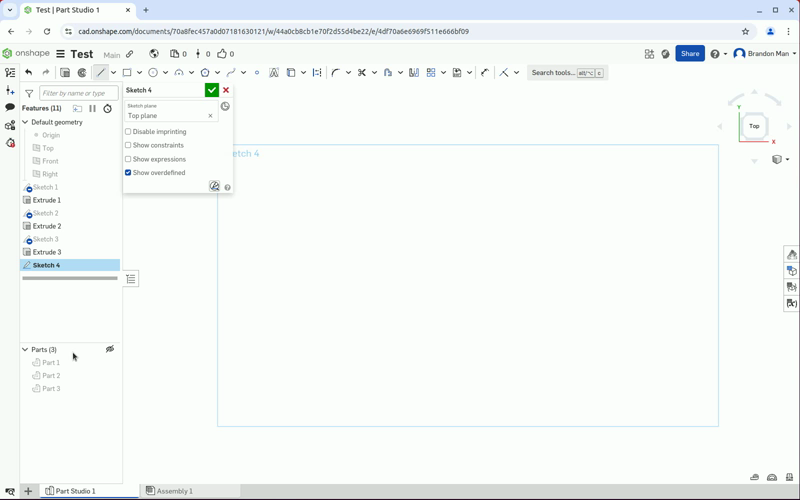
key_down(shift)
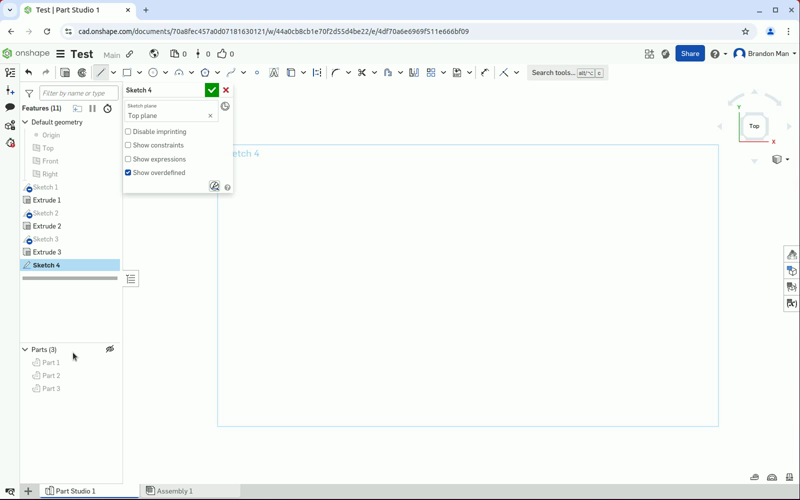
mouse_move(524, 373)
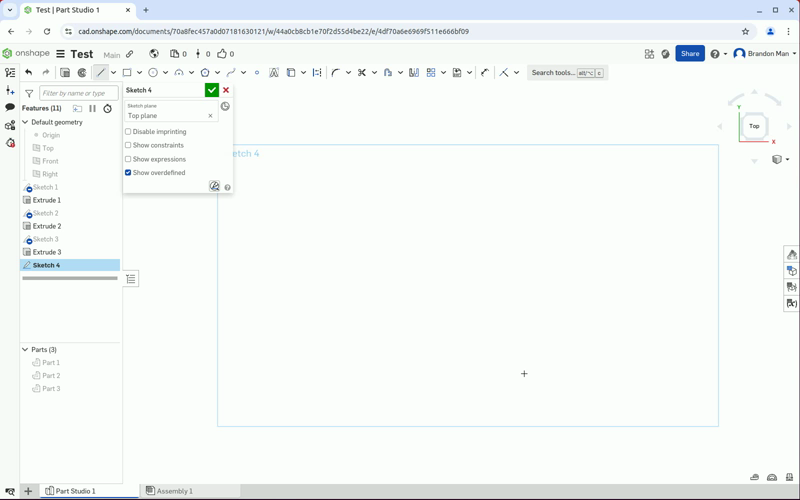
click(524, 373)
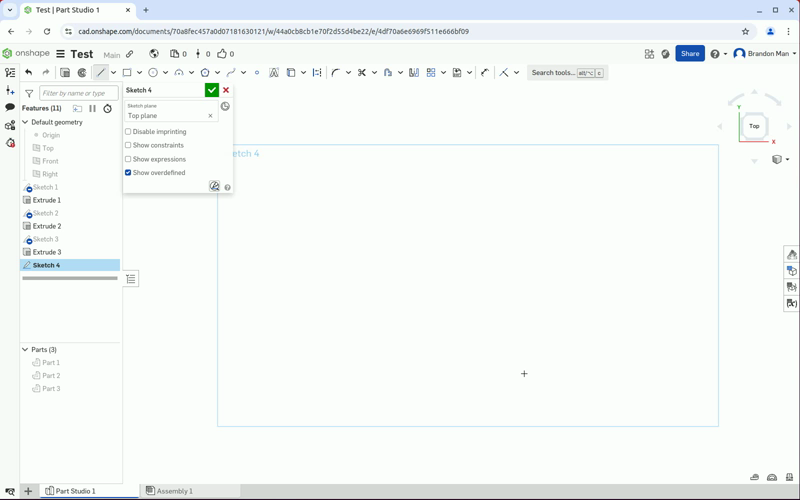
key_up(shift)
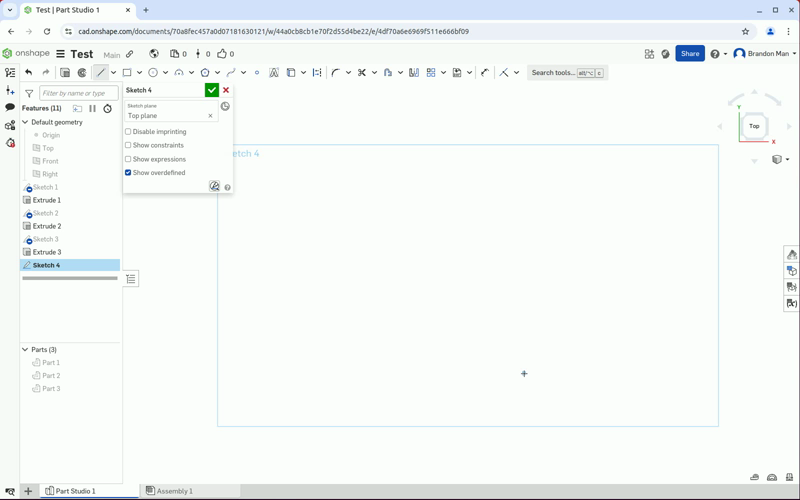
key_down(shift)
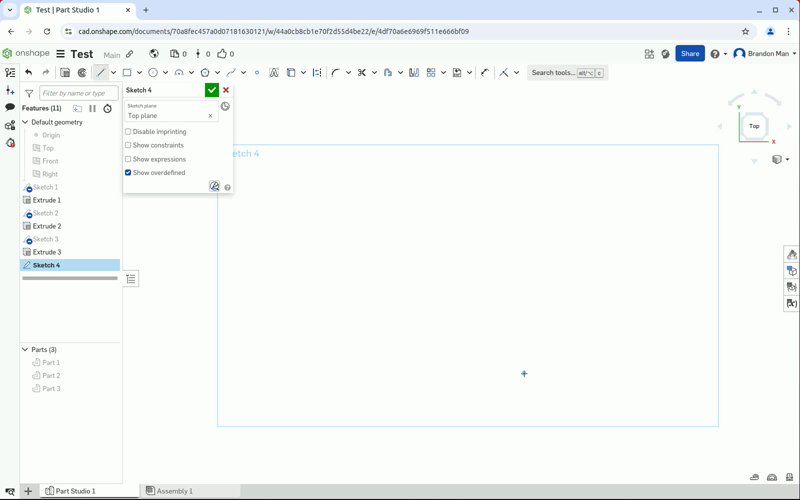
mouse_move(554, 373)
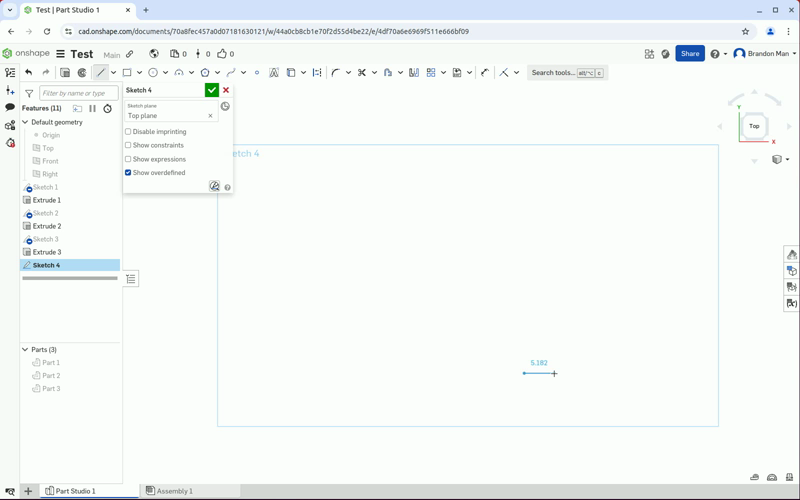
mouse_move(550, 351)
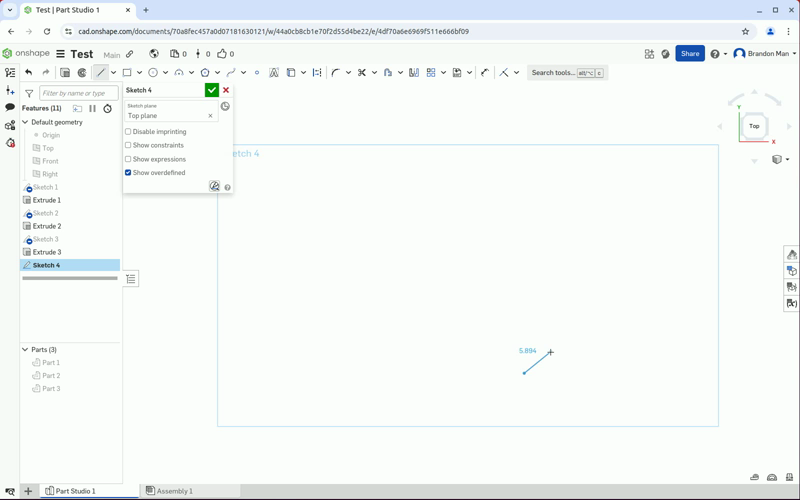
click(550, 351)
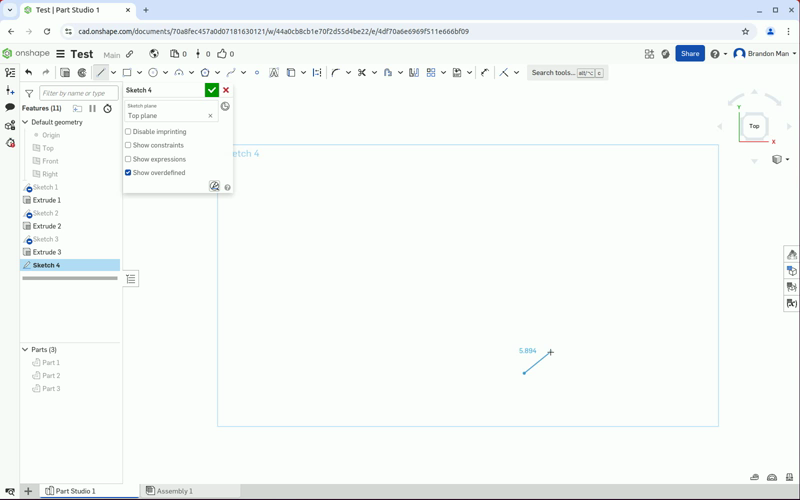
key_up(shift)
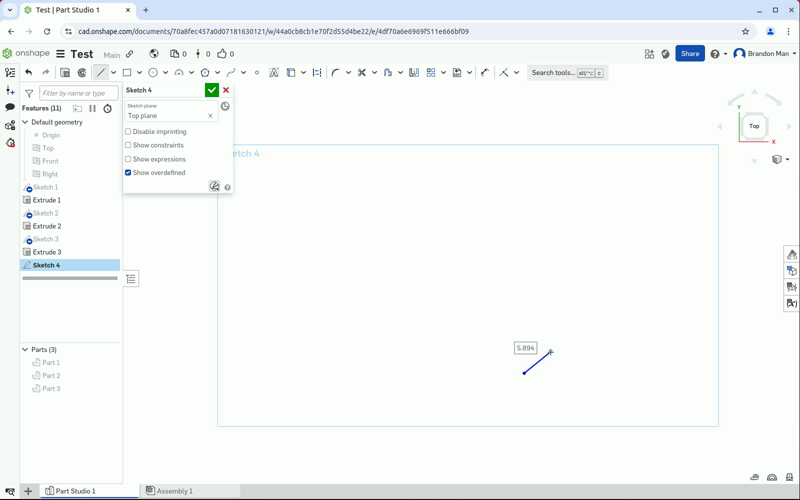
key_down(shift)
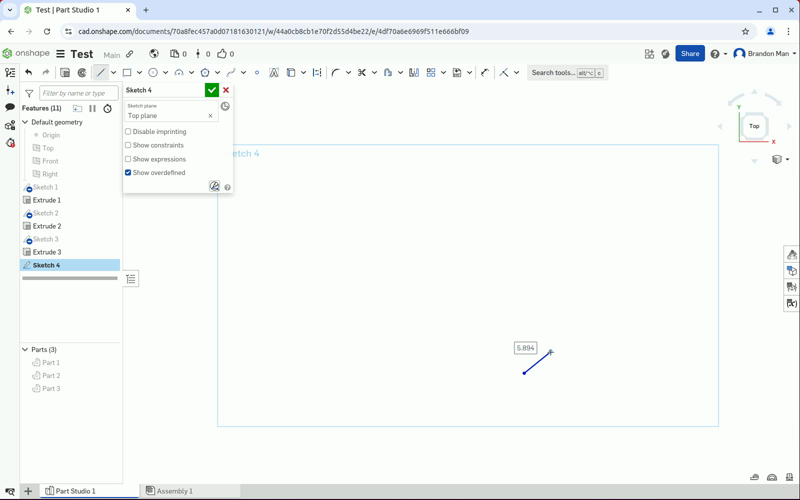
mouse_move(580, 351)
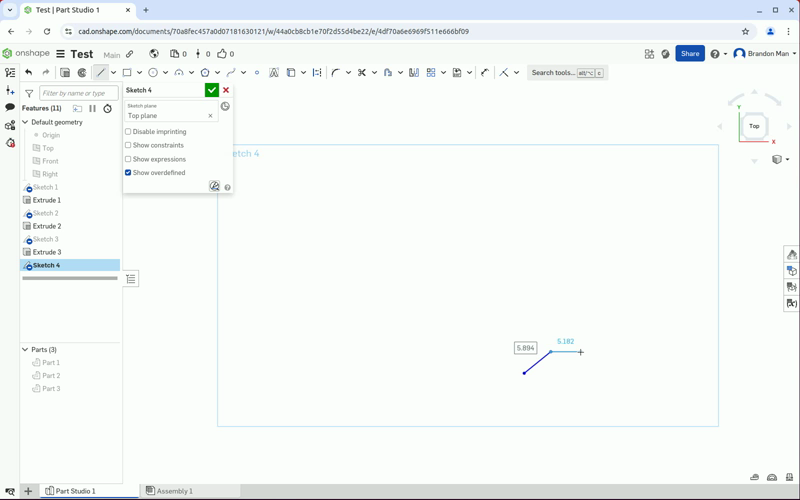
mouse_move(524, 351)
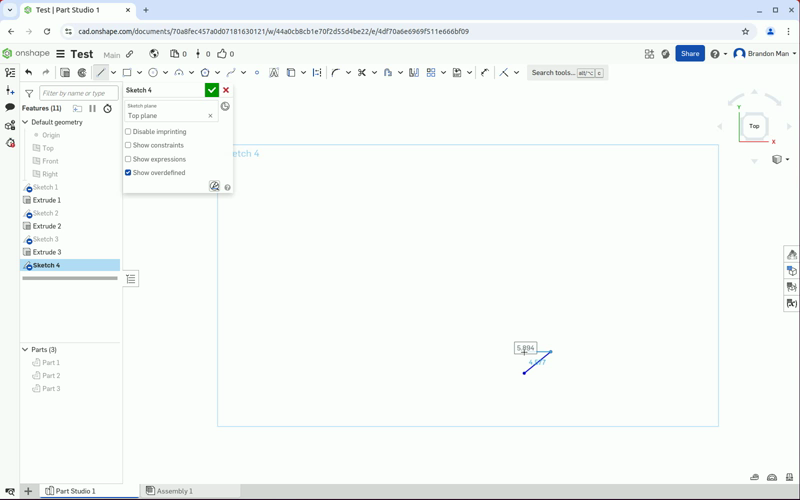
click(524, 351)
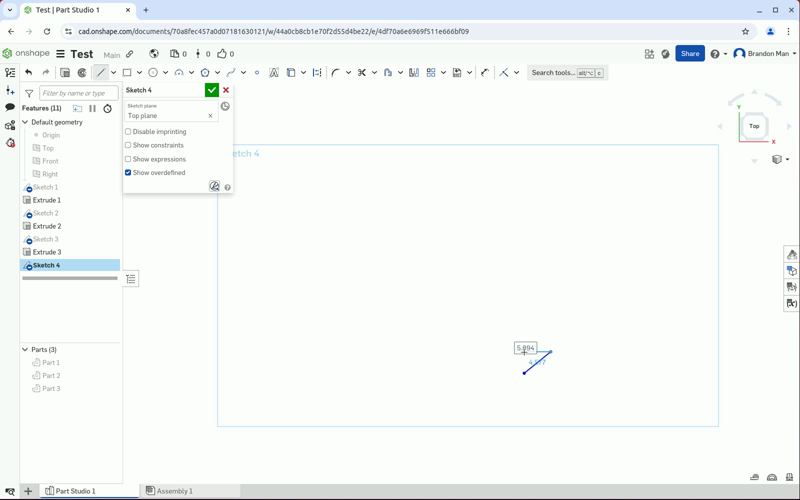
key_up(shift)
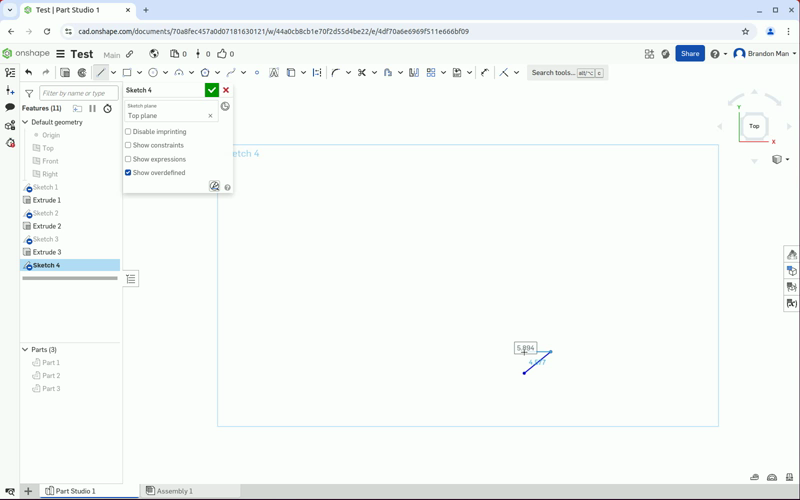
mouse_move(554, 351)
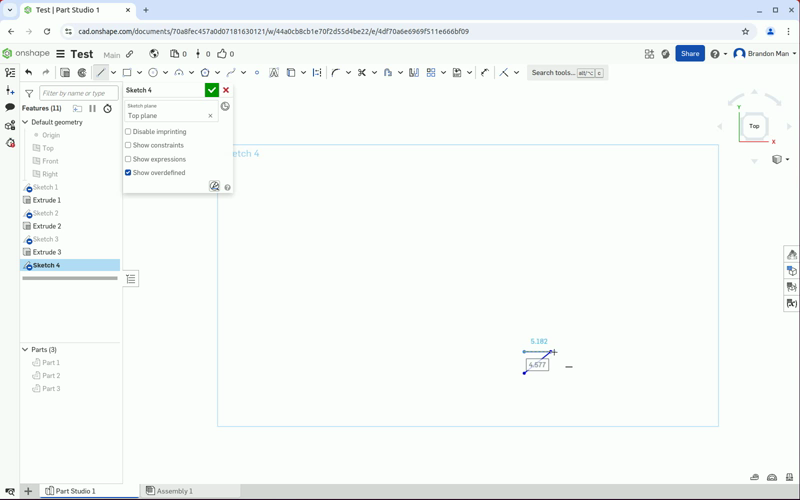
key_down(shift)
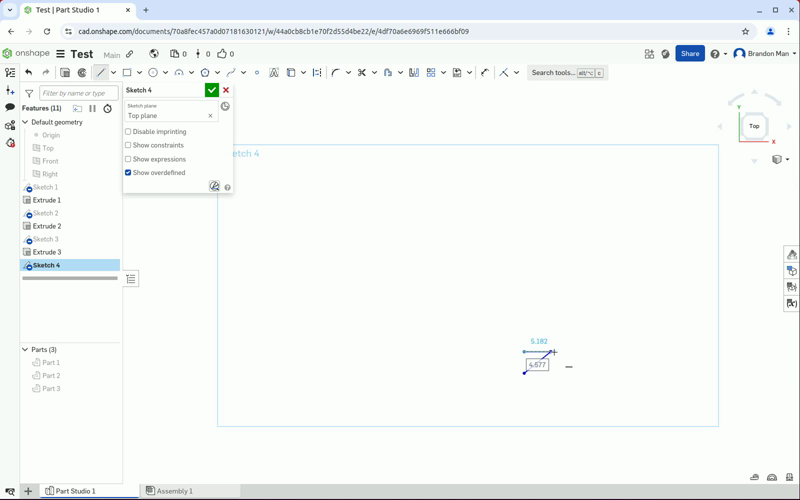
mouse_move(524, 373)
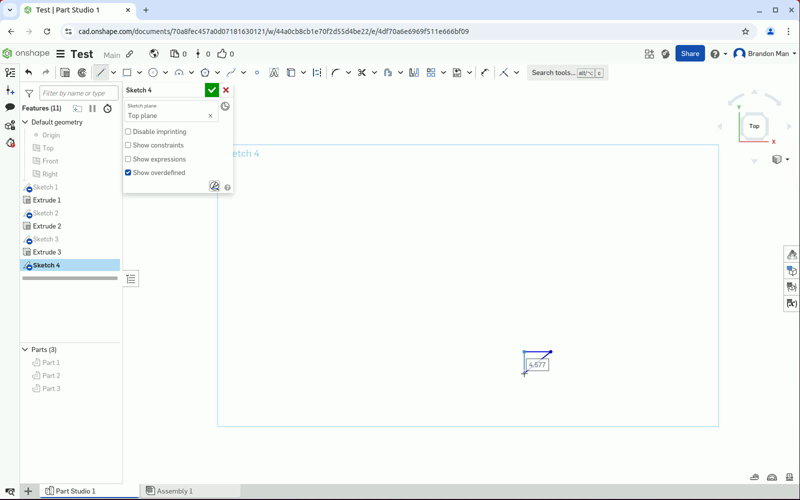
key_up(shift)
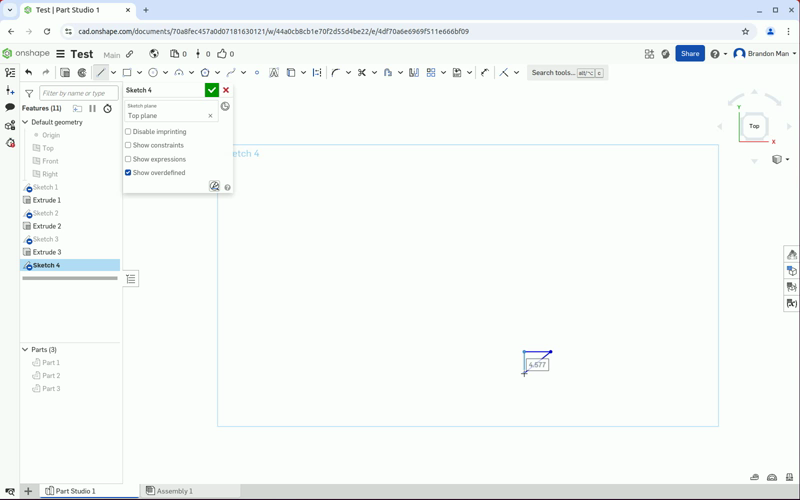
click(524, 373)
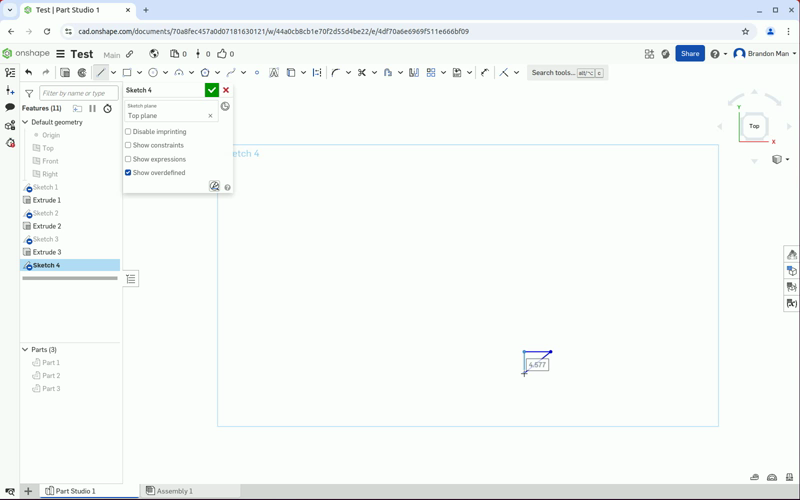
key(esc)
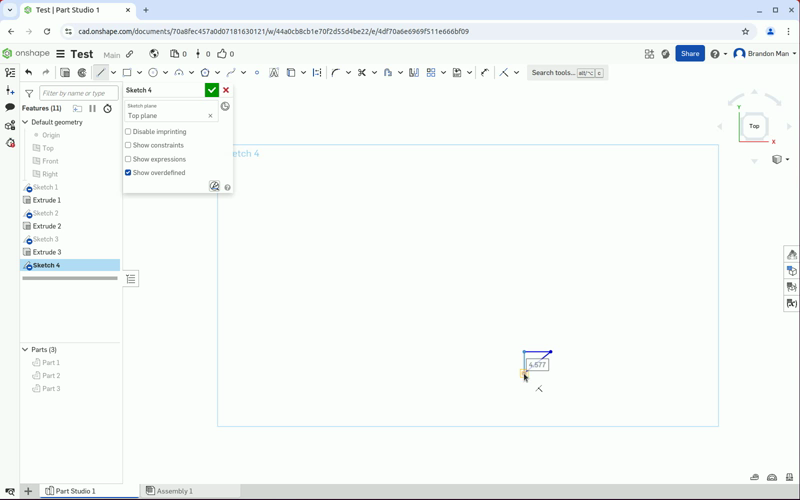
mouse_move(536, 354)
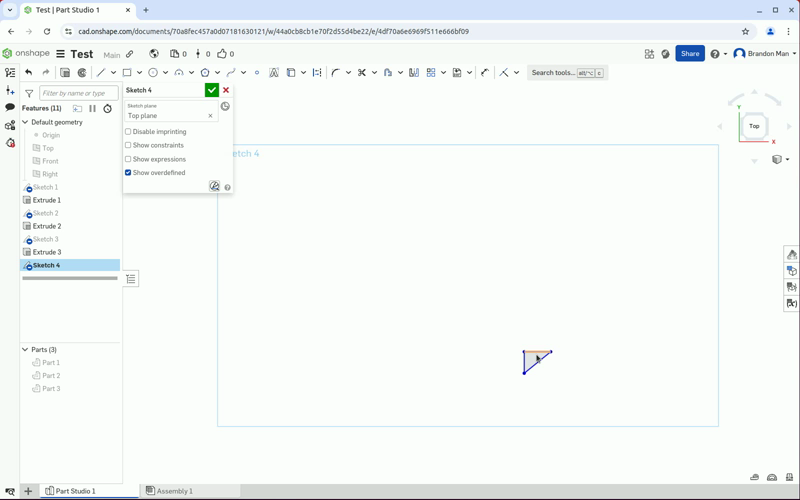
scroll(6)
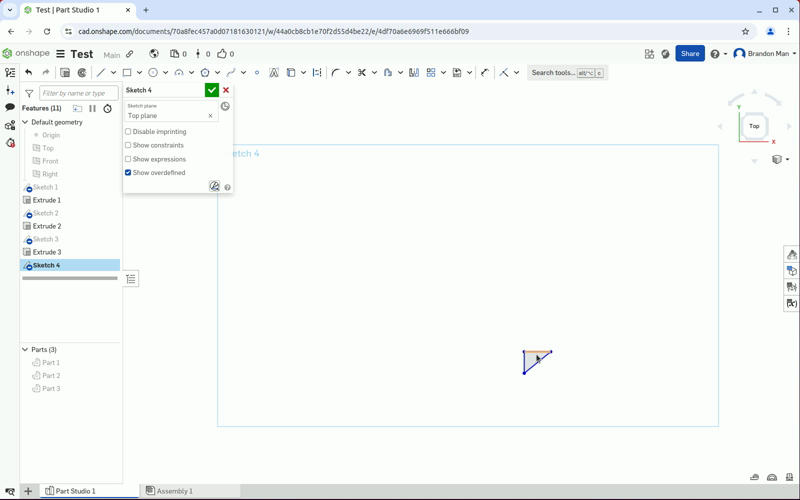
scroll(6)
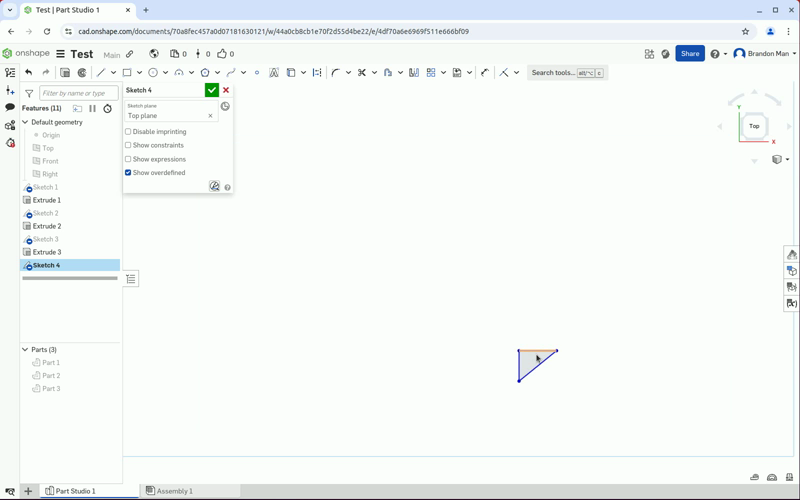
scroll(6)
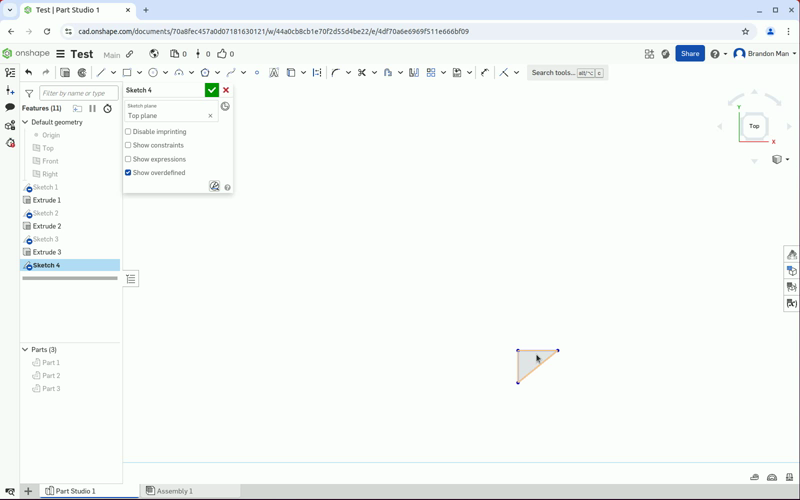
scroll(6)
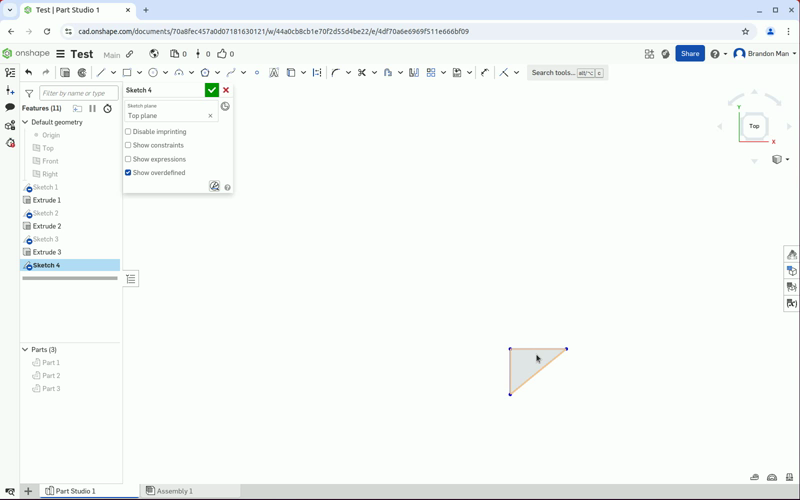
scroll(6)
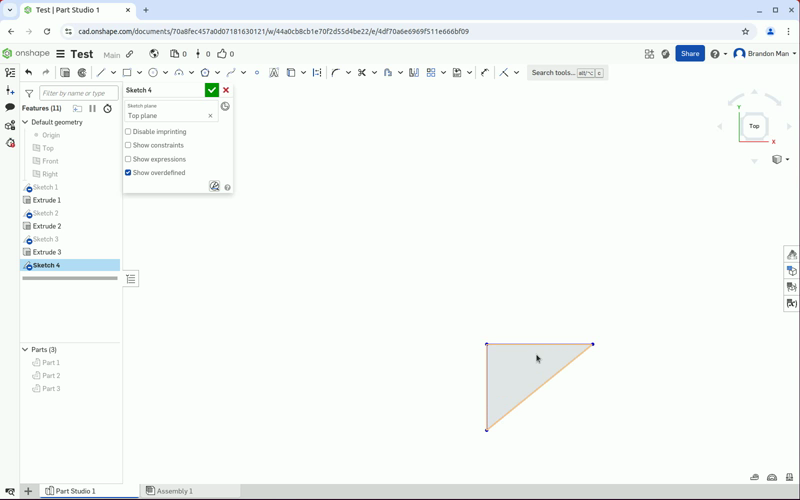
scroll(6)
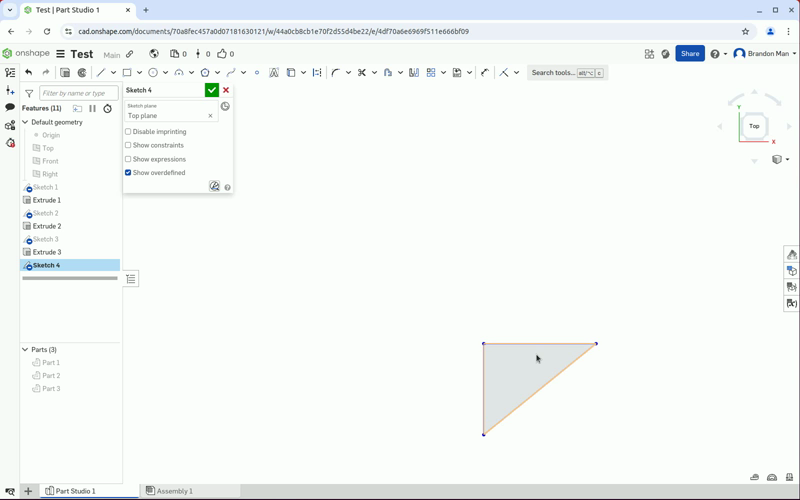
scroll(6)
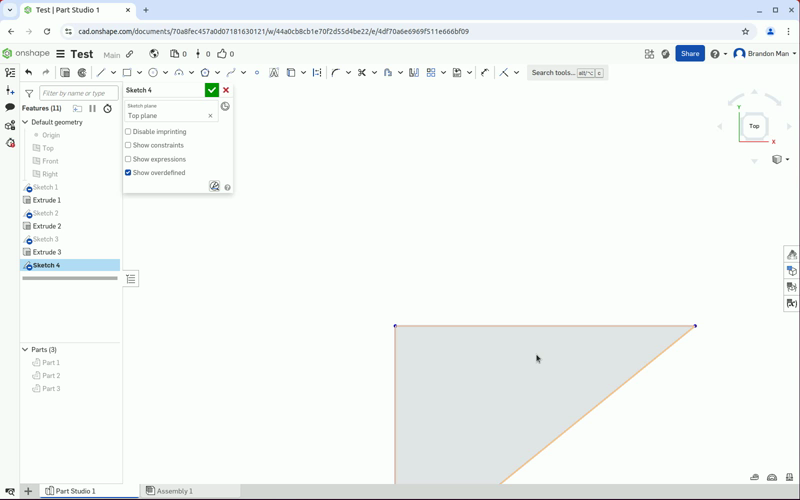
click(536, 354)
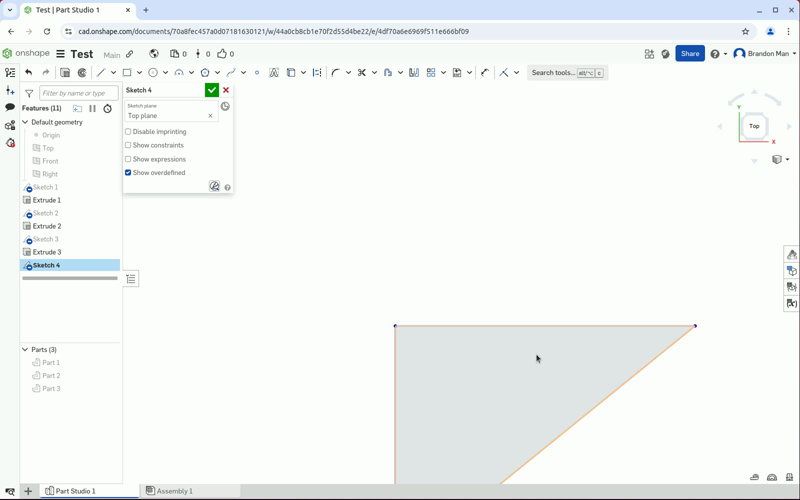
scroll(-6)
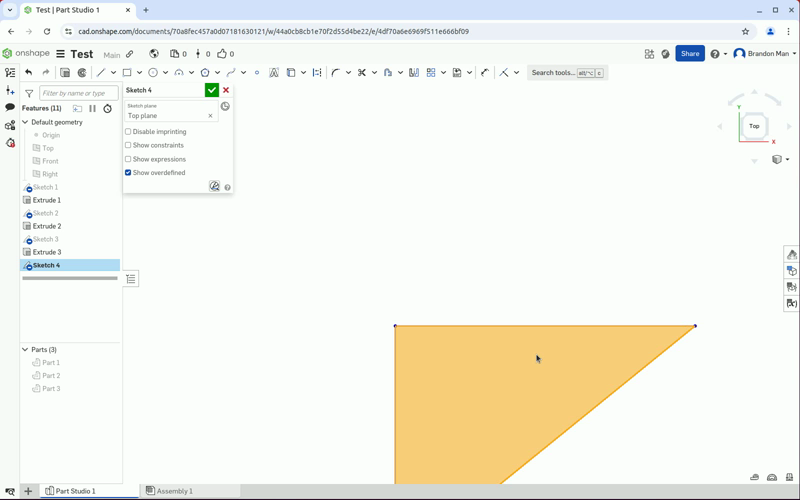
scroll(-6)
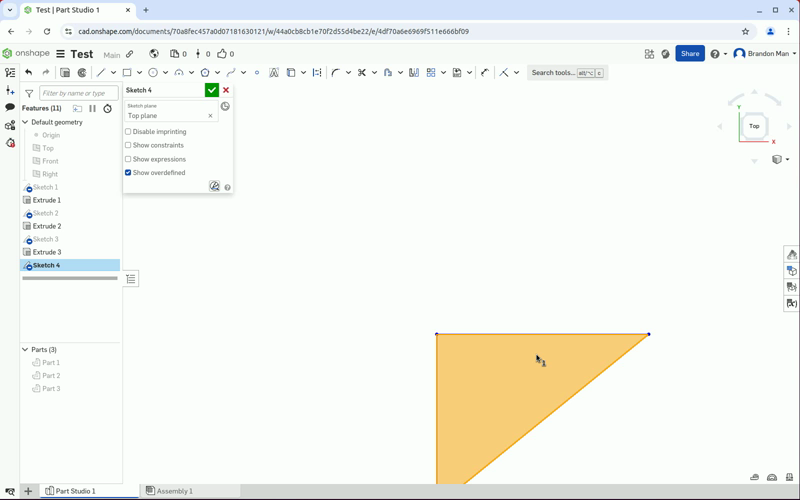
scroll(-6)
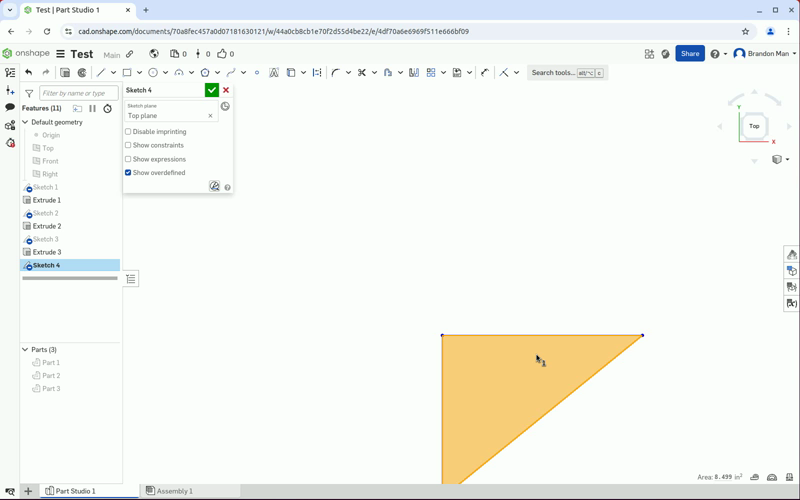
scroll(-6)
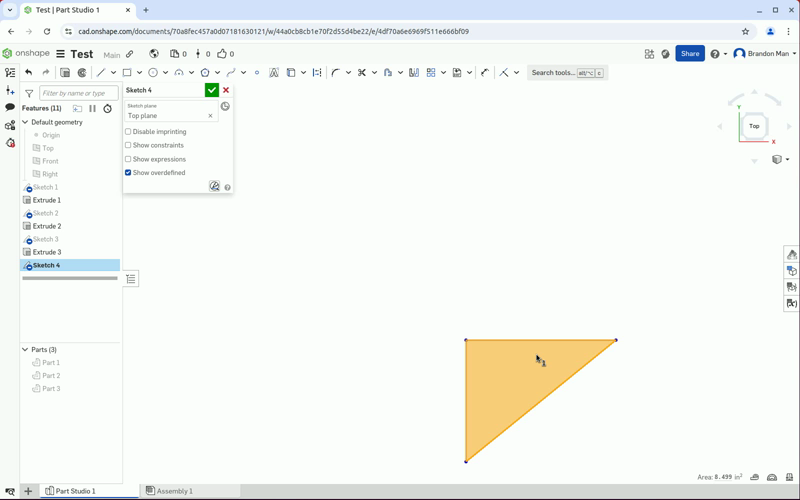
scroll(-6)
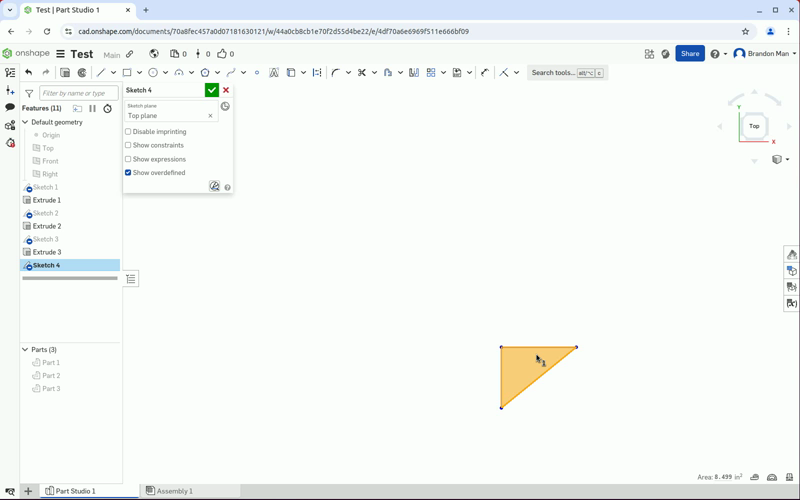
scroll(-6)
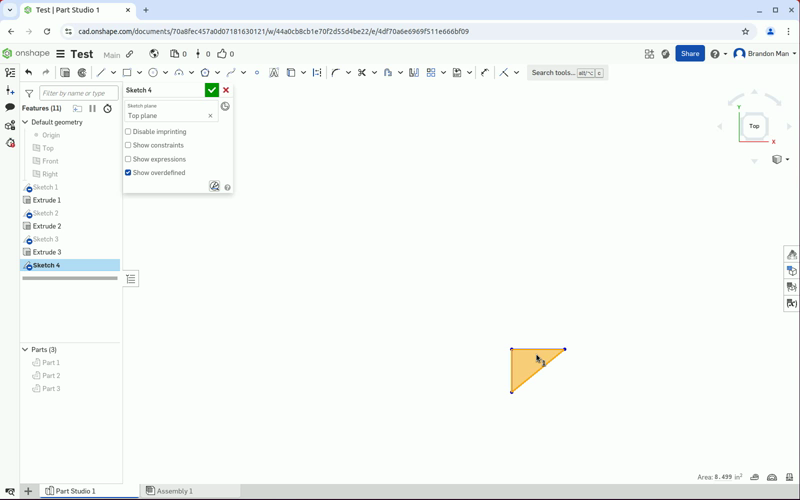
scroll(-6)
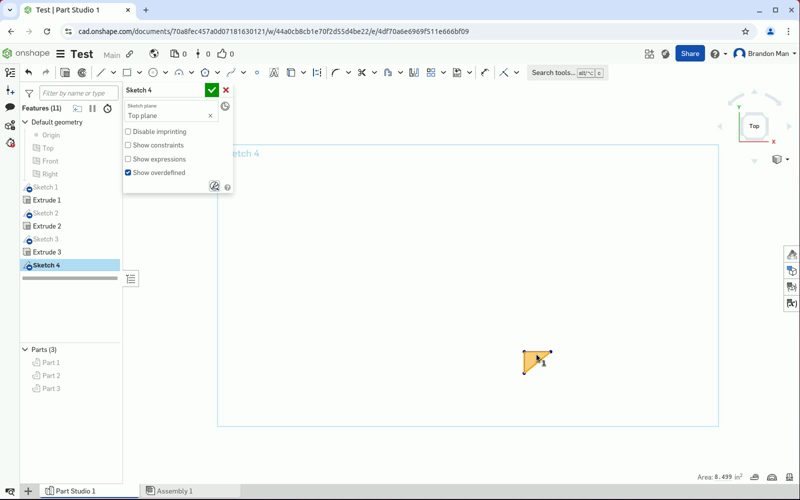
mouse_move(73, 352)
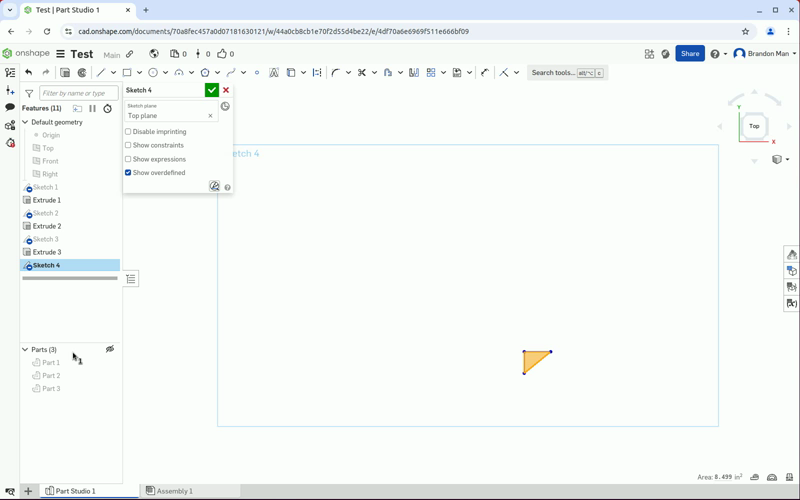
key(shift+y)
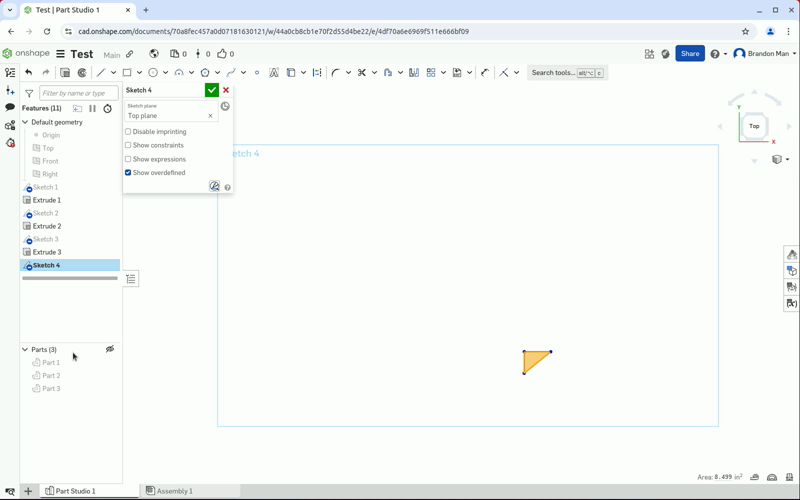
key(shift+e)
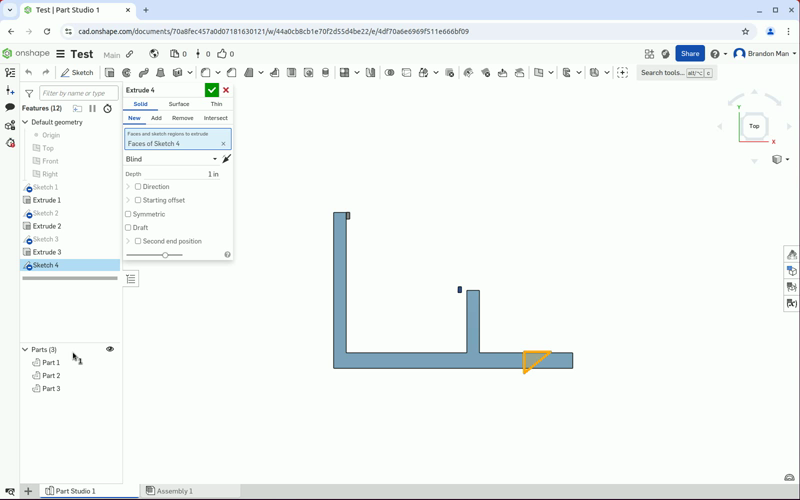
mouse_move(143, 106)
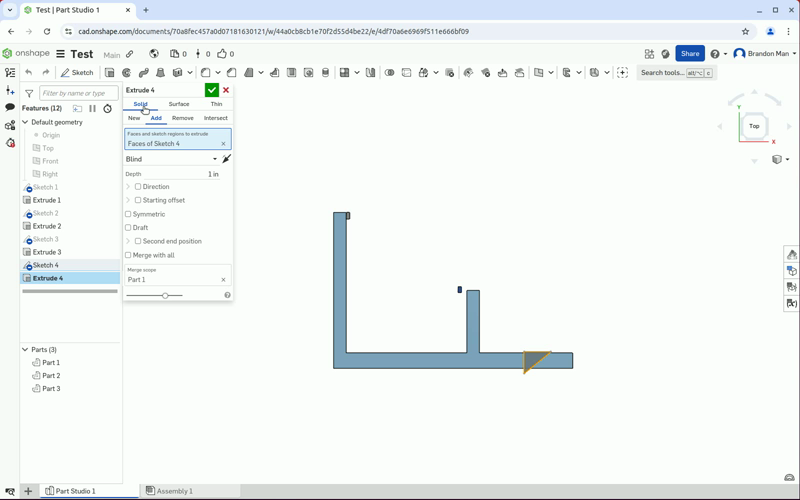
click(143, 106)
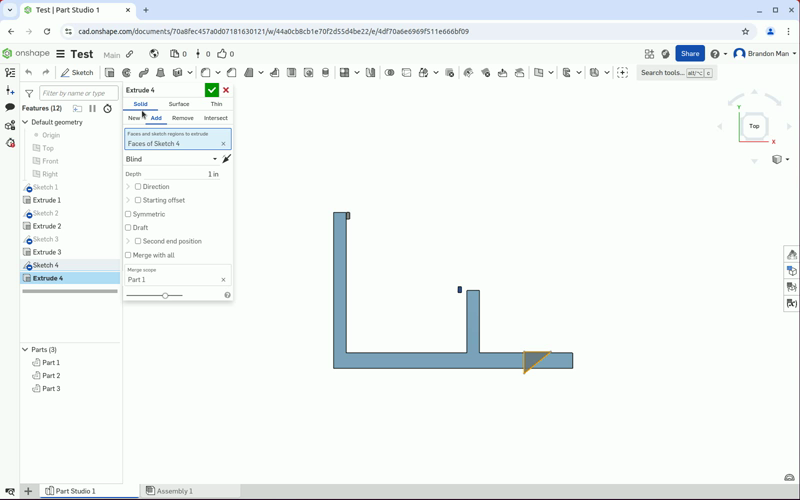
mouse_move(137, 120)
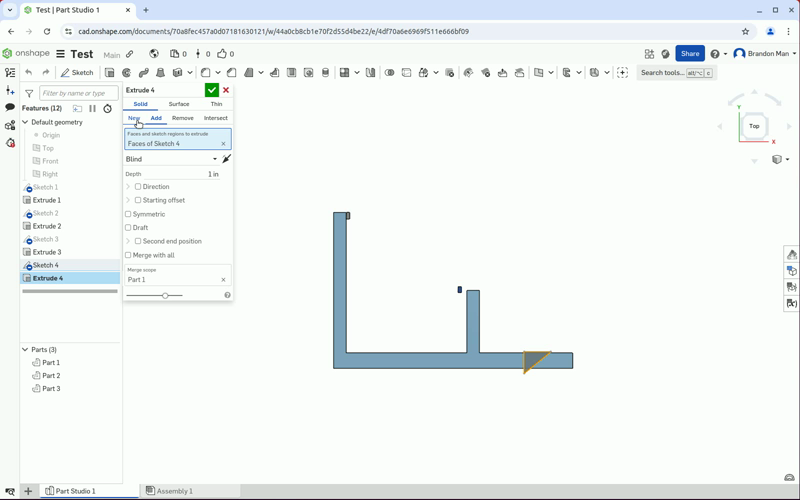
click(137, 120)
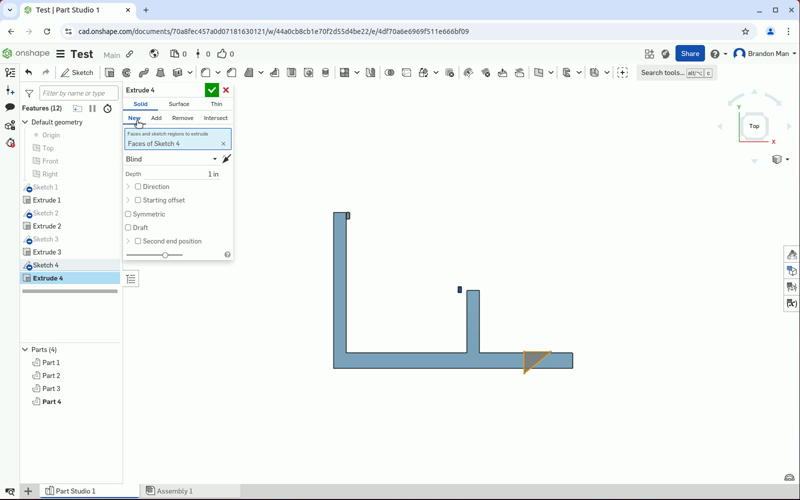
key(tab, 4)
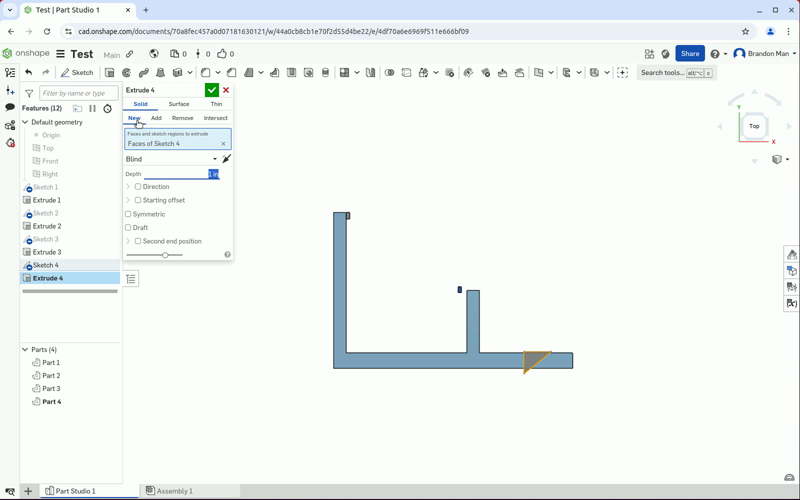
text(-9.628)
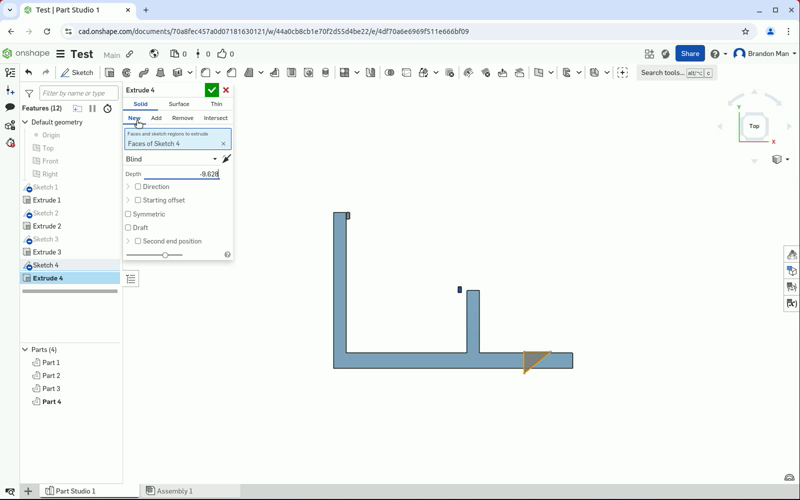
key(enter)
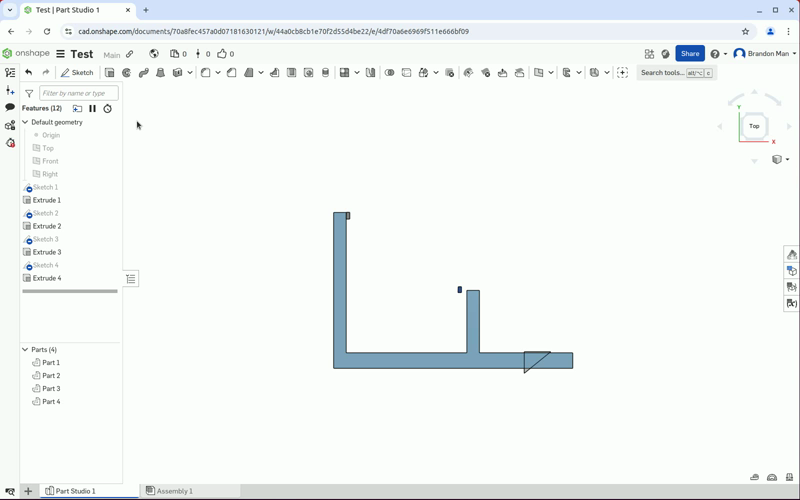
key(shift+h)
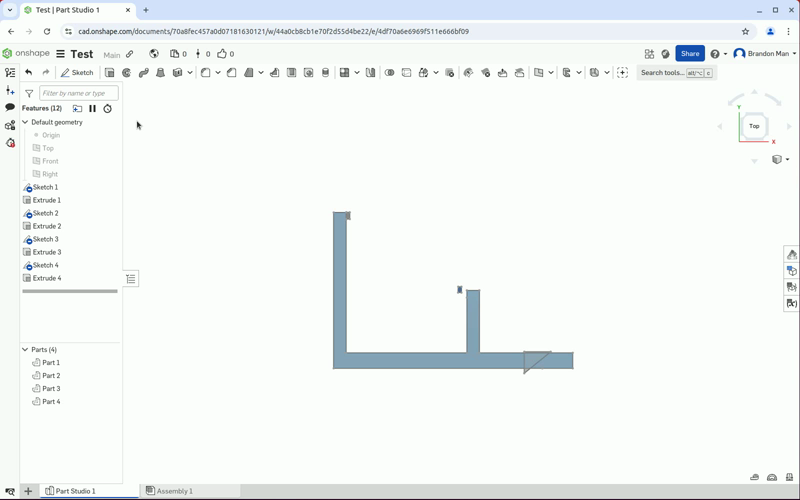
key(shift+h)
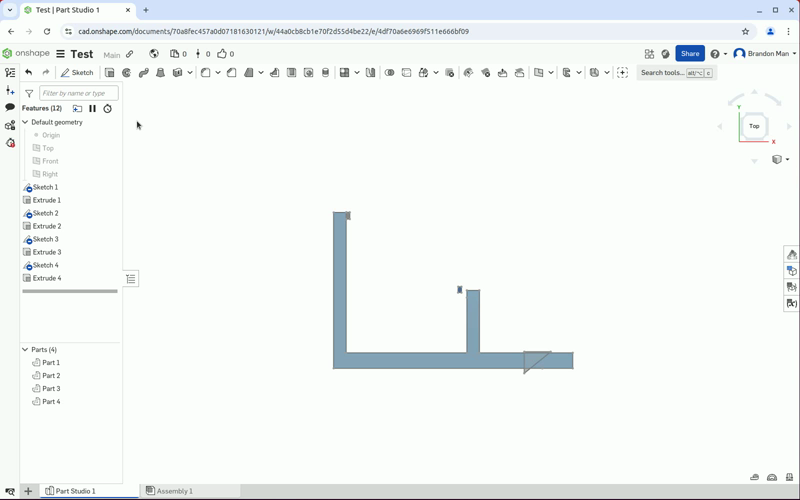
key(shift+7)
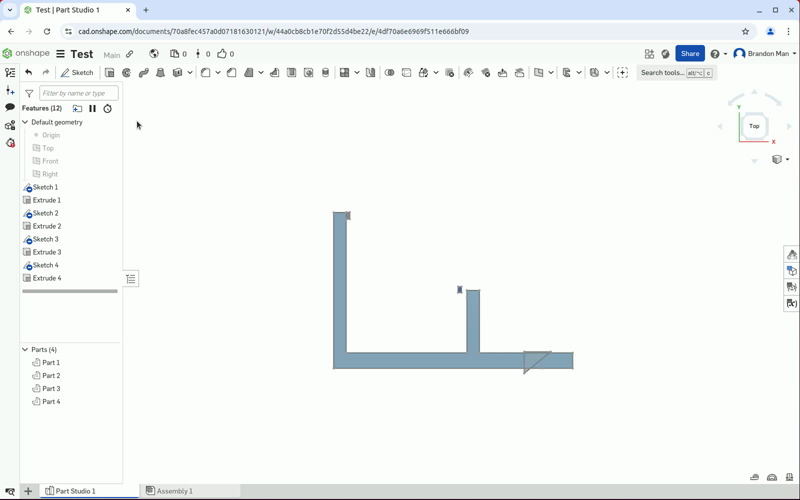
key(up, 3)
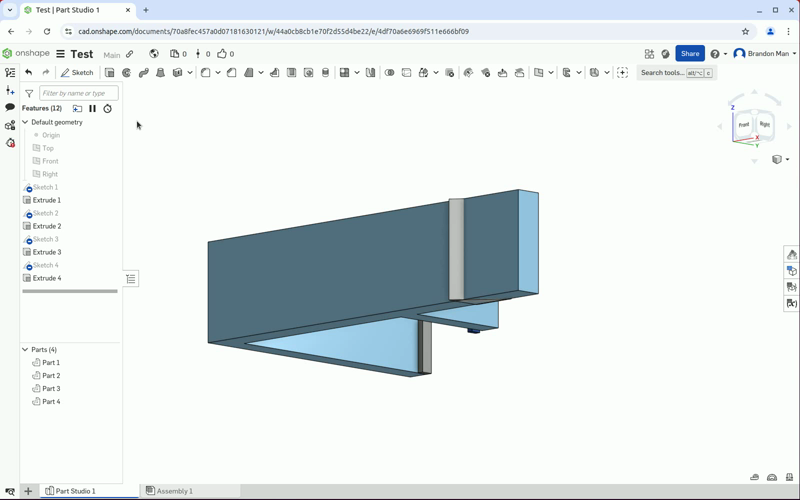
key(left, 3)
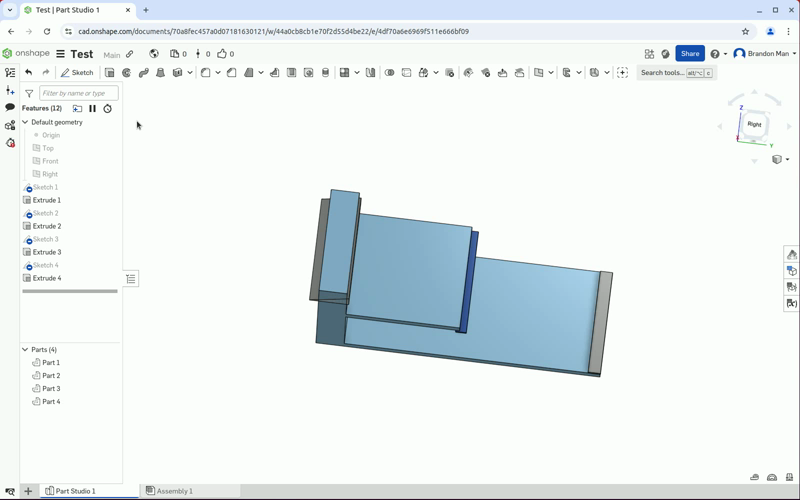
key(right, 3)
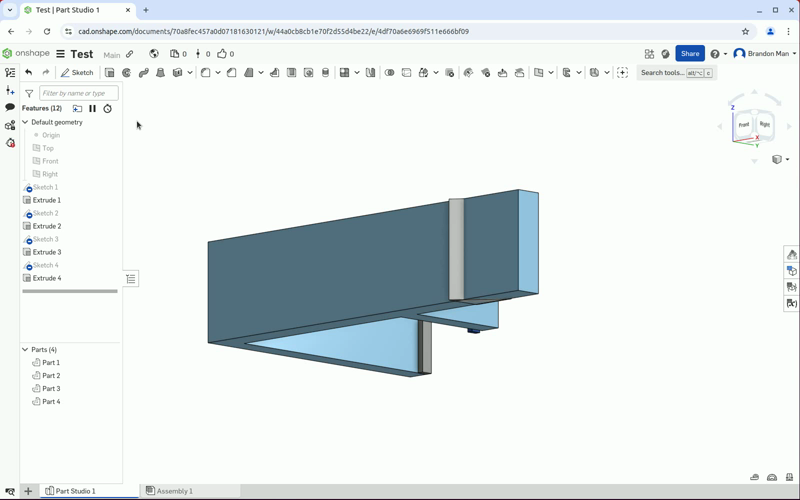
key(down, 3)
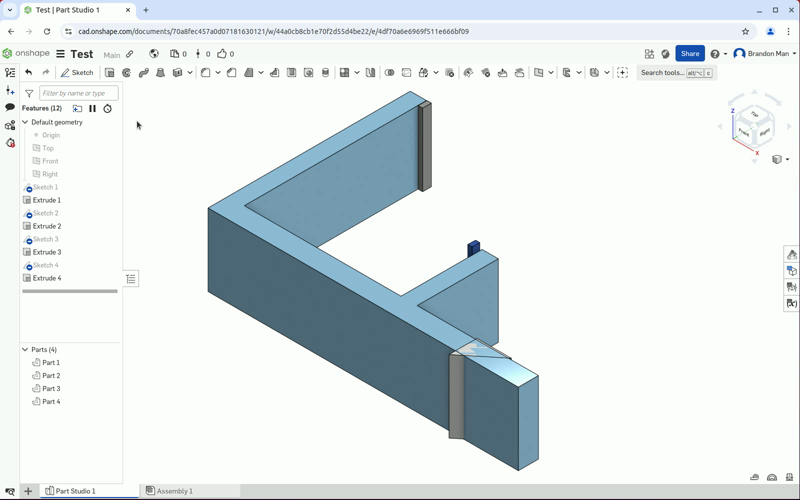
mouse_move(73, 189)
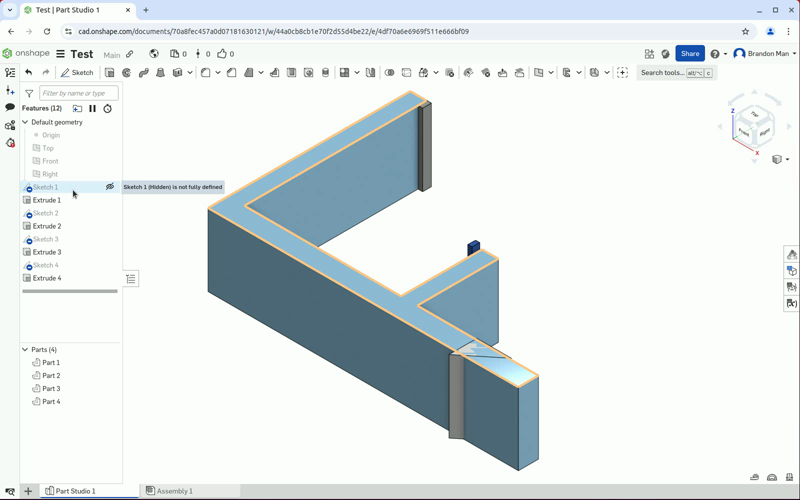
click(73, 189)